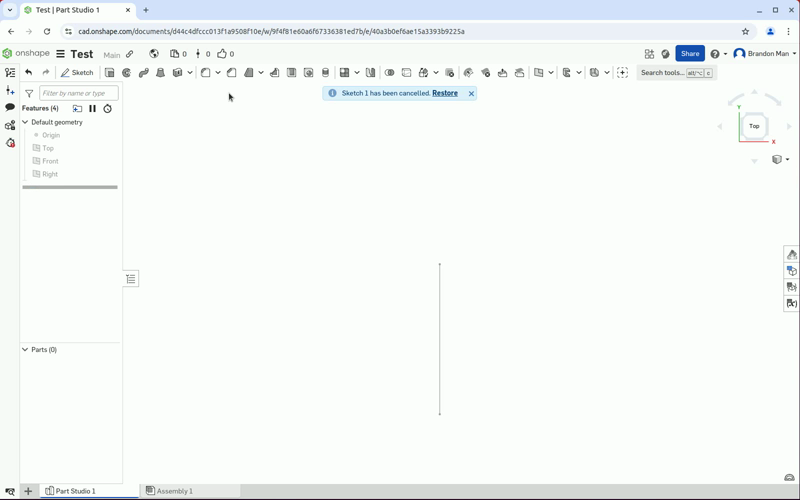
key(shift+h)
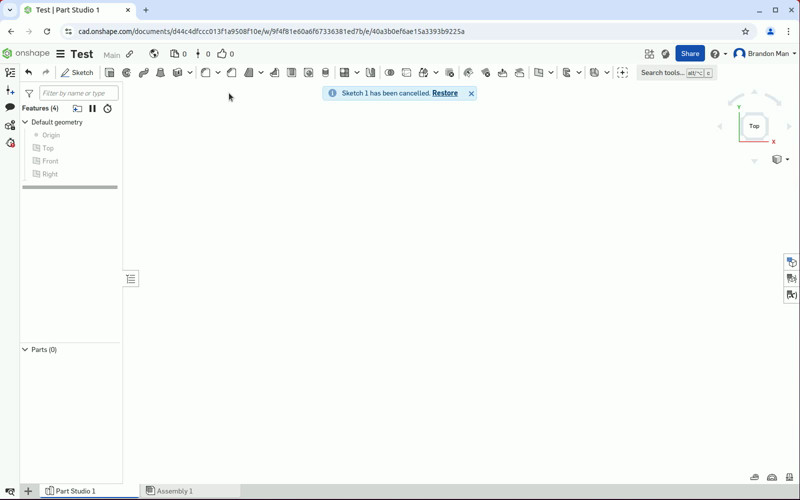
mouse_move(73, 352)
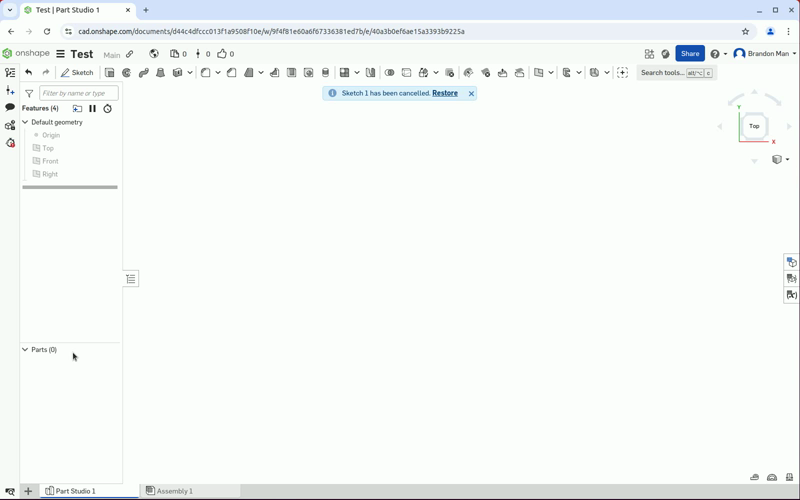
key(y)
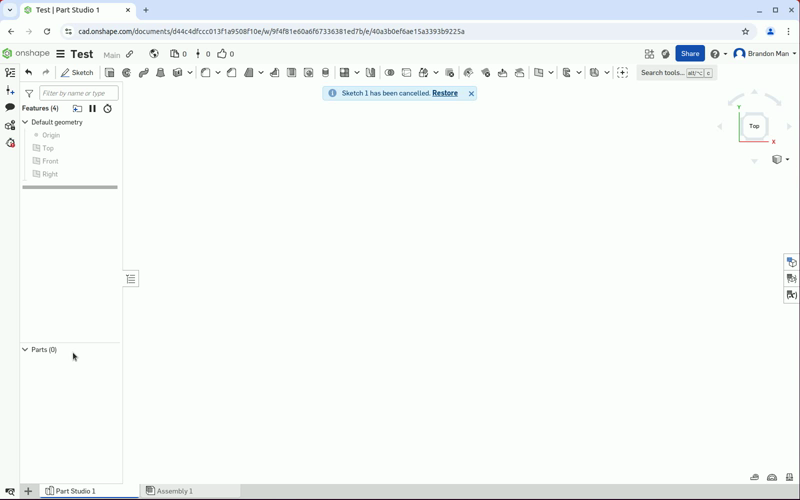
key(shift+p)
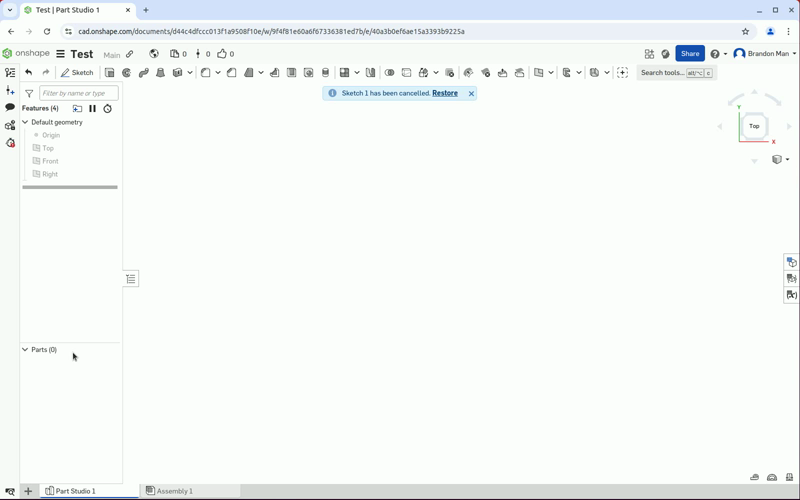
key(space)
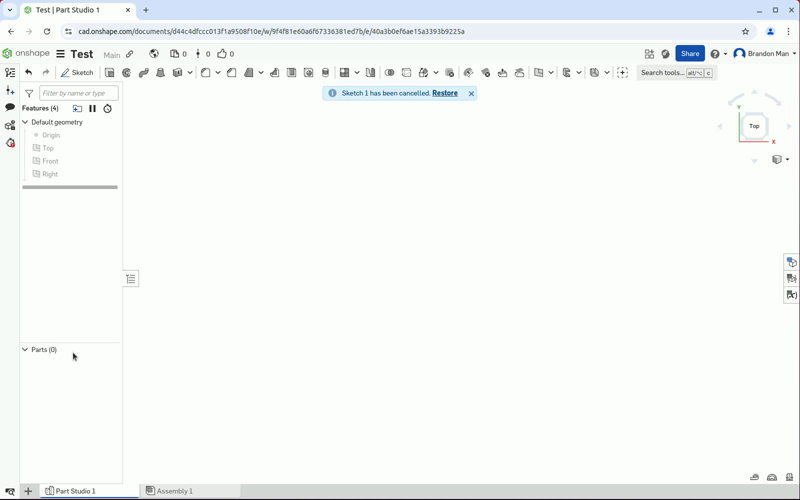
key_down(shift)
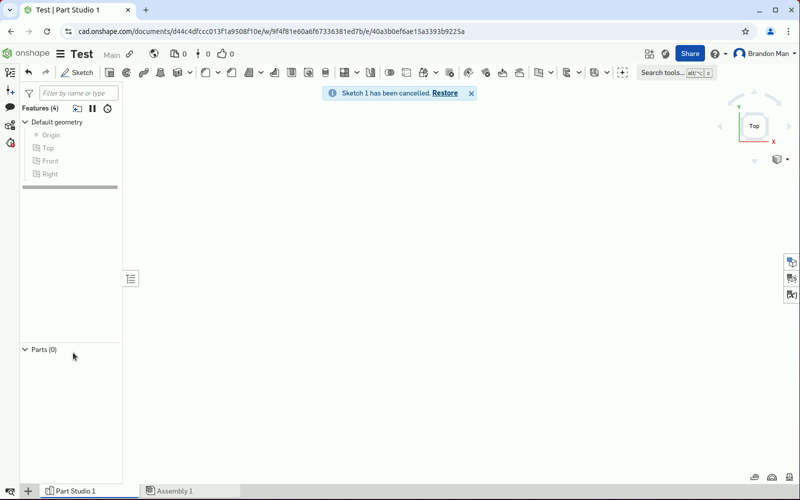
key(up)
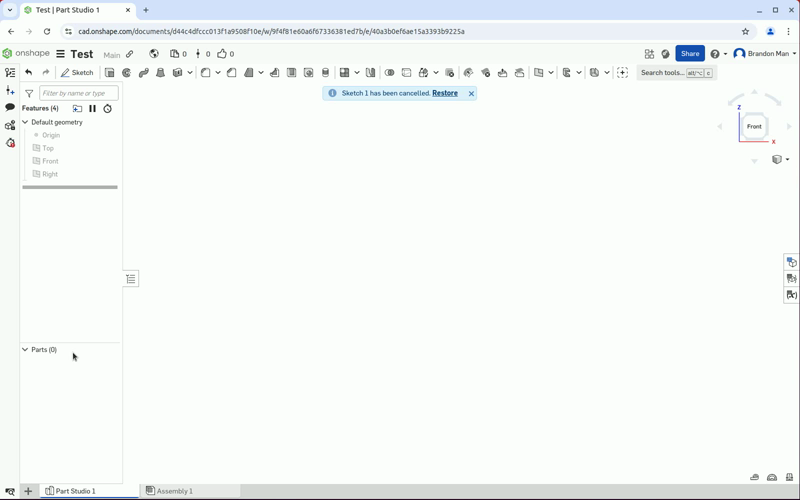
key_up(shift)
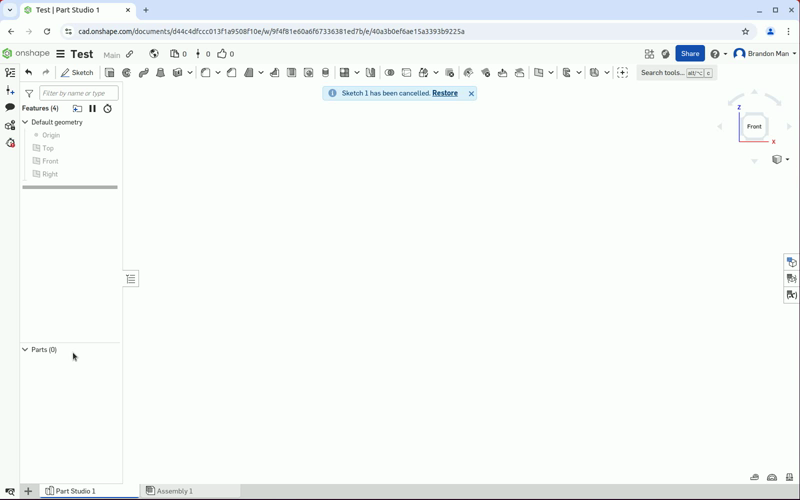
mouse_move(73, 352)
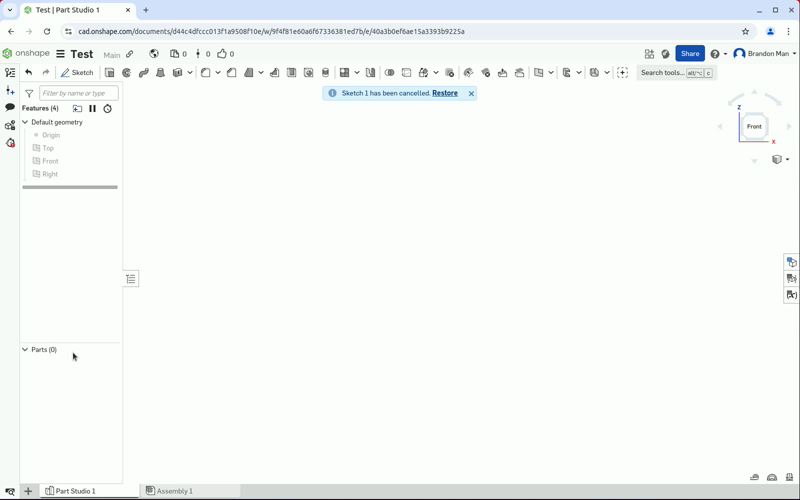
key(shift+y)
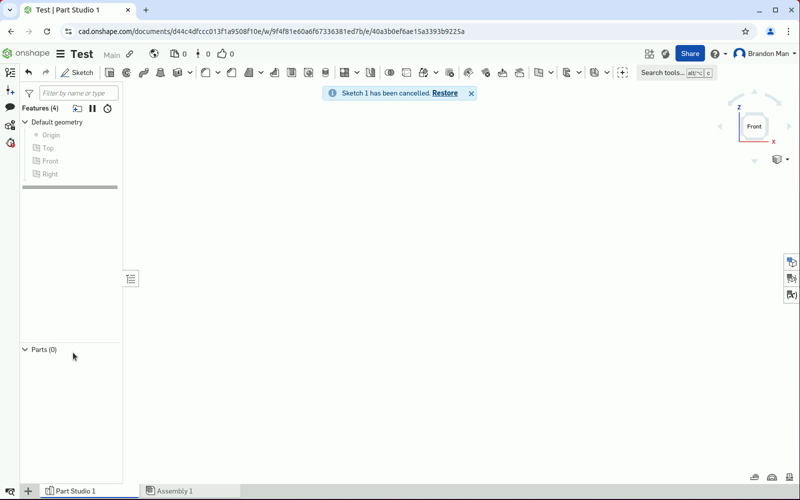
key(shift+s)
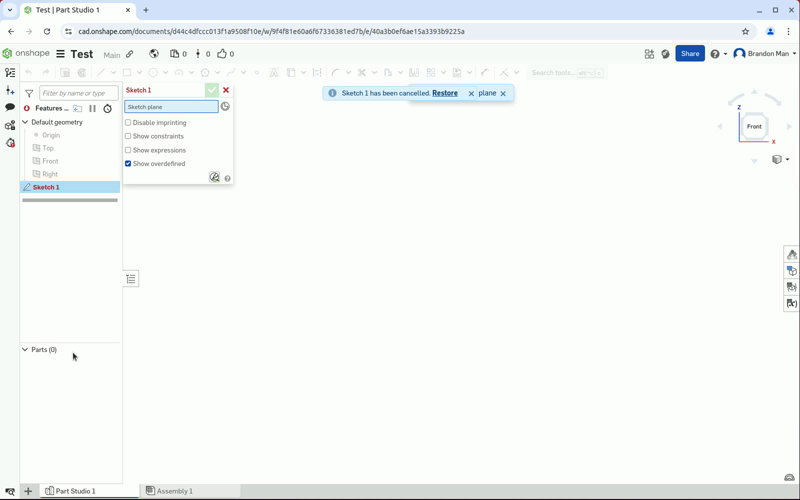
mouse_move(73, 163)
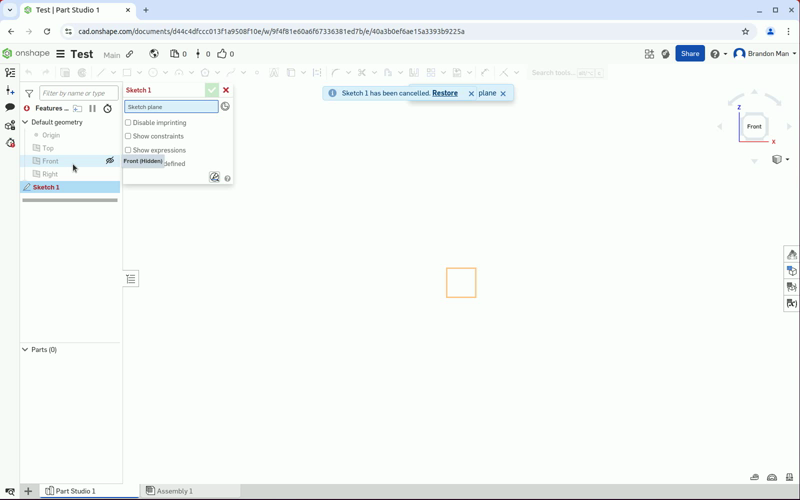
click(73, 163)
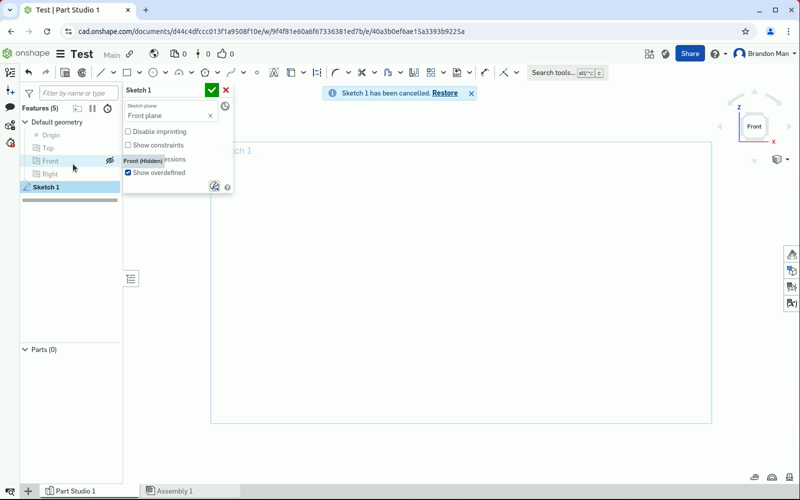
mouse_move(73, 352)
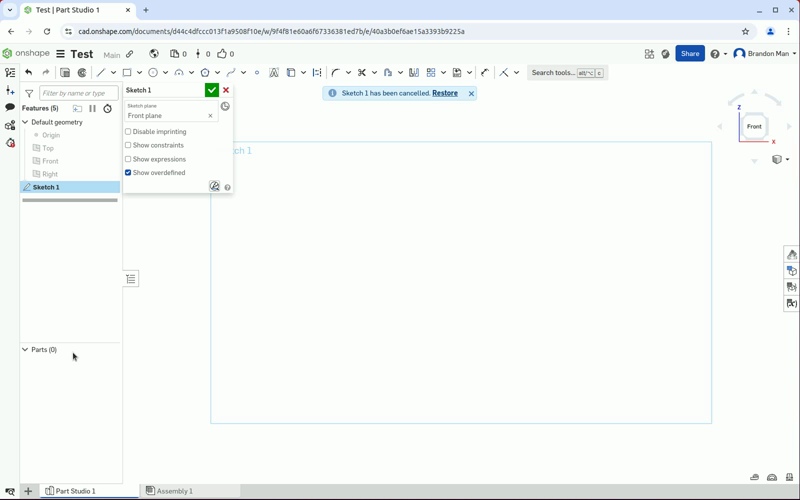
key(y)
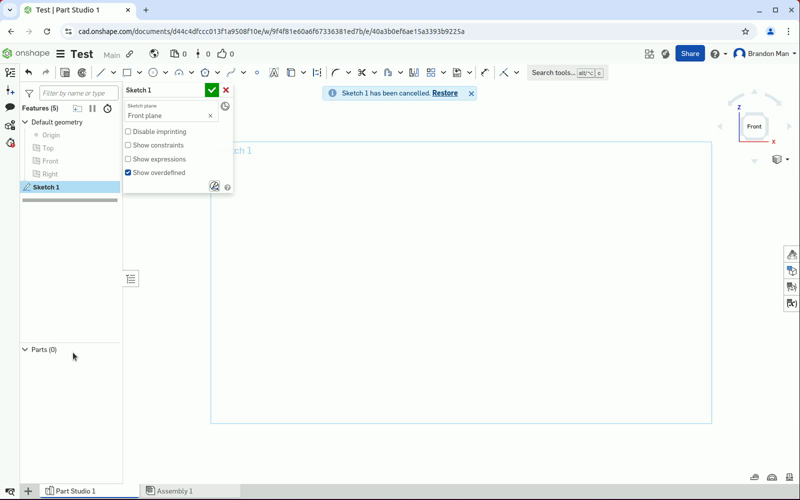
key(l)
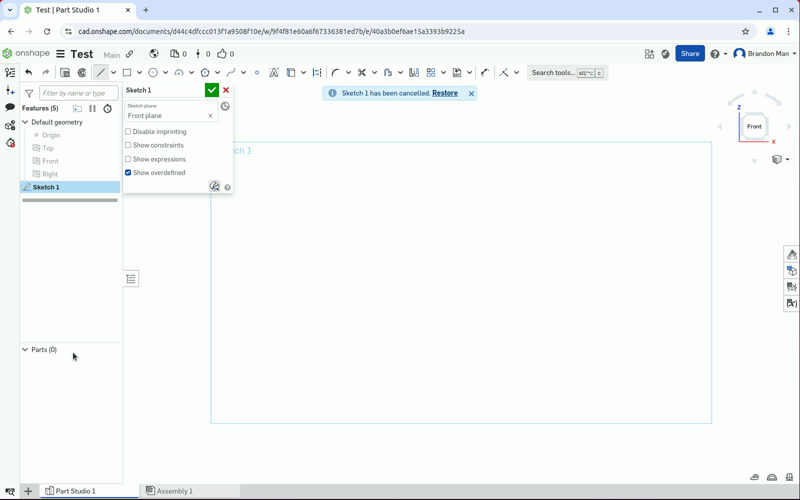
key_down(shift)
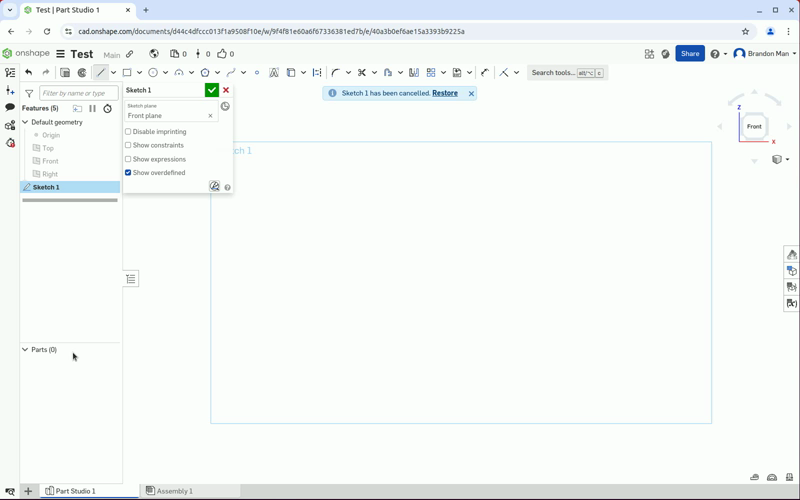
mouse_move(357, 279)
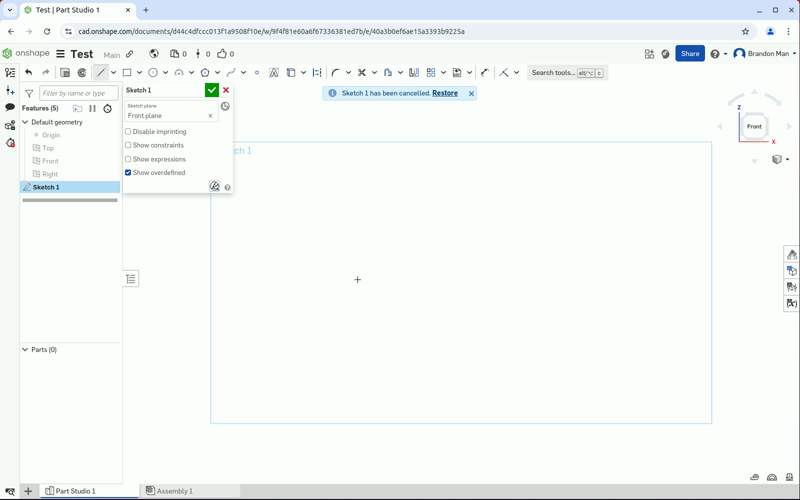
click(357, 279)
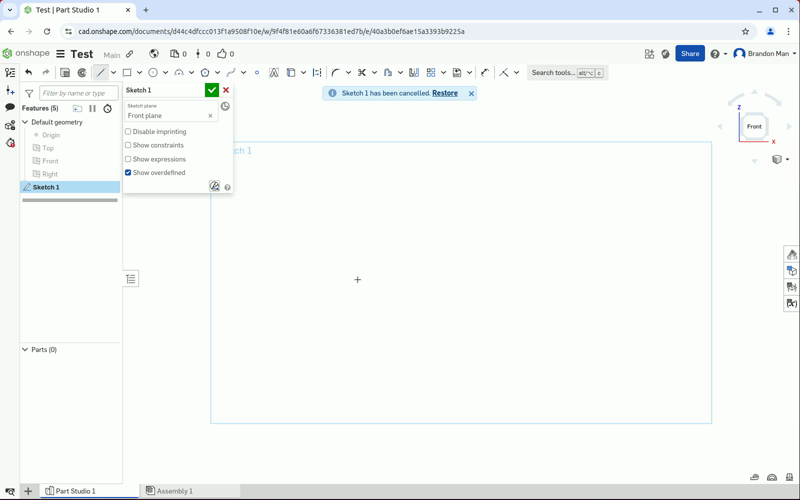
key_up(shift)
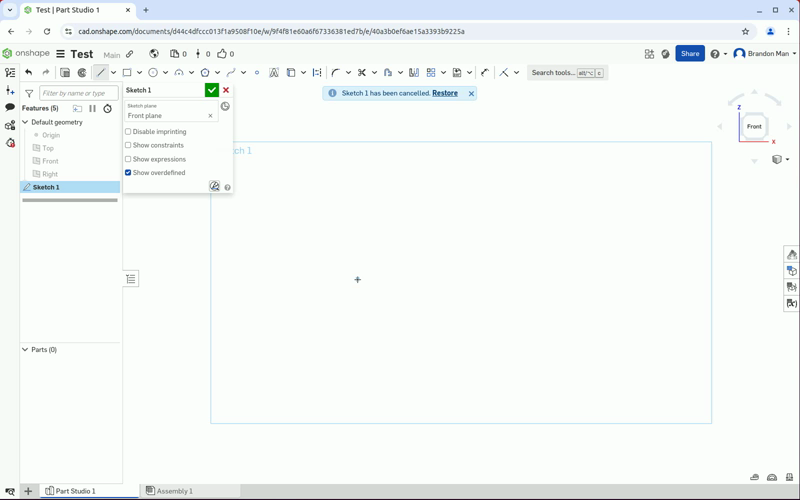
key_down(shift)
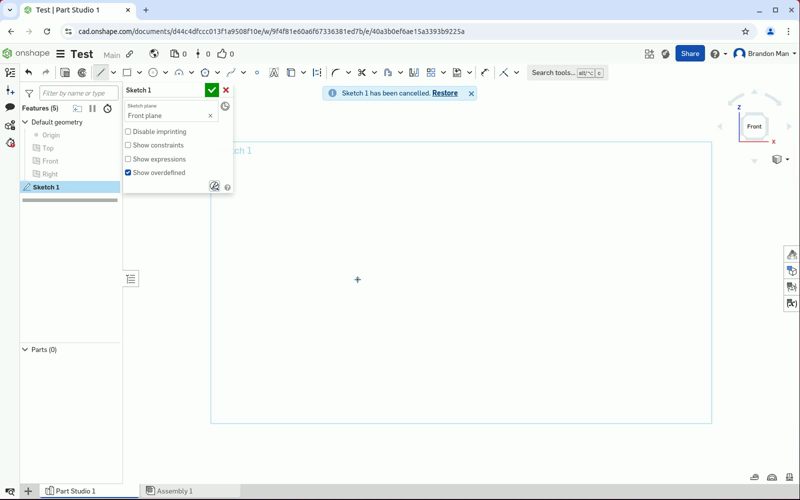
mouse_move(387, 279)
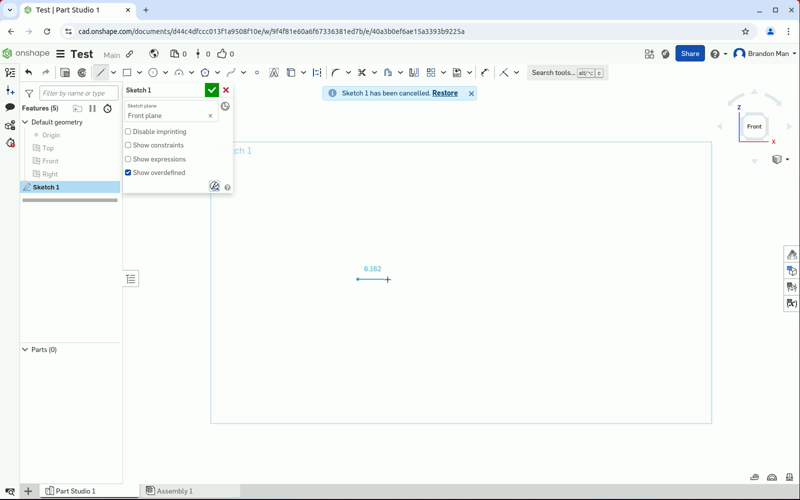
mouse_move(358, 279)
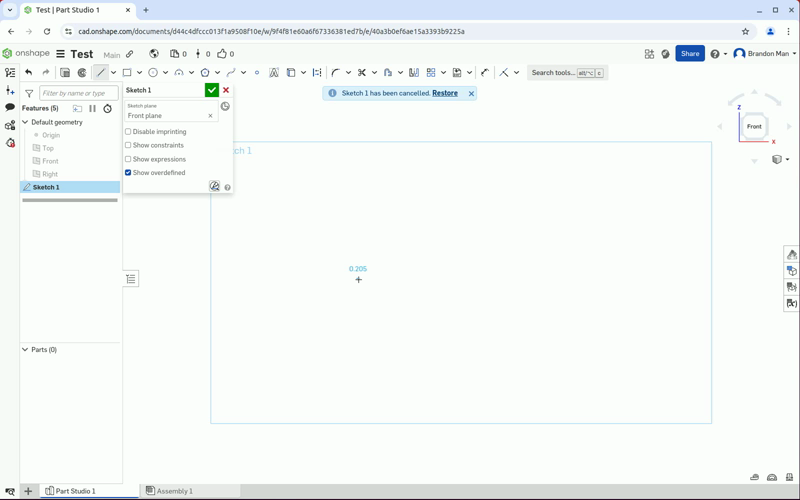
scroll(6)
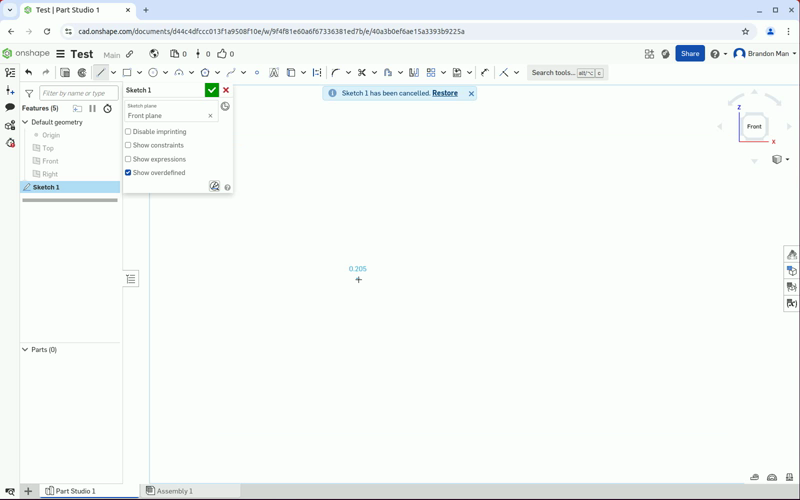
scroll(6)
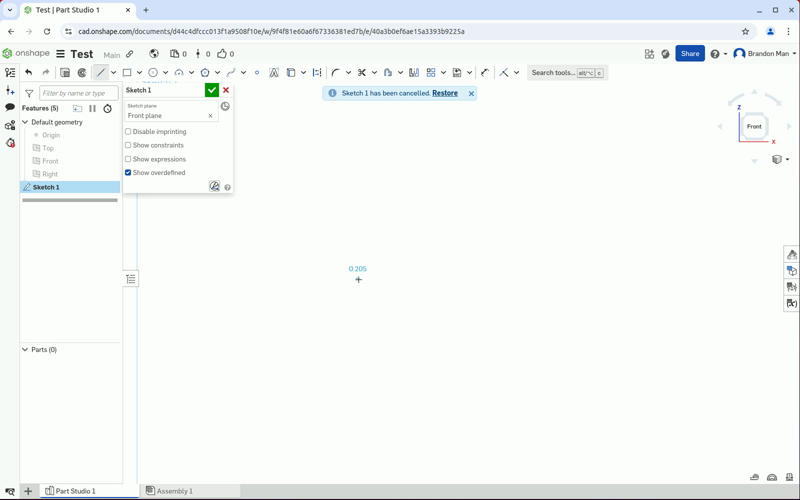
scroll(6)
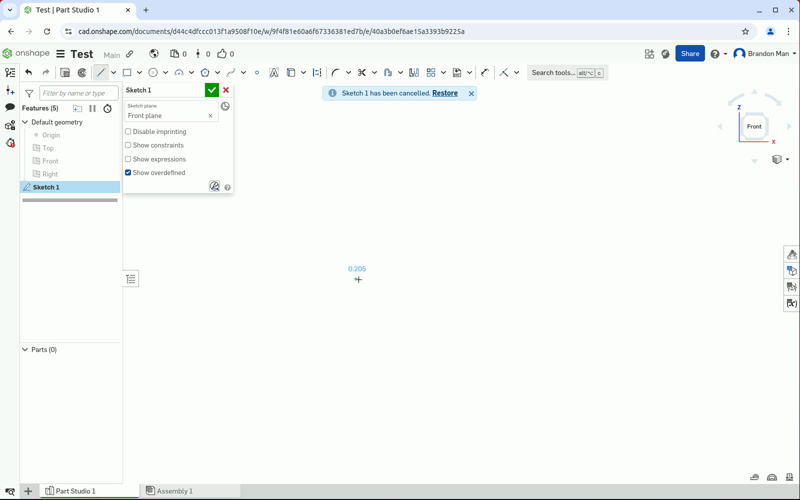
scroll(6)
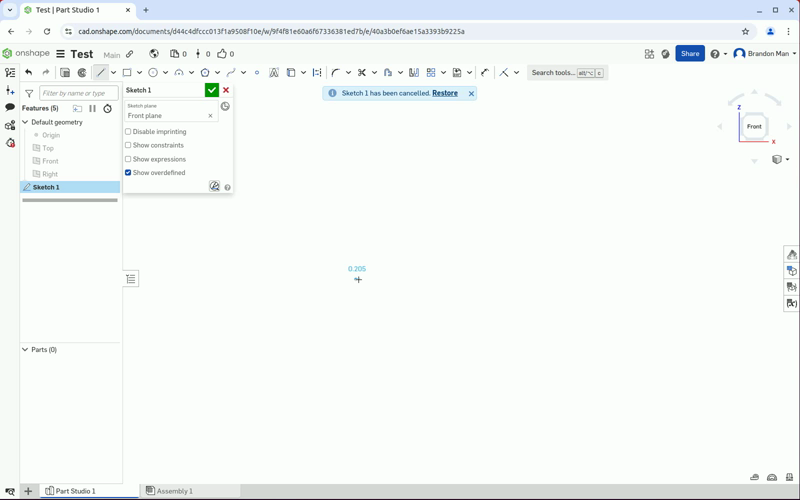
scroll(6)
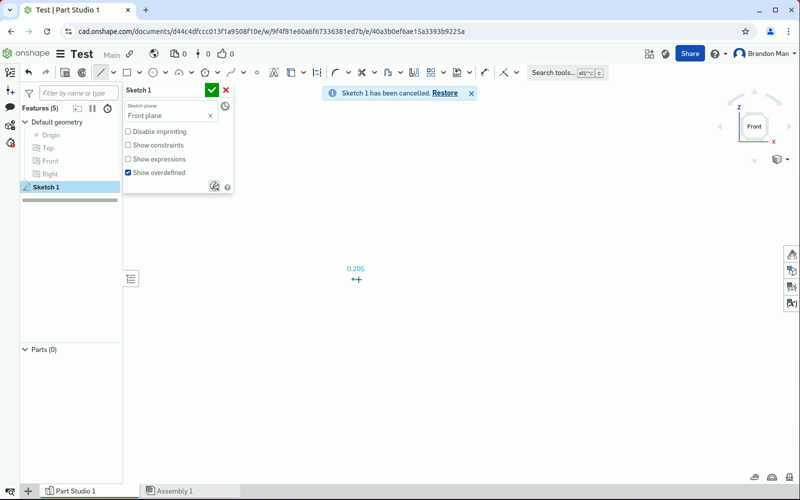
scroll(6)
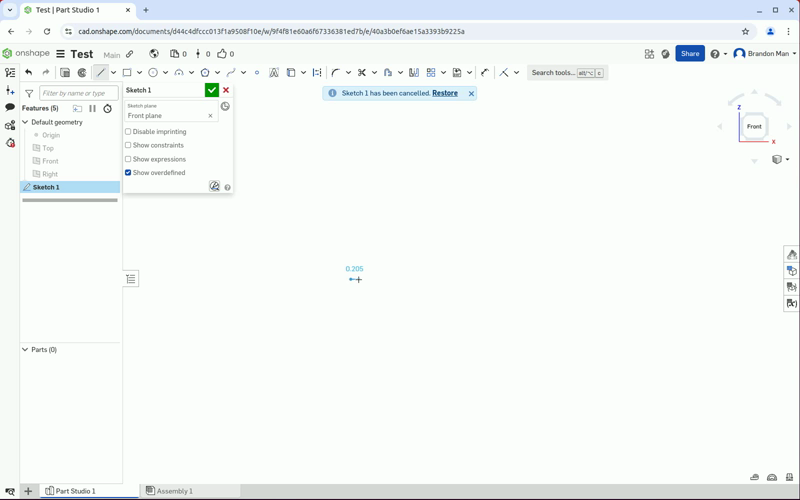
scroll(6)
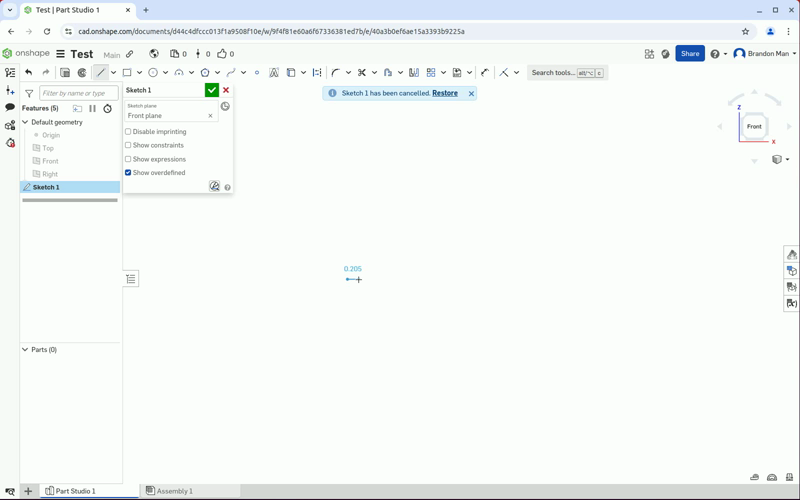
click(358, 279)
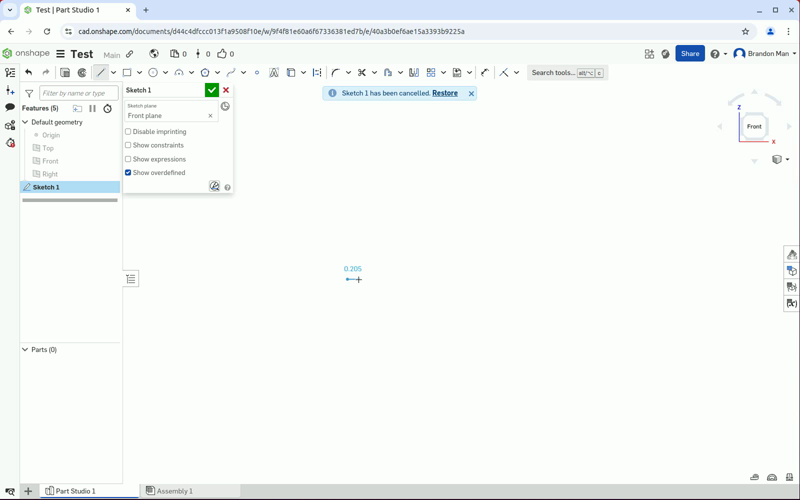
scroll(-6)
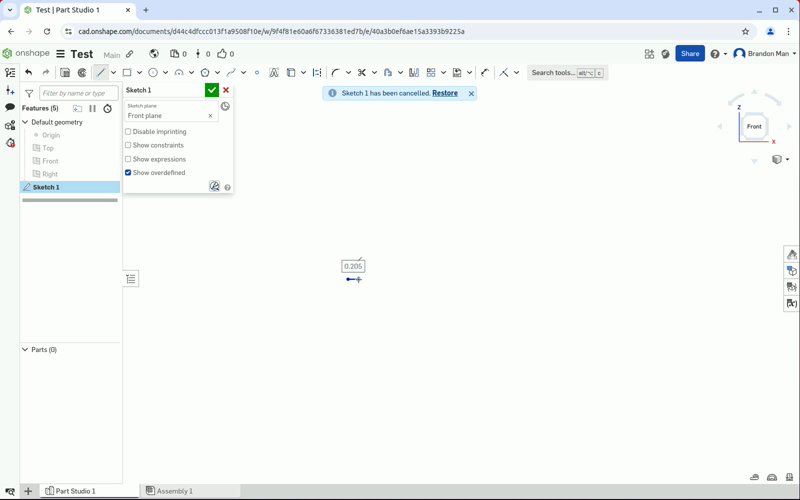
scroll(-6)
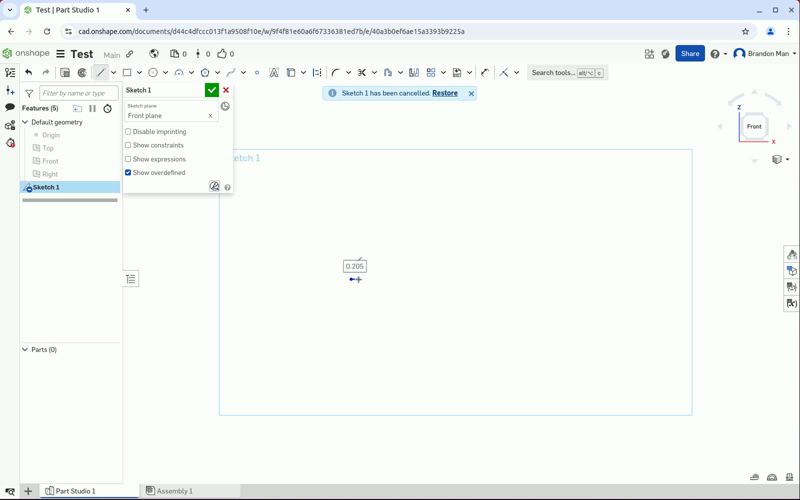
scroll(-6)
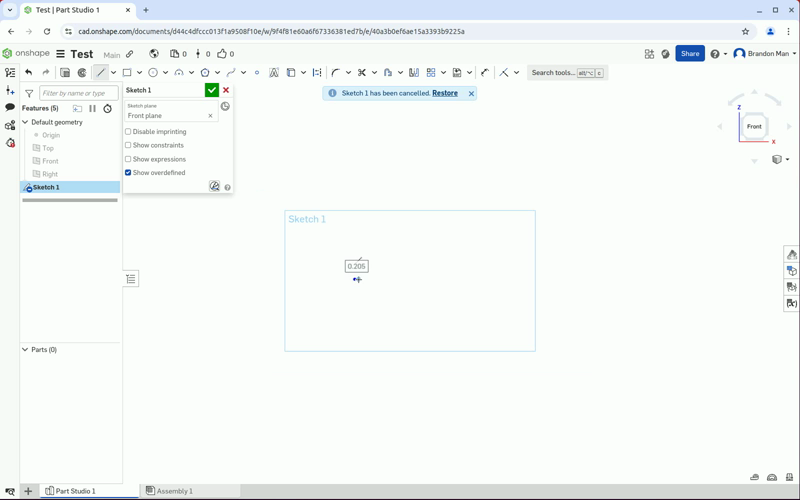
scroll(-6)
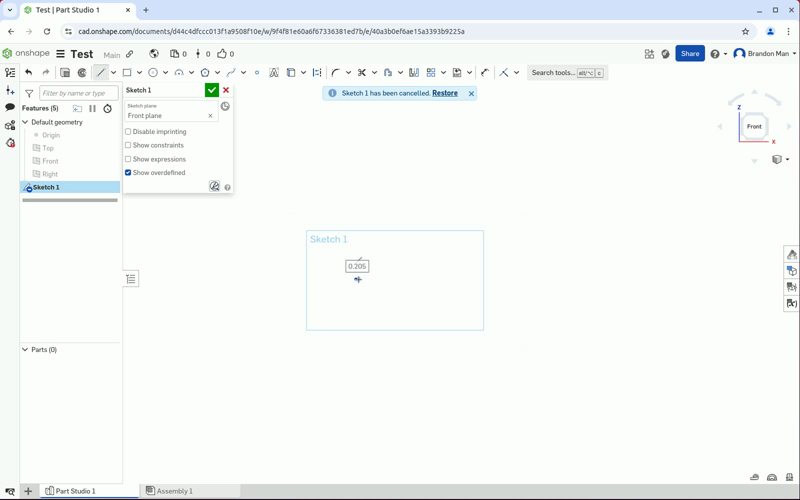
scroll(-6)
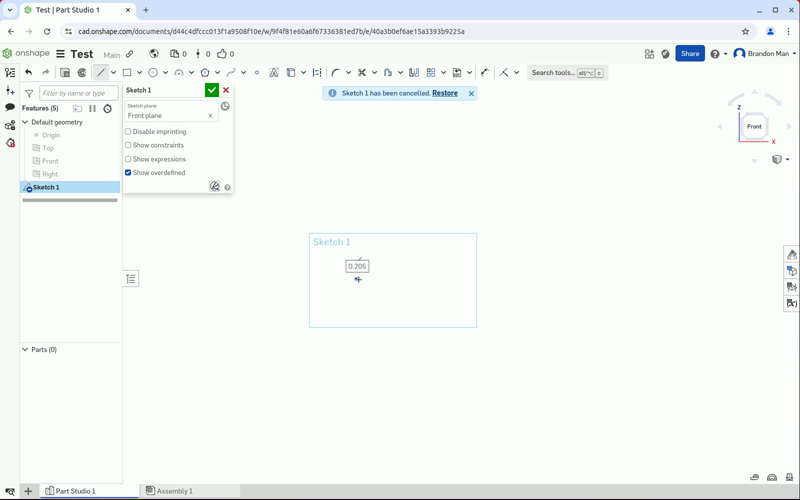
scroll(-6)
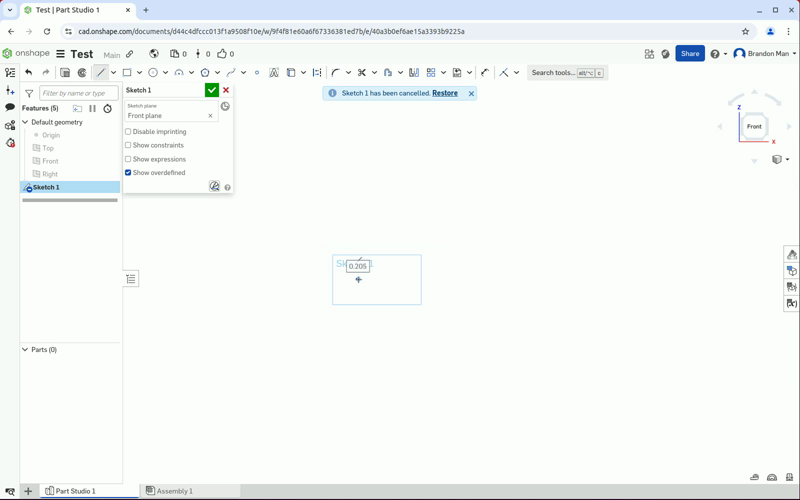
scroll(-6)
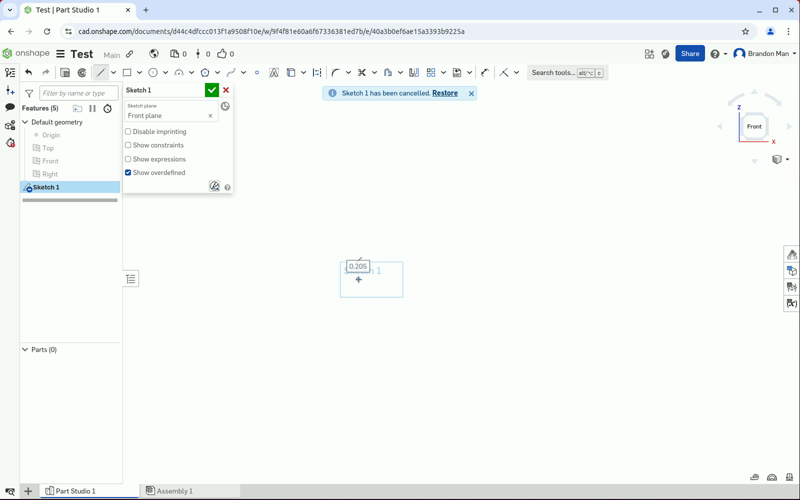
key_up(shift)
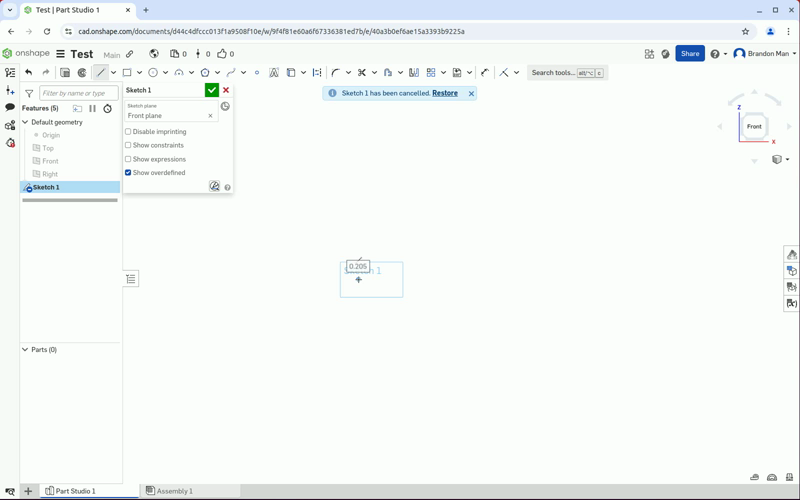
key_down(shift)
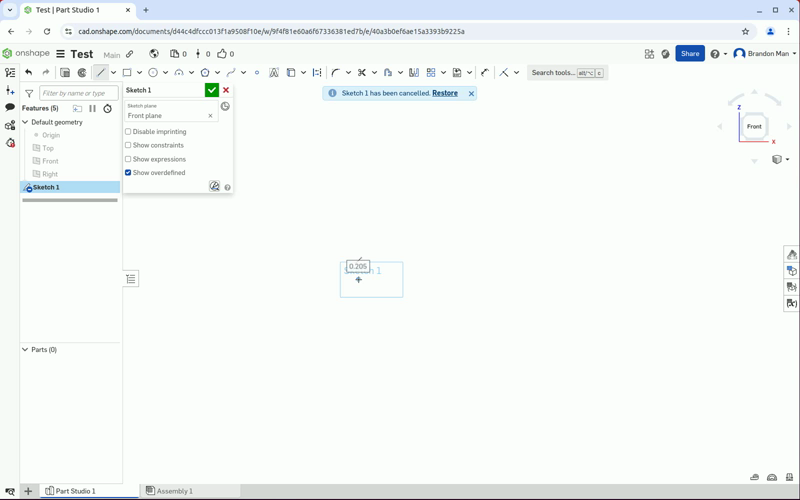
mouse_move(460, 279)
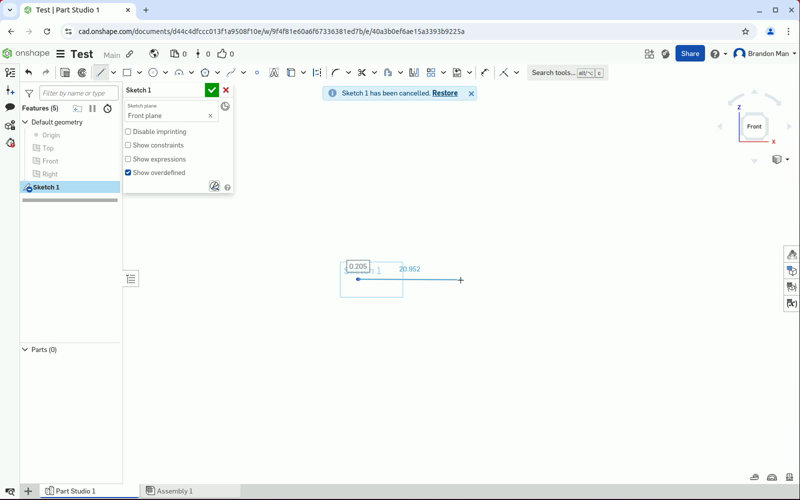
click(460, 279)
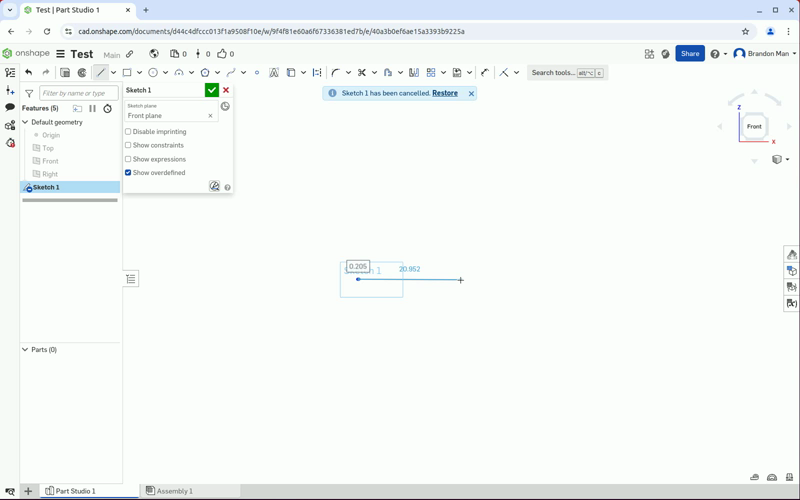
key_up(shift)
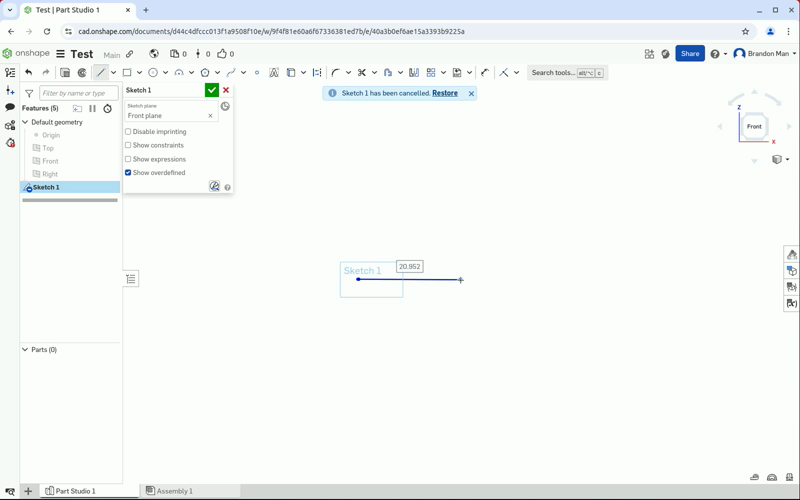
key_down(shift)
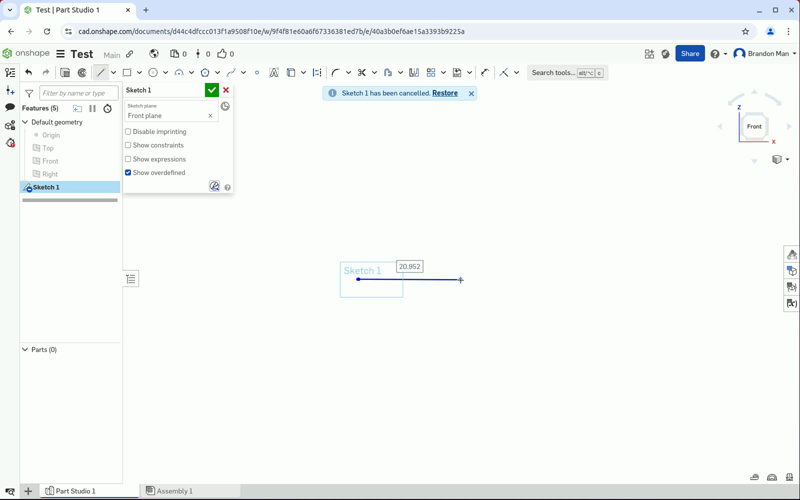
mouse_move(490, 279)
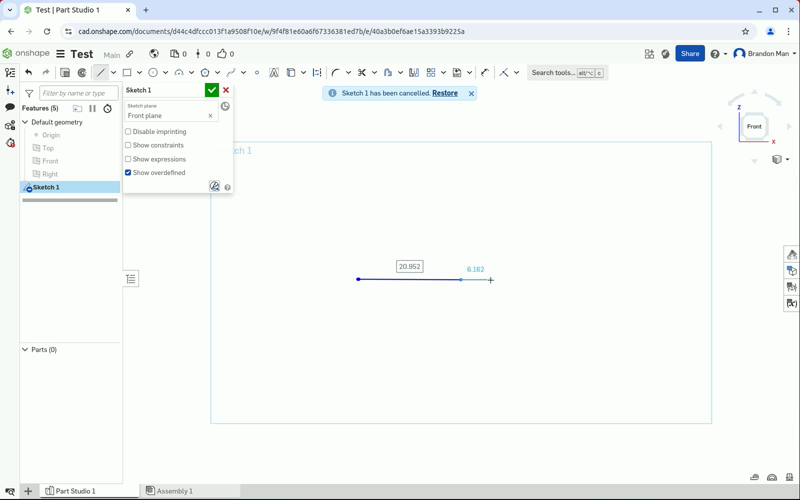
mouse_move(460, 230)
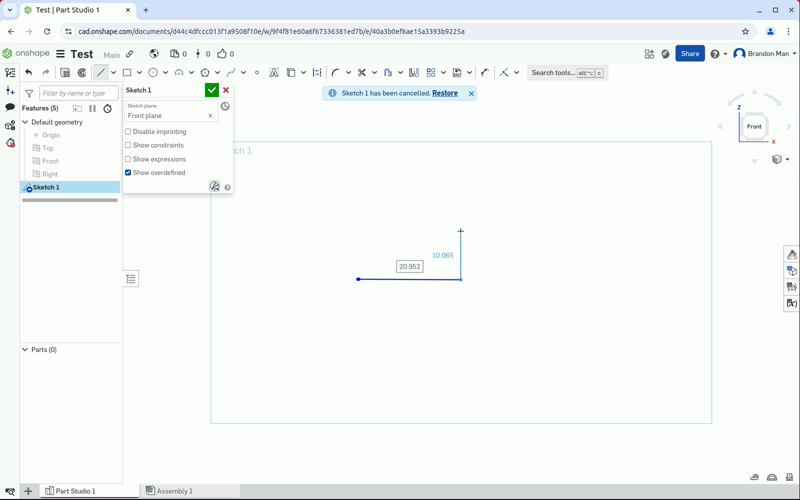
click(460, 230)
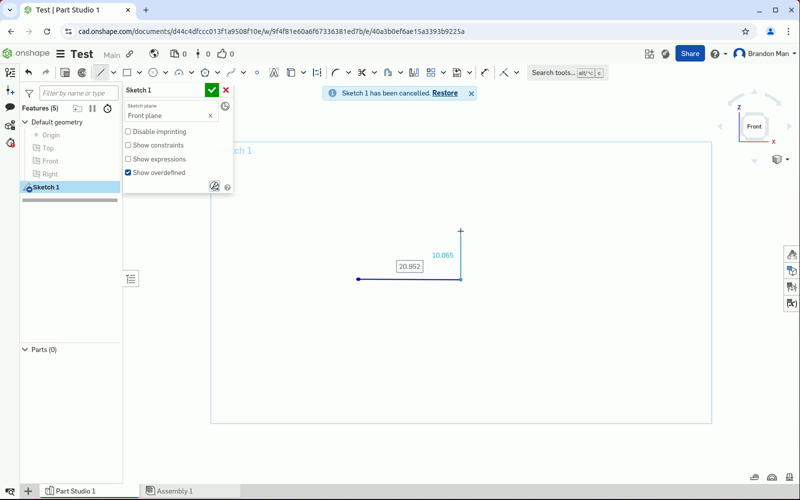
key_up(shift)
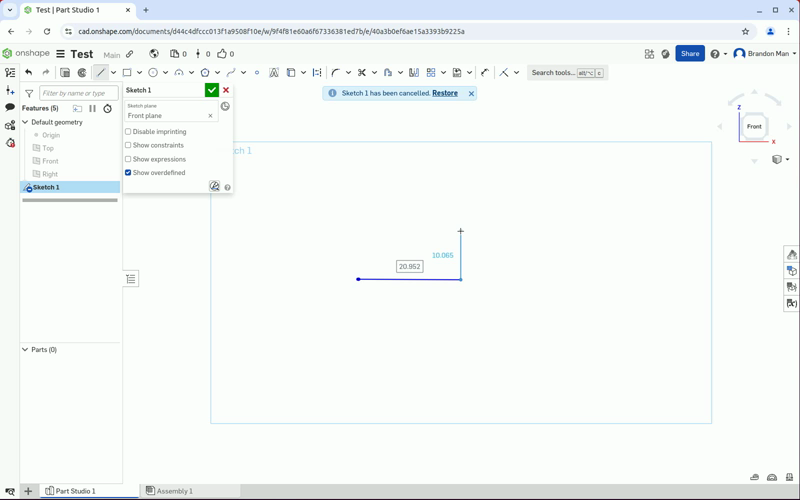
key_down(shift)
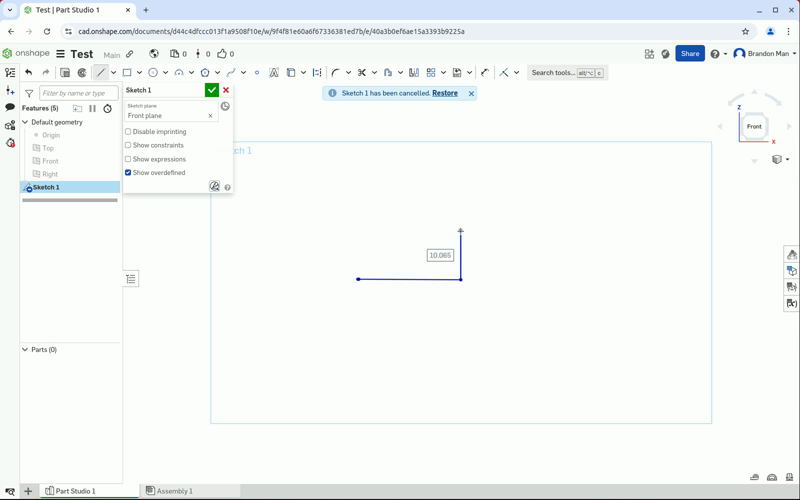
mouse_move(357, 230)
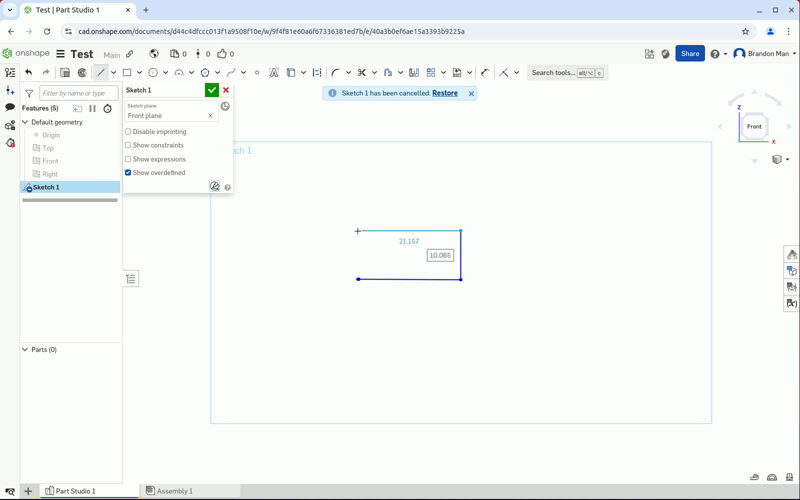
click(357, 230)
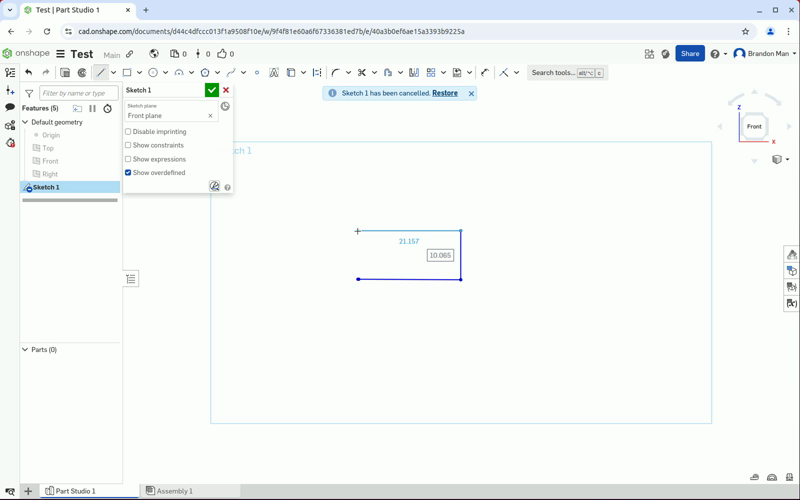
key_up(shift)
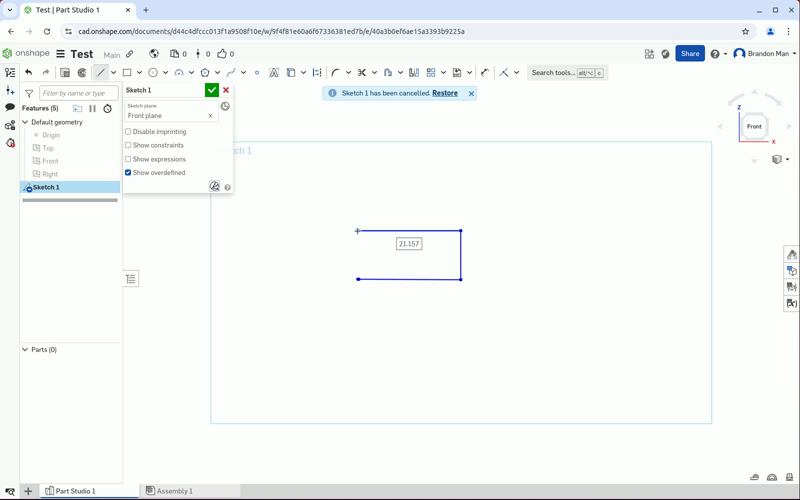
mouse_move(387, 230)
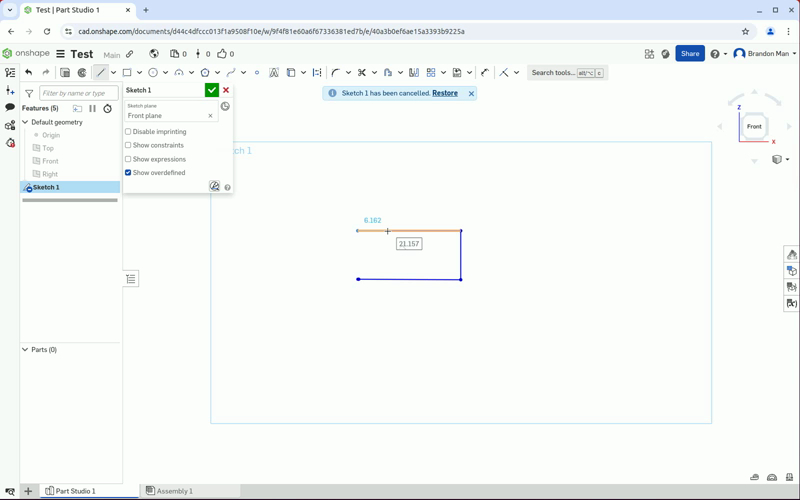
key_down(shift)
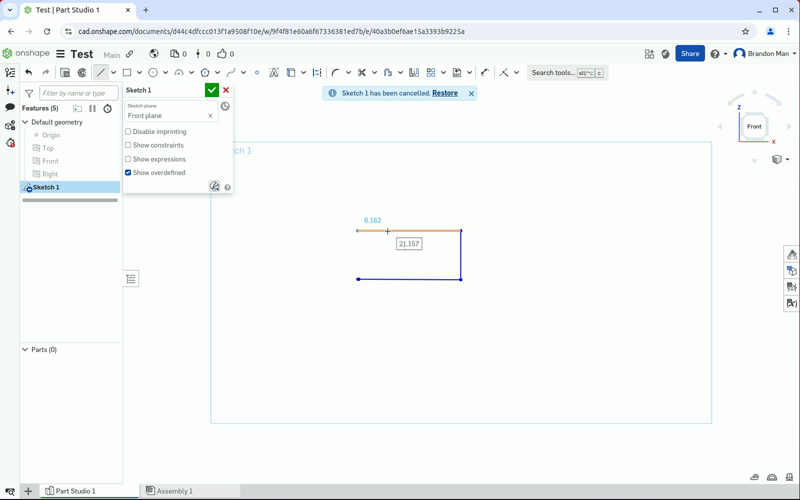
mouse_move(357, 279)
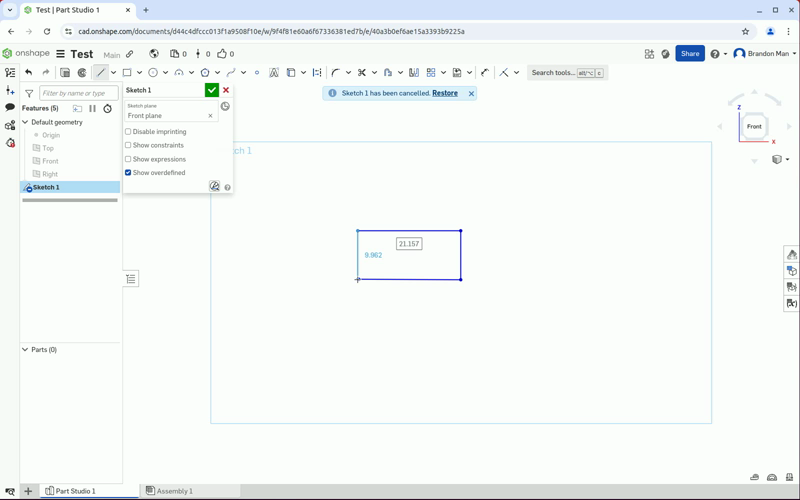
scroll(6)
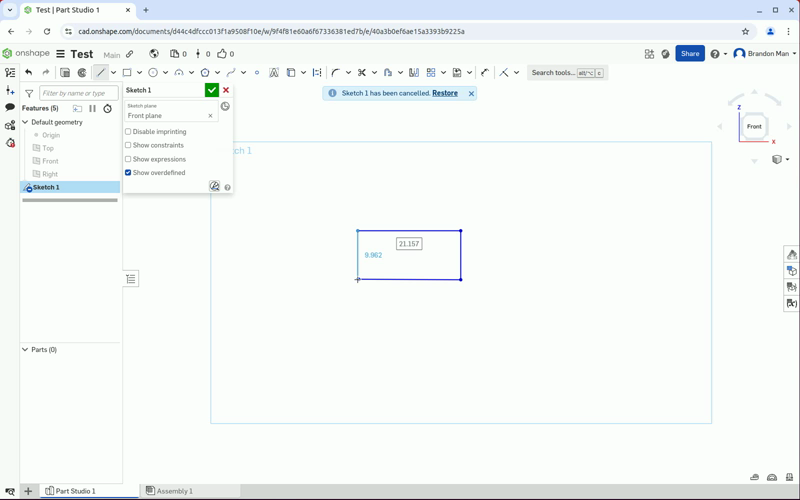
scroll(6)
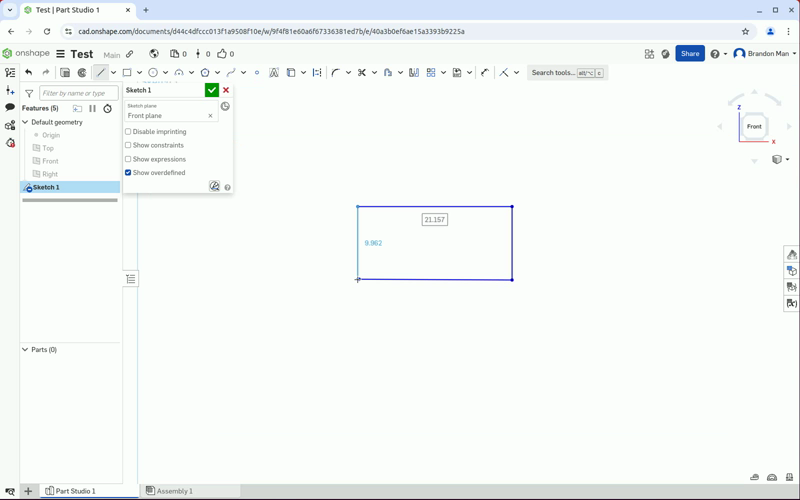
scroll(6)
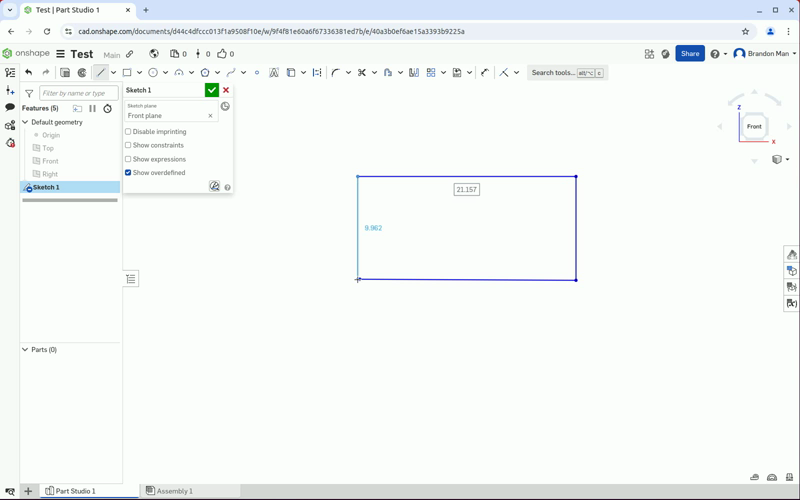
scroll(6)
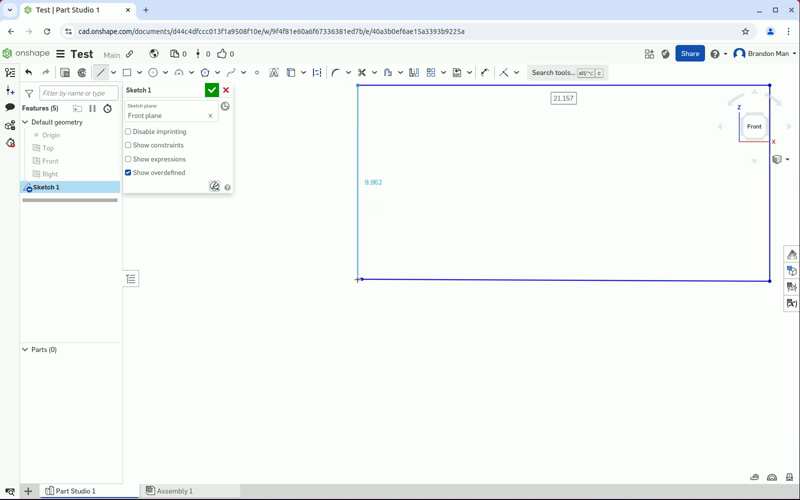
scroll(6)
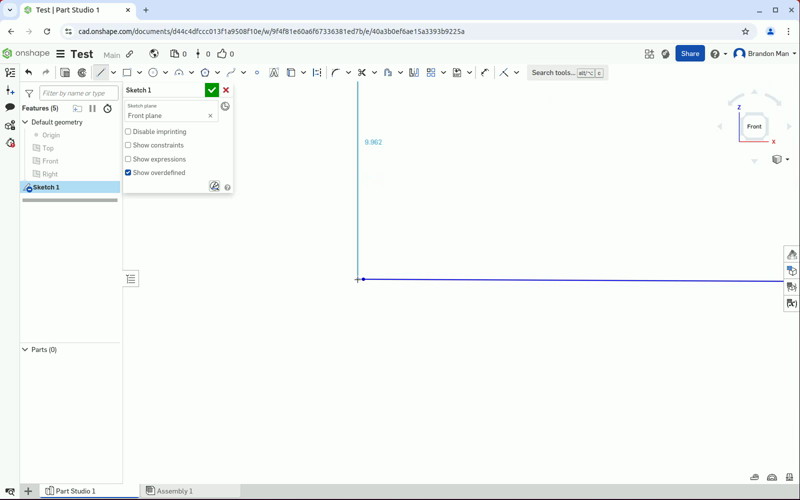
scroll(6)
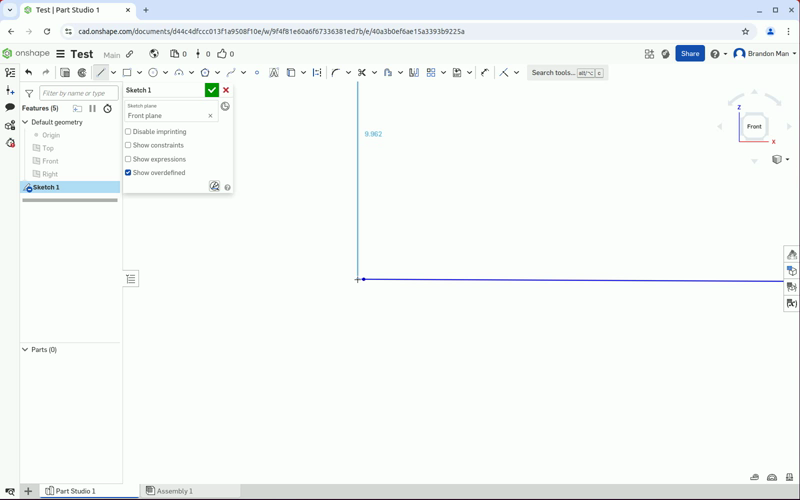
scroll(6)
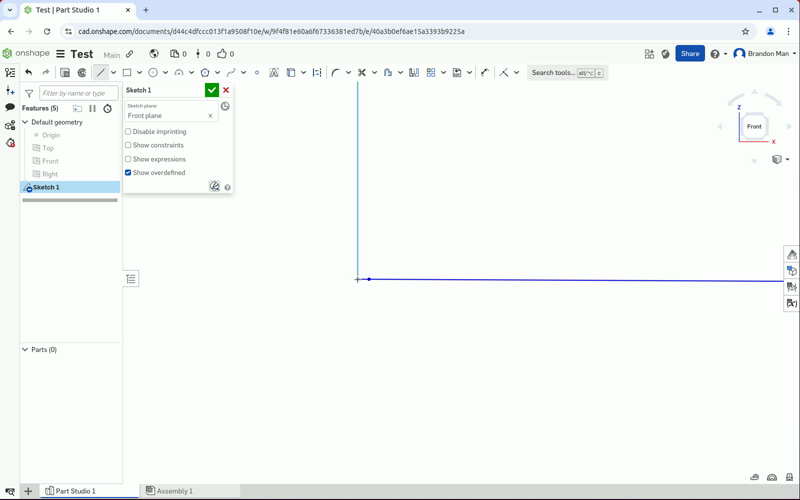
key_up(shift)
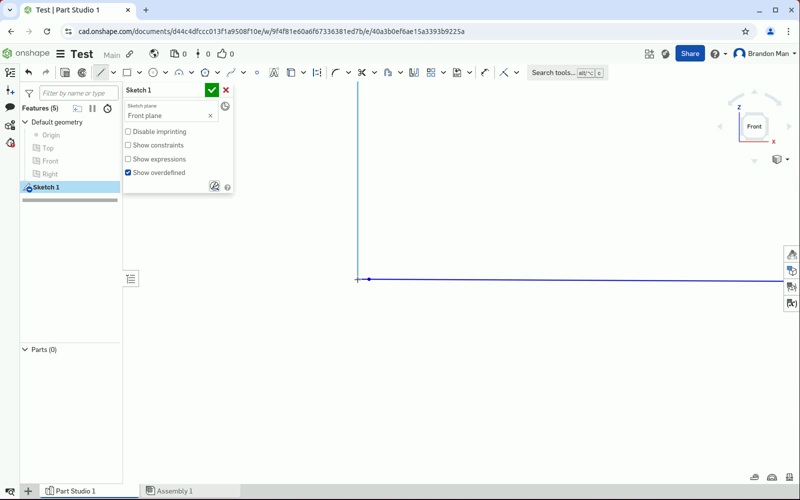
click(357, 279)
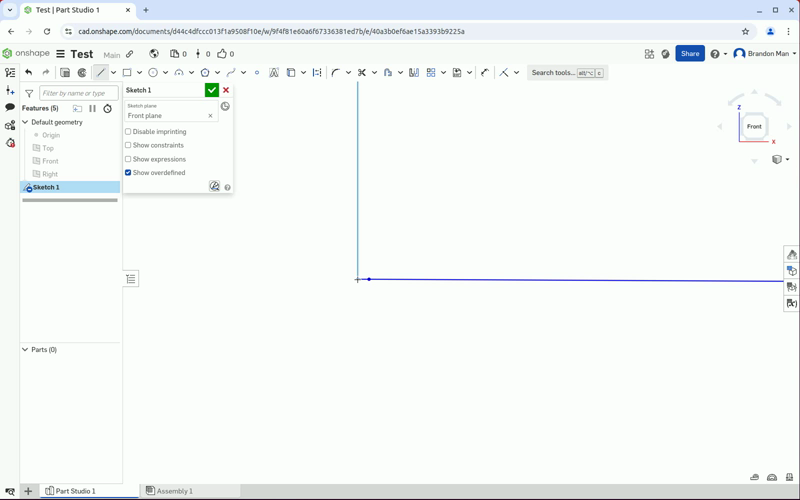
scroll(-6)
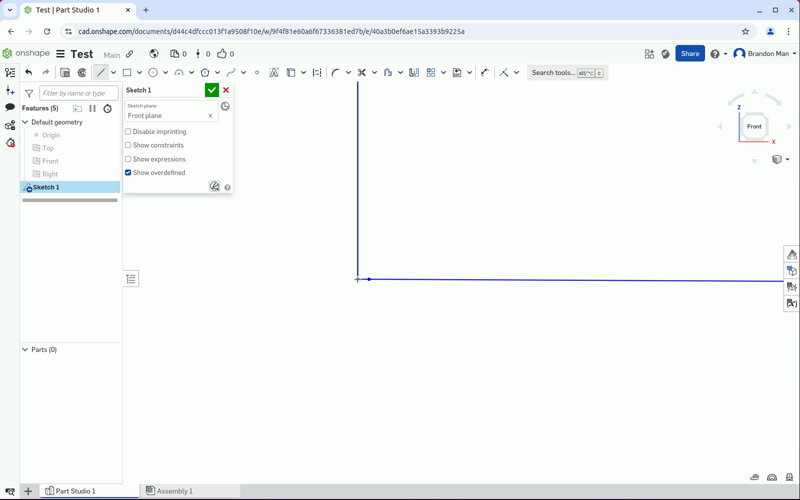
scroll(-6)
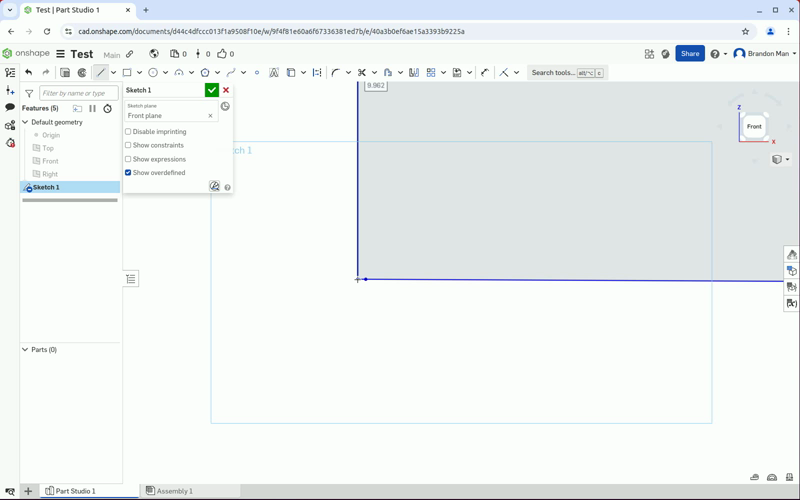
scroll(-6)
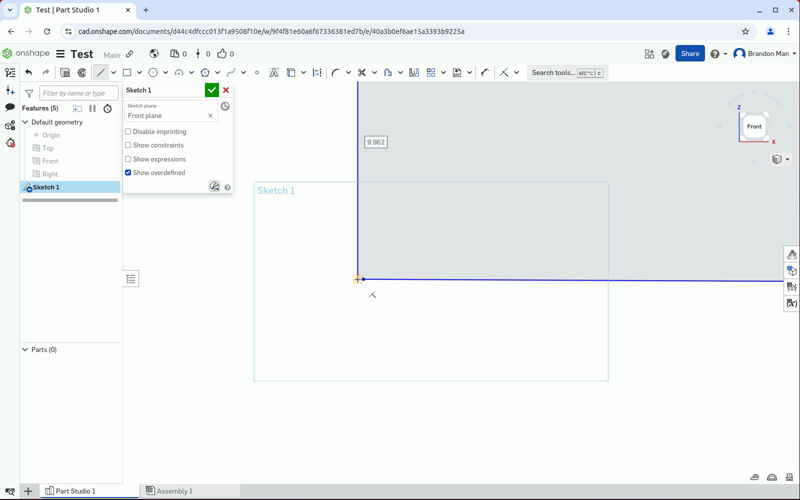
scroll(-6)
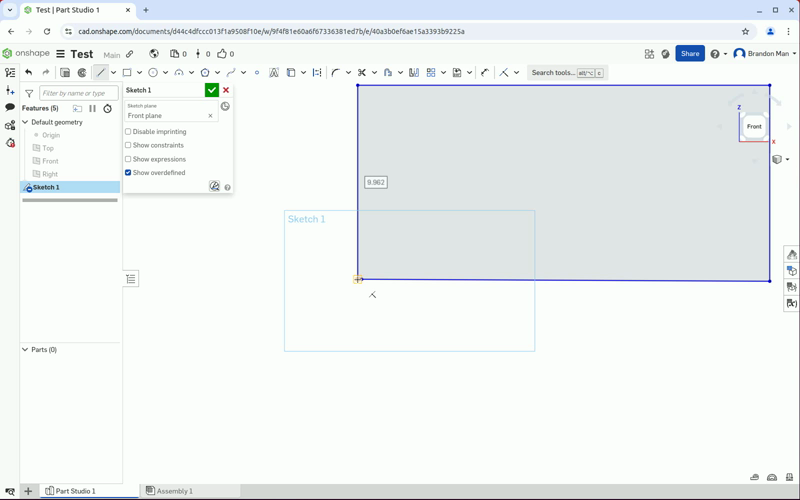
scroll(-6)
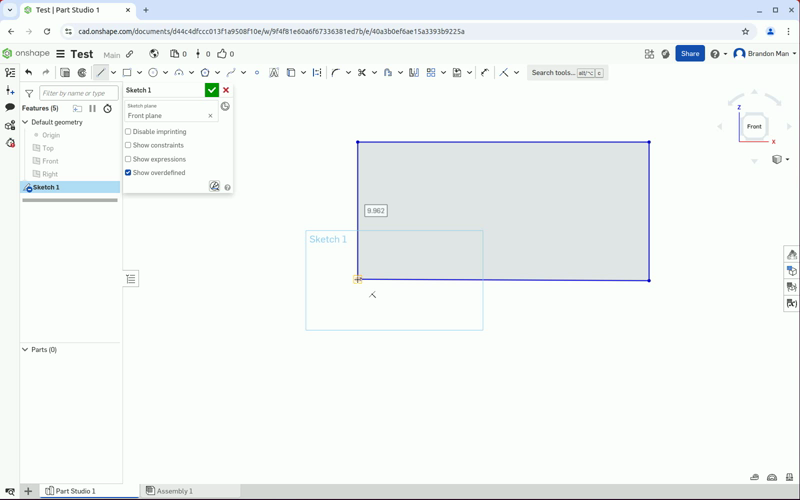
scroll(-6)
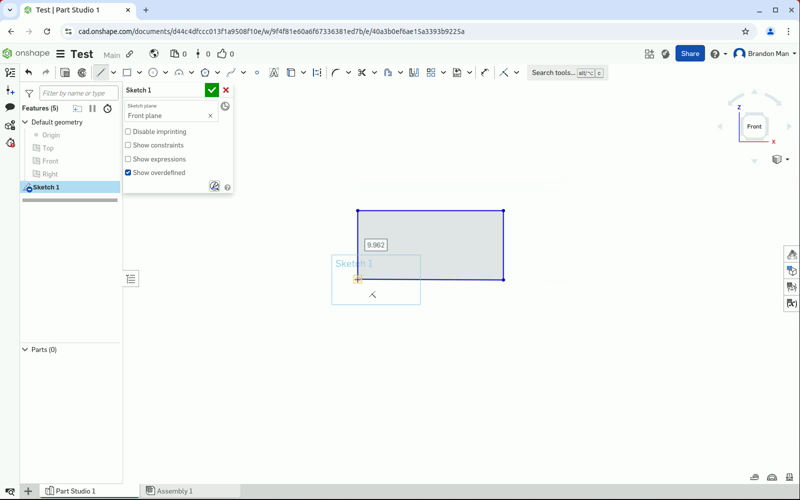
scroll(-6)
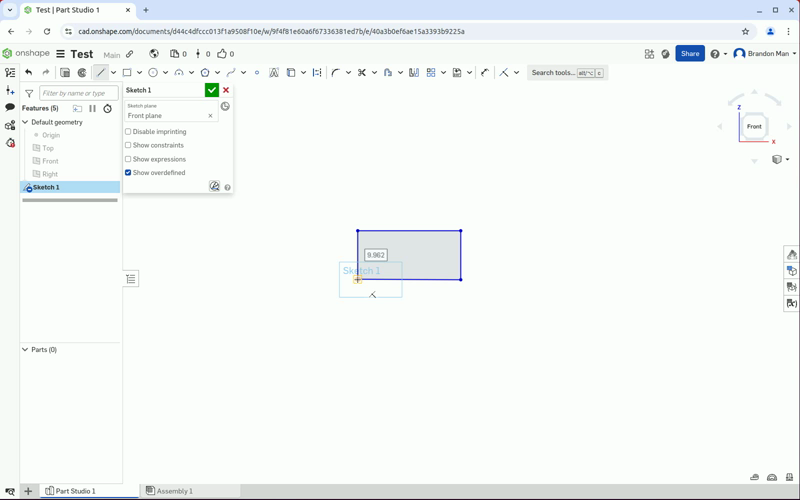
key(esc)
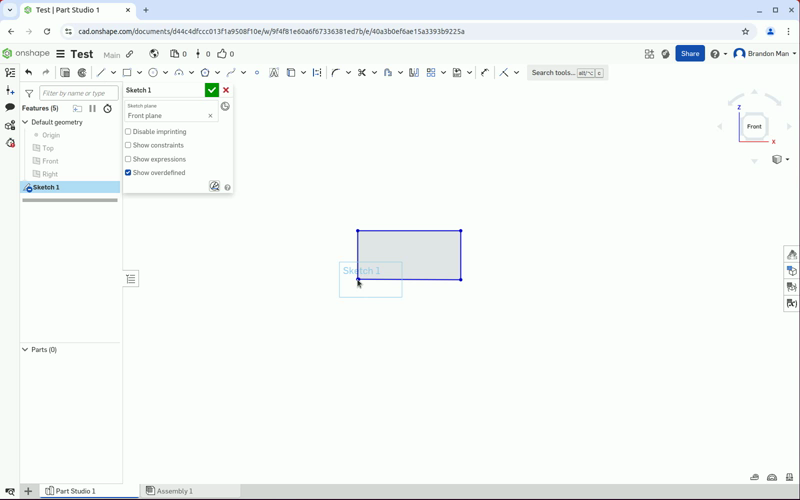
mouse_move(379, 247)
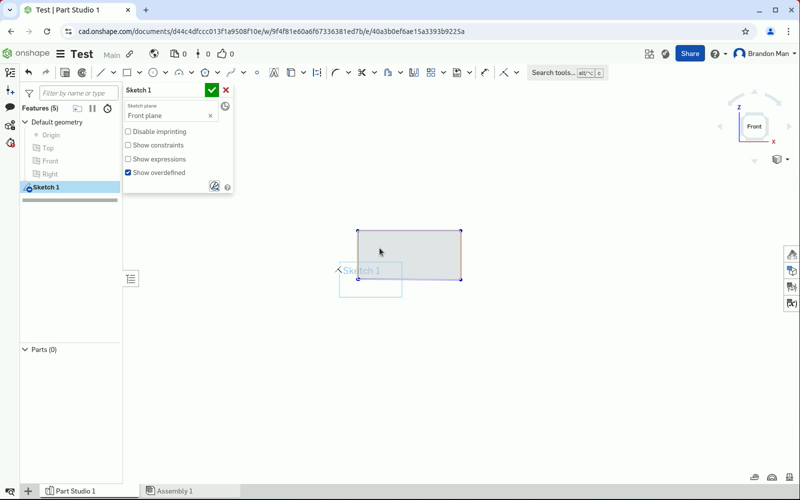
click(379, 247)
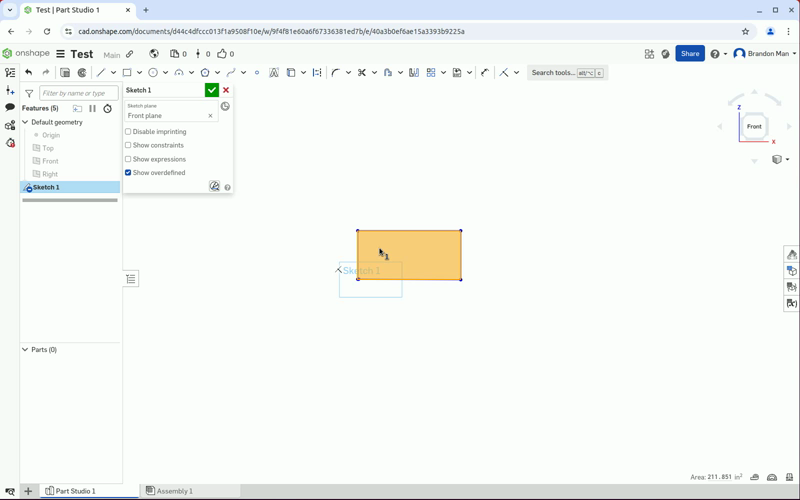
mouse_move(73, 352)
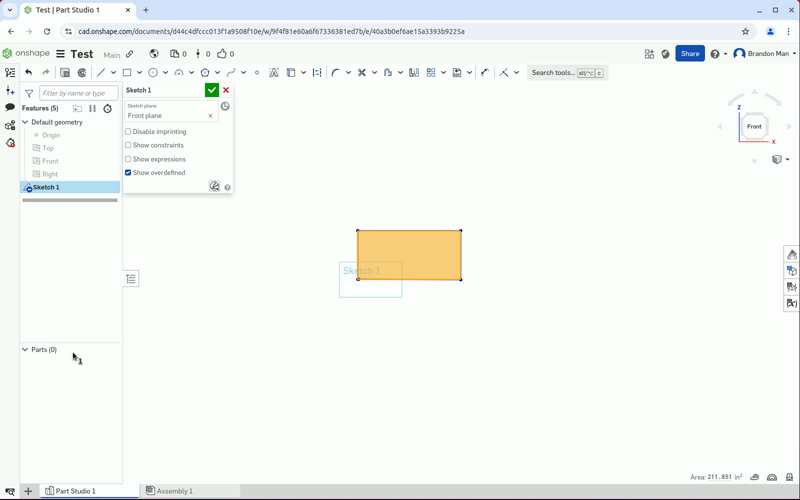
key(shift+y)
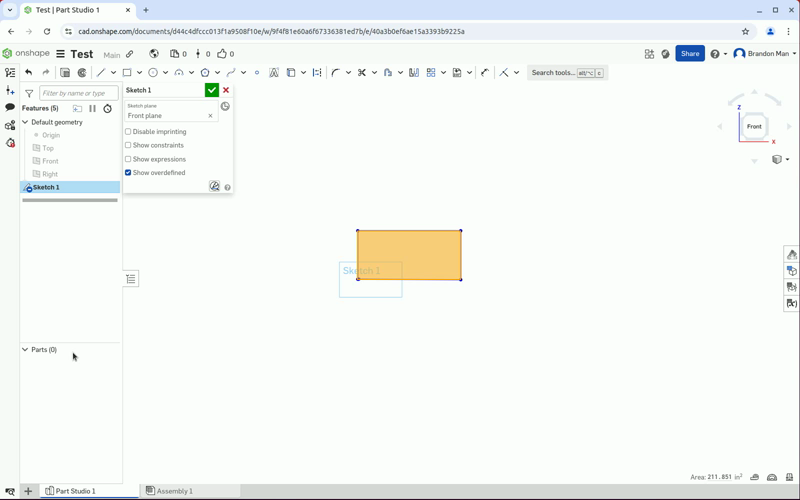
key(shift+e)
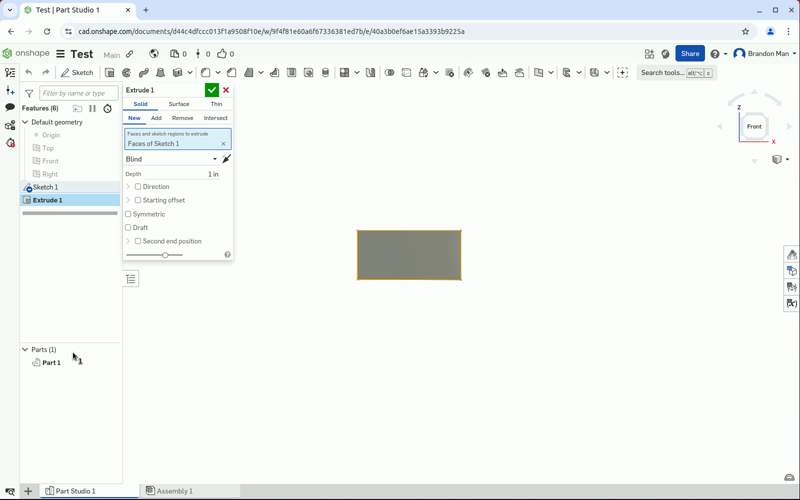
mouse_move(143, 106)
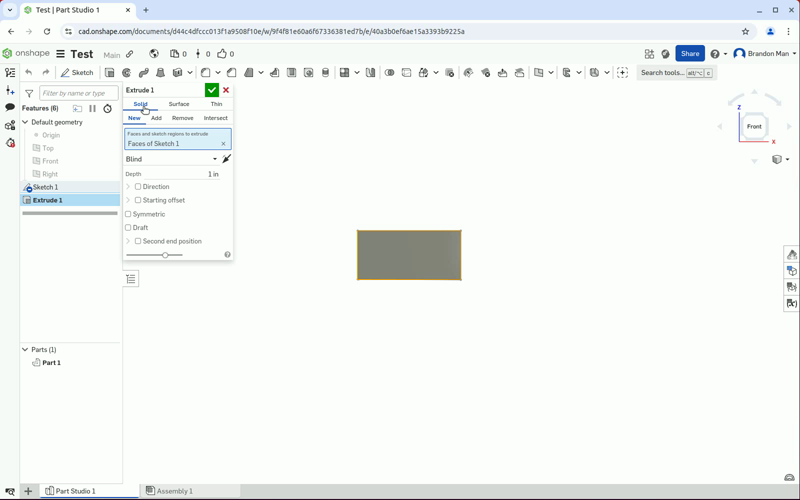
click(143, 106)
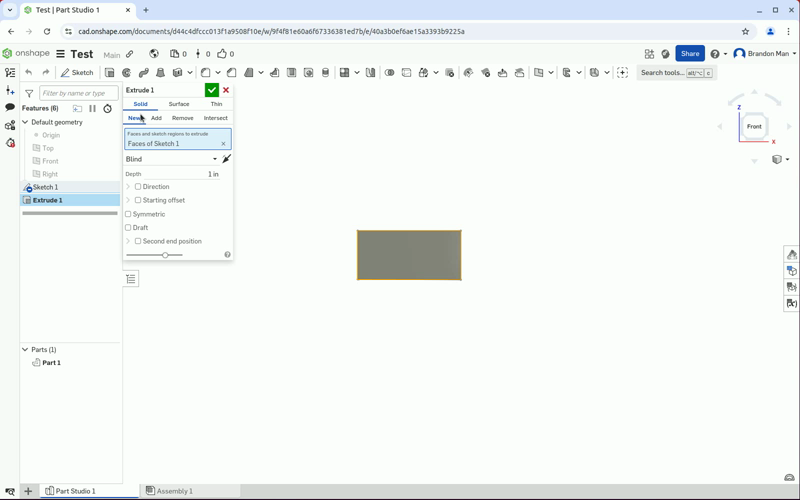
mouse_move(137, 120)
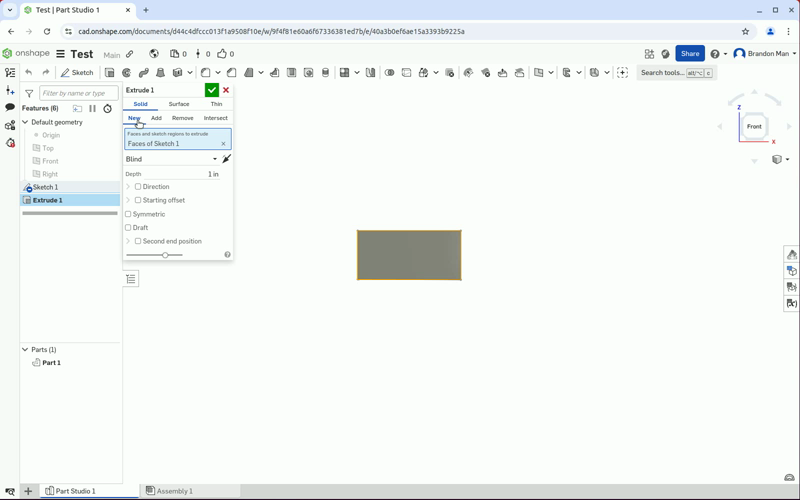
click(137, 120)
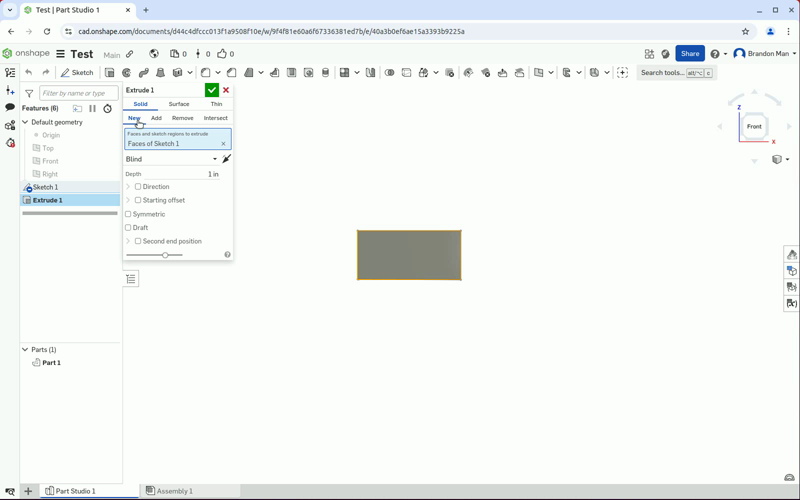
key(tab, 4)
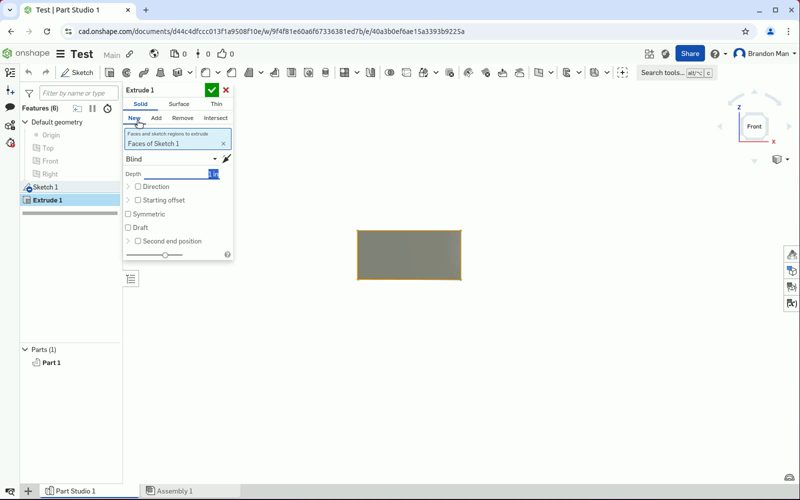
text(12.517)
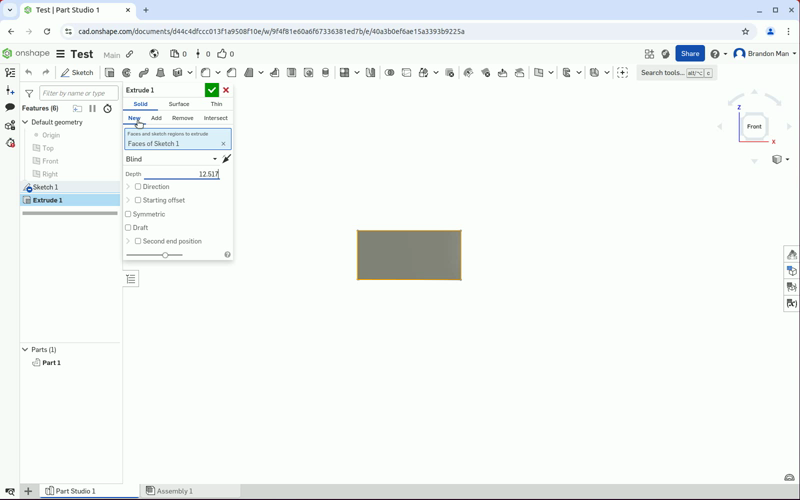
key(enter)
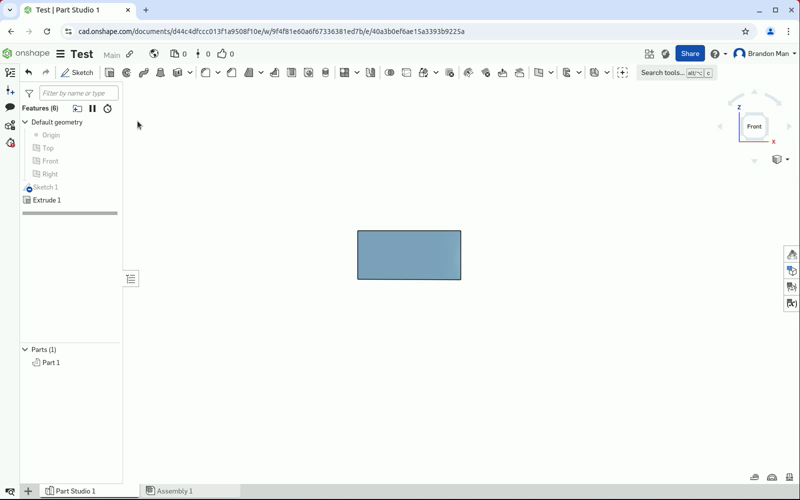
key(shift+h)
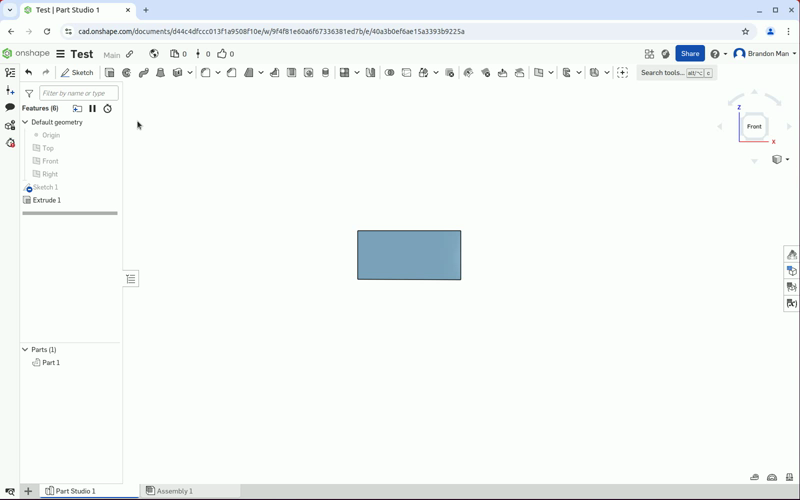
key(shift+h)
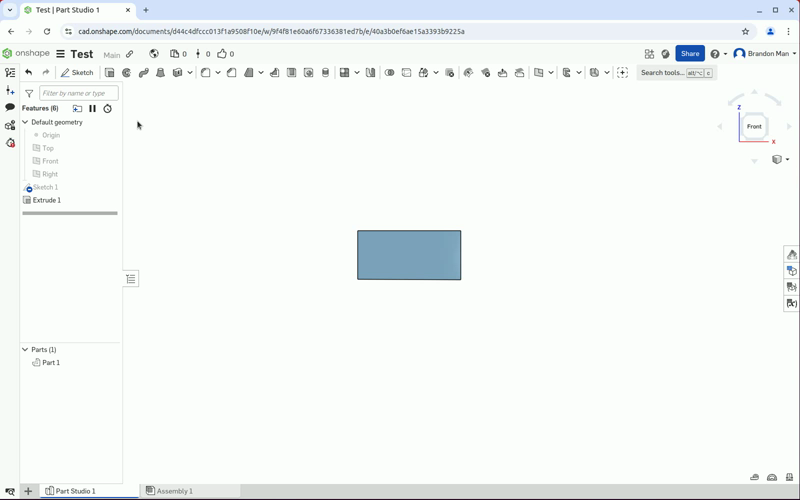
mouse_move(73, 189)
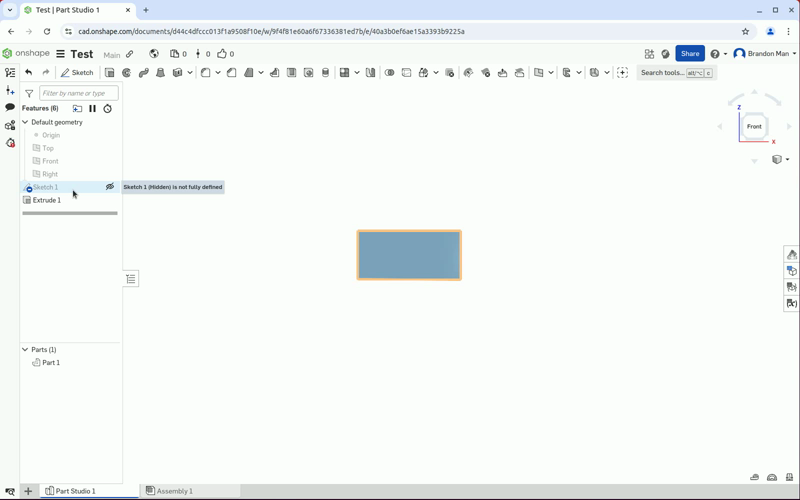
click(73, 189)
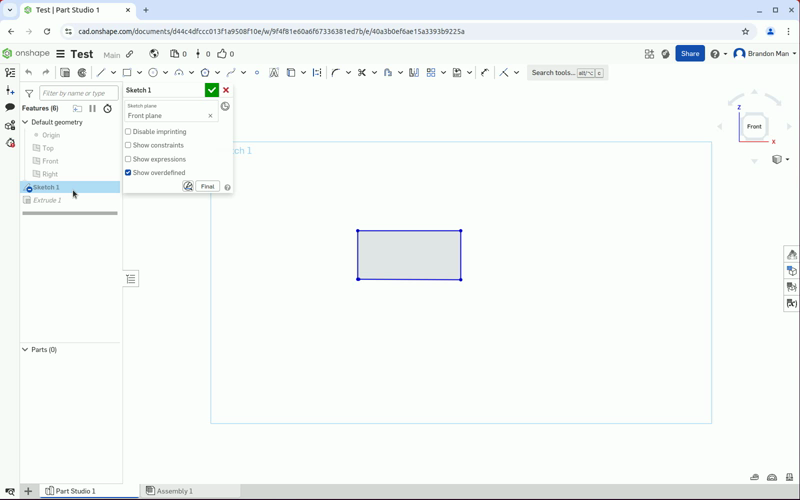
mouse_move(229, 92)
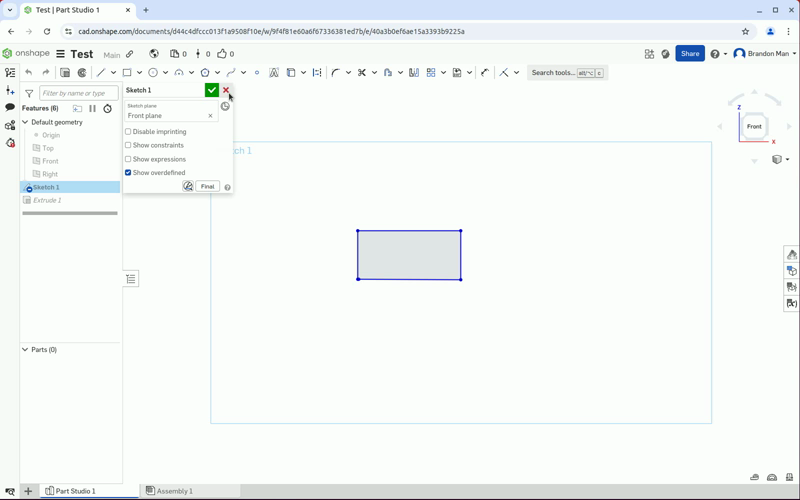
click(229, 92)
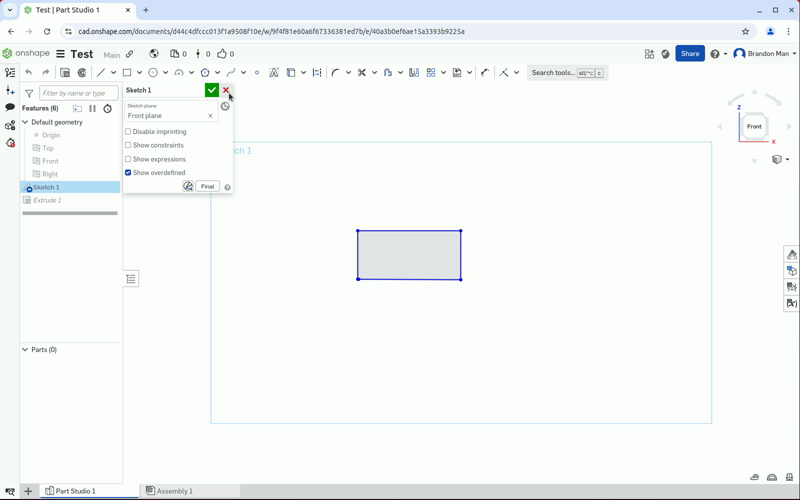
key(shift+s)
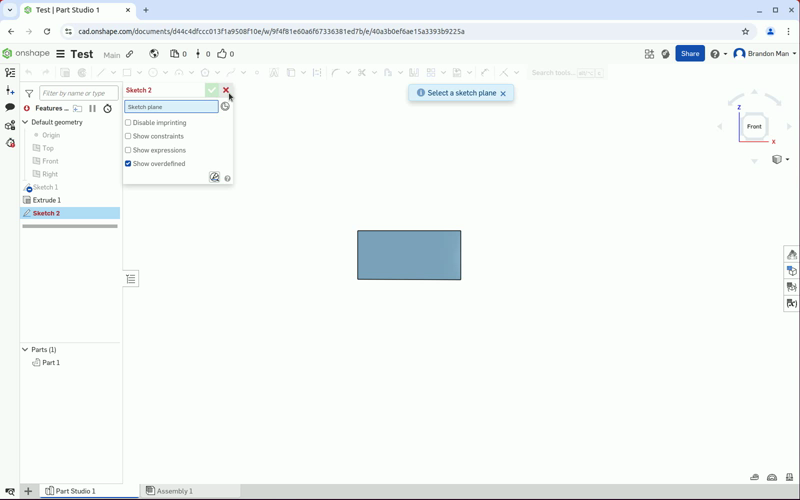
mouse_move(73, 163)
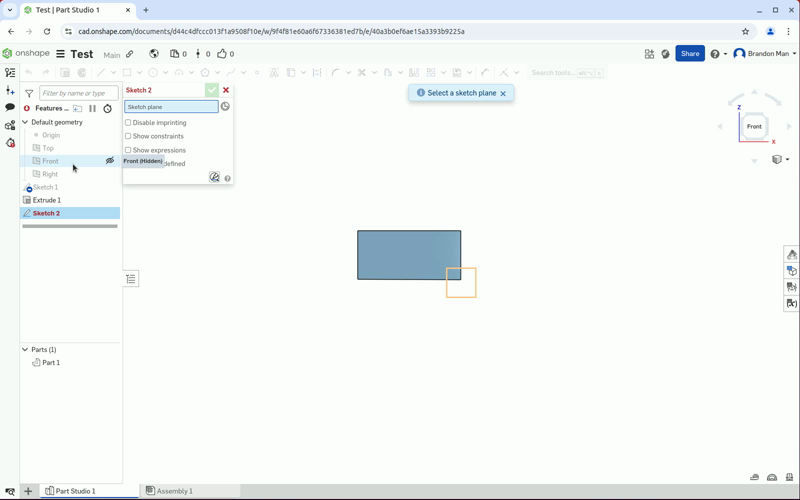
click(73, 163)
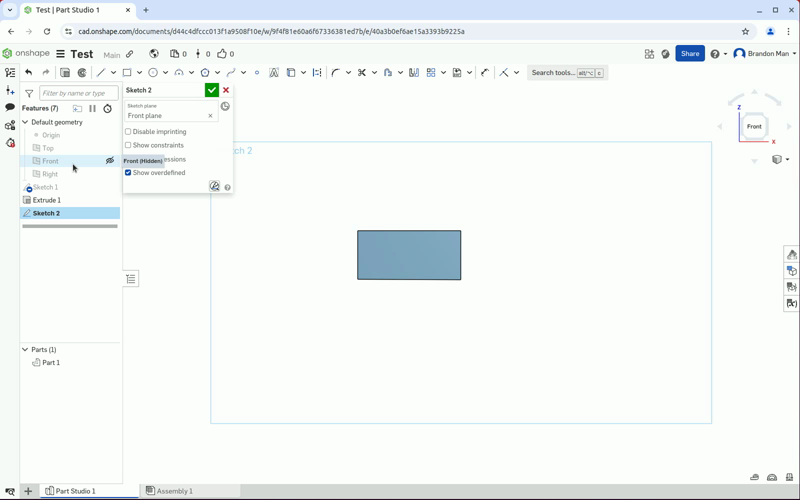
mouse_move(73, 352)
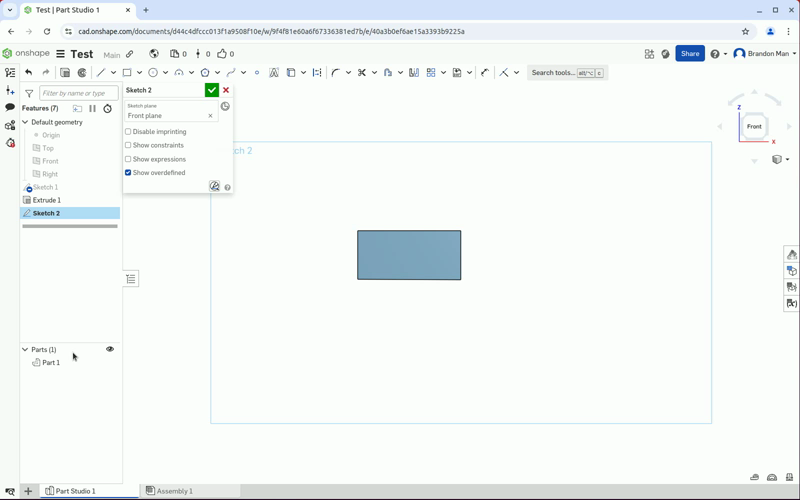
key(y)
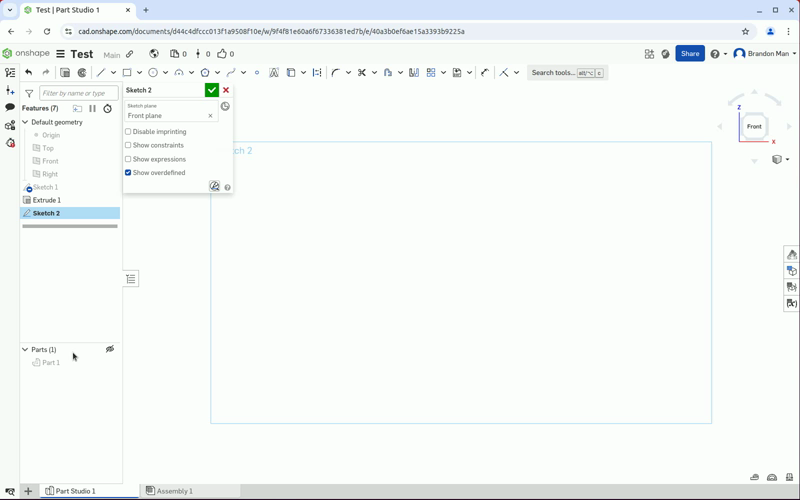
key(l)
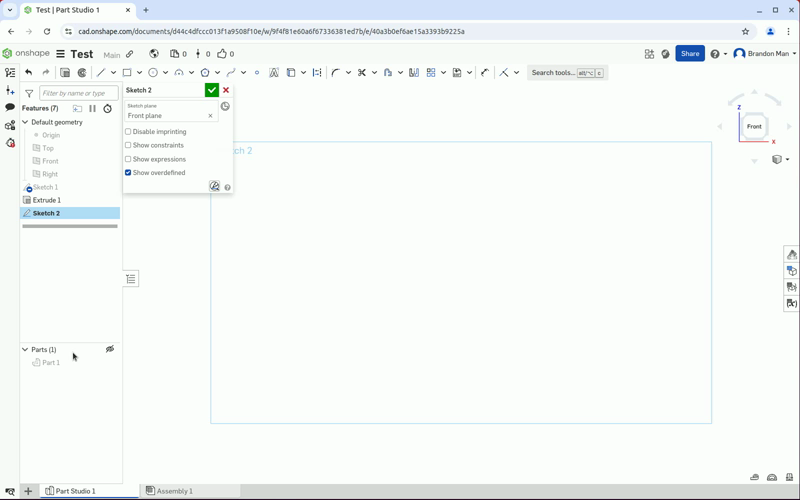
key_down(shift)
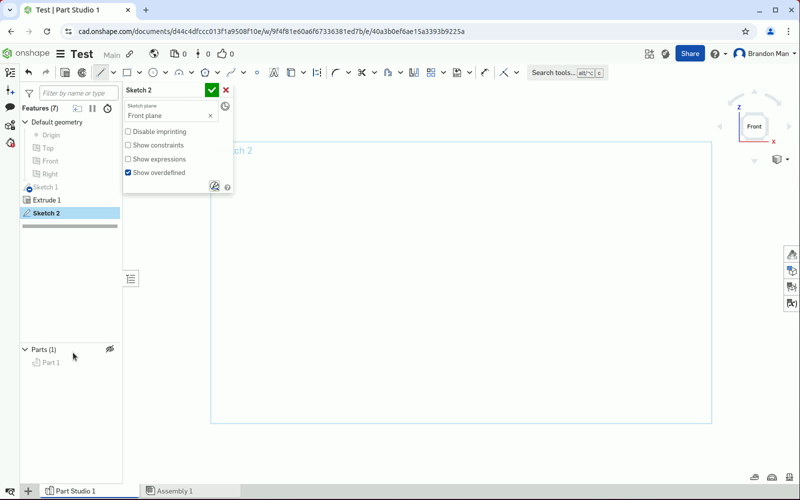
mouse_move(348, 307)
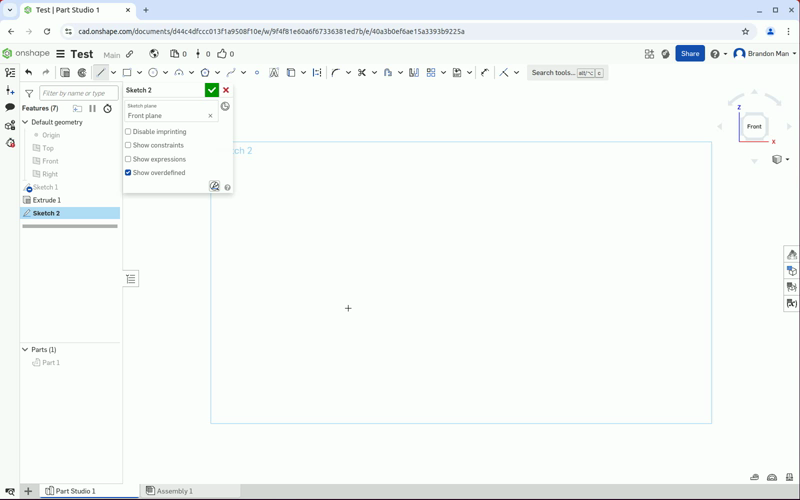
click(348, 307)
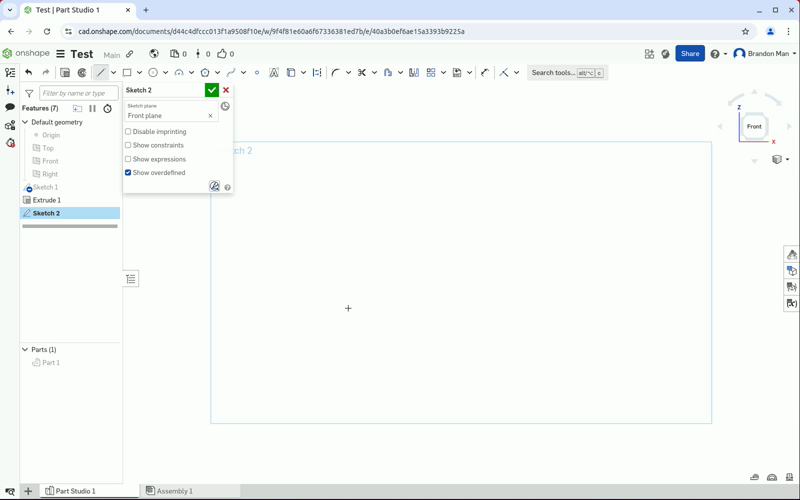
key_up(shift)
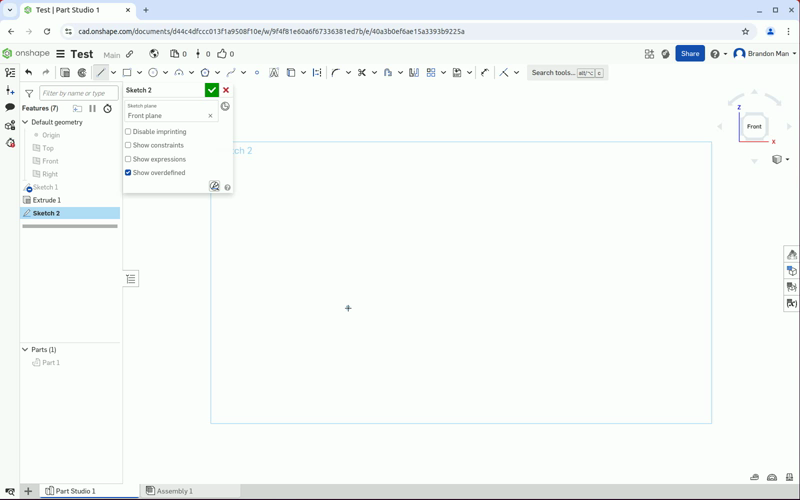
key_down(shift)
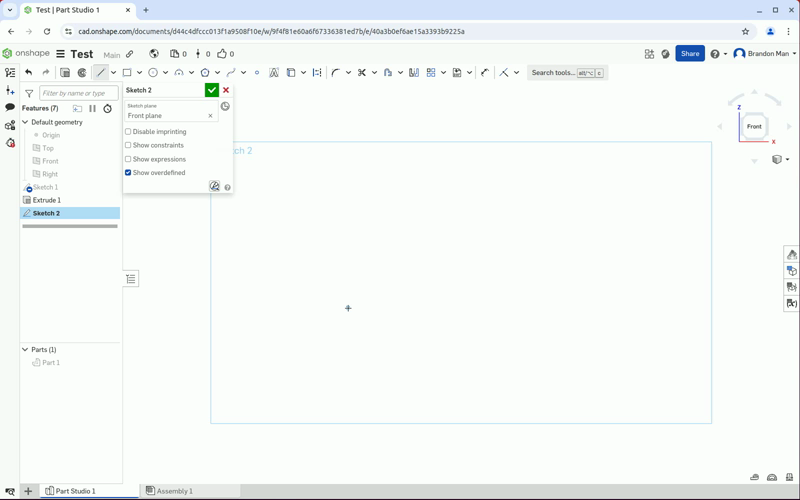
mouse_move(460, 307)
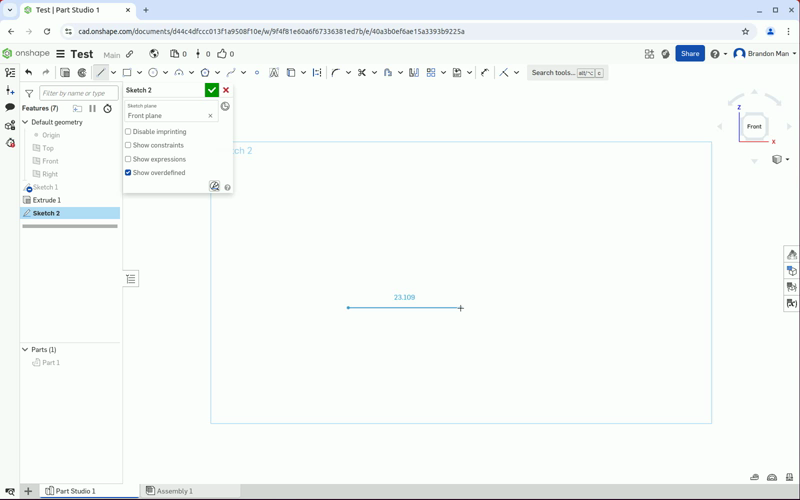
click(460, 307)
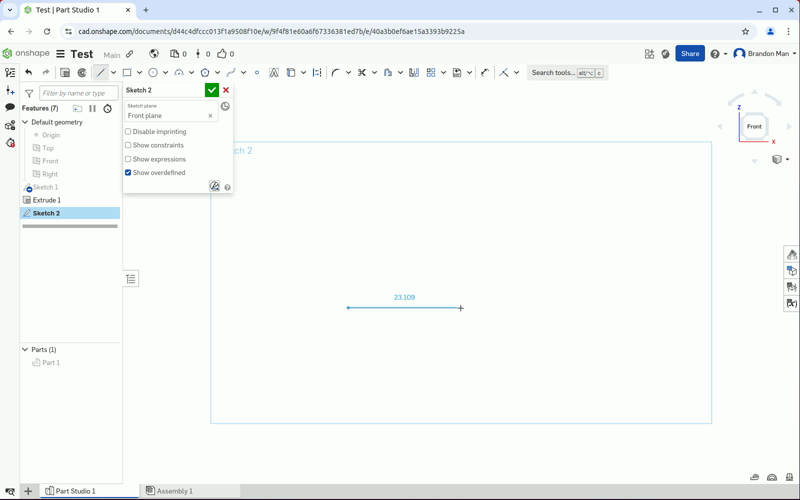
key_up(shift)
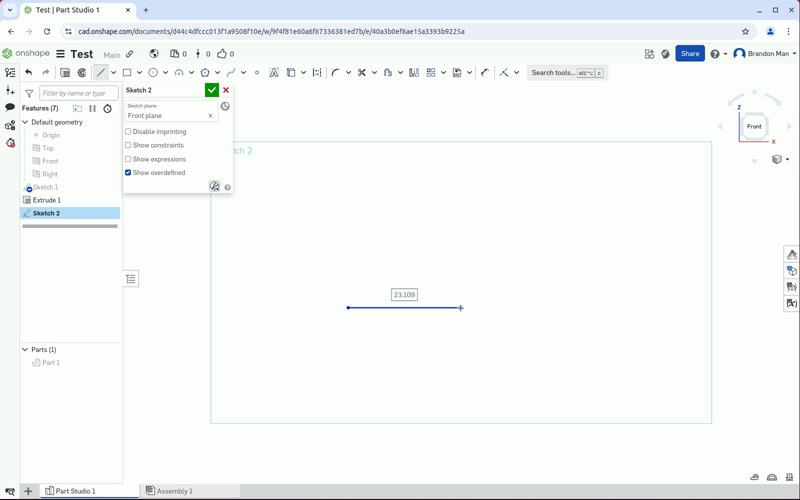
key_down(shift)
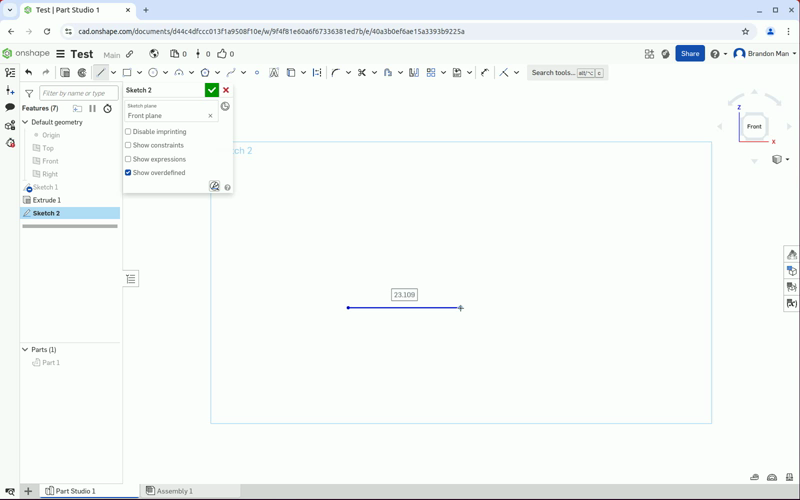
mouse_move(490, 307)
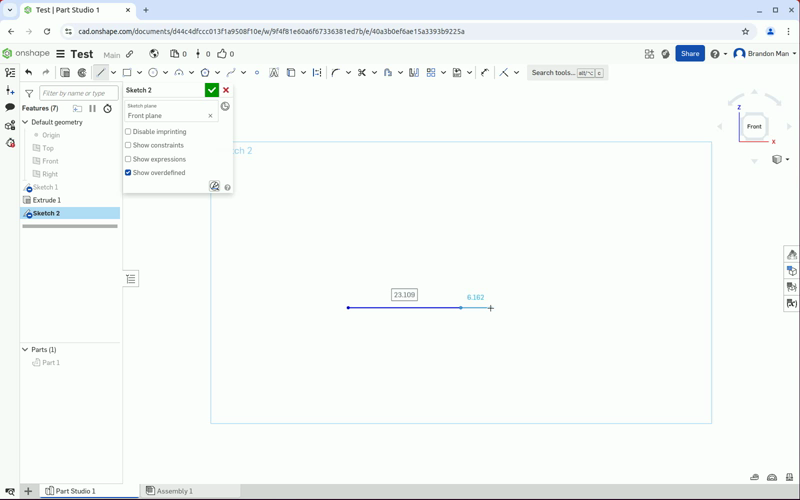
mouse_move(460, 293)
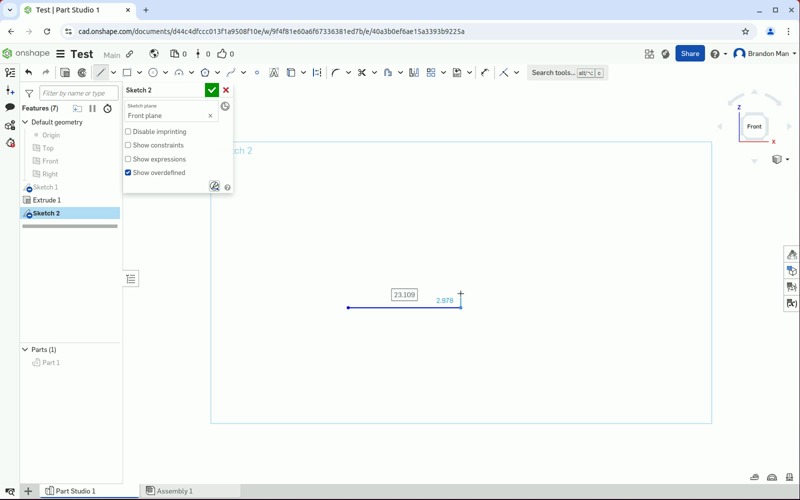
click(460, 293)
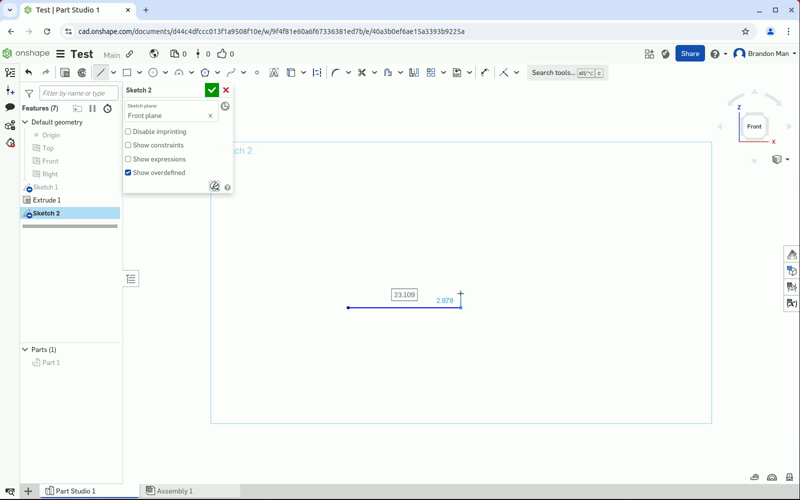
key_up(shift)
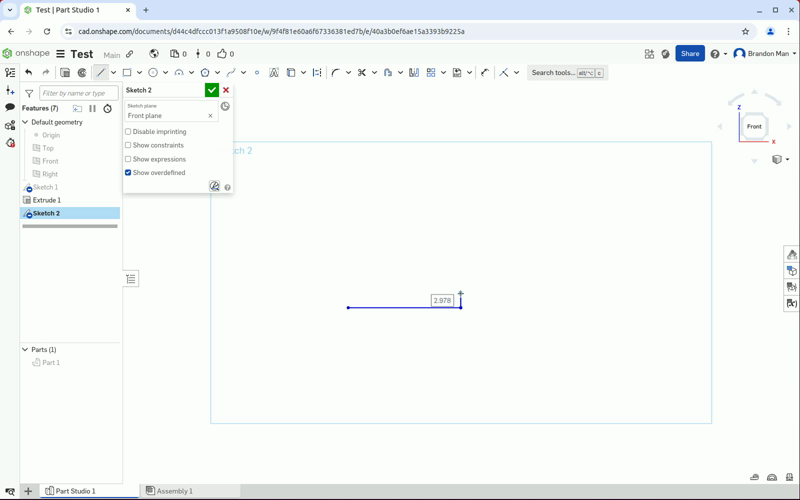
key_down(shift)
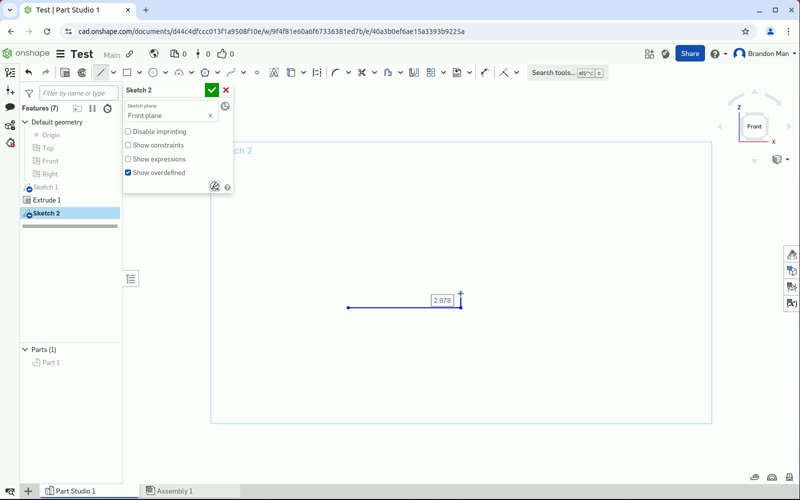
mouse_move(353, 293)
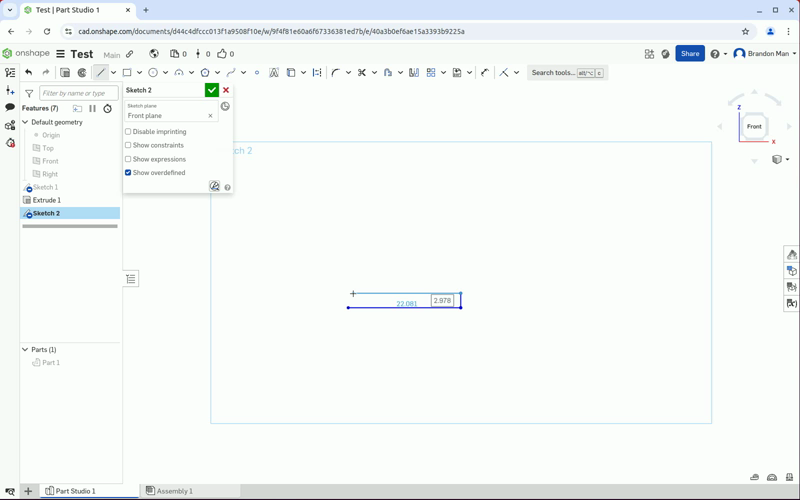
click(353, 293)
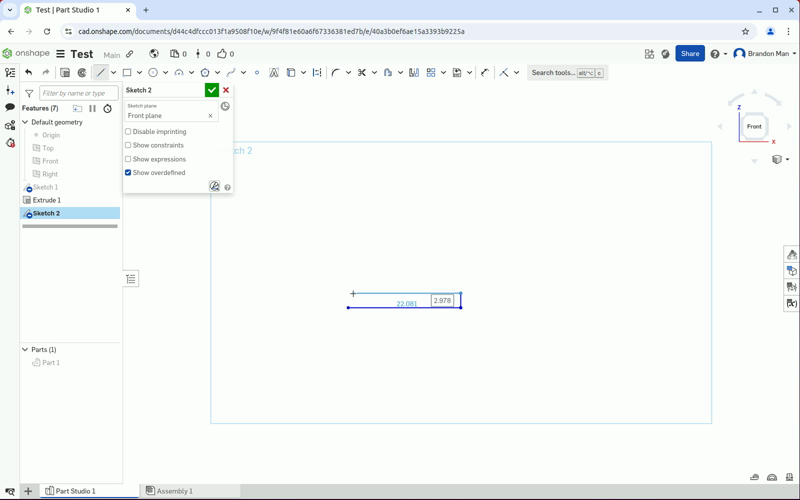
key_up(shift)
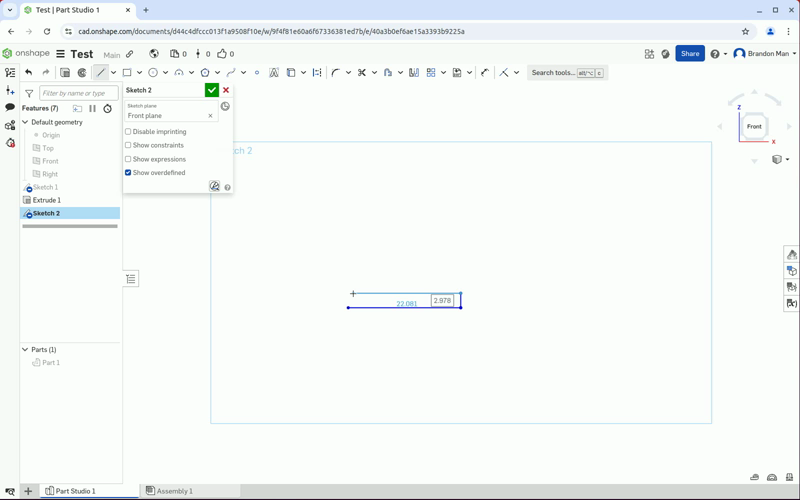
key_down(shift)
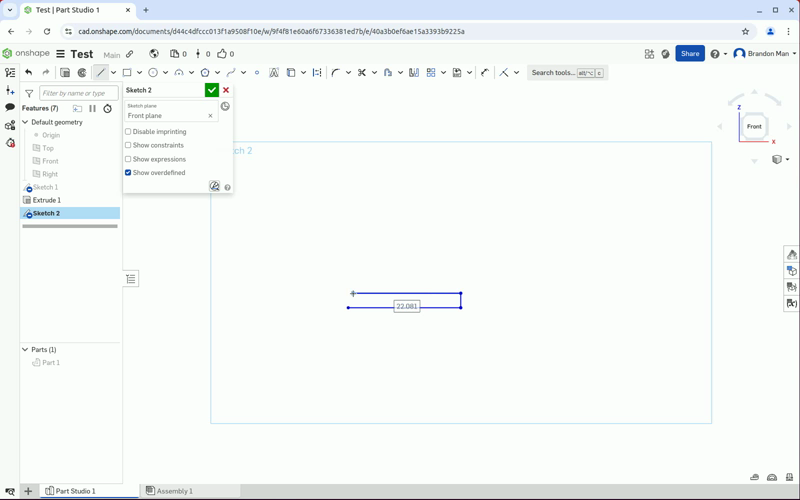
mouse_move(383, 293)
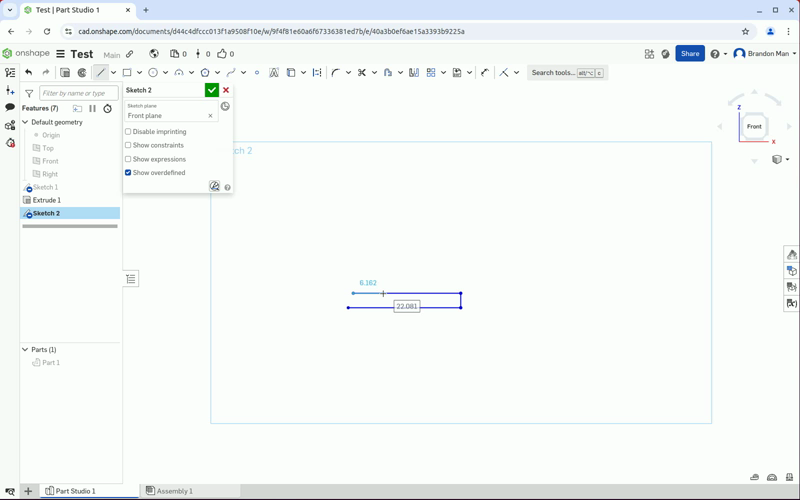
mouse_move(348, 293)
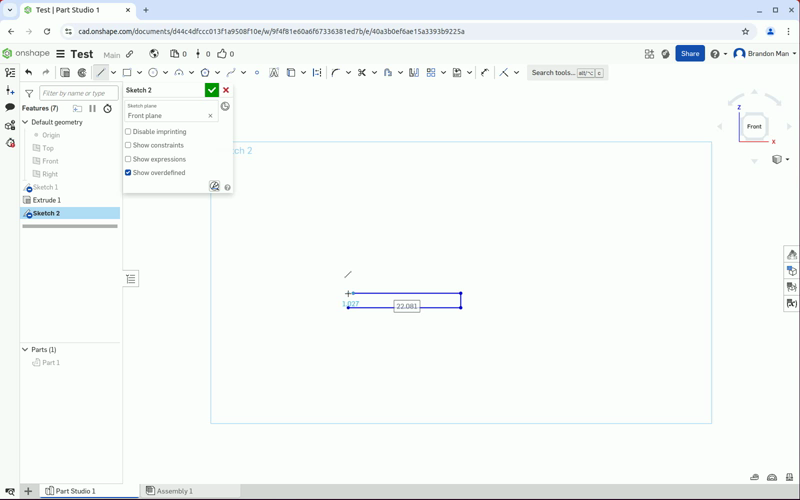
scroll(6)
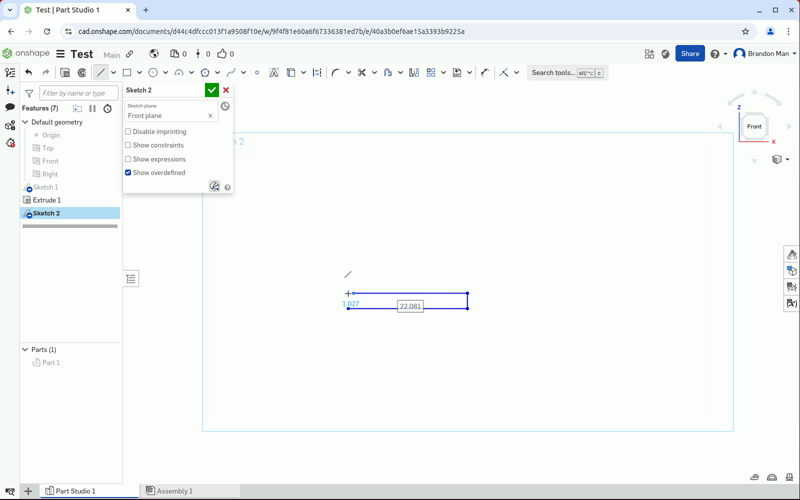
scroll(6)
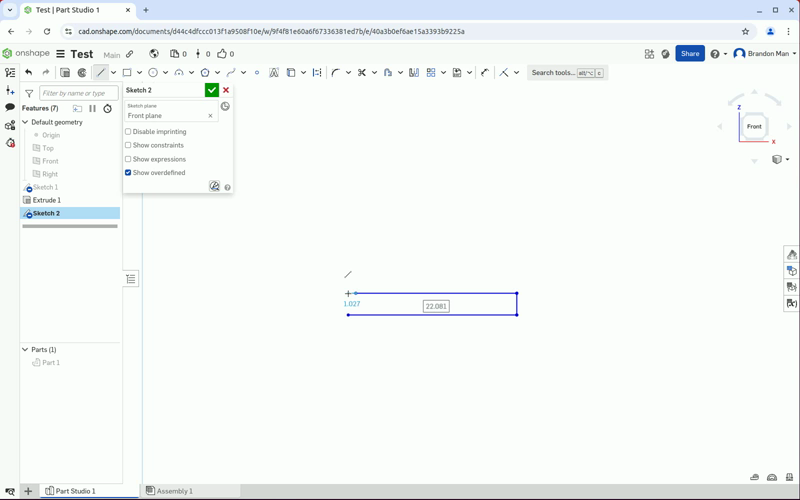
scroll(6)
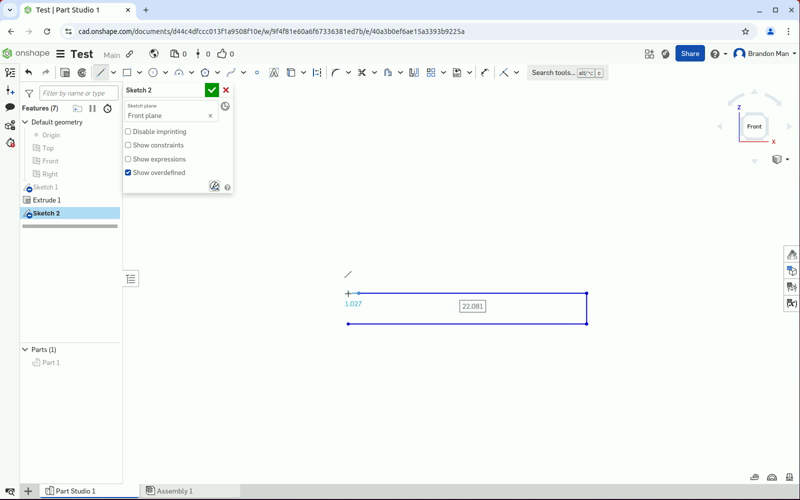
scroll(6)
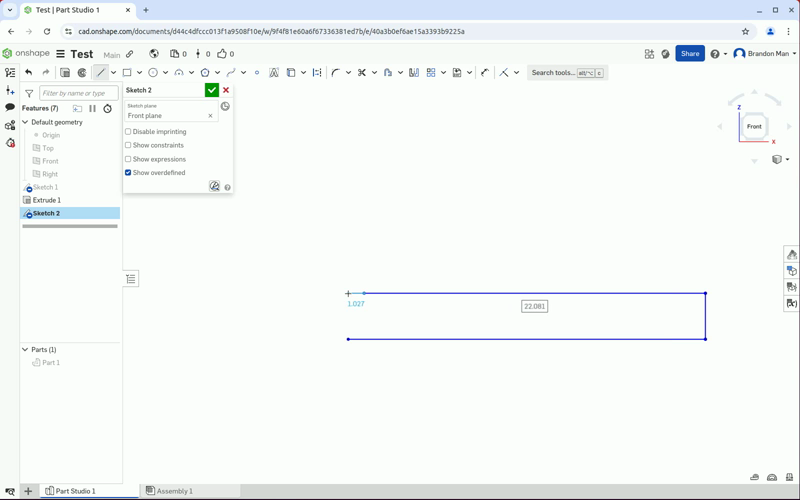
scroll(6)
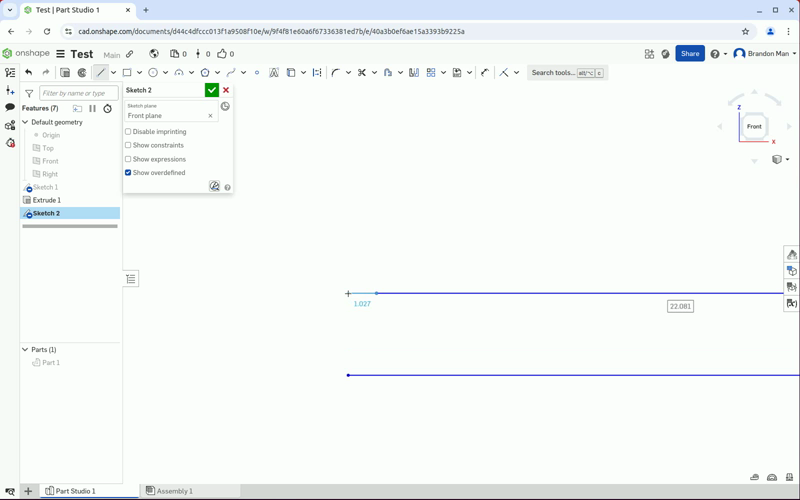
scroll(6)
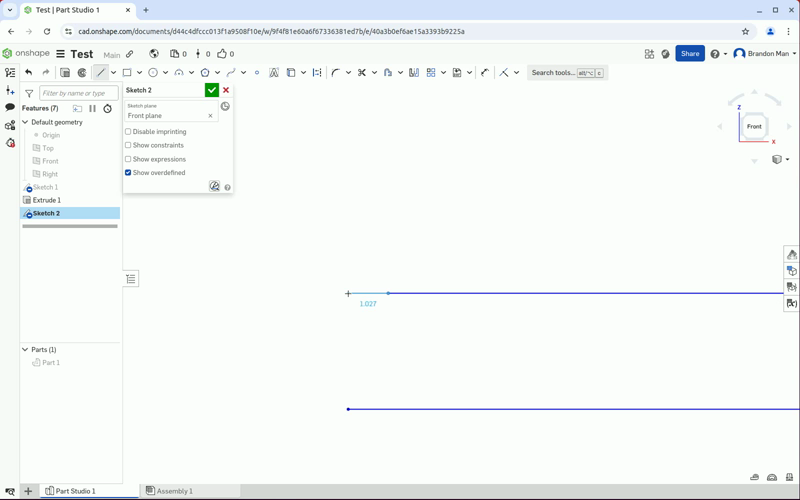
scroll(6)
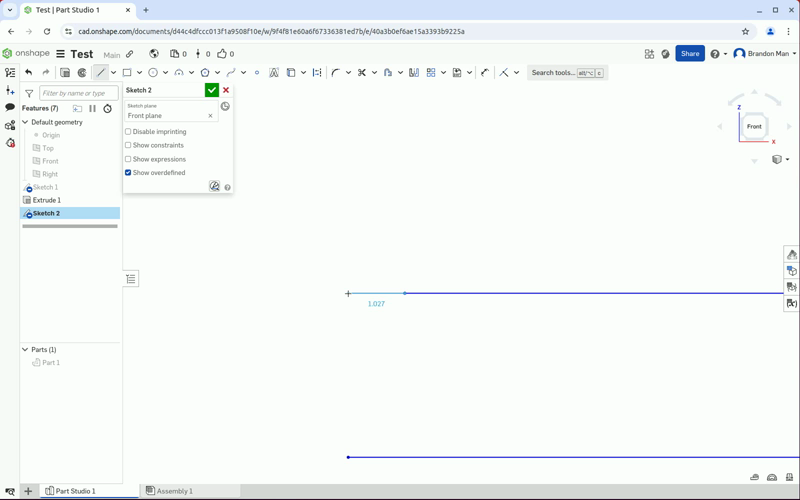
click(348, 293)
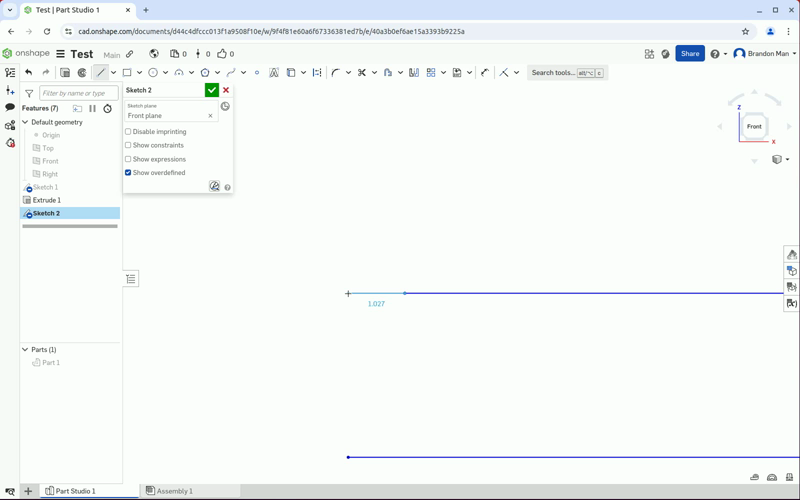
scroll(-6)
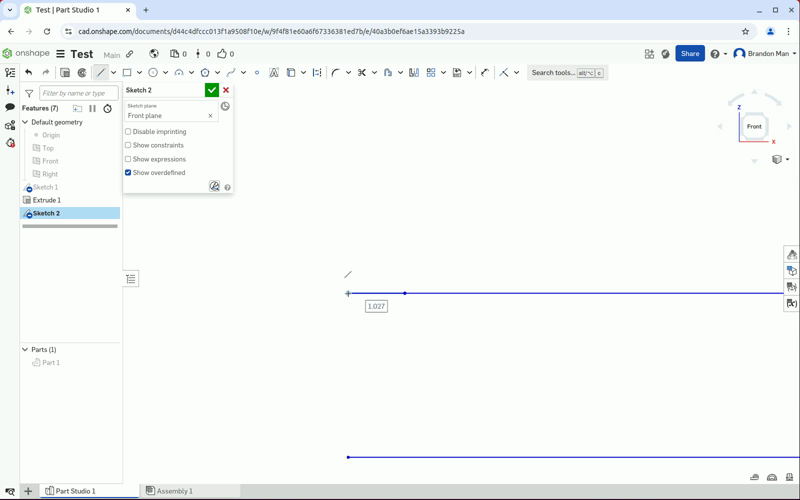
scroll(-6)
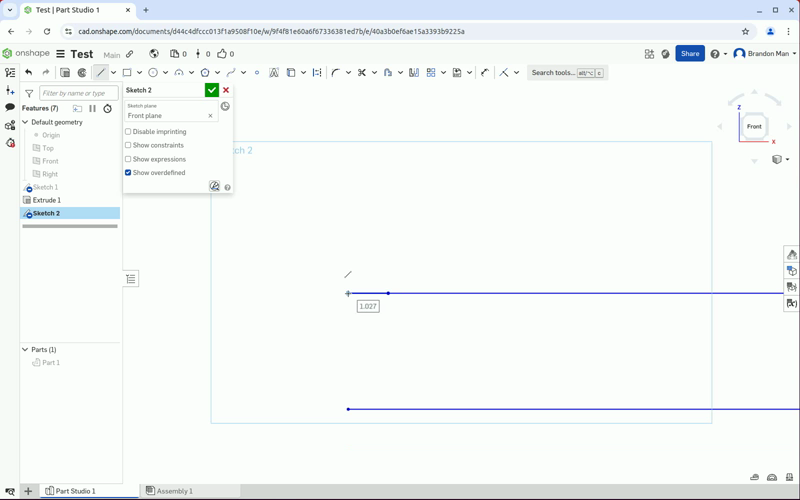
scroll(-6)
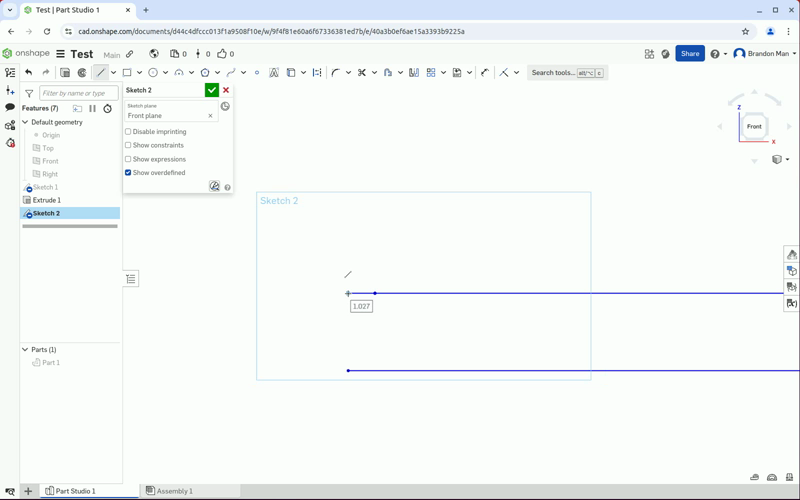
scroll(-6)
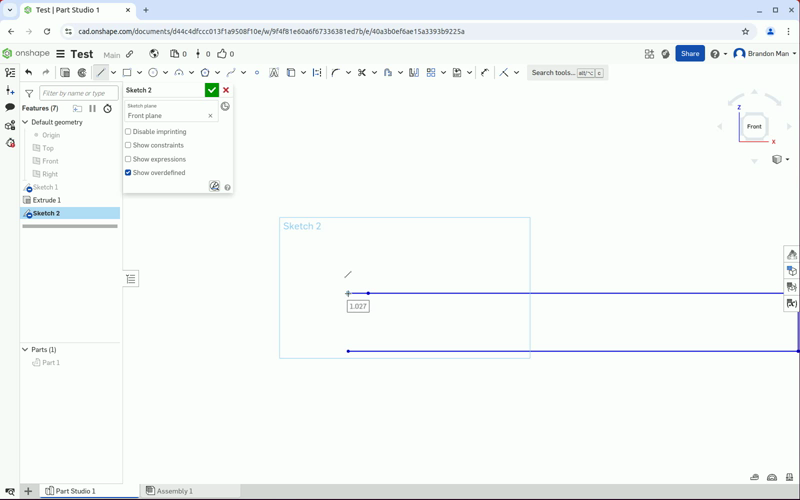
scroll(-6)
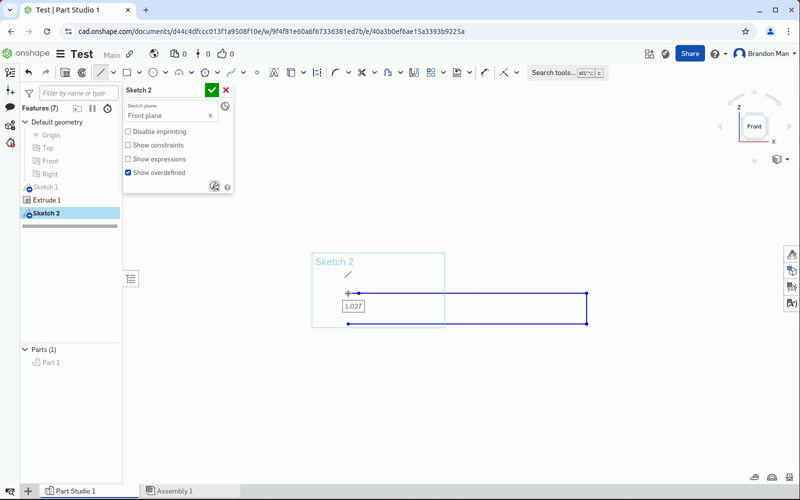
scroll(-6)
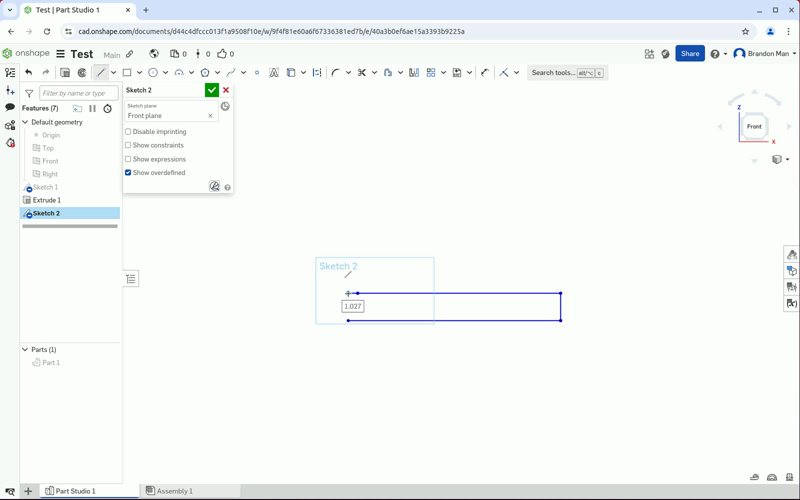
scroll(-6)
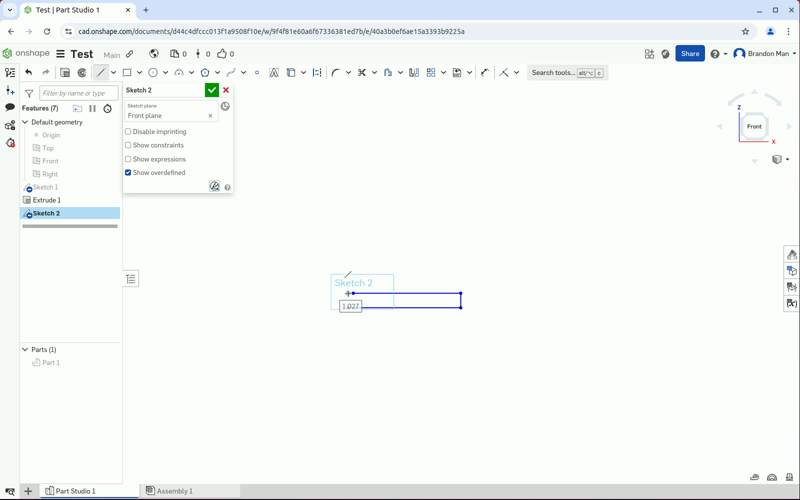
key_up(shift)
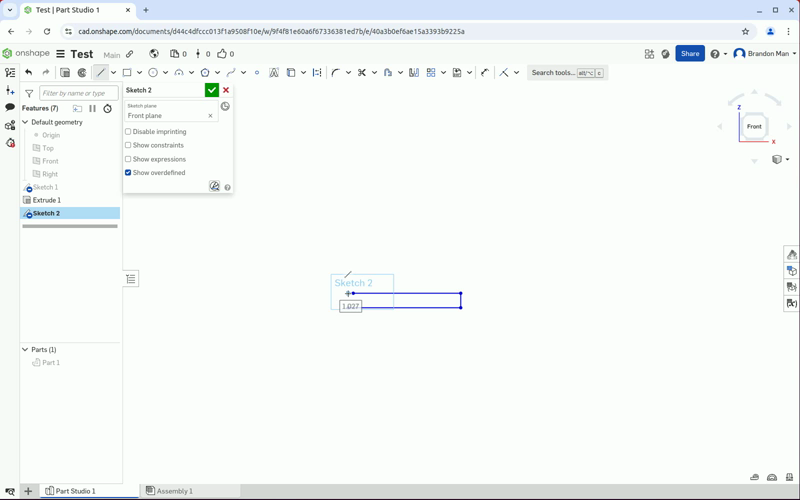
mouse_move(378, 293)
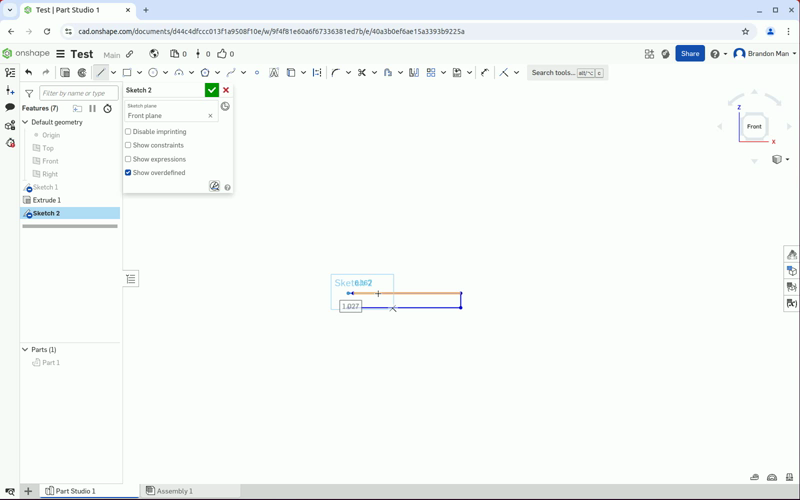
key_down(shift)
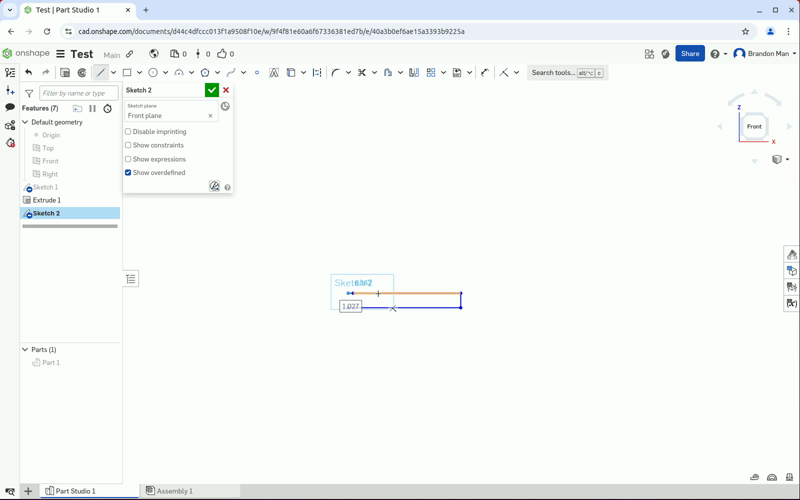
mouse_move(348, 307)
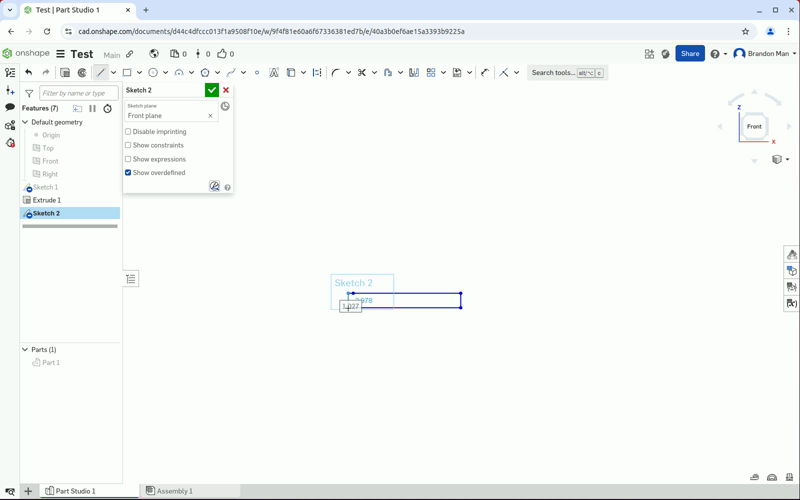
key_up(shift)
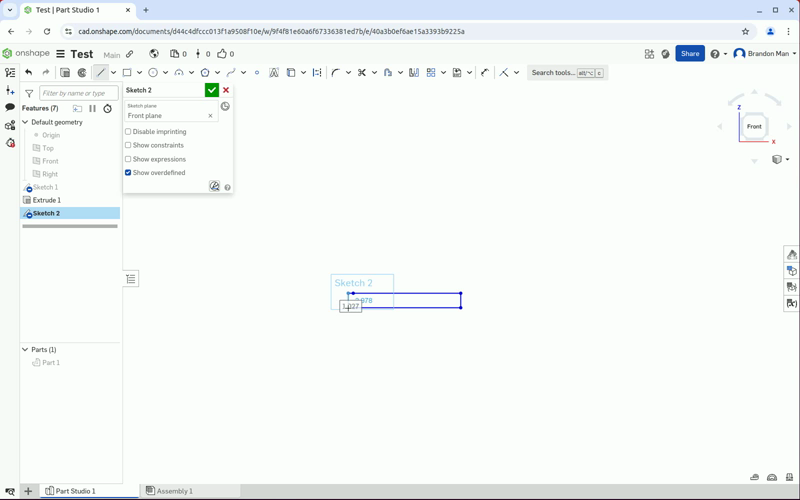
click(348, 307)
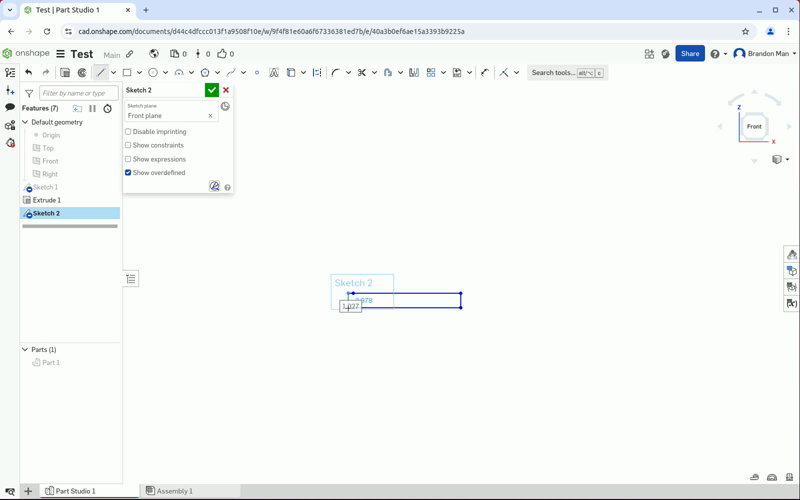
key(esc)
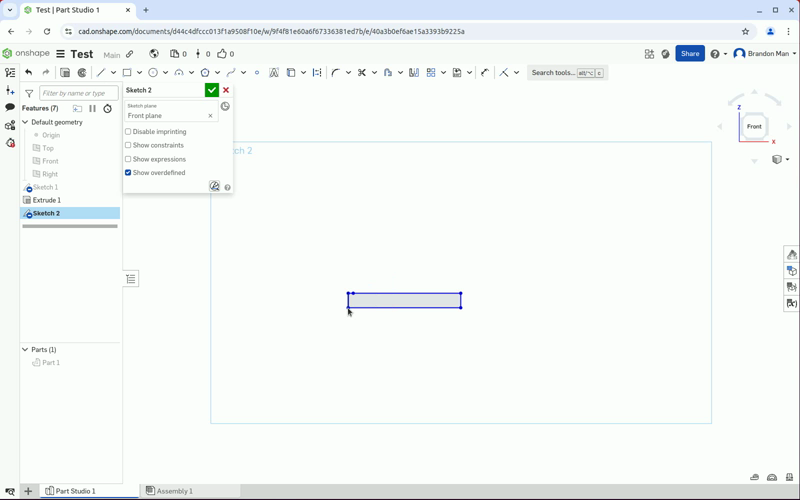
mouse_move(370, 298)
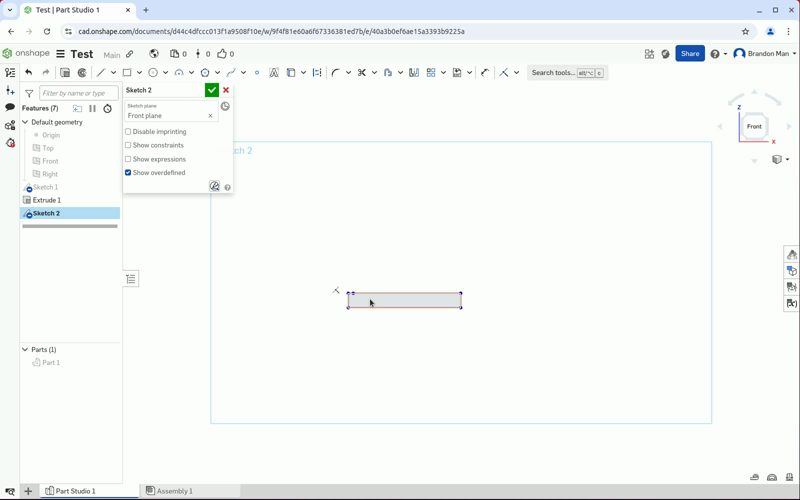
scroll(6)
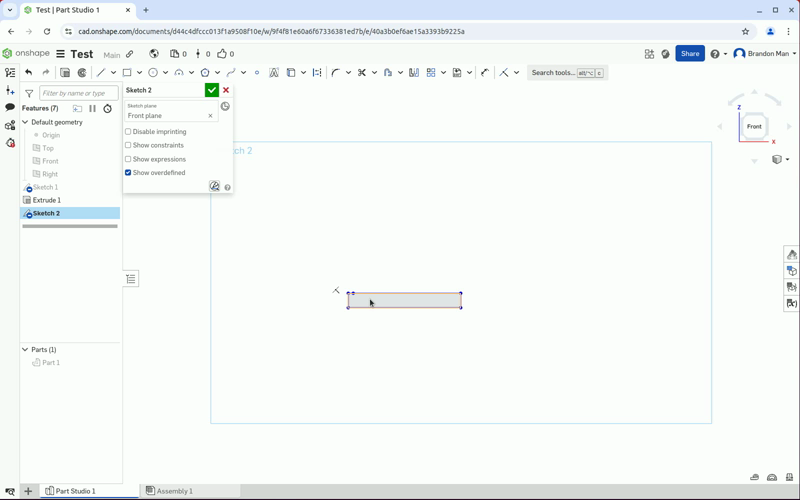
scroll(6)
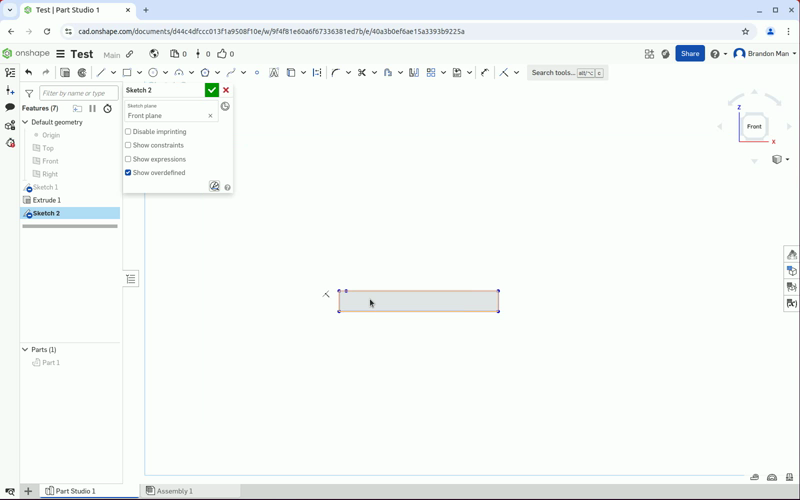
scroll(6)
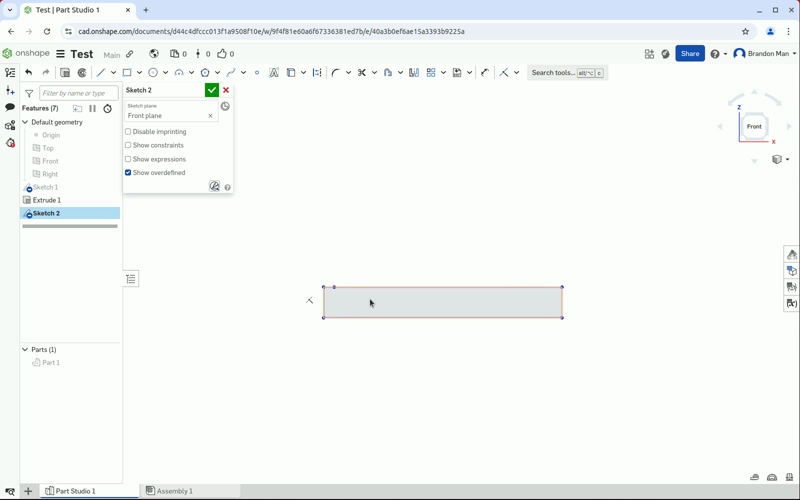
scroll(6)
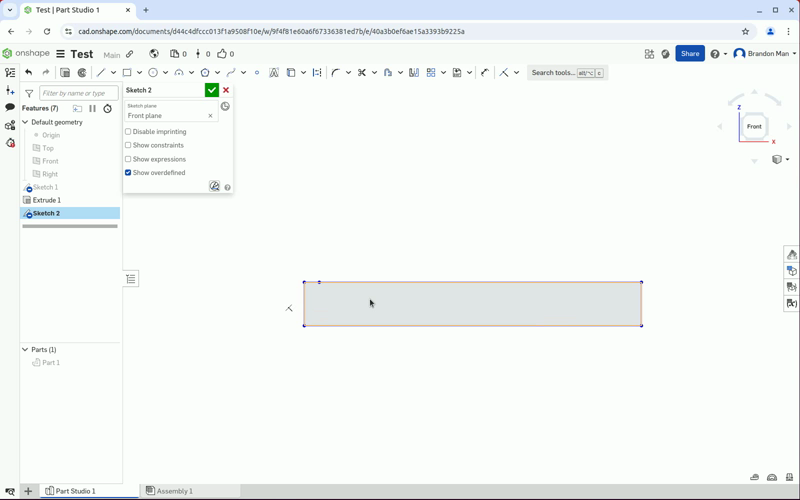
scroll(6)
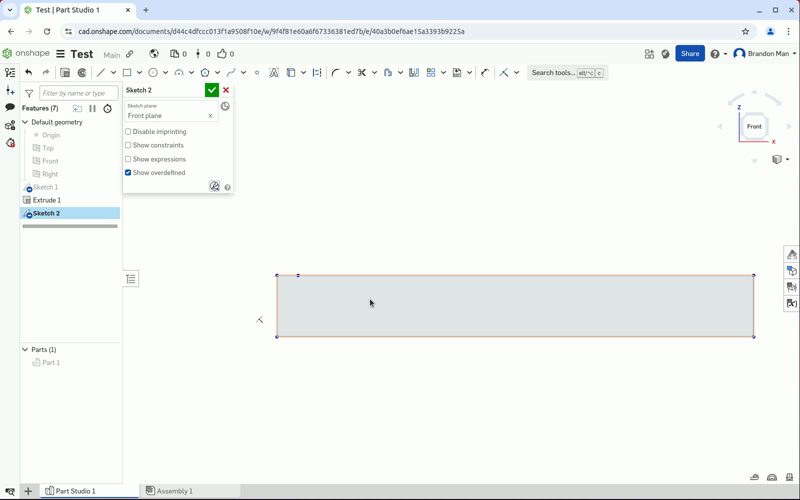
scroll(6)
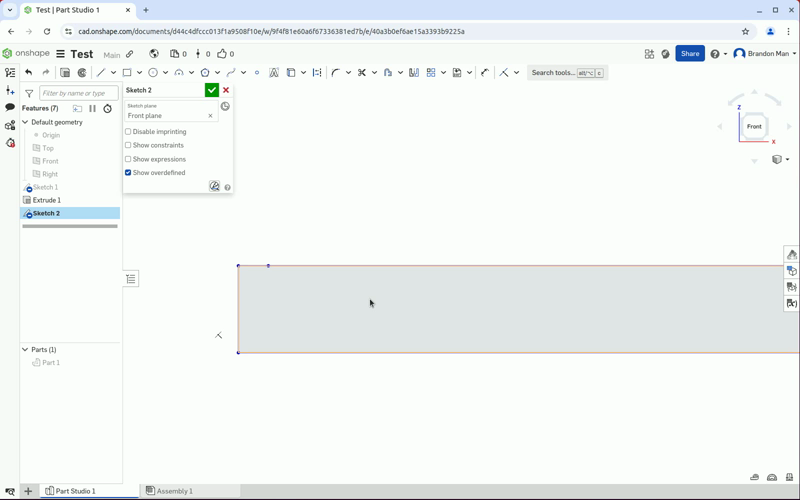
scroll(6)
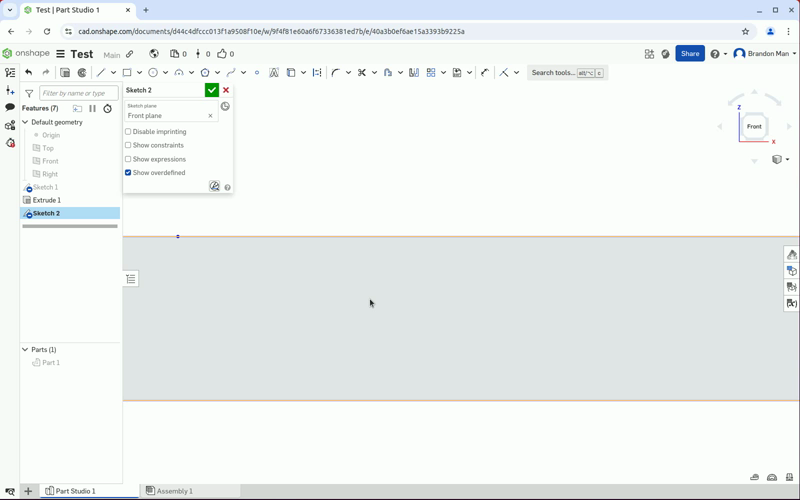
click(370, 298)
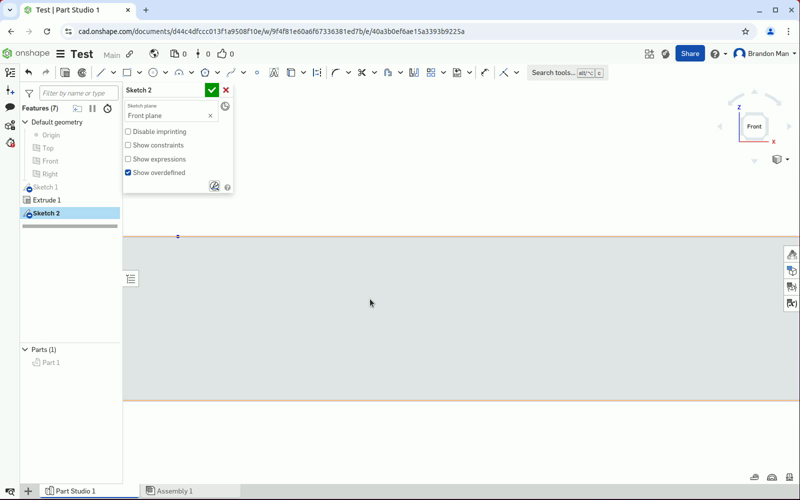
scroll(-6)
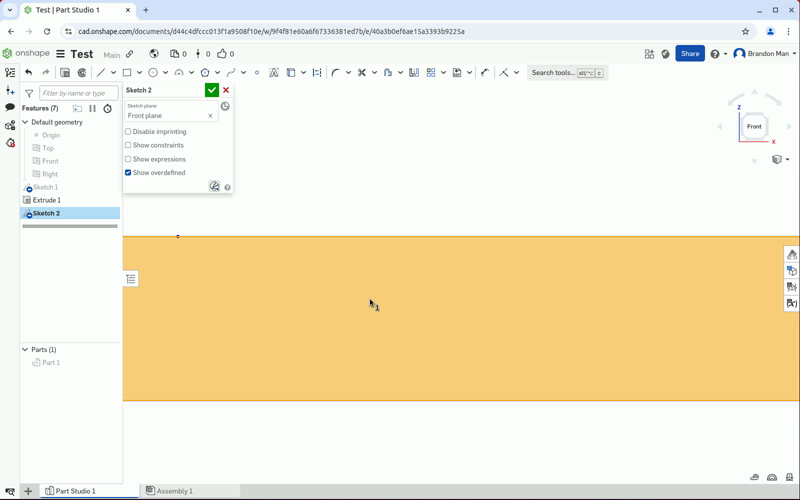
scroll(-6)
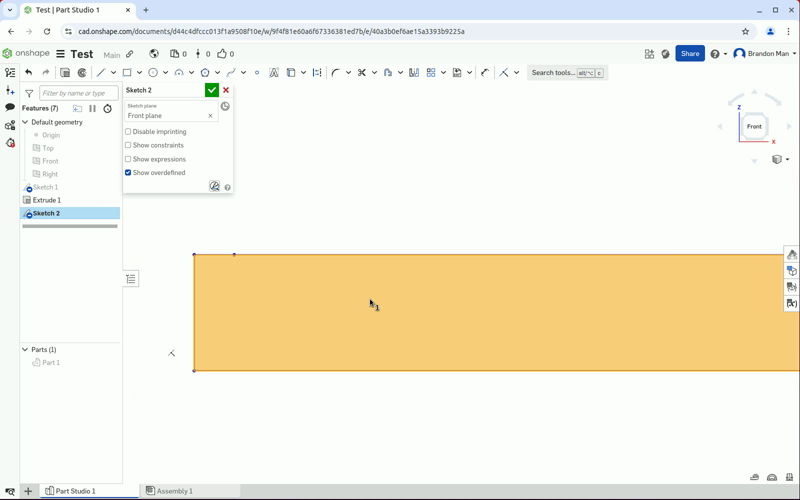
scroll(-6)
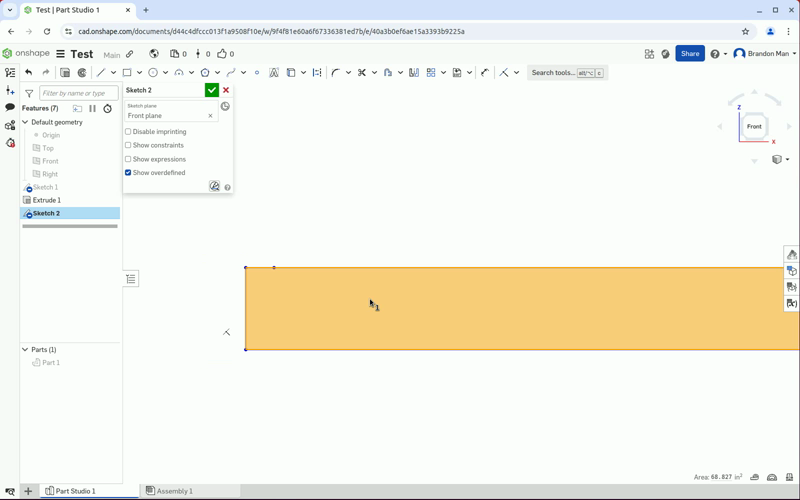
scroll(-6)
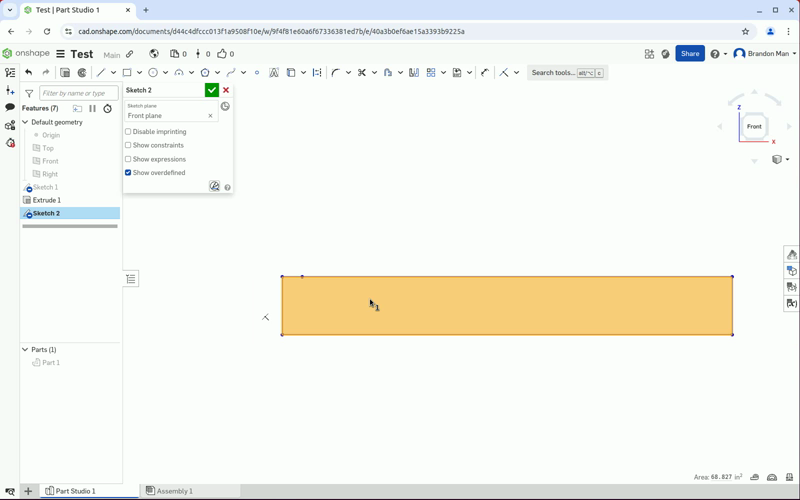
scroll(-6)
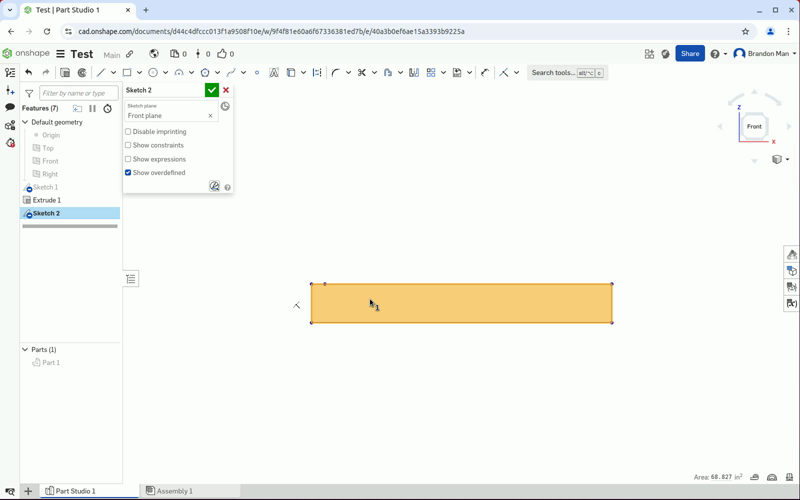
scroll(-6)
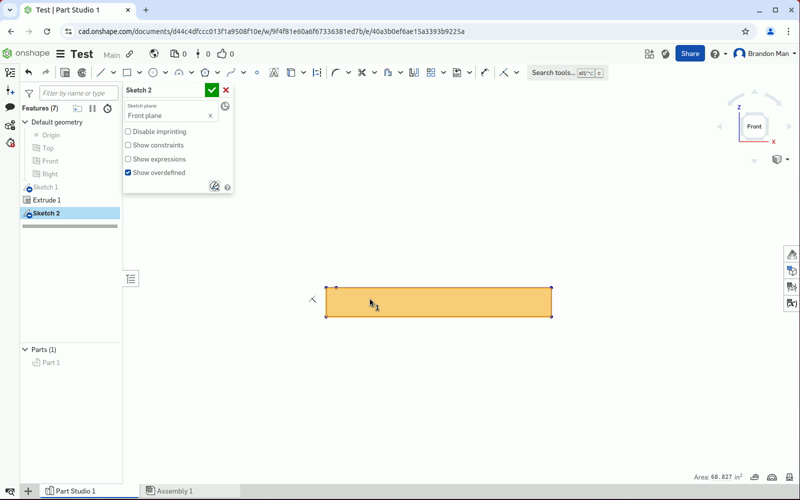
scroll(-6)
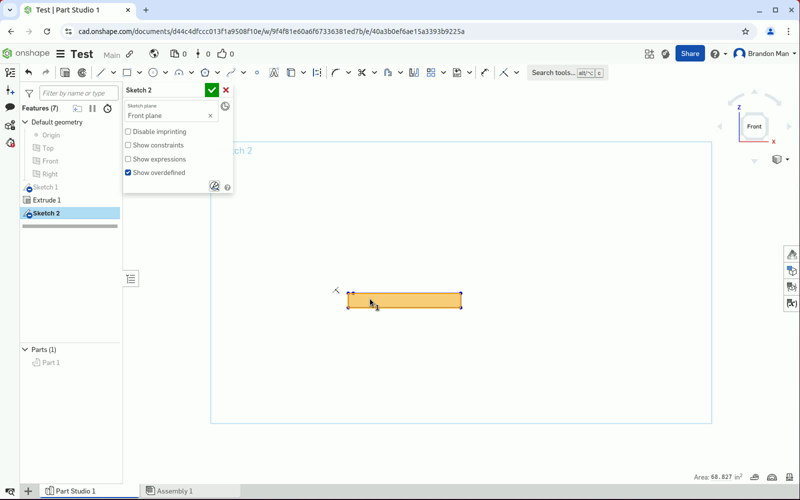
mouse_move(73, 352)
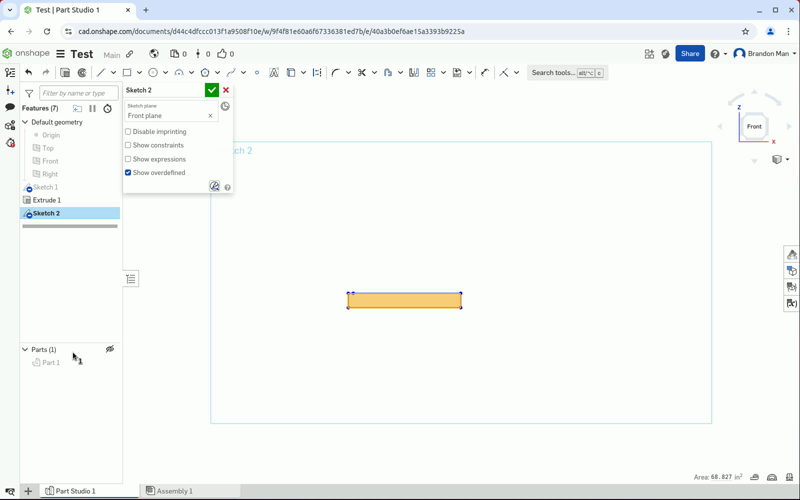
key(shift+y)
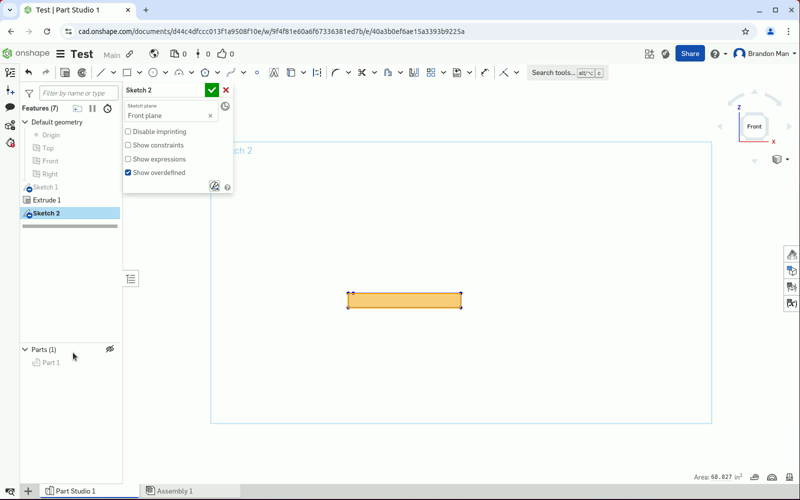
key(shift+e)
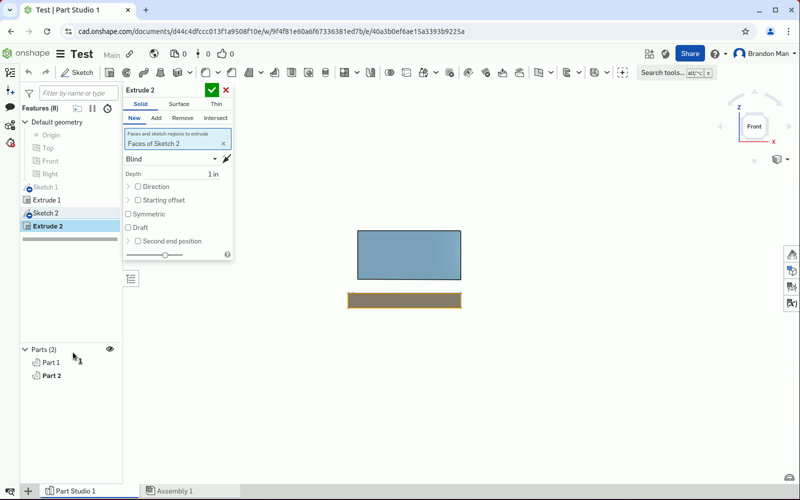
mouse_move(143, 106)
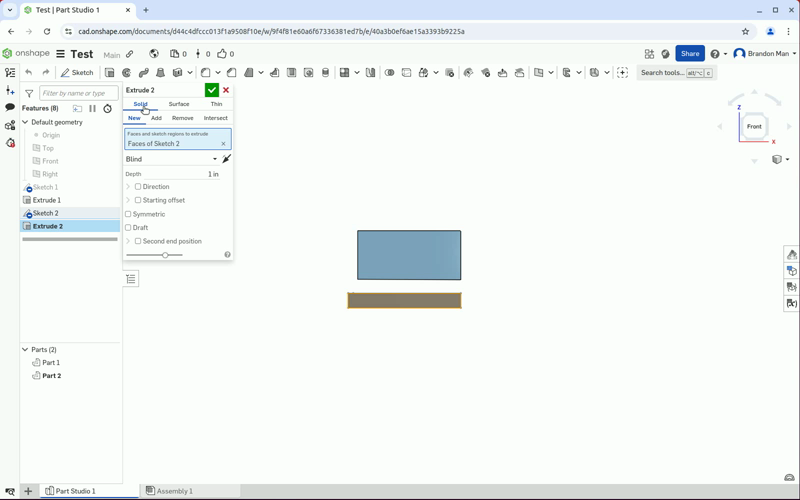
click(143, 106)
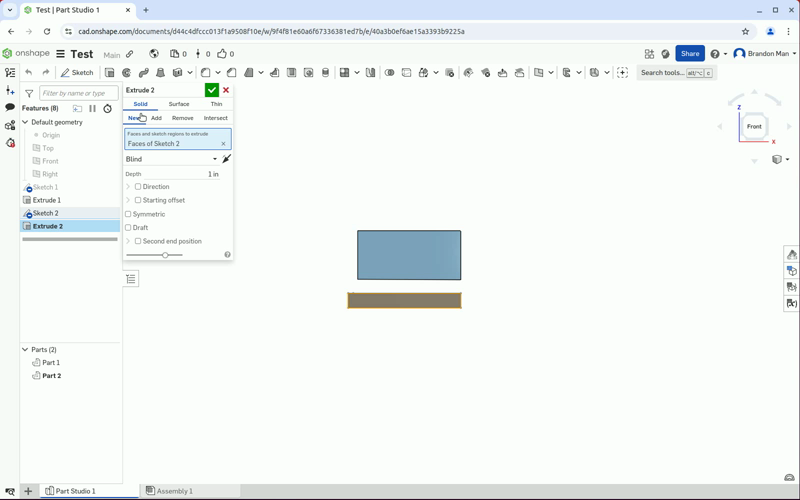
mouse_move(137, 120)
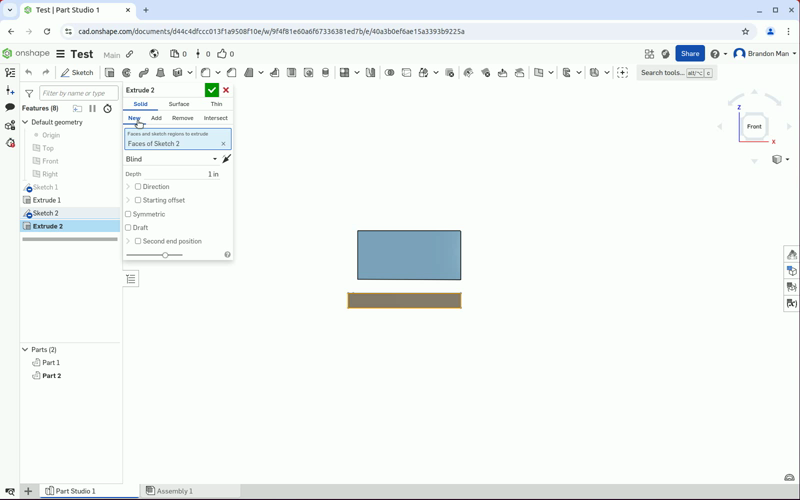
click(137, 120)
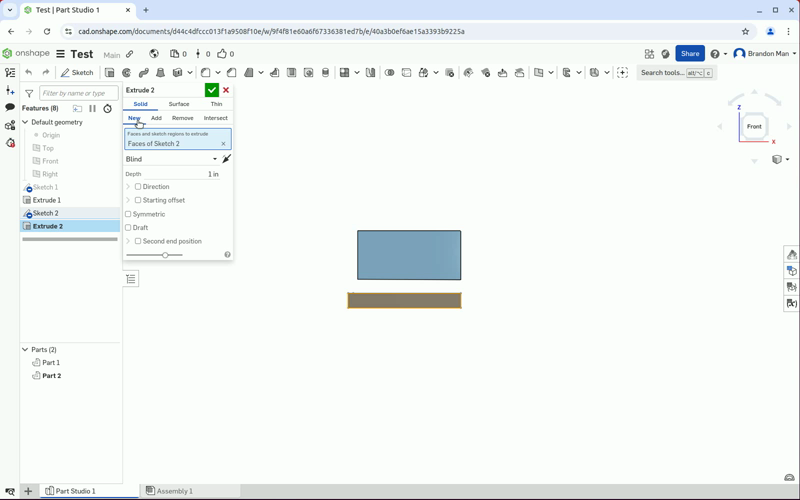
key(tab, 4)
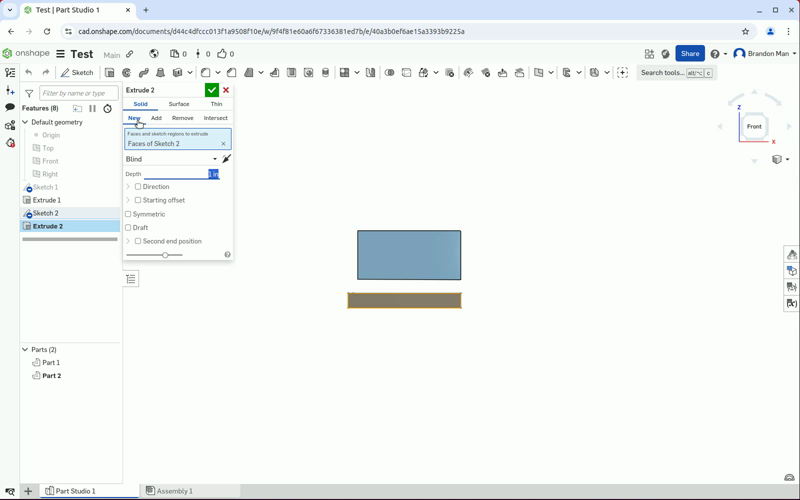
text(12.517)
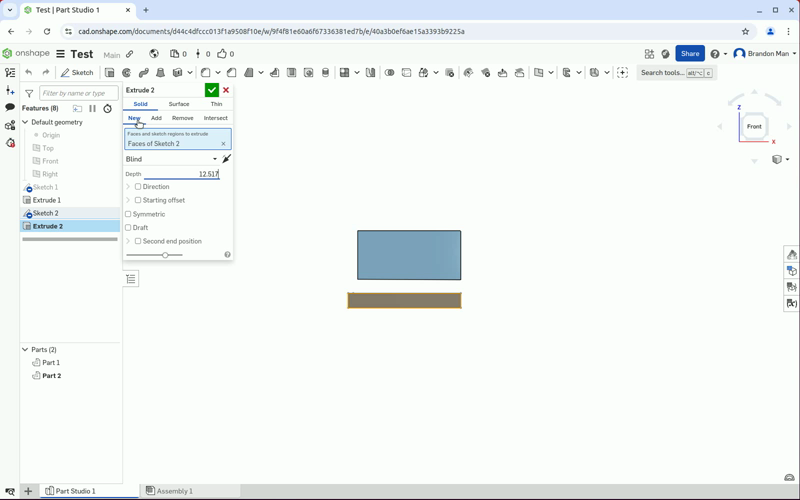
key(enter)
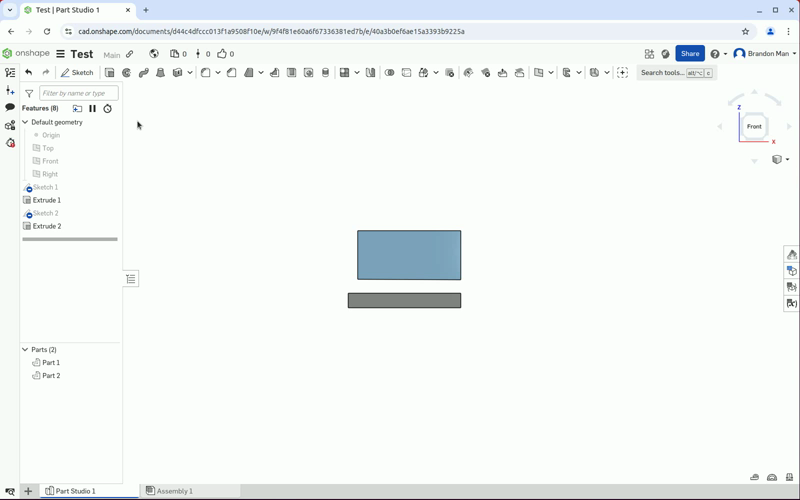
key(shift+h)
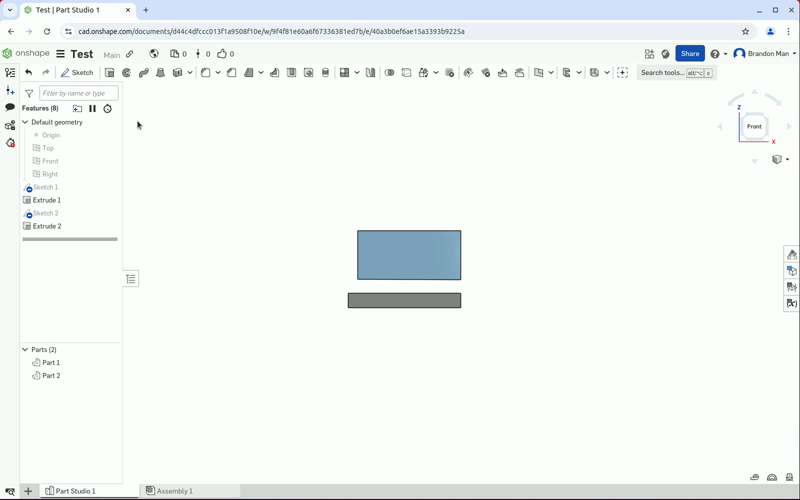
key(shift+h)
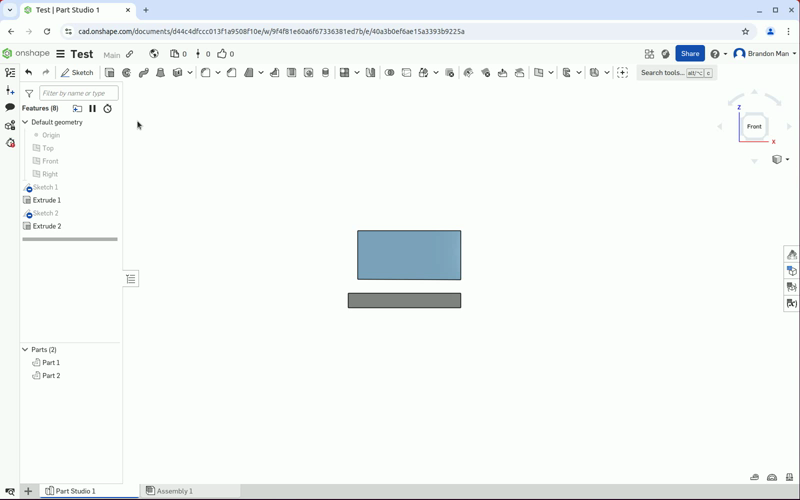
mouse_move(73, 189)
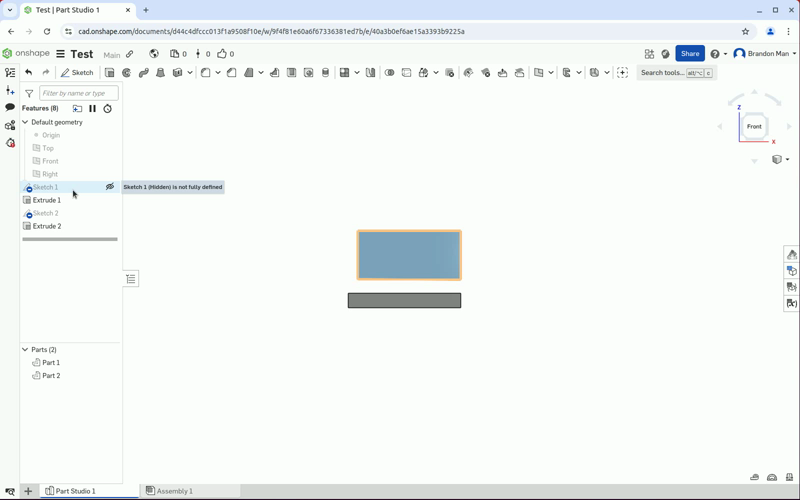
click(73, 189)
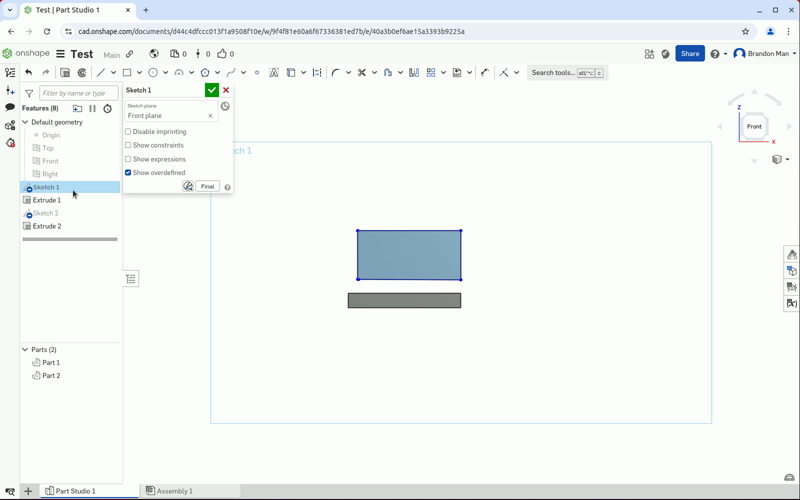
mouse_move(229, 92)
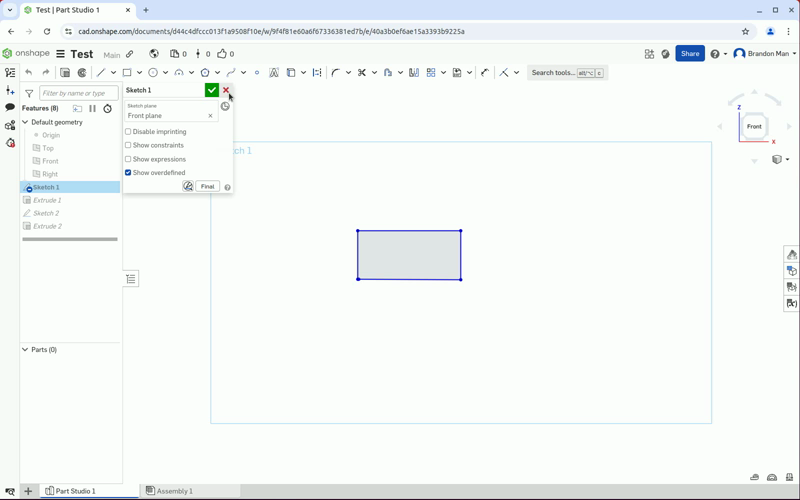
click(229, 92)
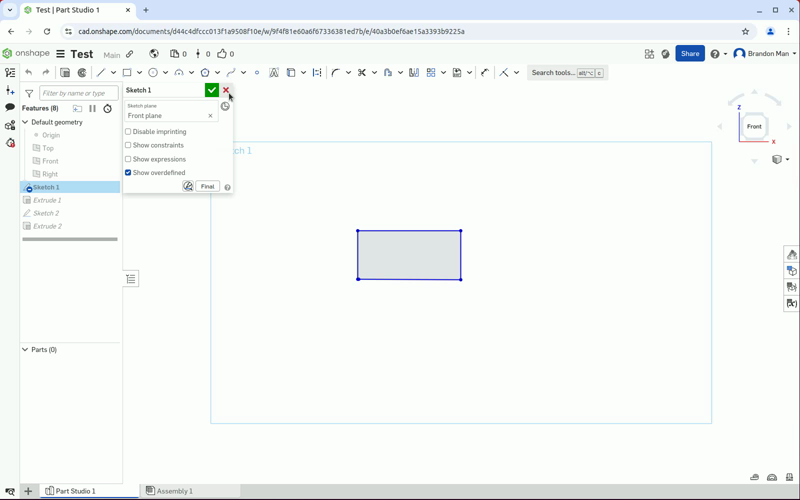
key(shift+s)
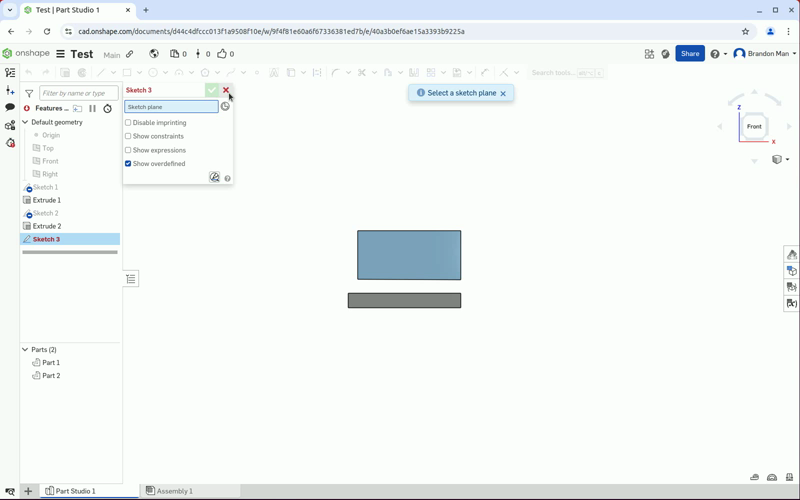
mouse_move(73, 163)
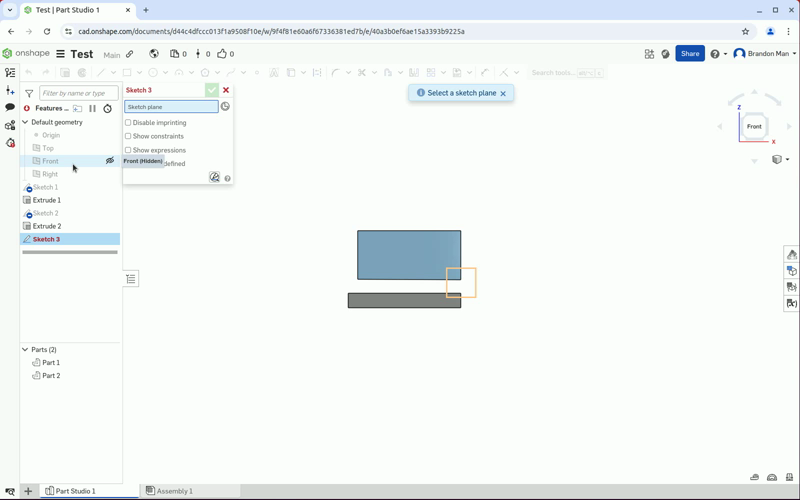
click(73, 163)
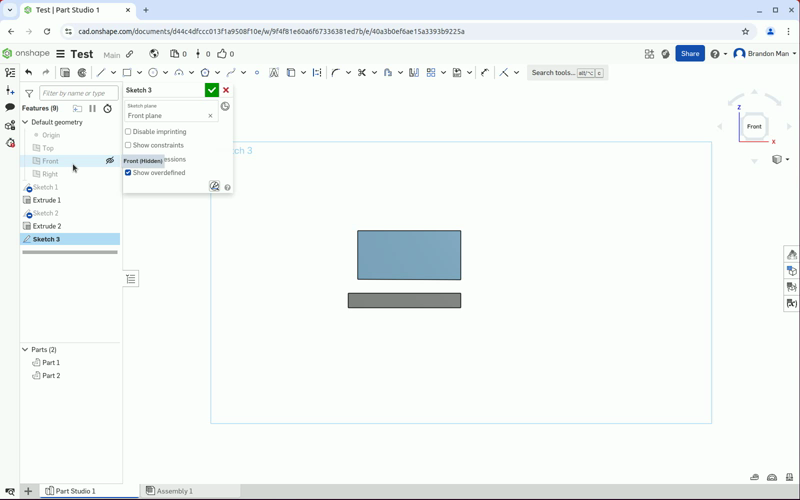
mouse_move(73, 352)
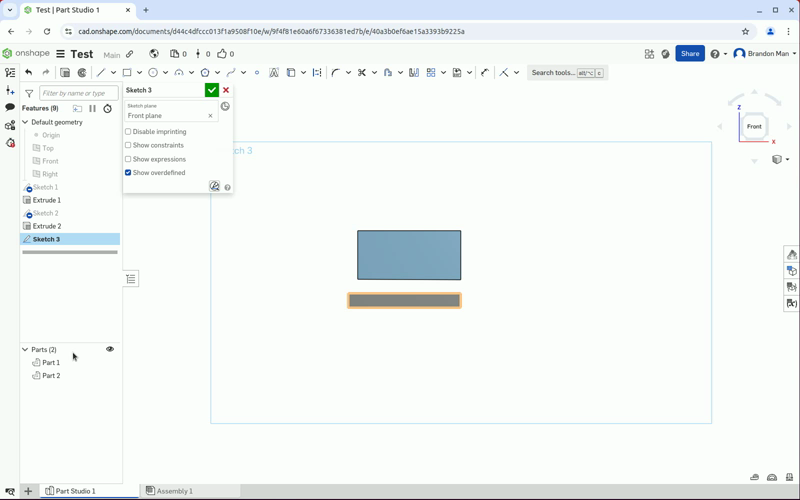
key(y)
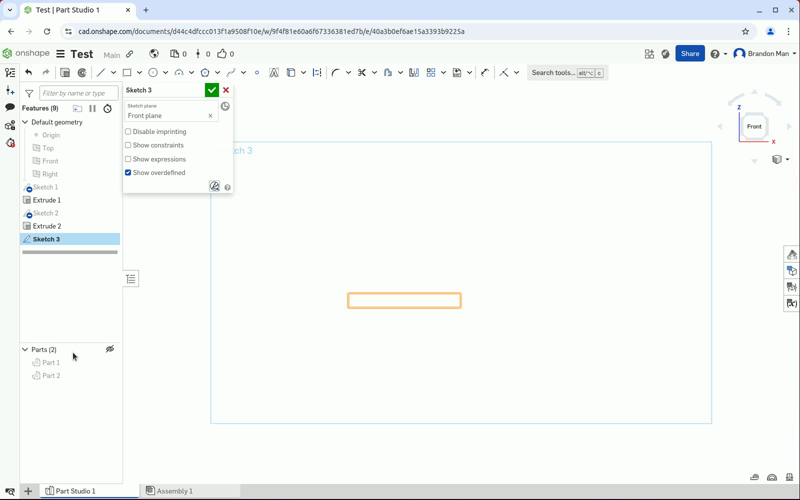
key(l)
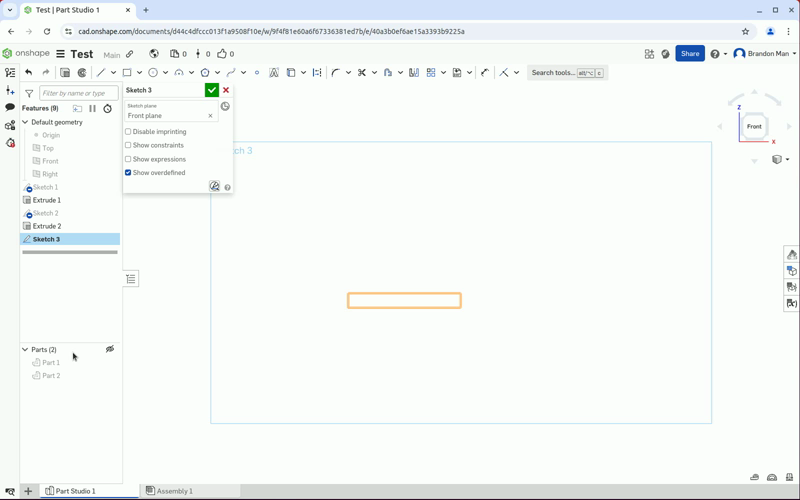
key_down(shift)
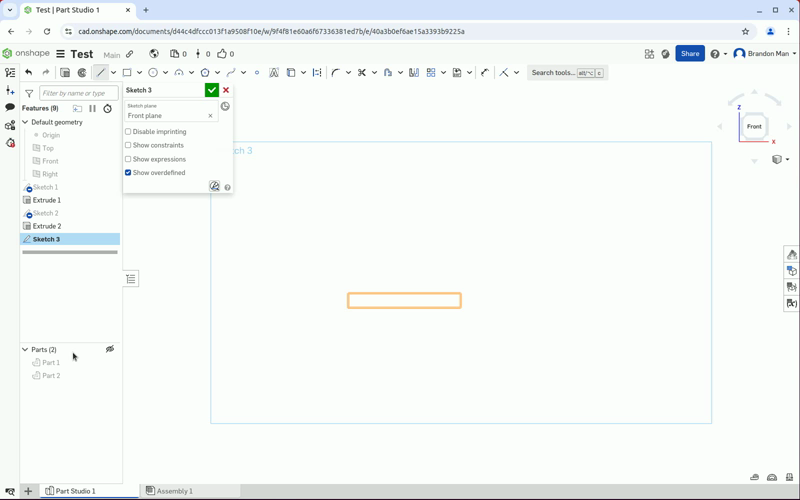
mouse_move(358, 282)
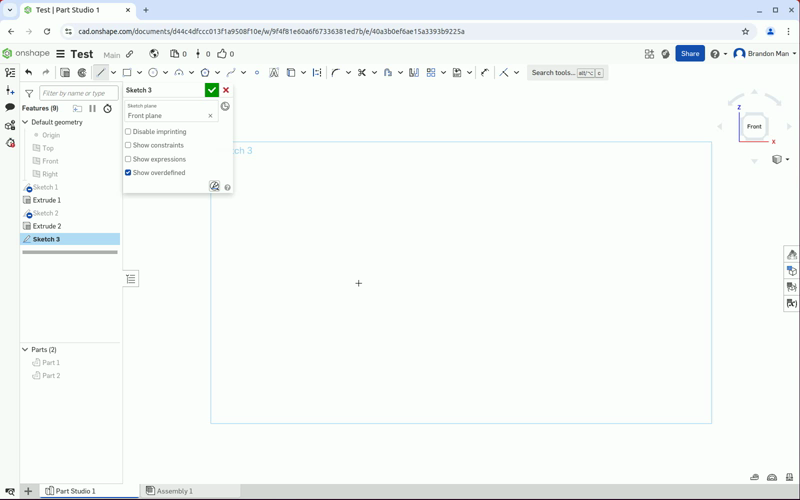
click(358, 282)
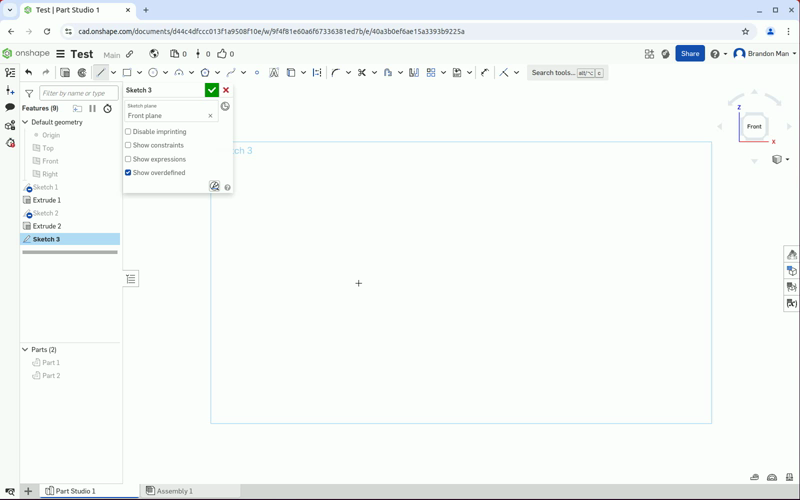
key_up(shift)
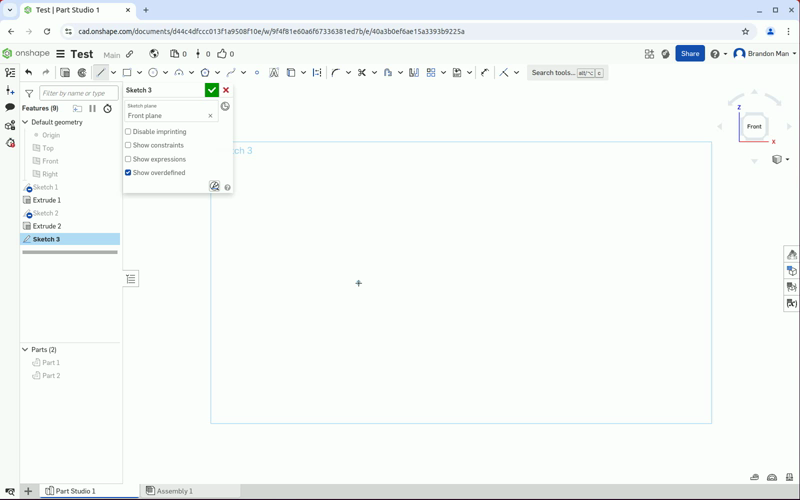
key_down(shift)
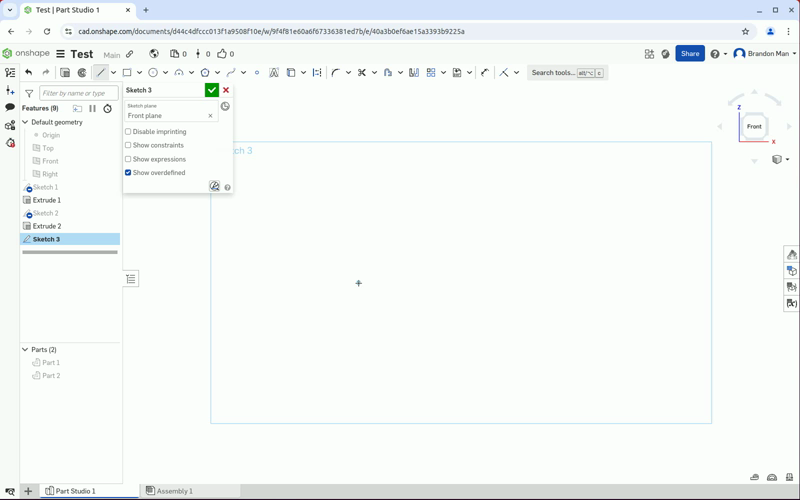
mouse_move(460, 282)
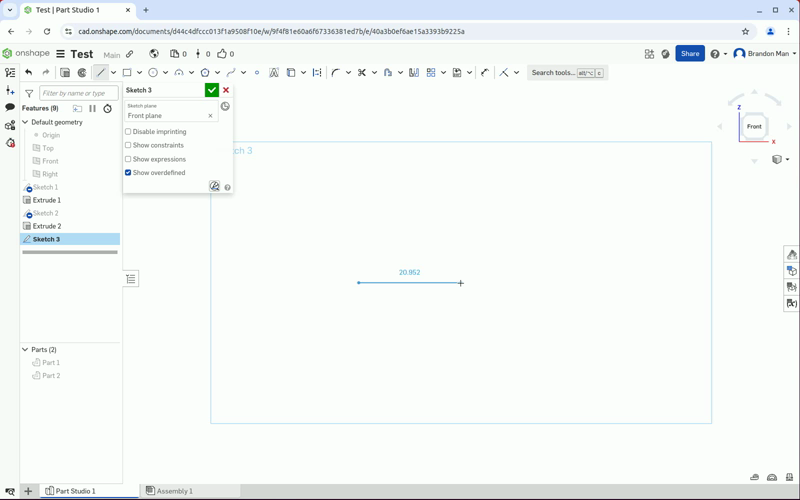
click(460, 282)
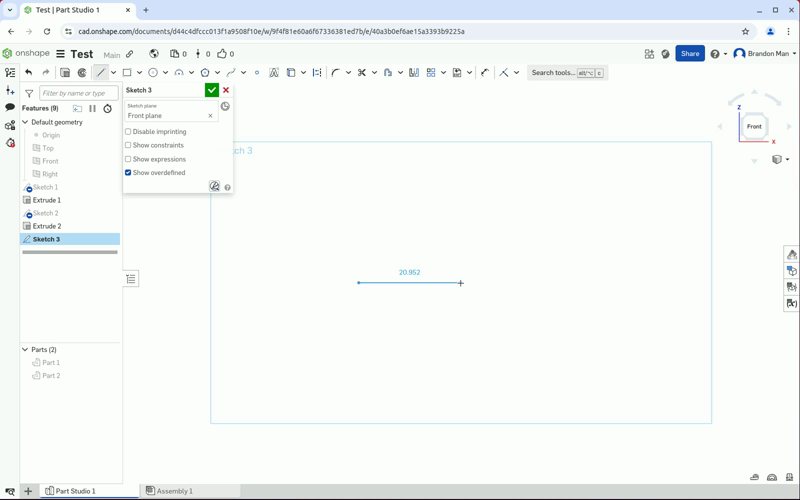
key_up(shift)
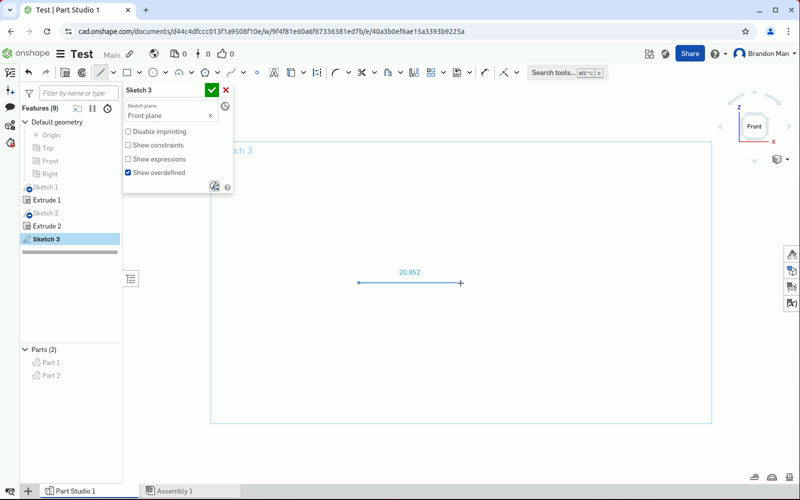
key_down(shift)
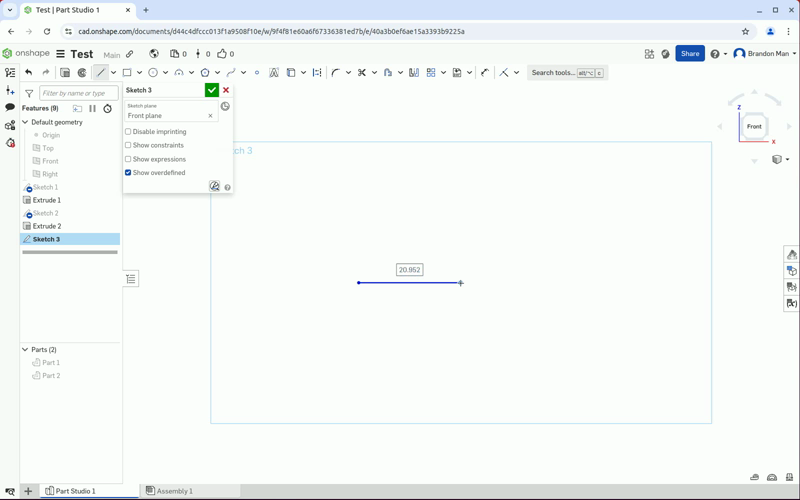
mouse_move(490, 282)
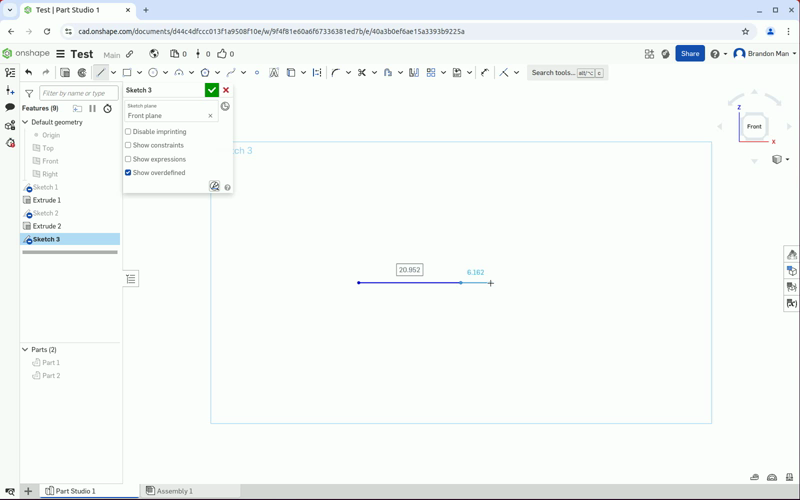
mouse_move(460, 279)
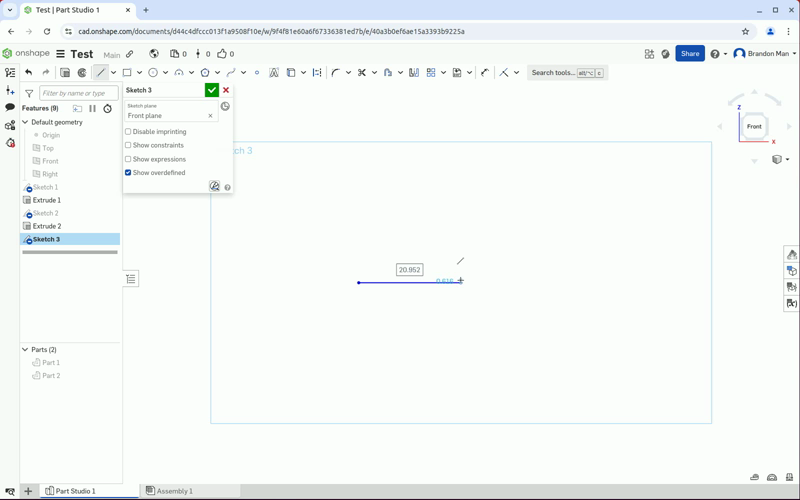
scroll(6)
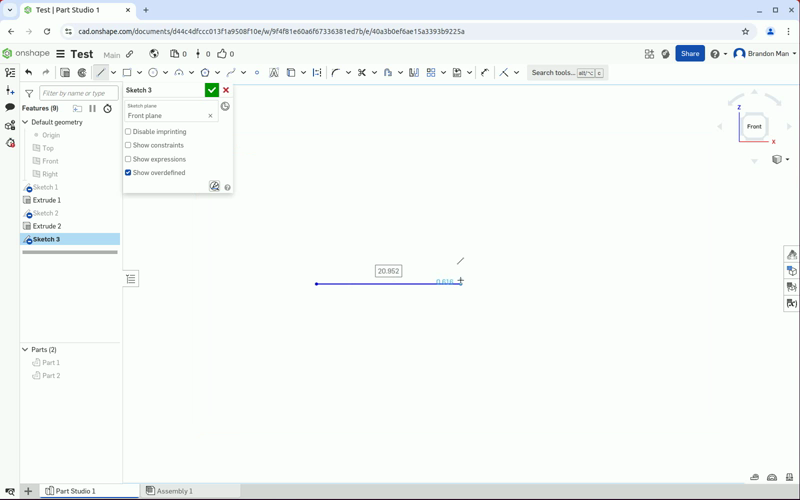
scroll(6)
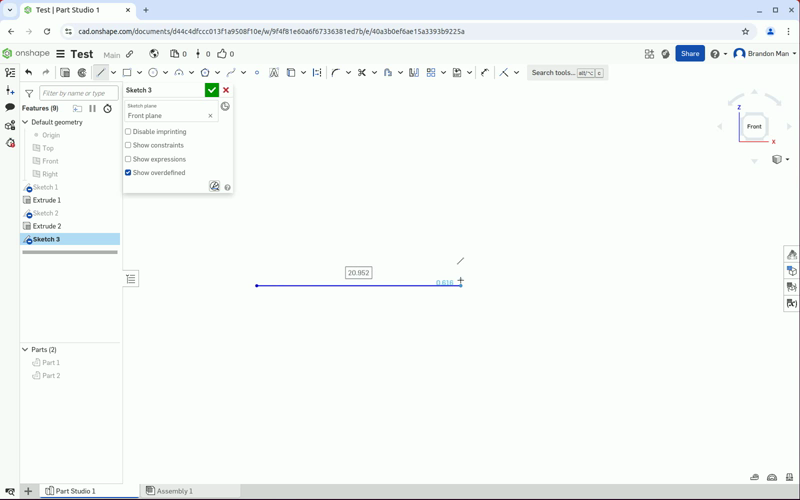
scroll(6)
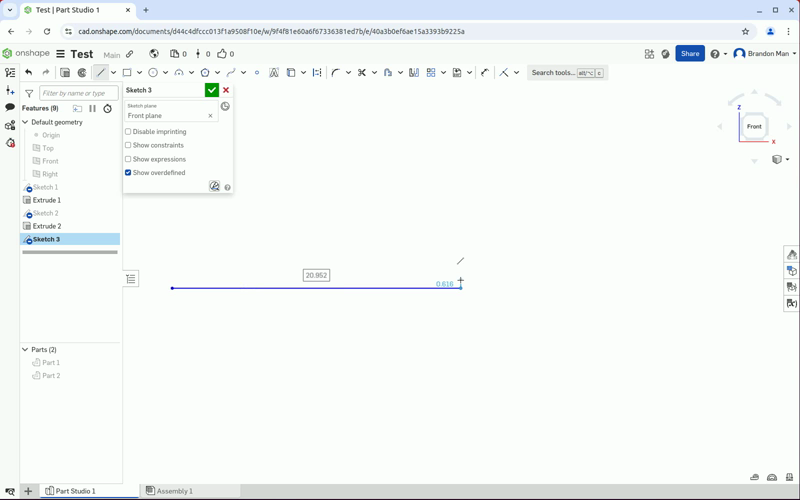
scroll(6)
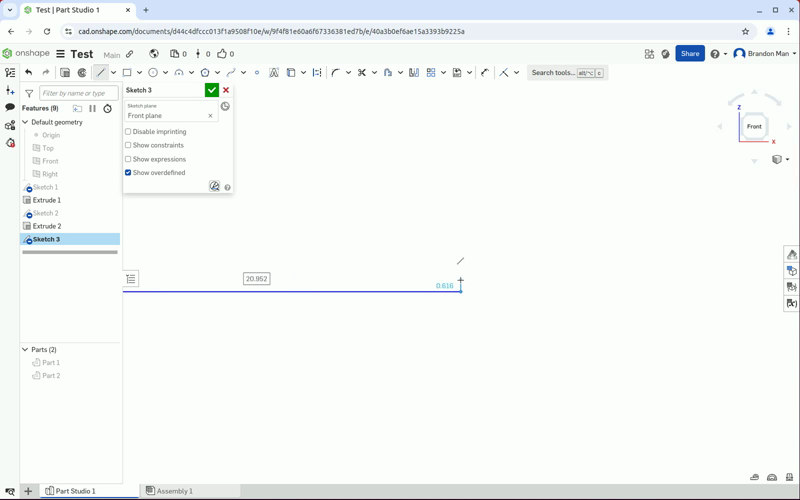
scroll(6)
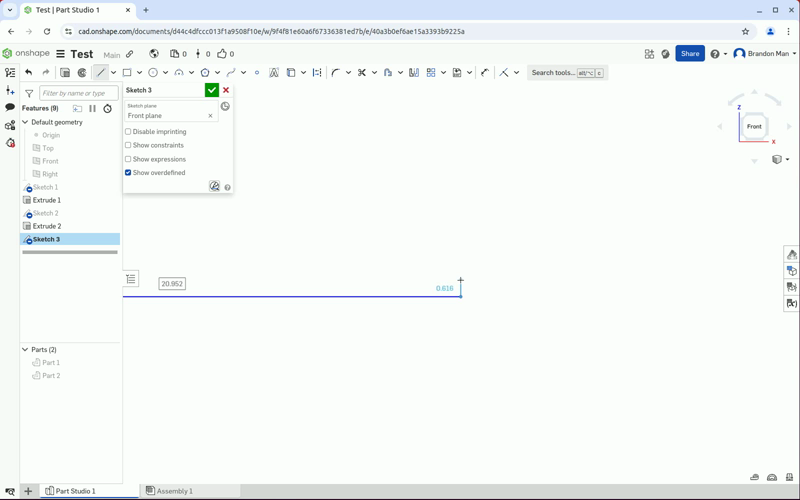
scroll(6)
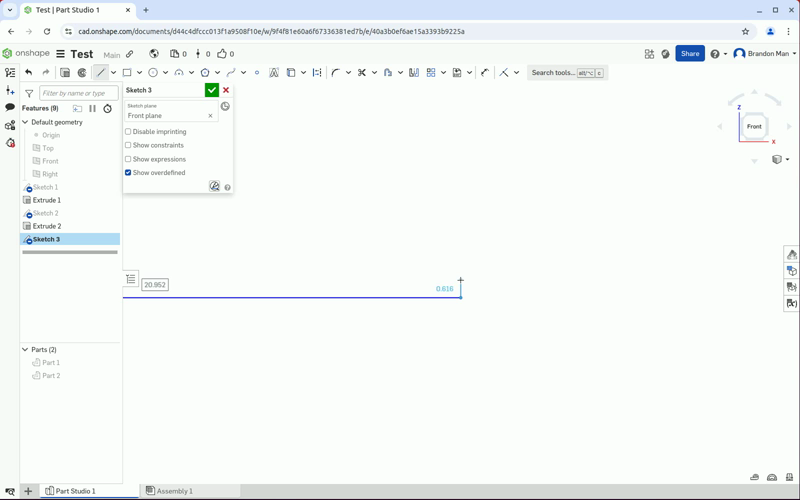
scroll(6)
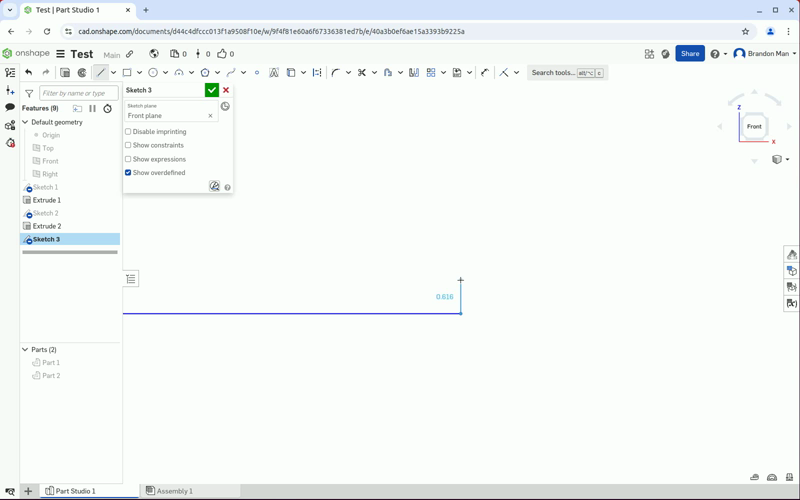
click(460, 279)
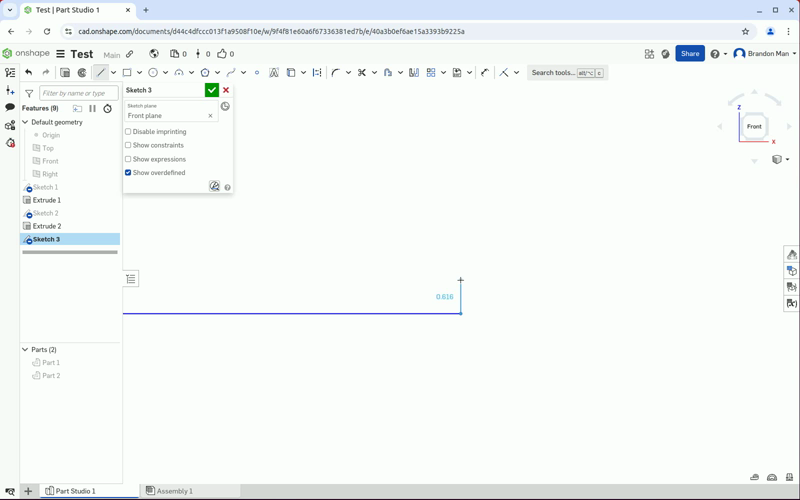
scroll(-6)
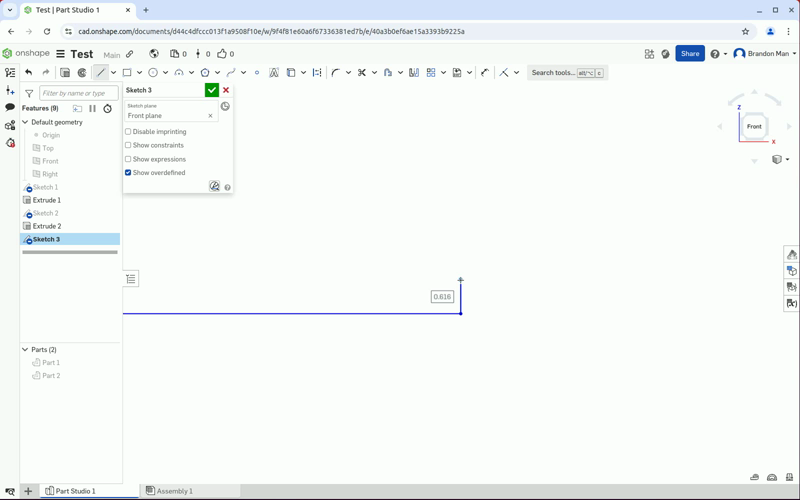
scroll(-6)
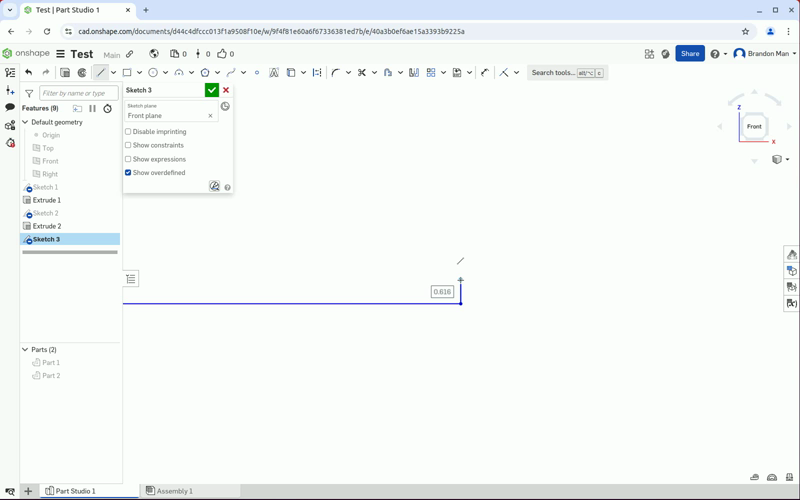
scroll(-6)
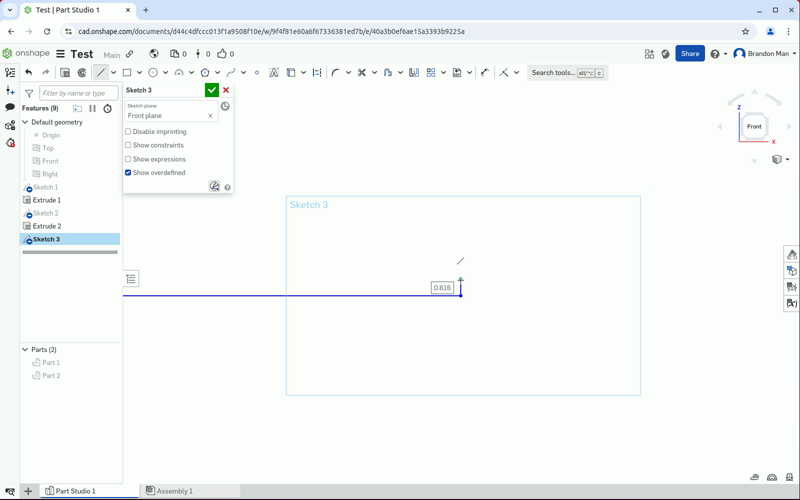
scroll(-6)
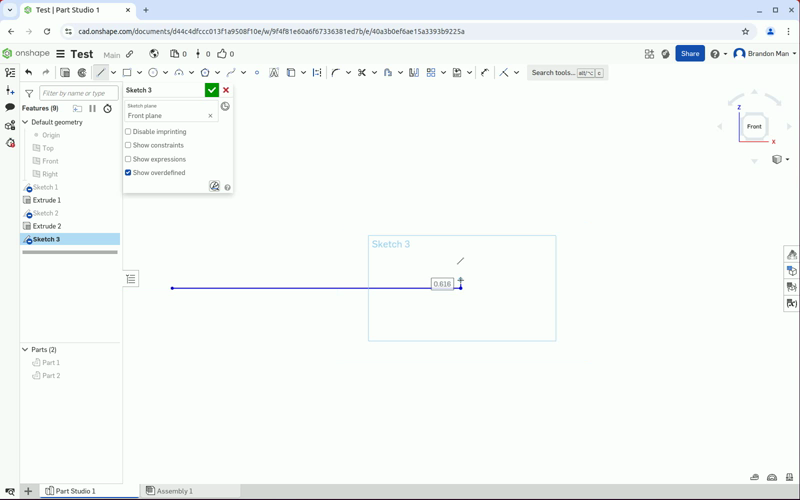
scroll(-6)
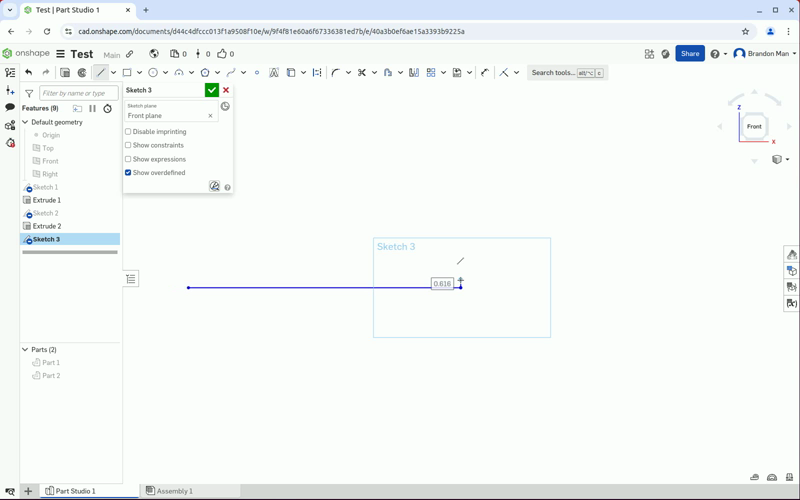
scroll(-6)
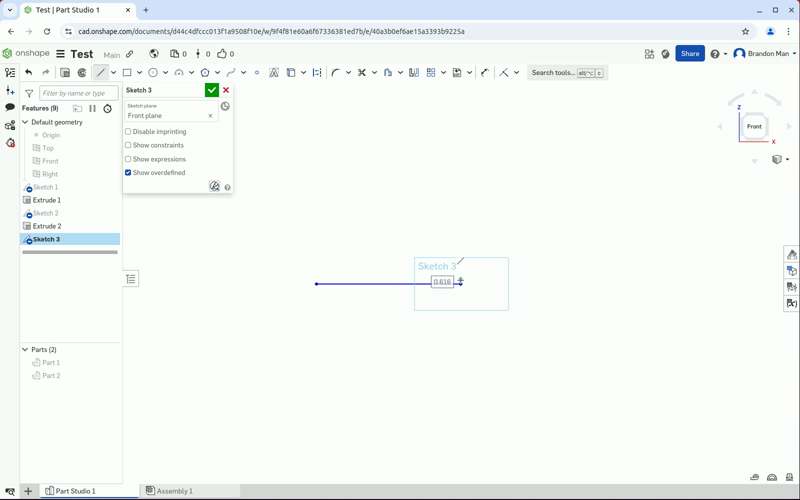
scroll(-6)
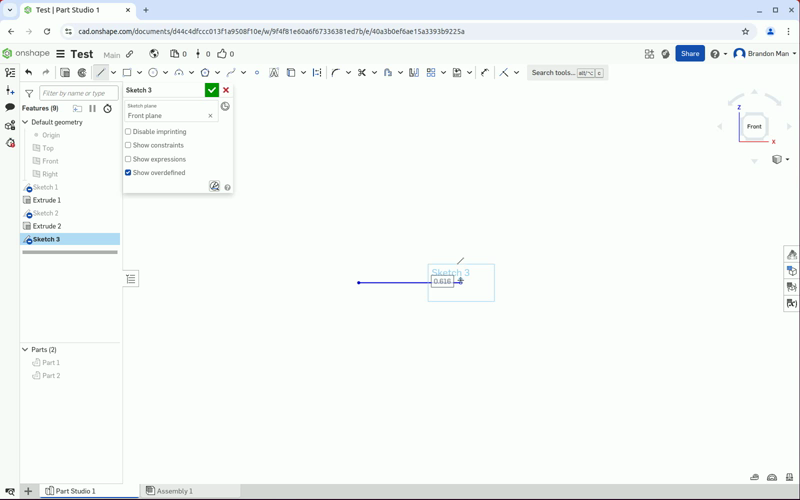
key_up(shift)
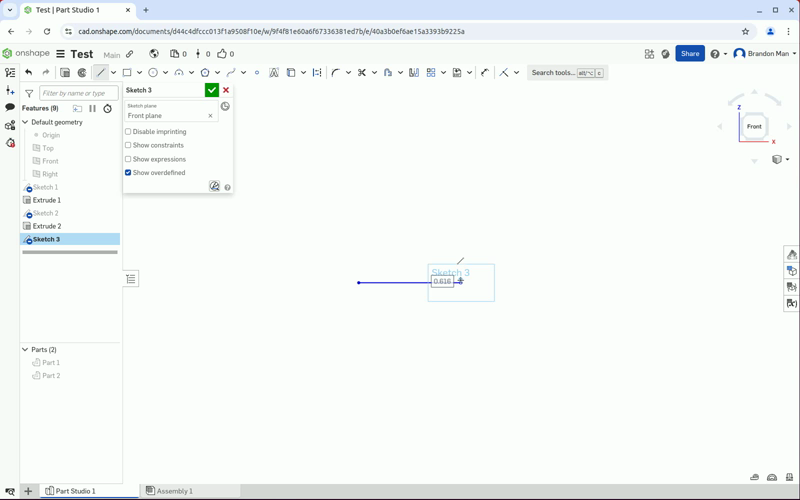
key_down(shift)
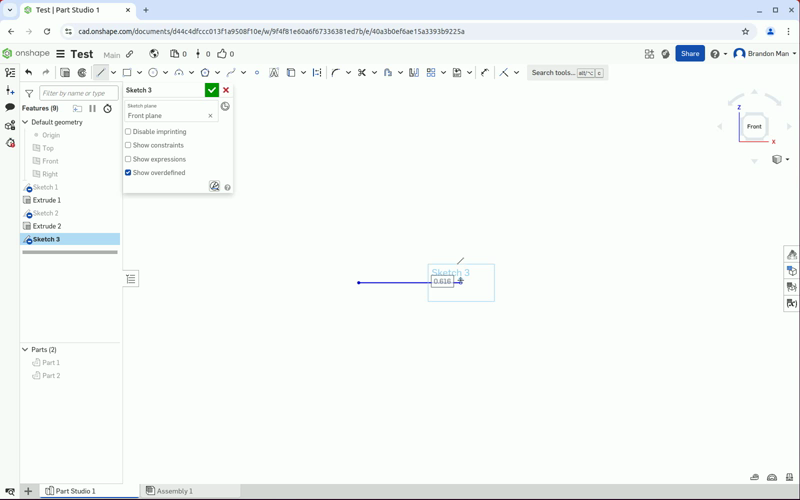
mouse_move(358, 279)
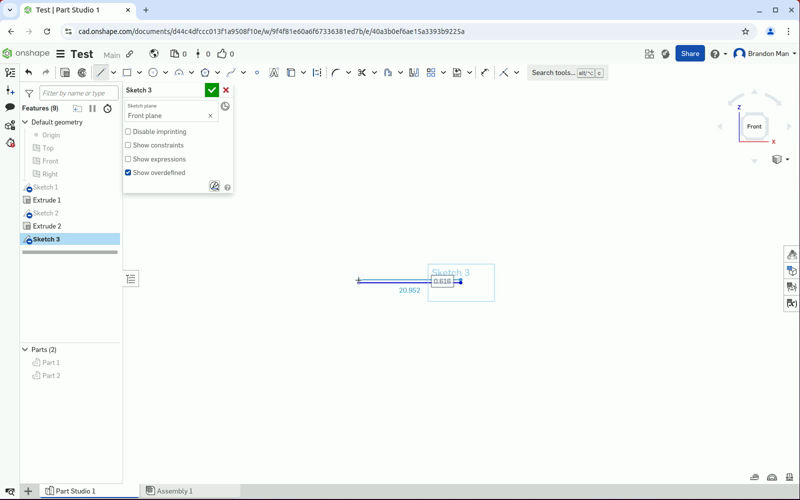
scroll(6)
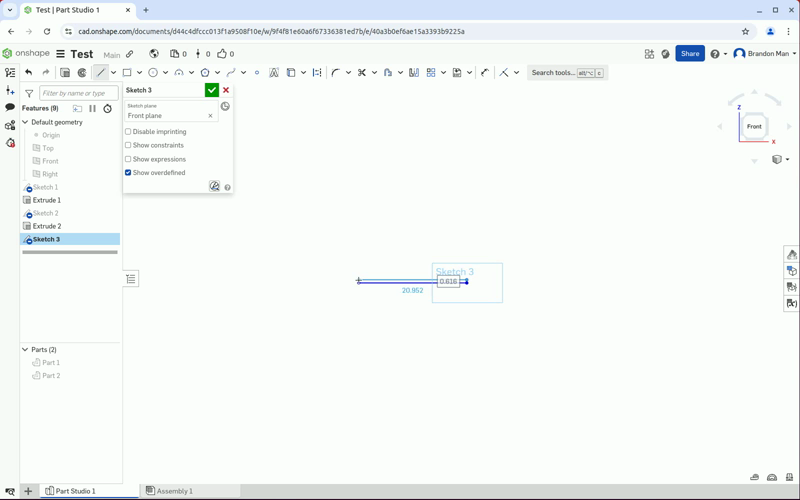
scroll(6)
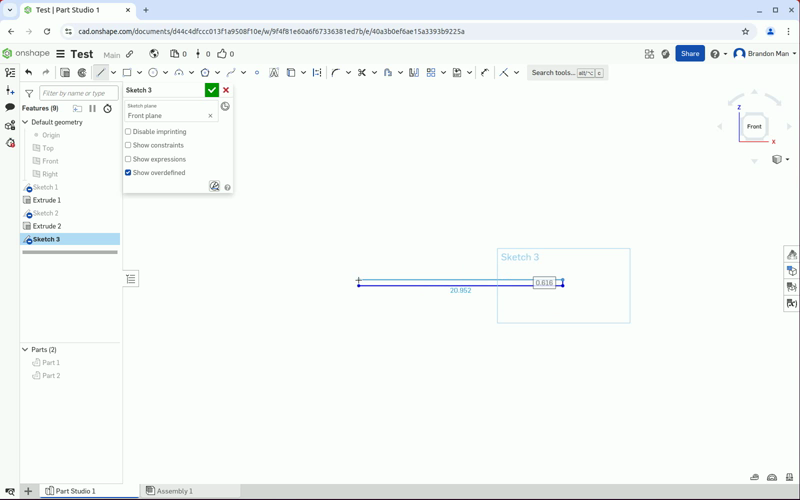
scroll(6)
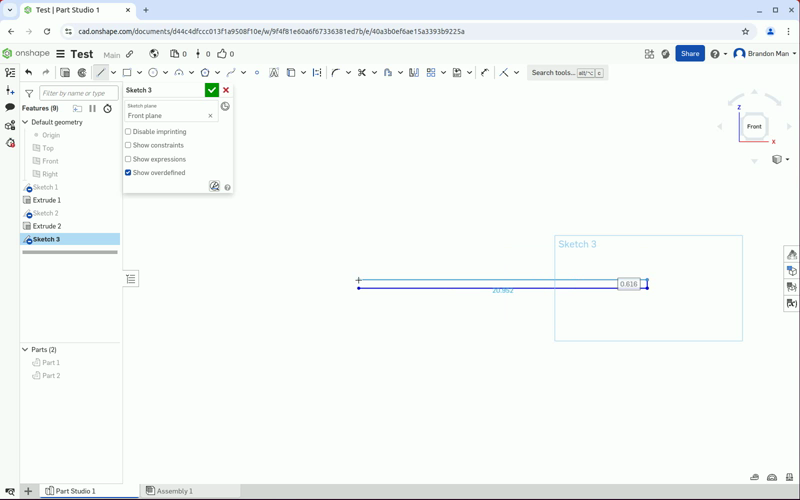
scroll(6)
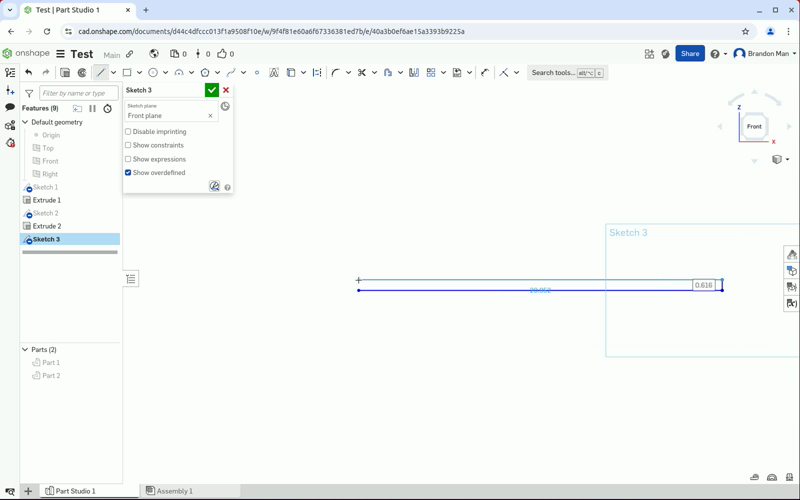
scroll(6)
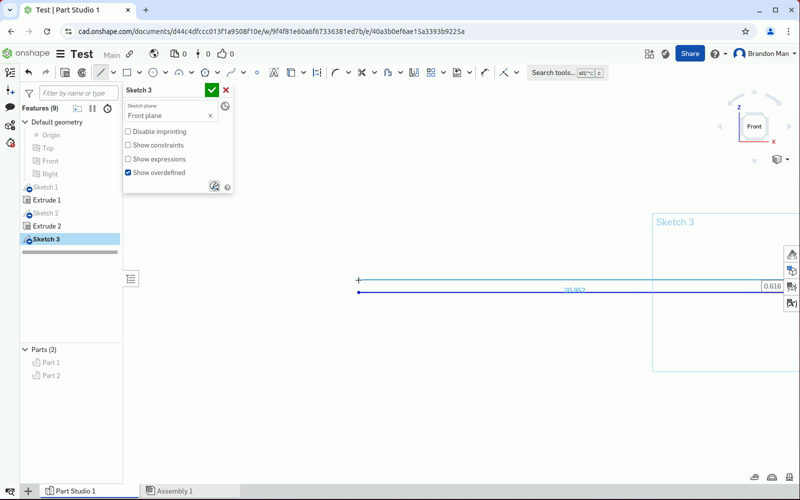
scroll(6)
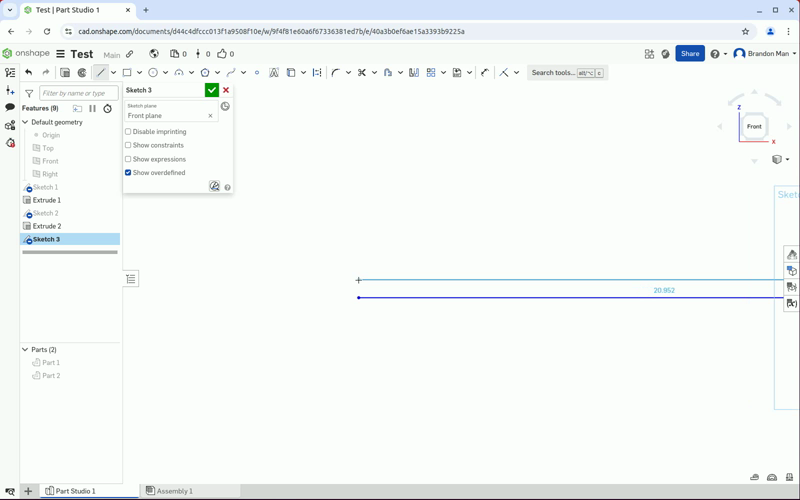
scroll(6)
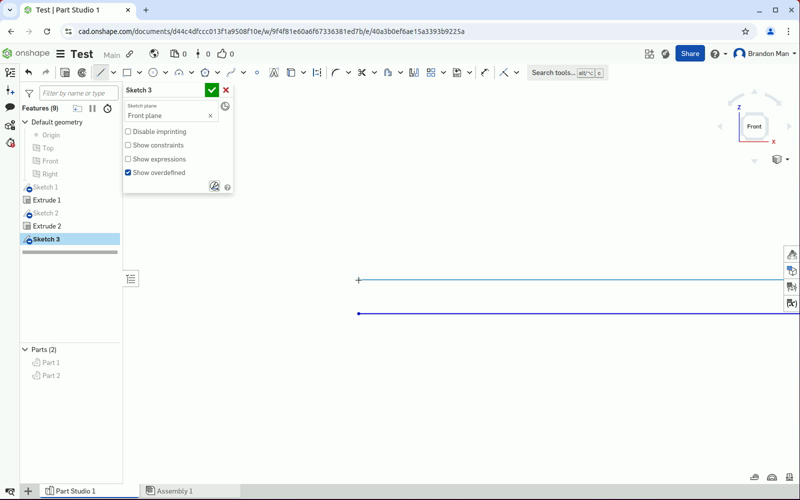
click(358, 279)
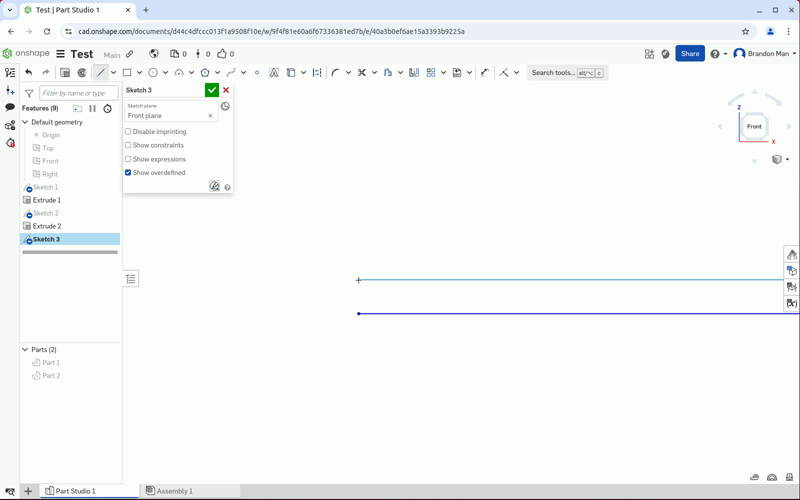
scroll(-6)
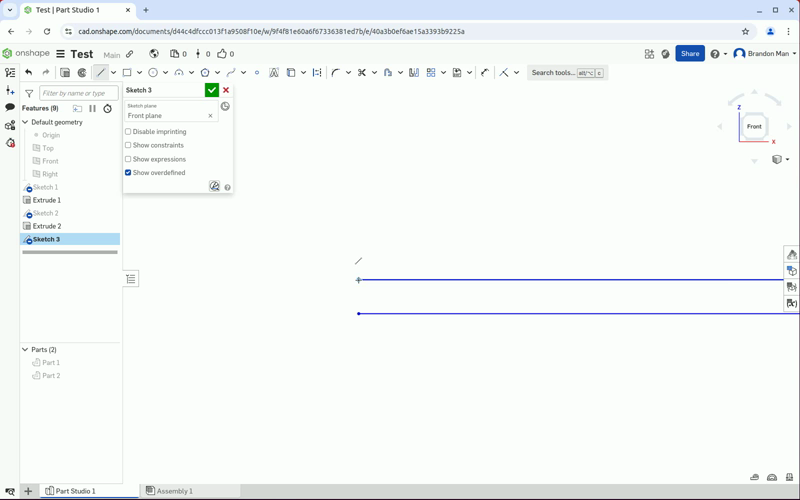
scroll(-6)
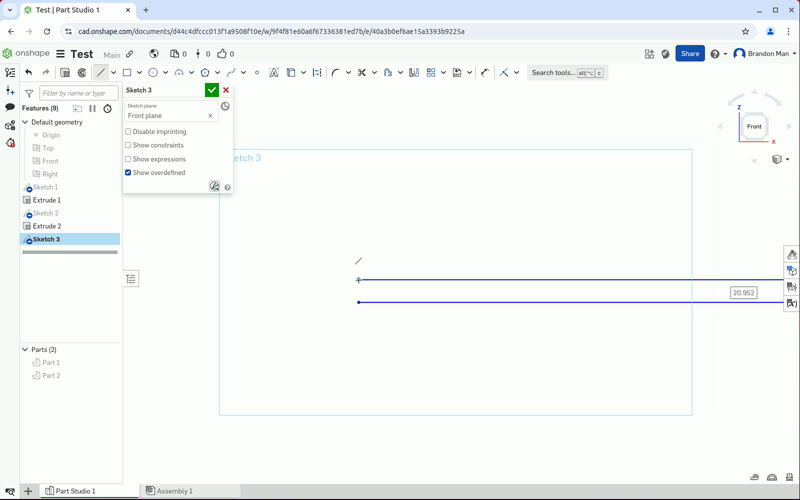
scroll(-6)
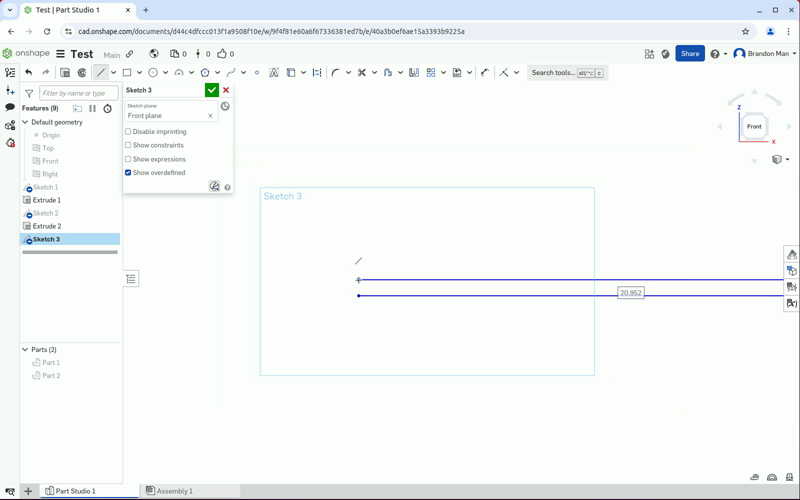
scroll(-6)
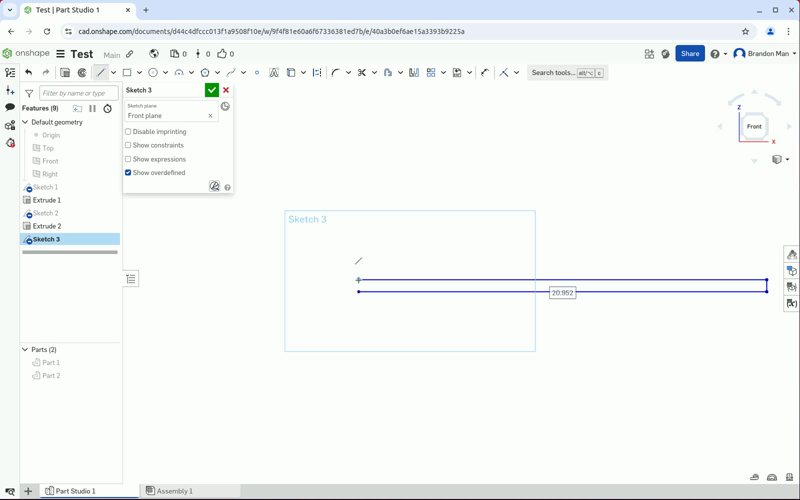
scroll(-6)
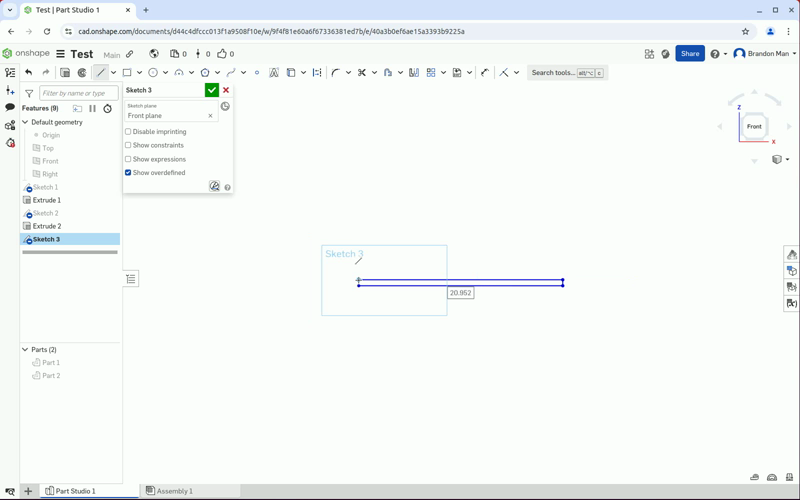
scroll(-6)
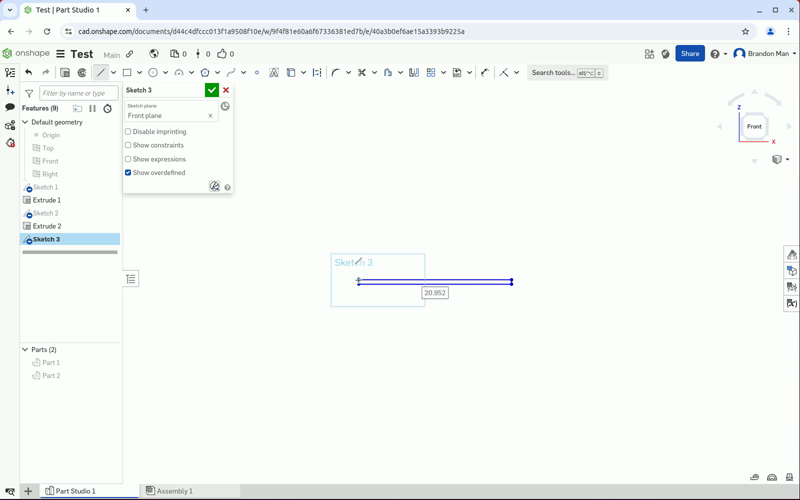
scroll(-6)
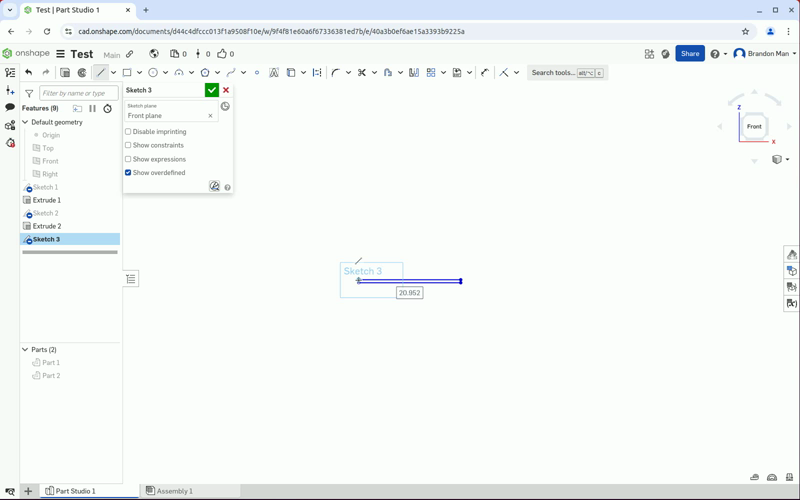
key_up(shift)
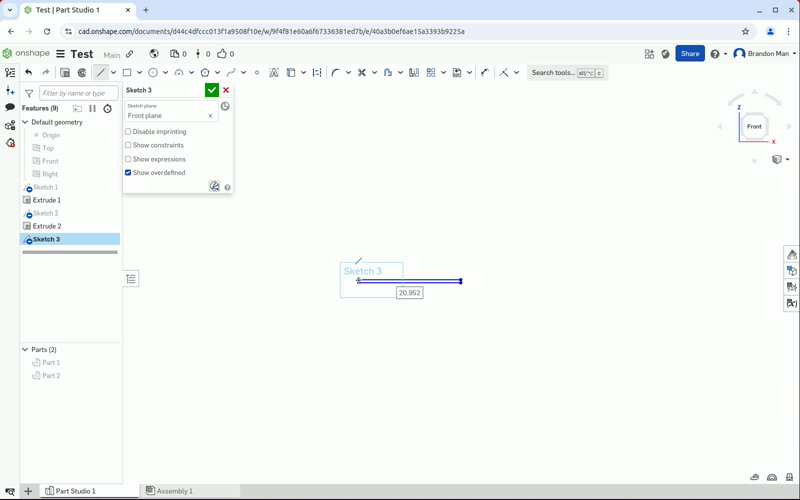
mouse_move(388, 279)
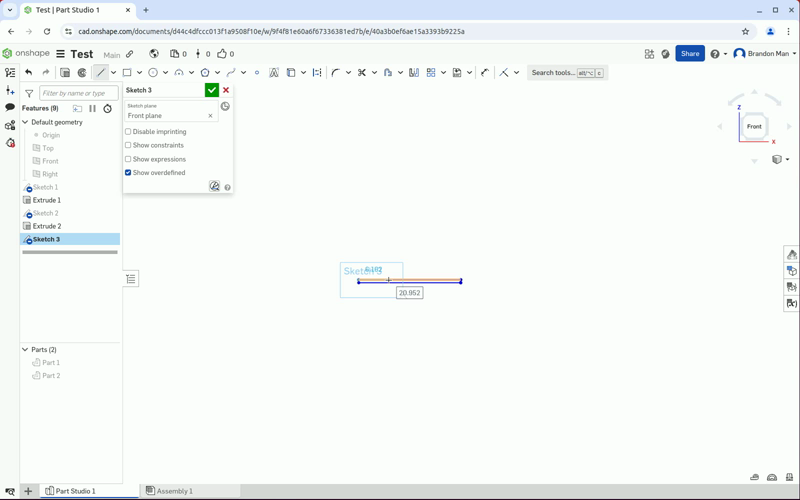
key_down(shift)
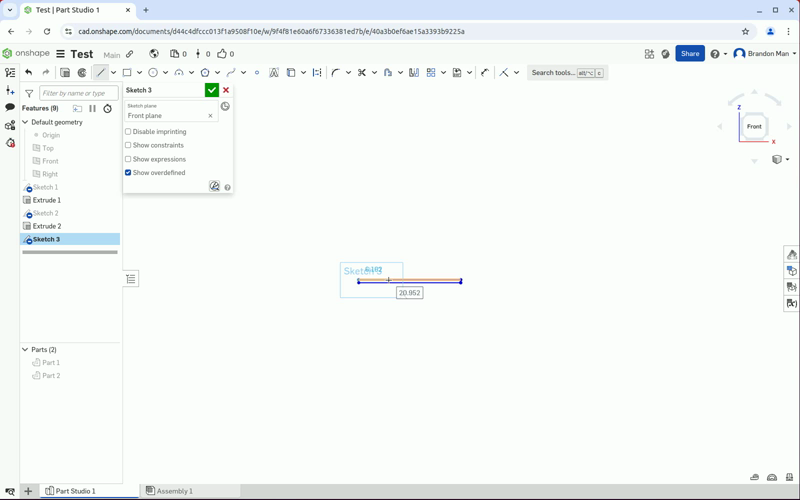
mouse_move(358, 282)
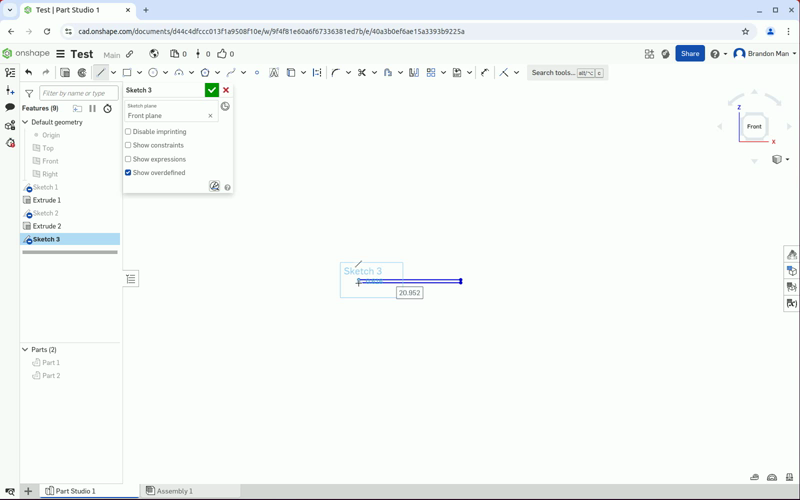
scroll(6)
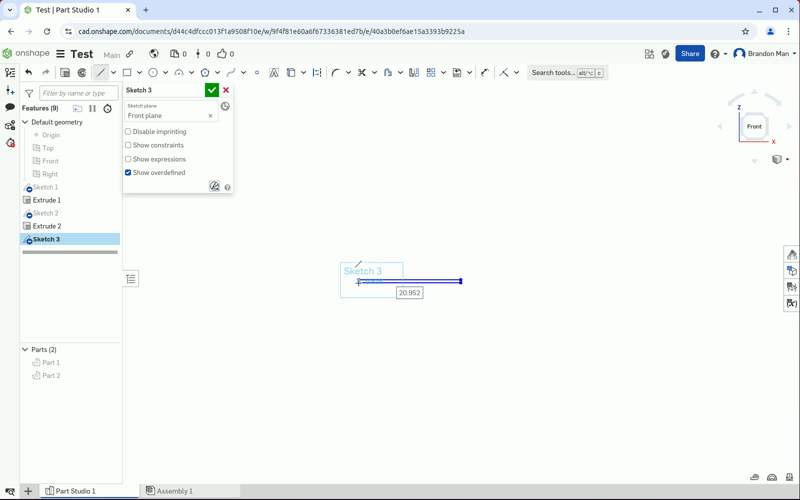
scroll(6)
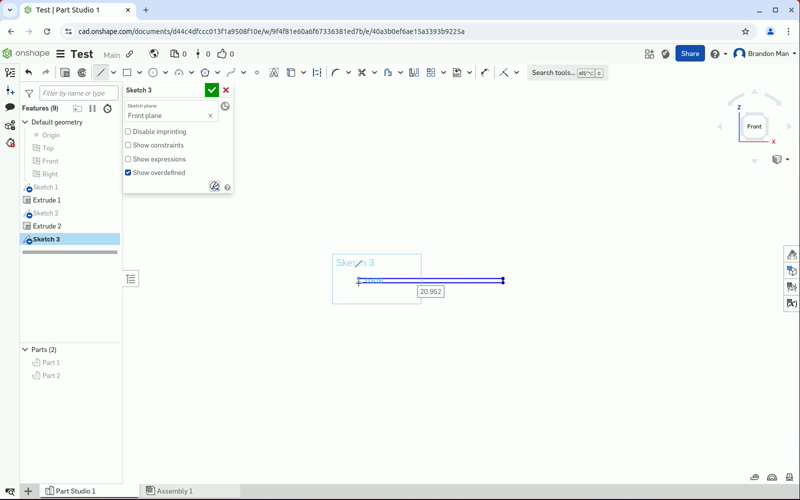
scroll(6)
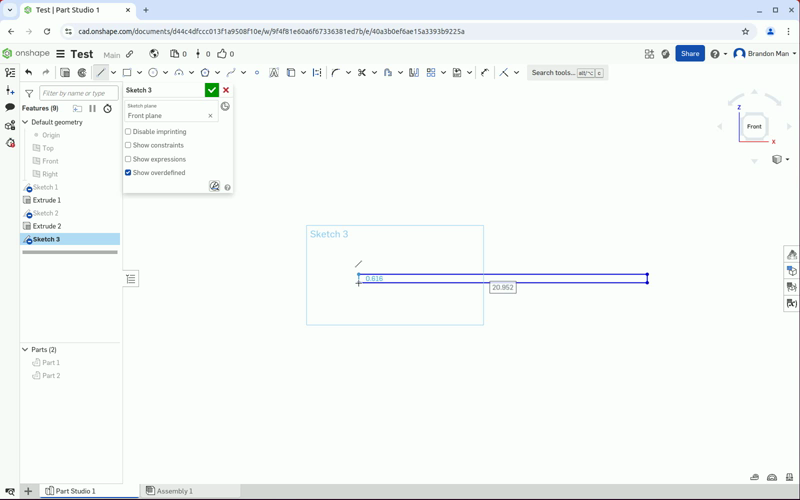
scroll(6)
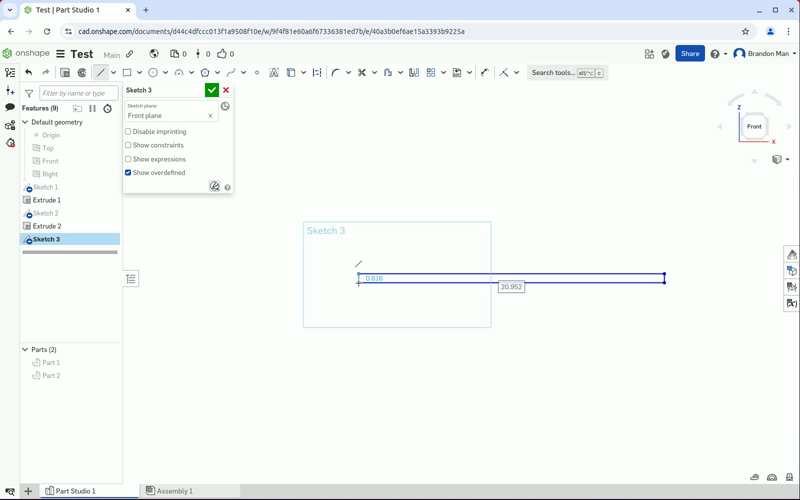
scroll(6)
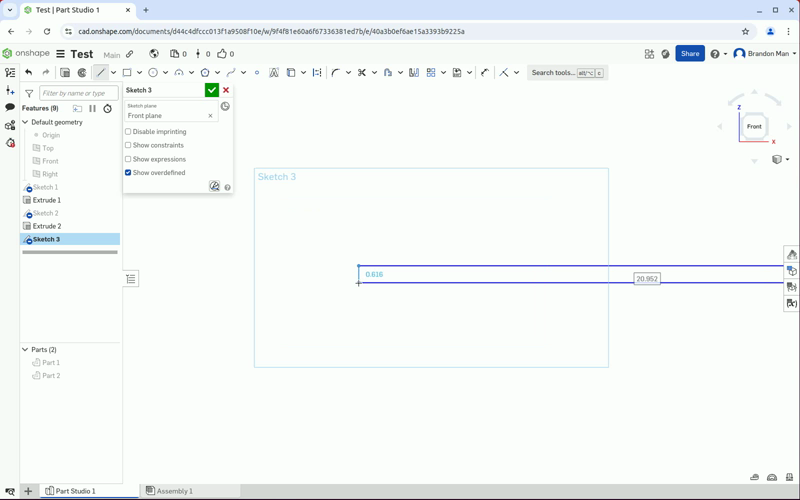
scroll(6)
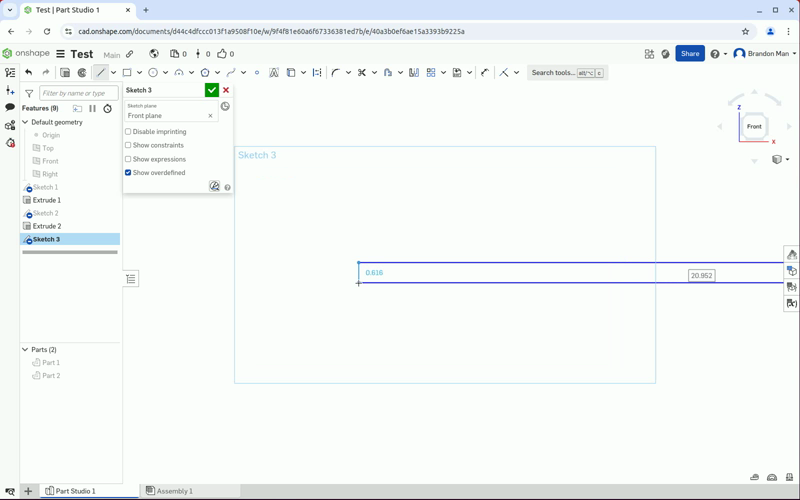
scroll(6)
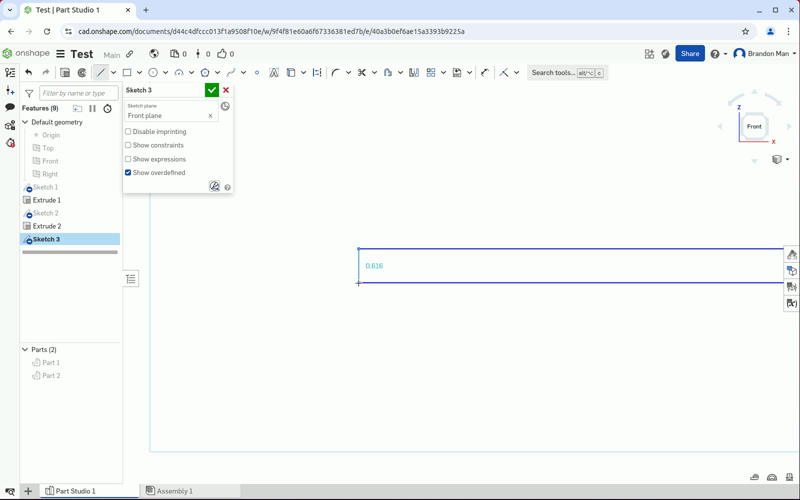
key_up(shift)
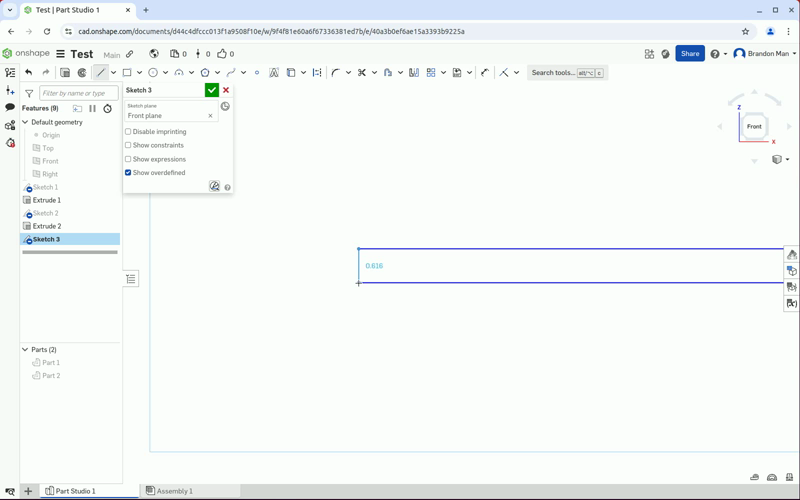
click(358, 282)
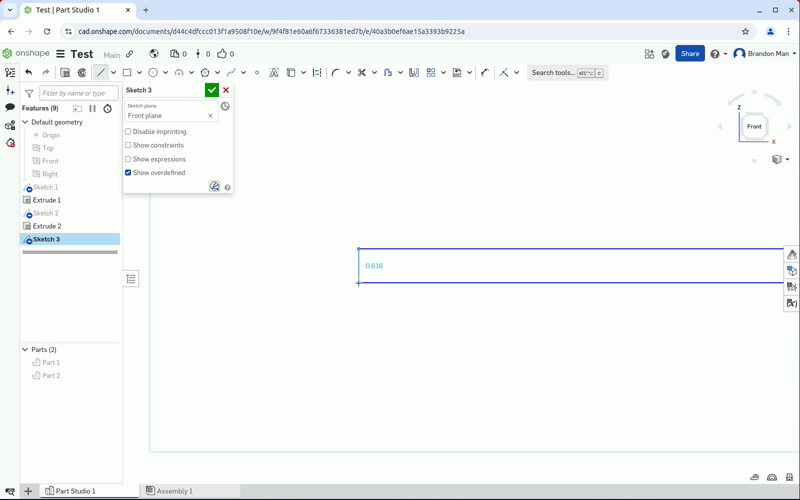
scroll(-6)
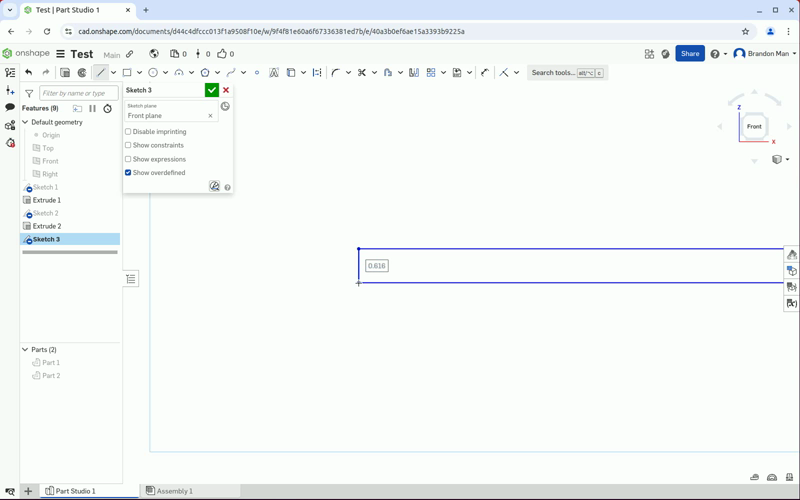
scroll(-6)
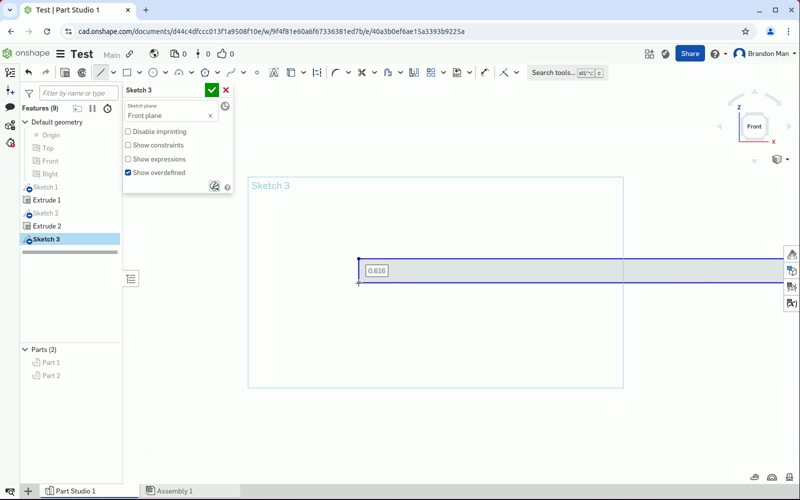
scroll(-6)
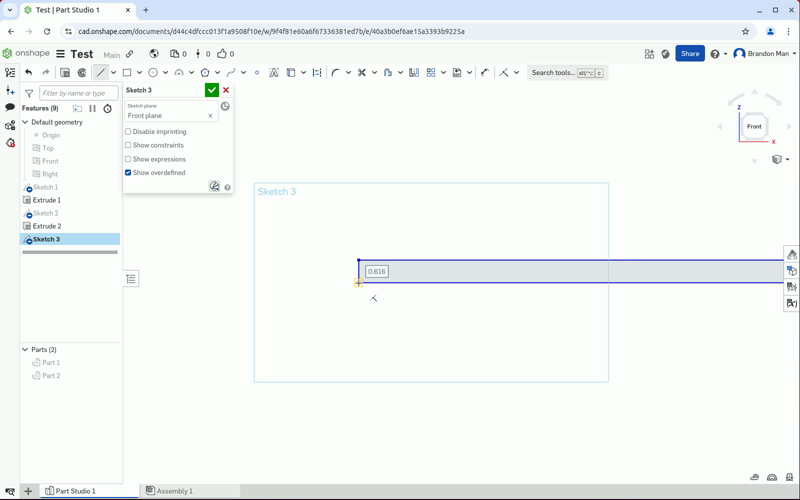
scroll(-6)
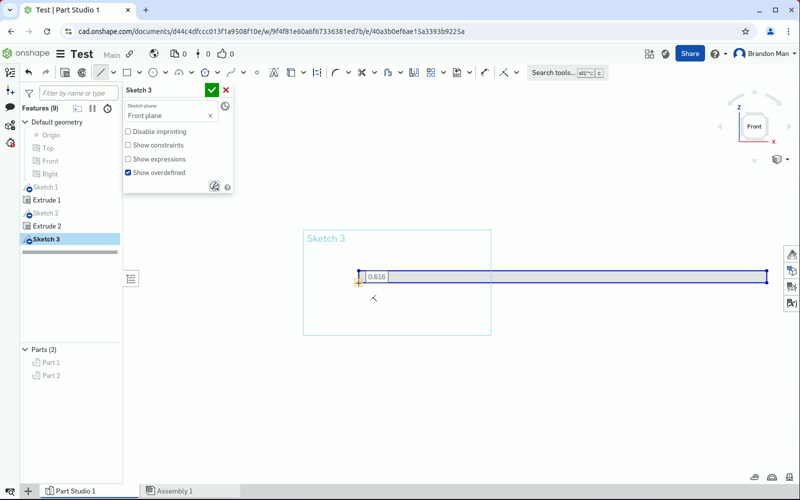
scroll(-6)
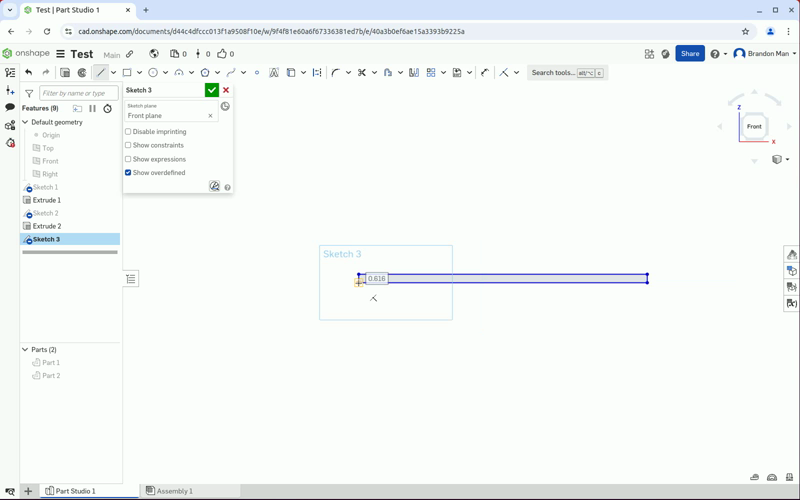
scroll(-6)
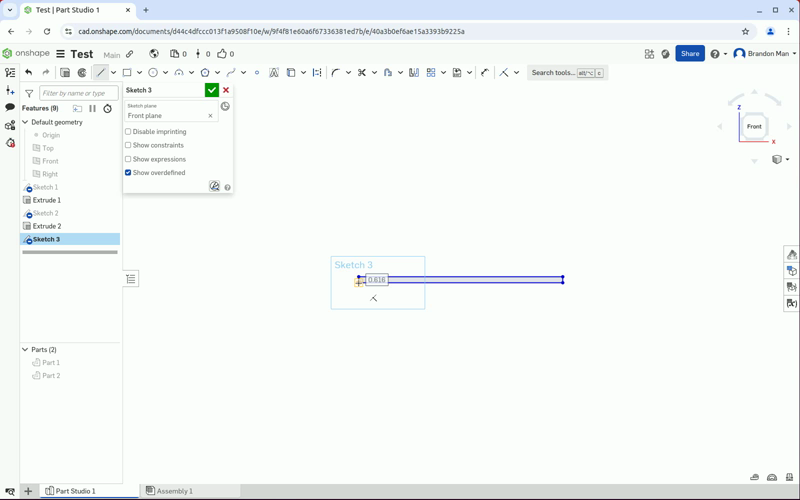
scroll(-6)
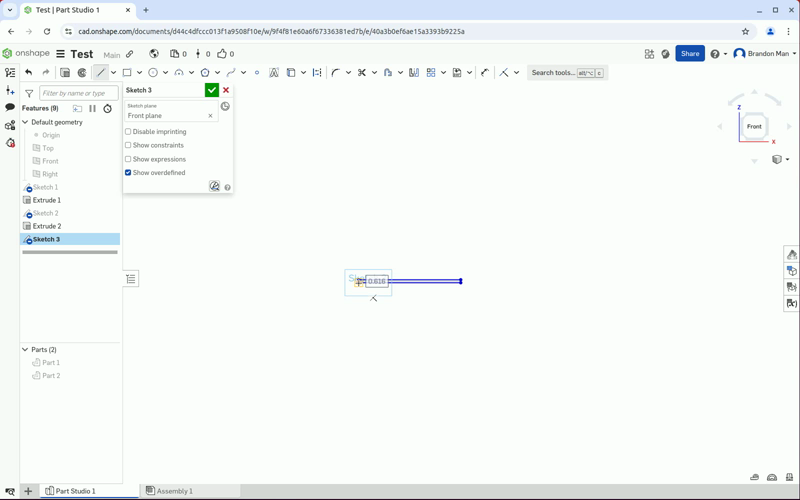
key(esc)
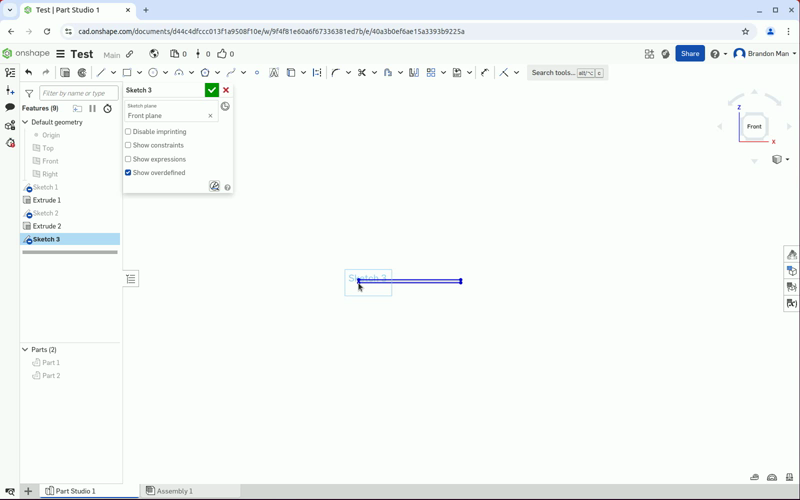
mouse_move(421, 282)
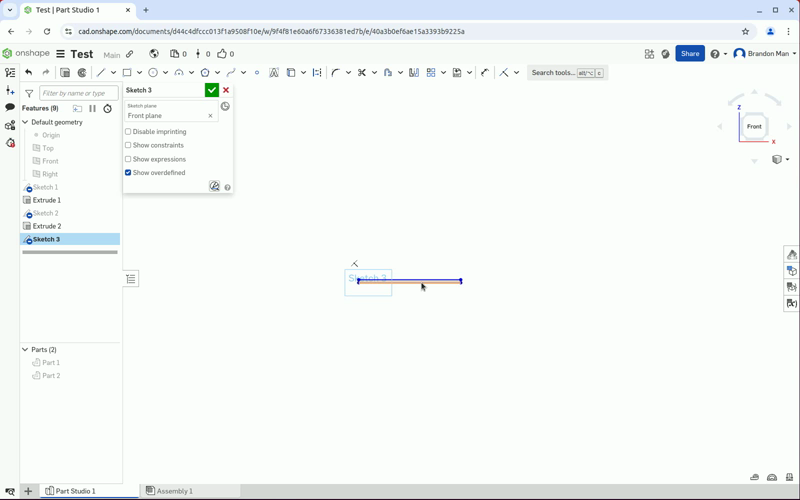
scroll(6)
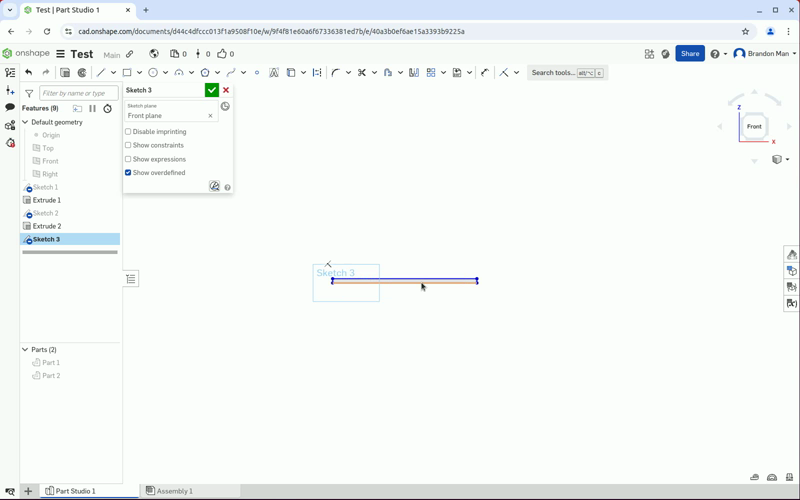
scroll(6)
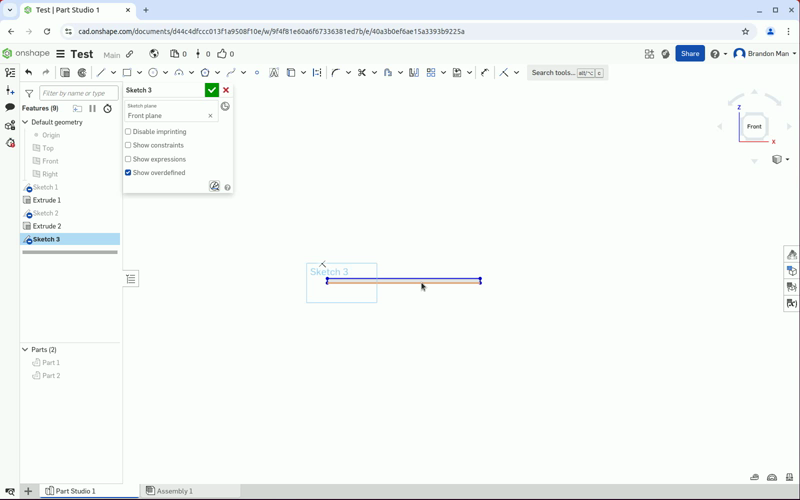
scroll(6)
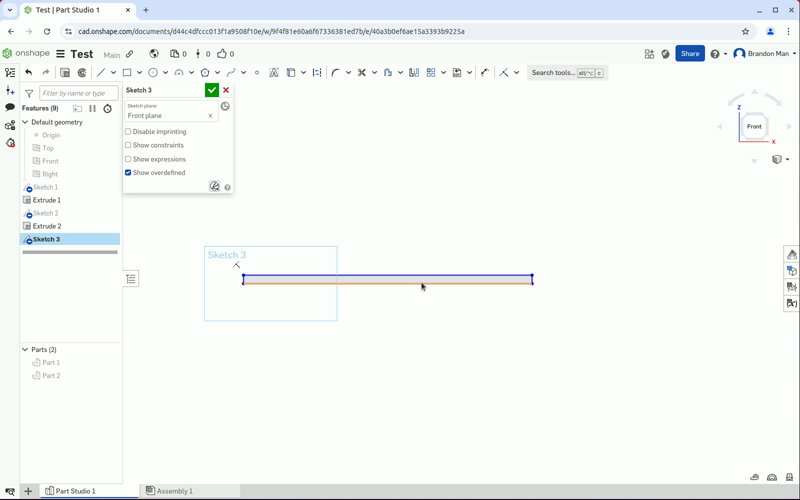
scroll(6)
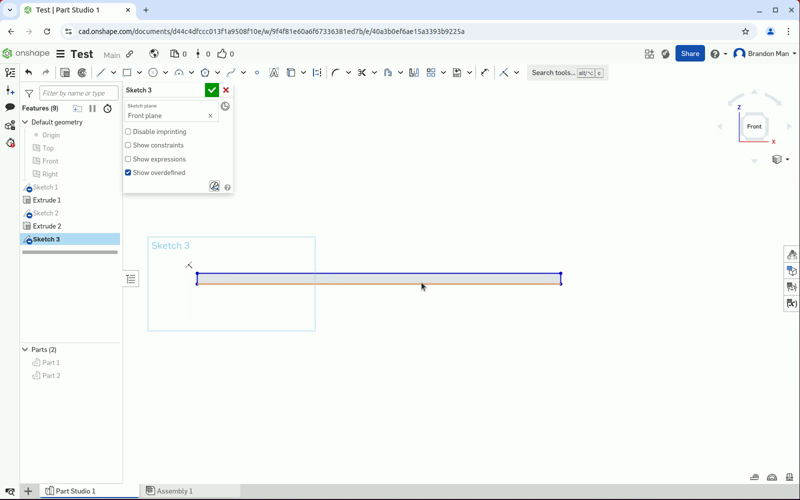
scroll(6)
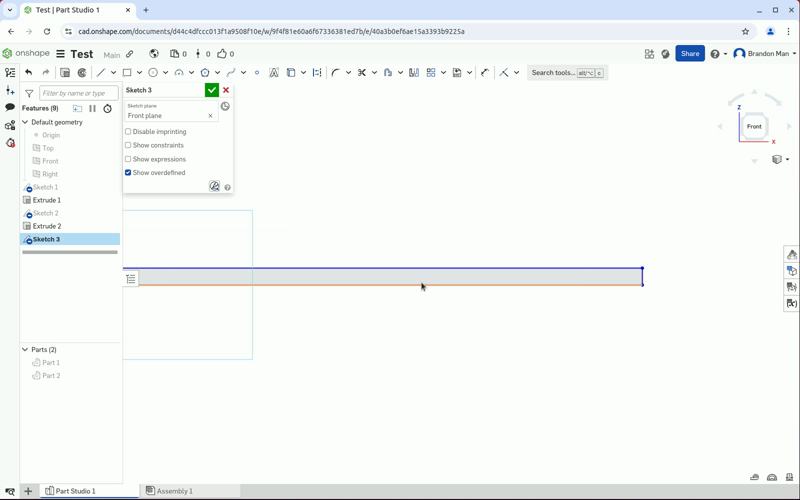
scroll(6)
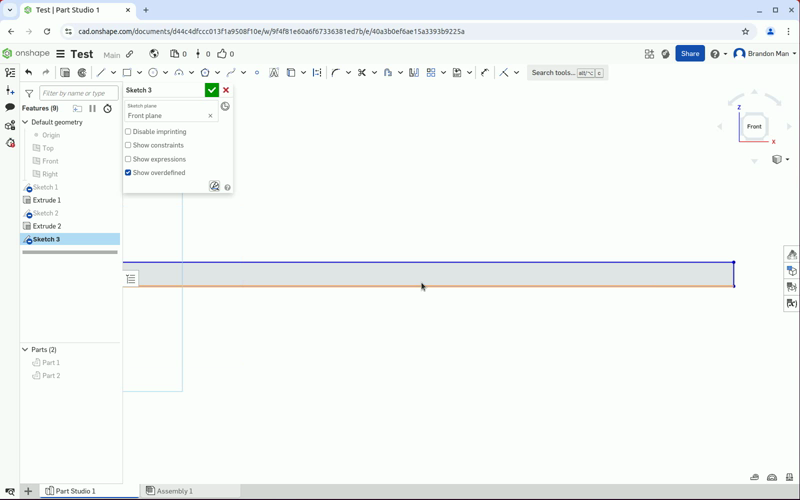
scroll(6)
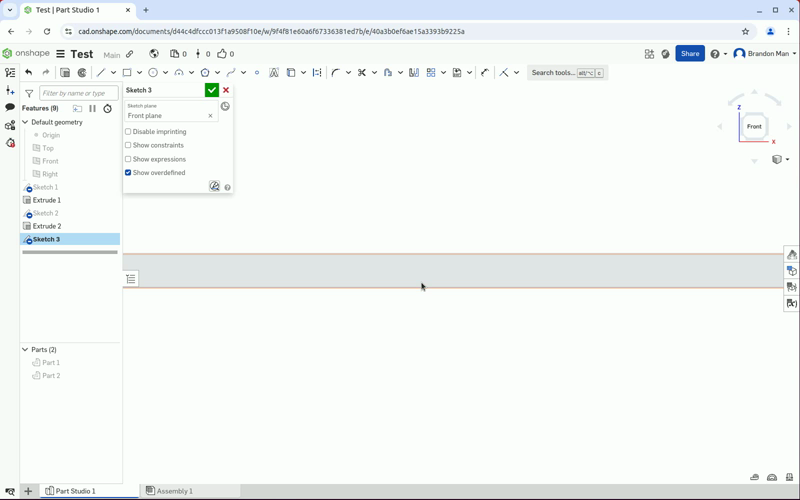
click(421, 282)
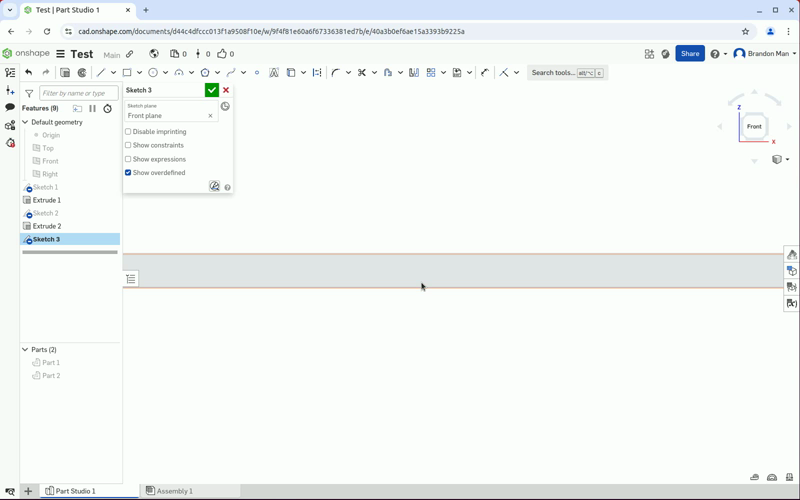
scroll(-6)
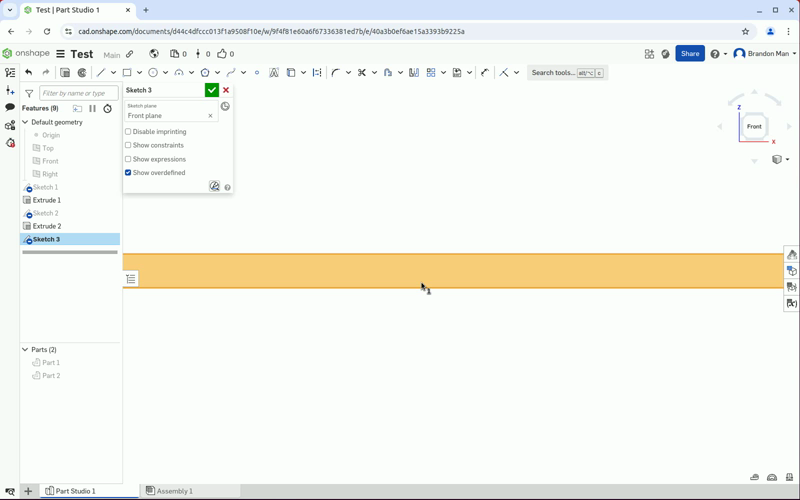
scroll(-6)
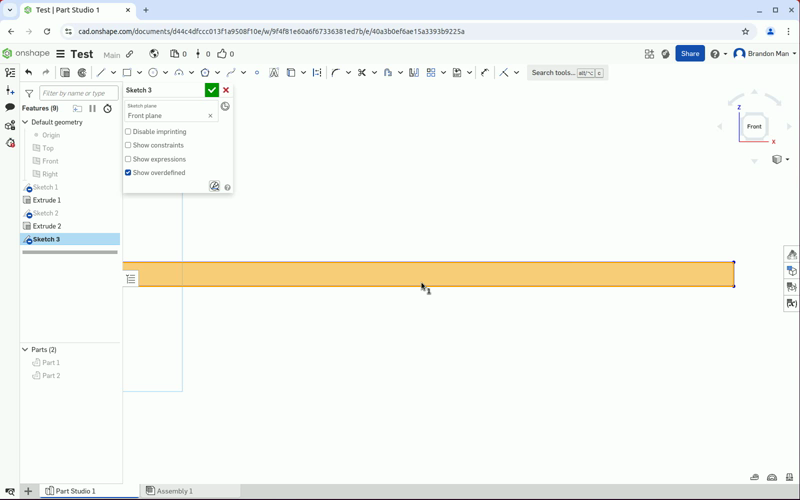
scroll(-6)
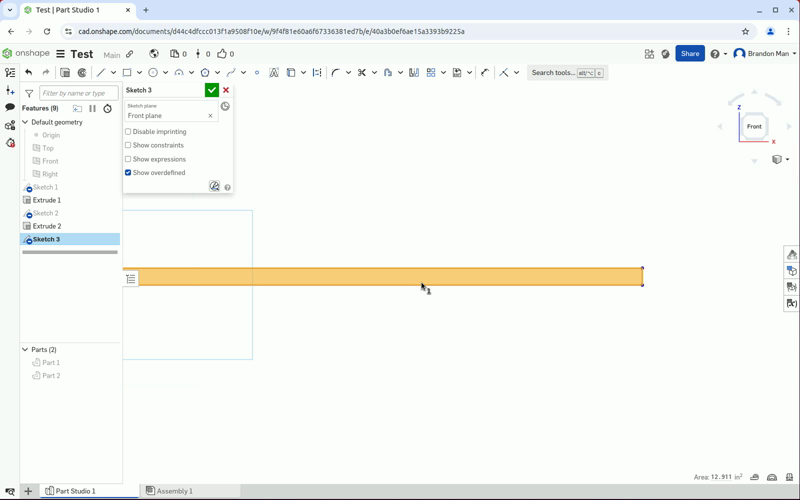
scroll(-6)
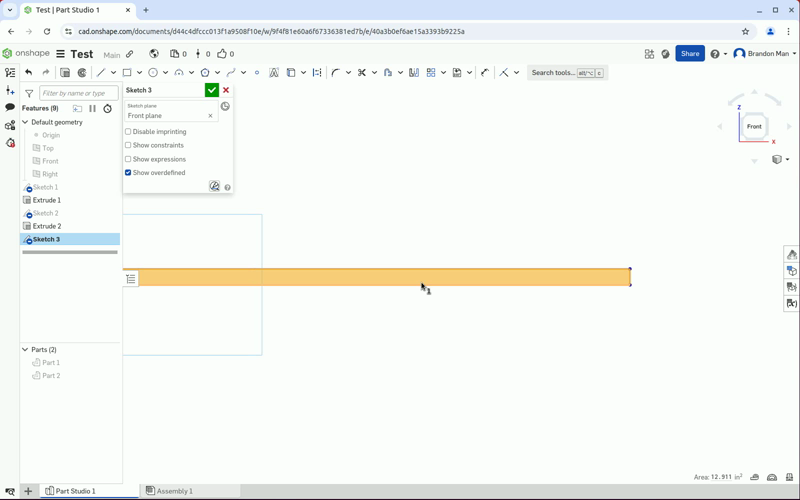
scroll(-6)
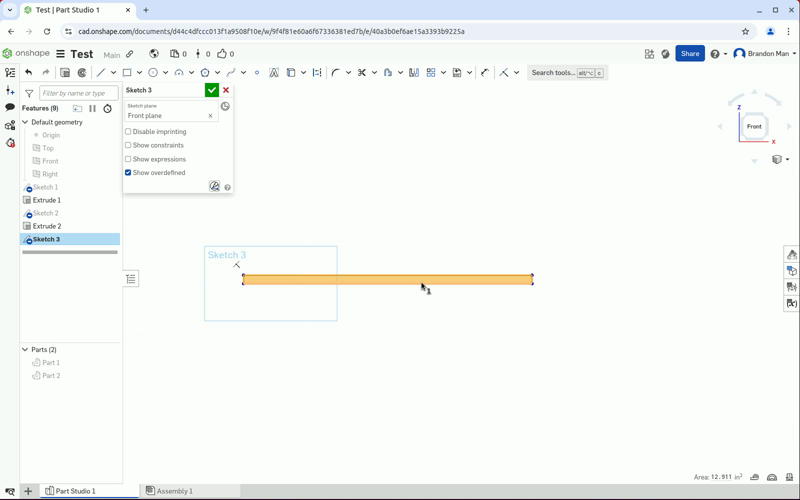
scroll(-6)
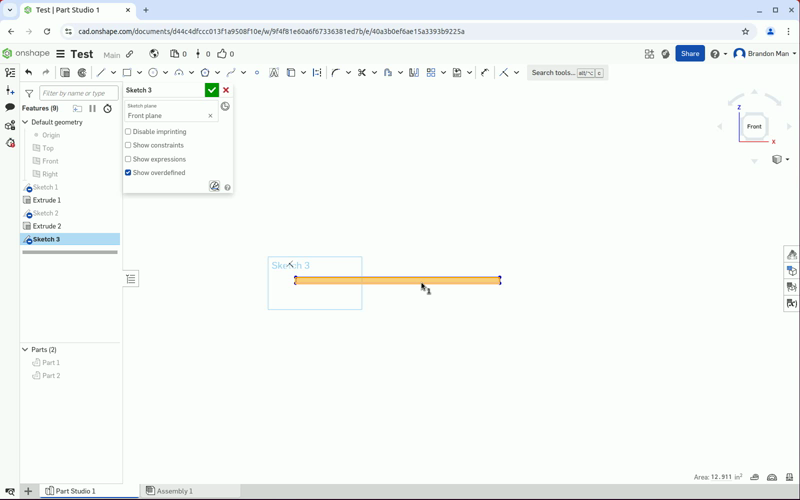
scroll(-6)
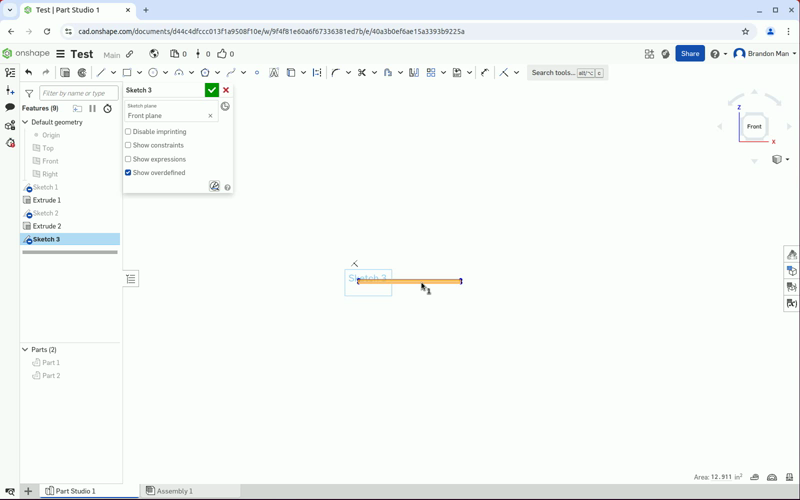
mouse_move(73, 352)
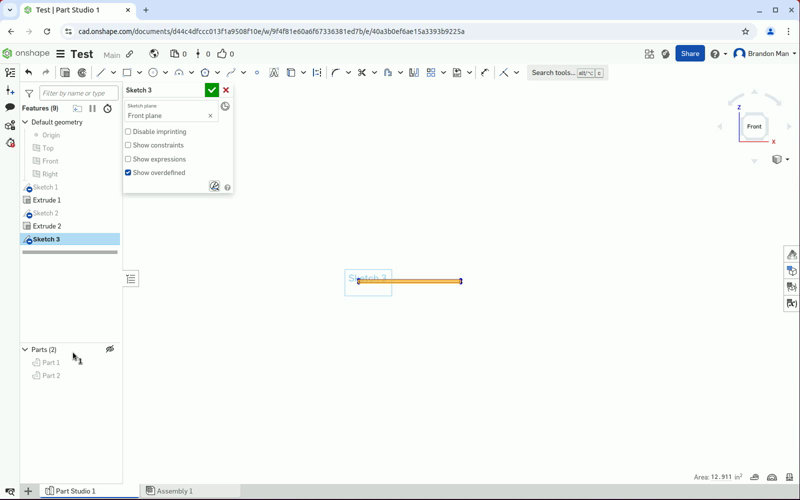
key(shift+y)
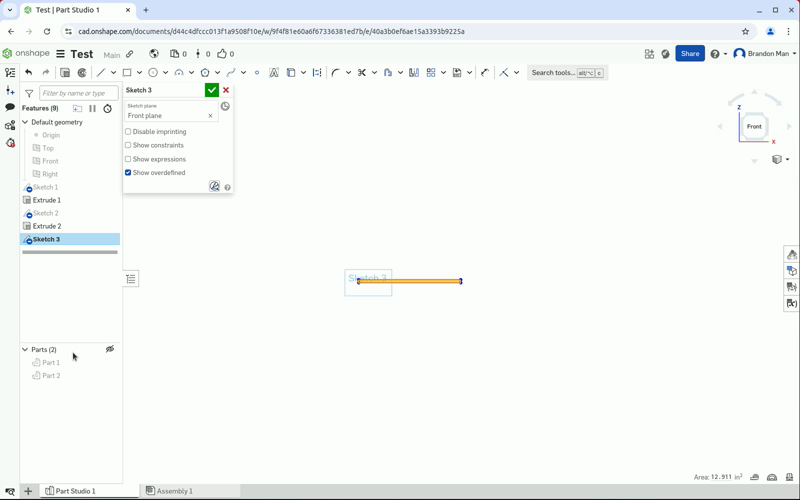
key(shift+e)
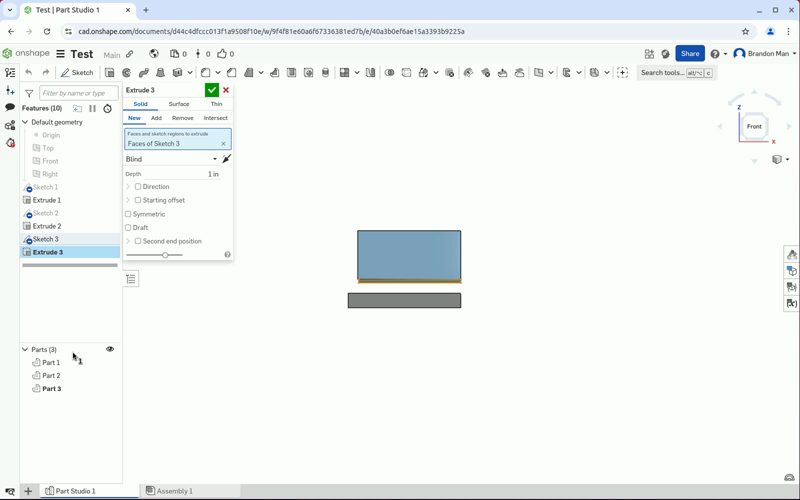
mouse_move(143, 106)
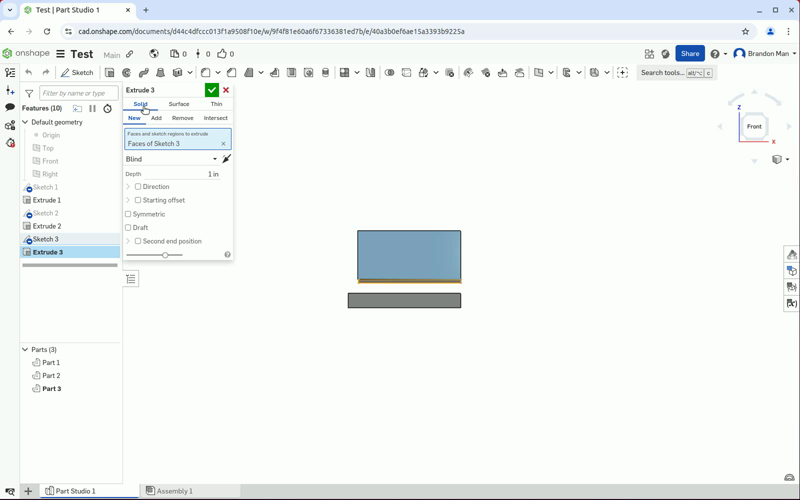
click(143, 106)
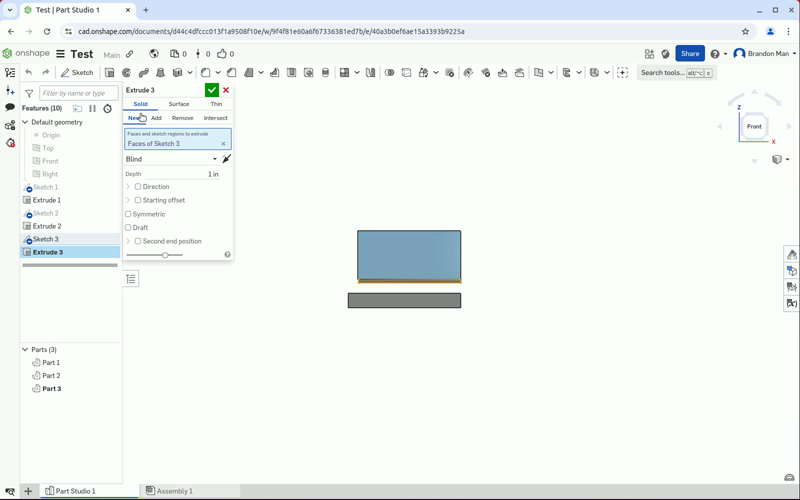
mouse_move(137, 120)
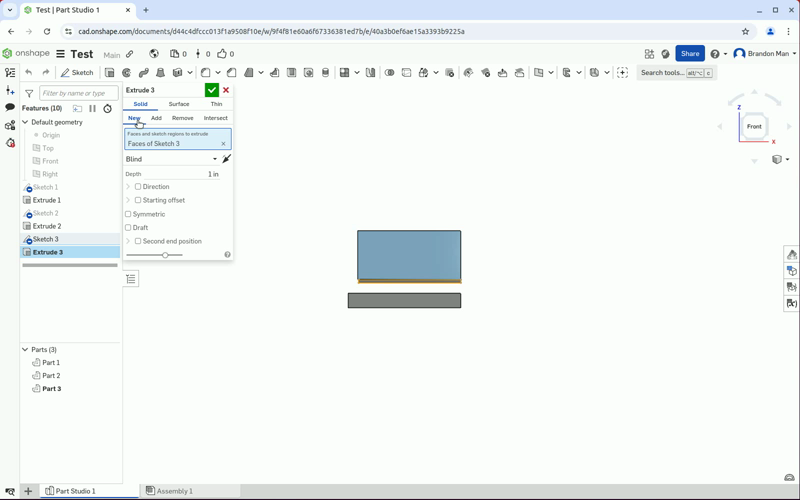
click(137, 120)
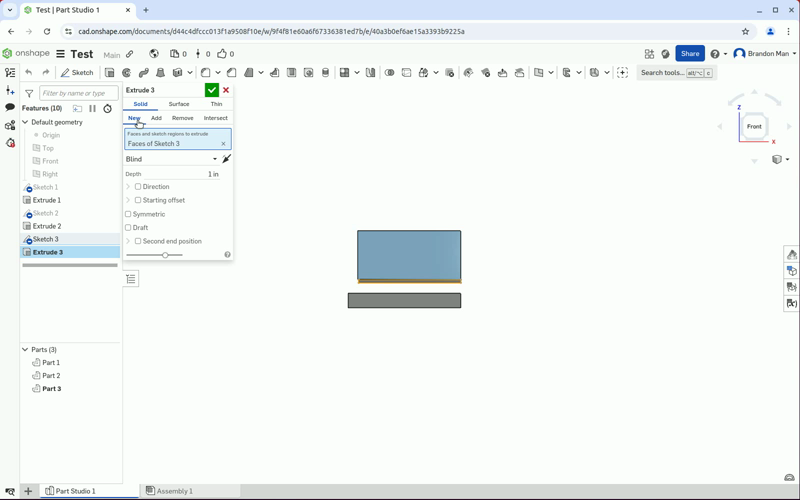
key(tab, 4)
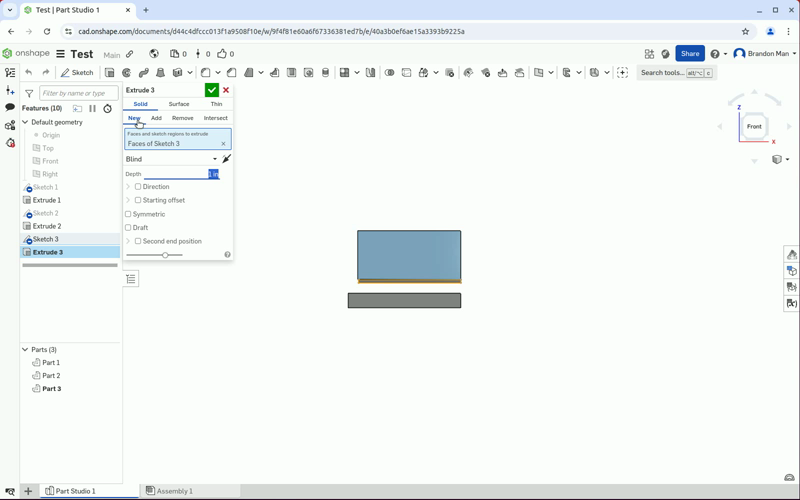
text(12.517)
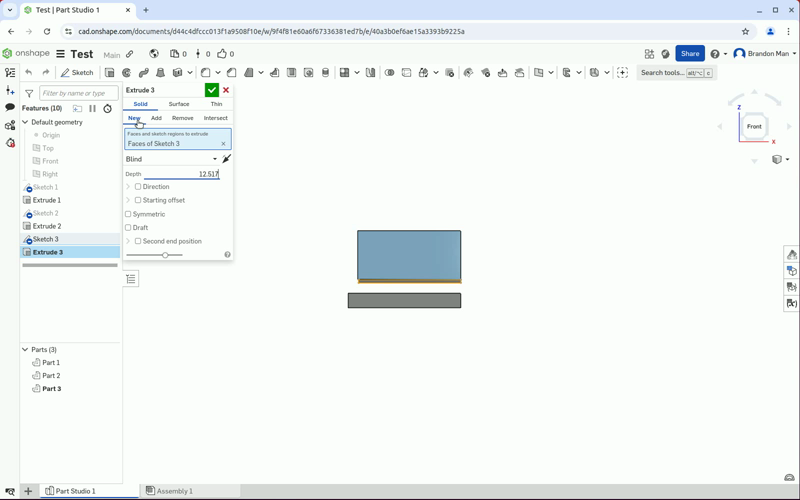
key(enter)
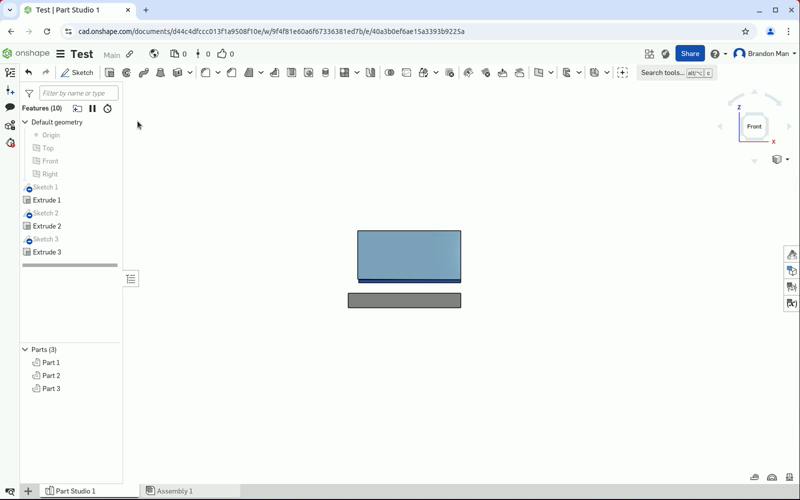
key(shift+h)
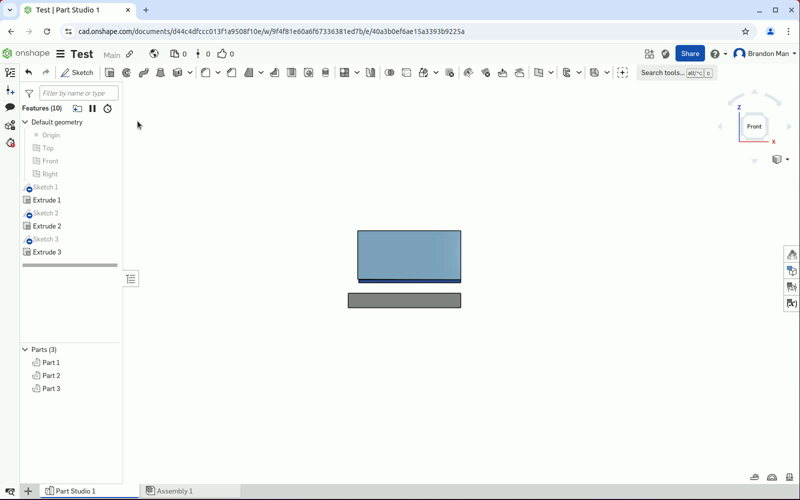
key(shift+h)
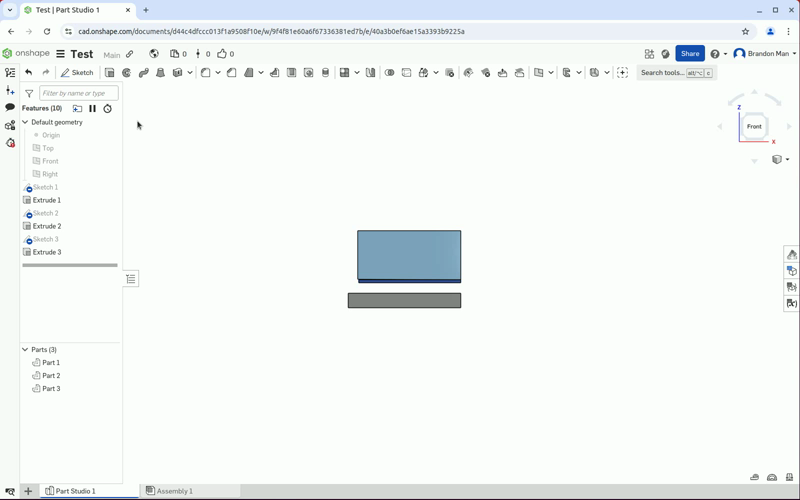
mouse_move(73, 189)
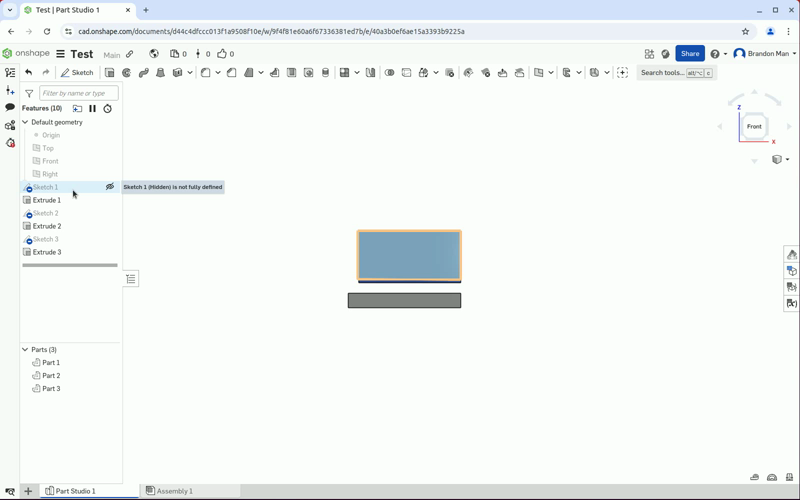
click(73, 189)
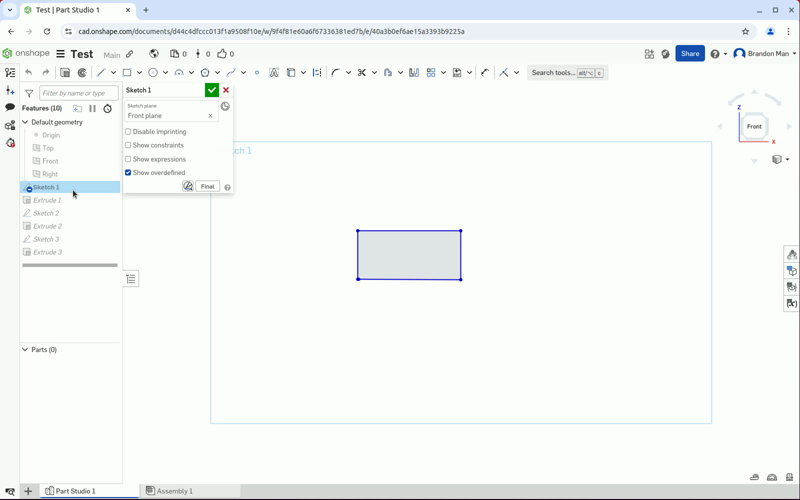
mouse_move(229, 92)
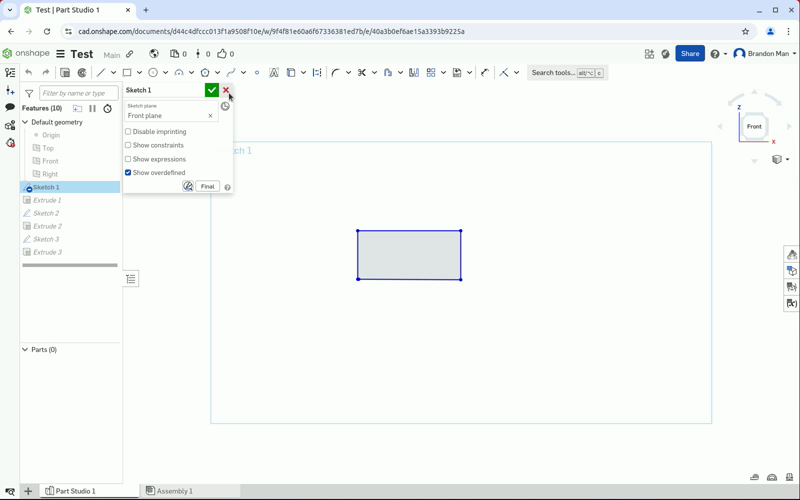
click(229, 92)
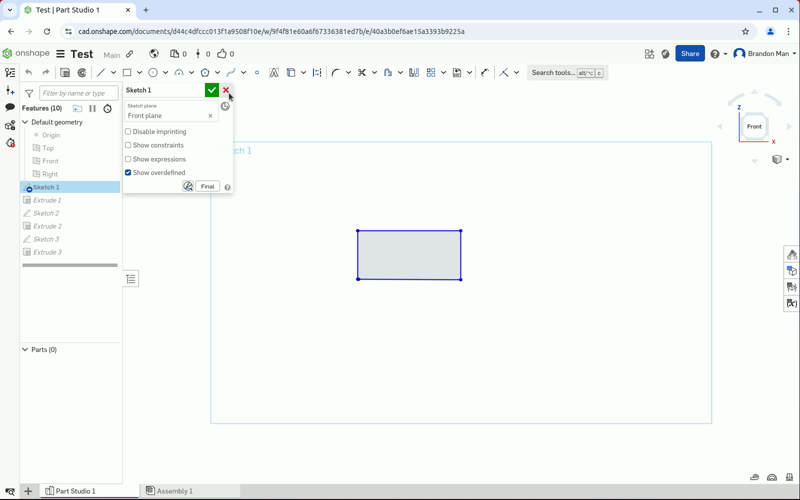
key(shift+s)
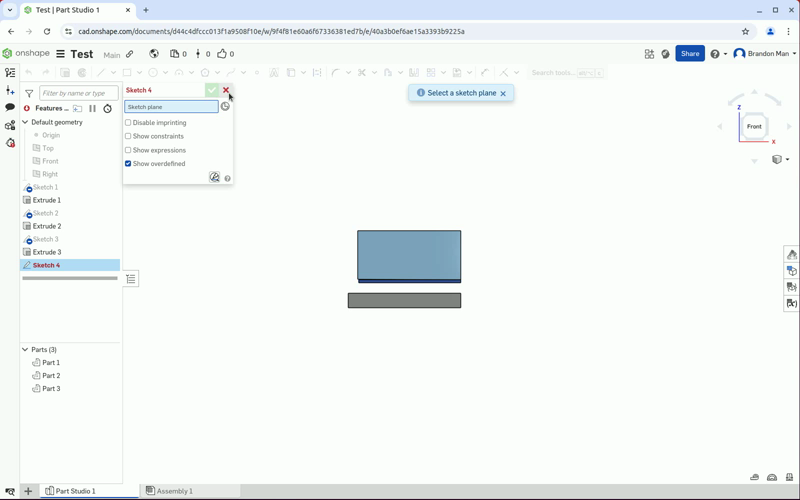
mouse_move(73, 163)
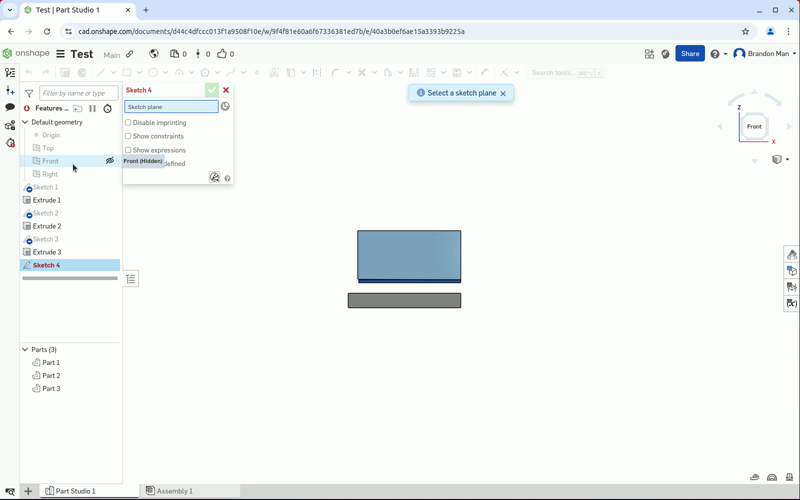
click(73, 163)
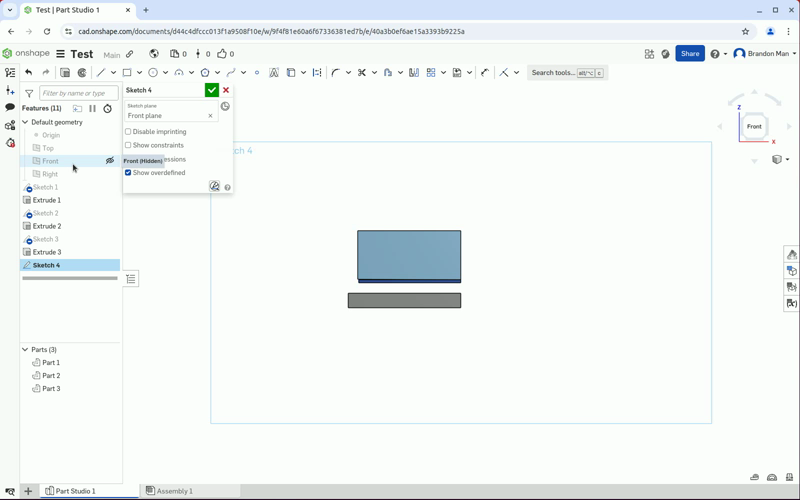
mouse_move(73, 352)
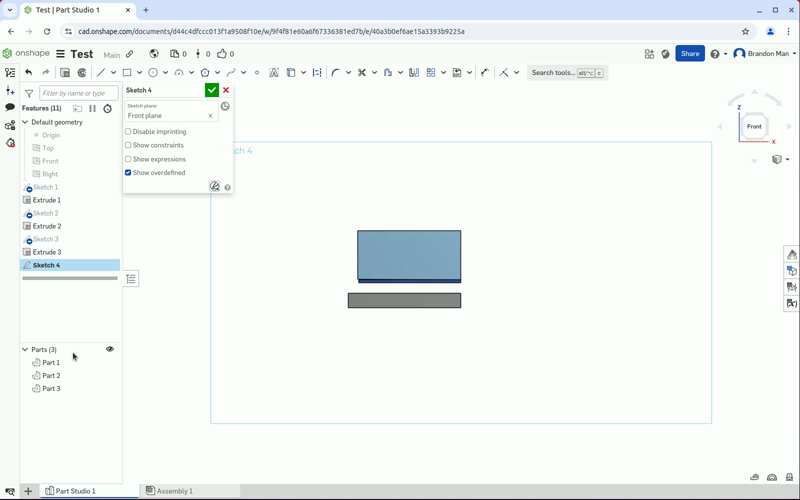
key(y)
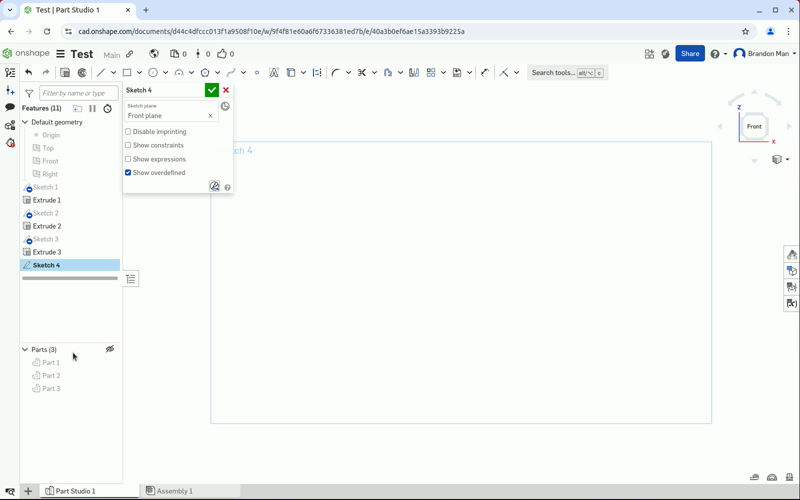
key(l)
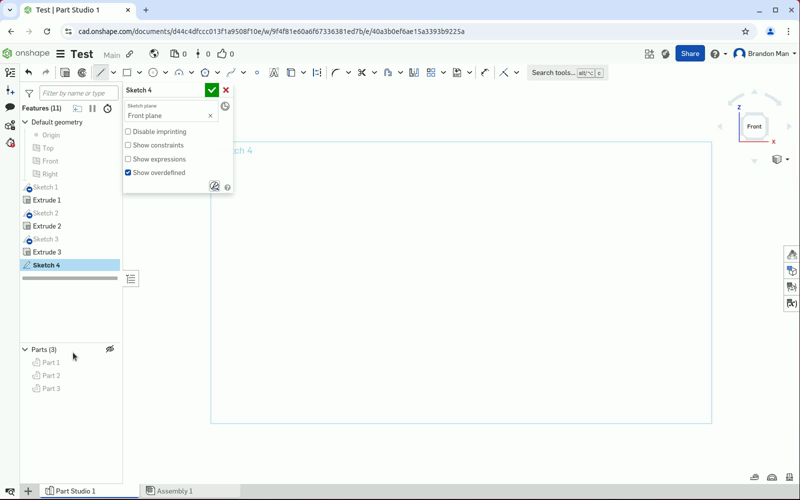
key_down(shift)
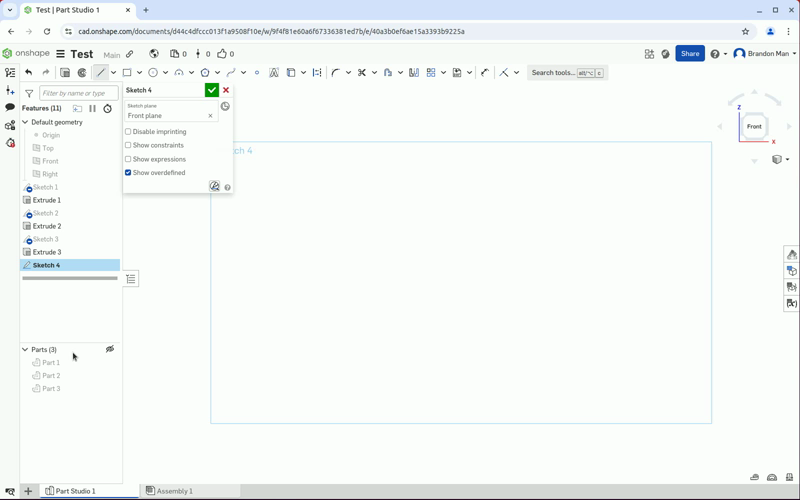
mouse_move(352, 292)
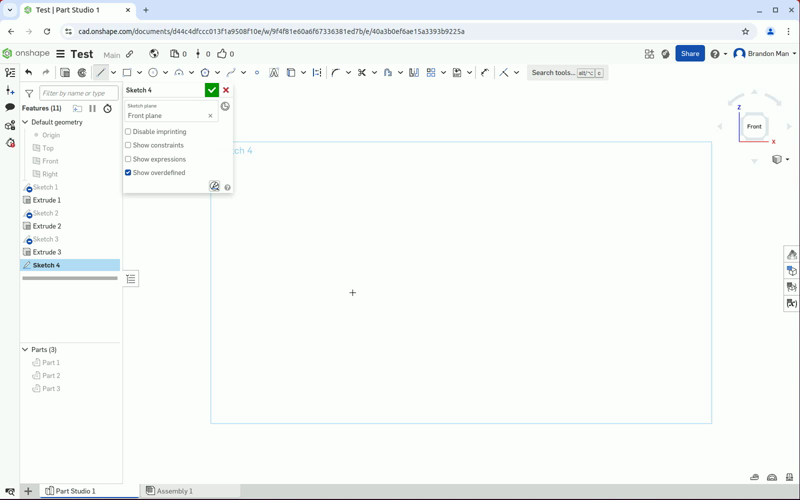
click(352, 292)
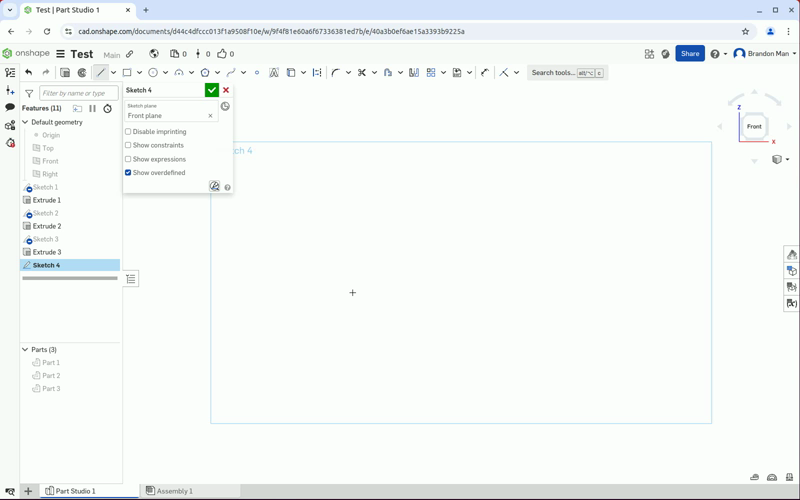
key_up(shift)
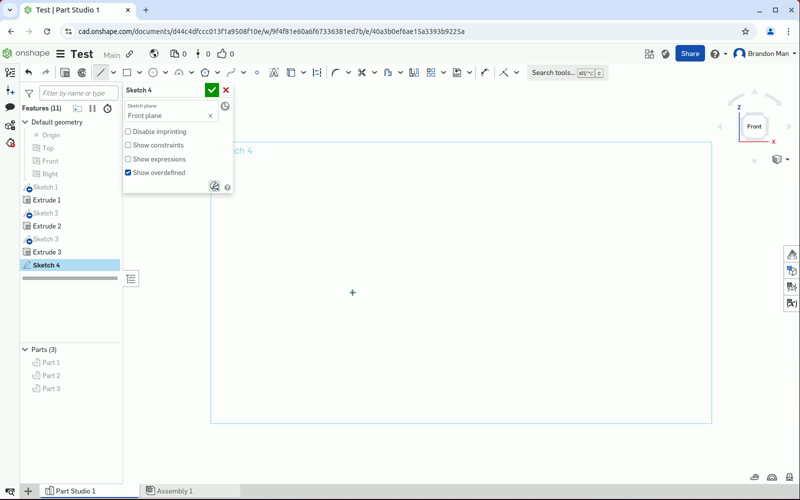
key_down(shift)
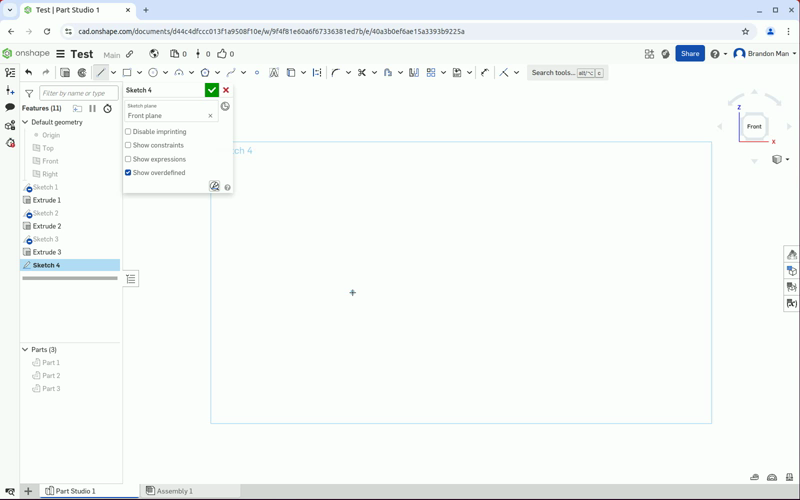
mouse_move(460, 292)
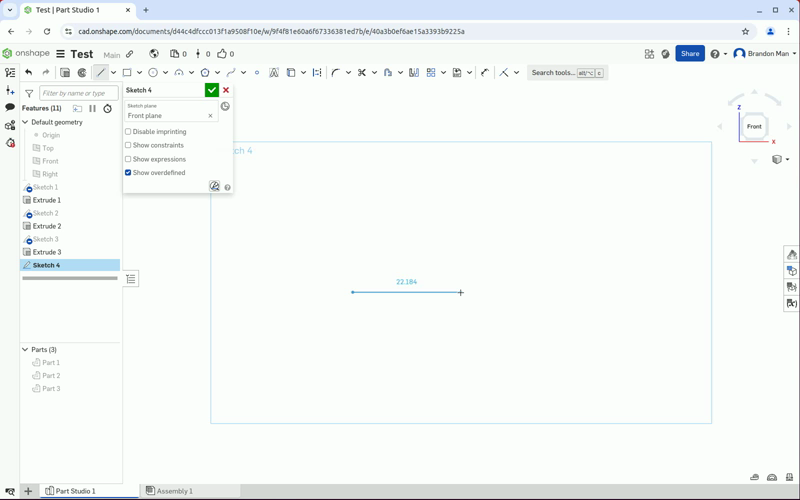
click(460, 292)
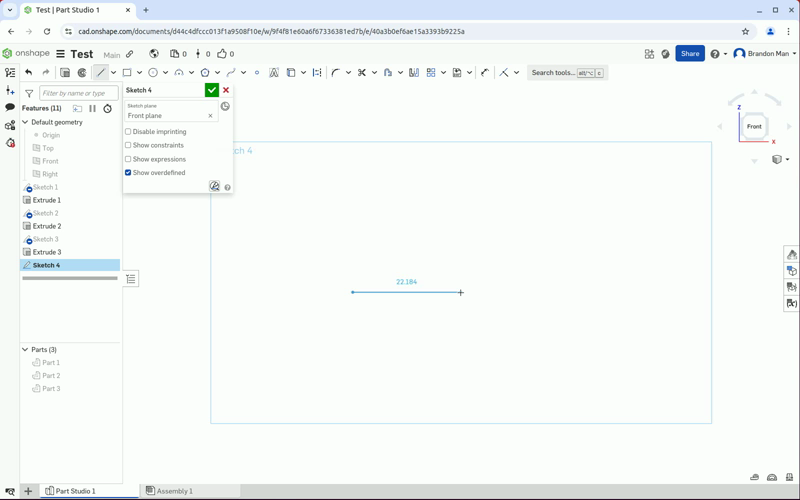
key_up(shift)
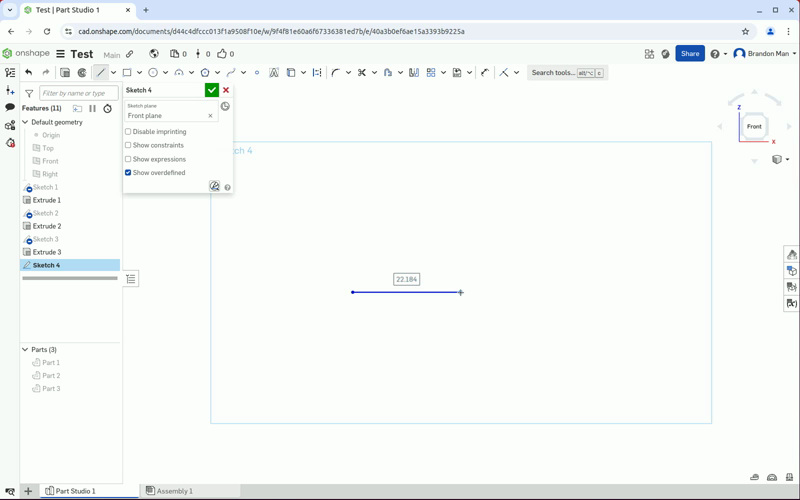
key_down(shift)
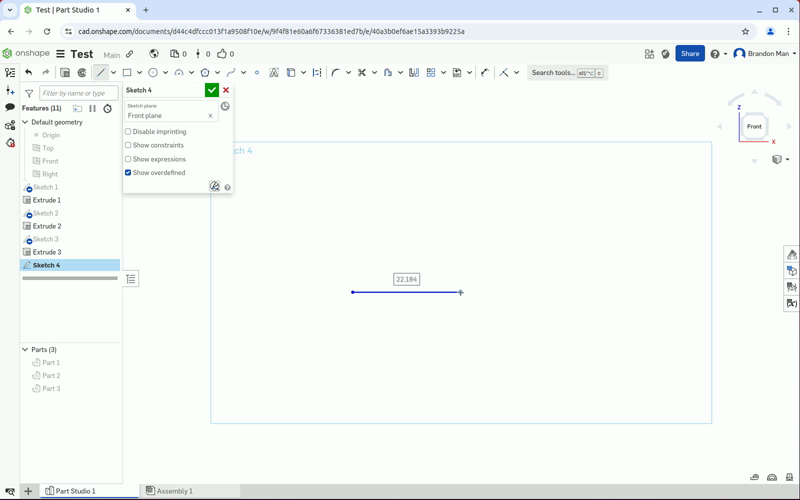
mouse_move(490, 292)
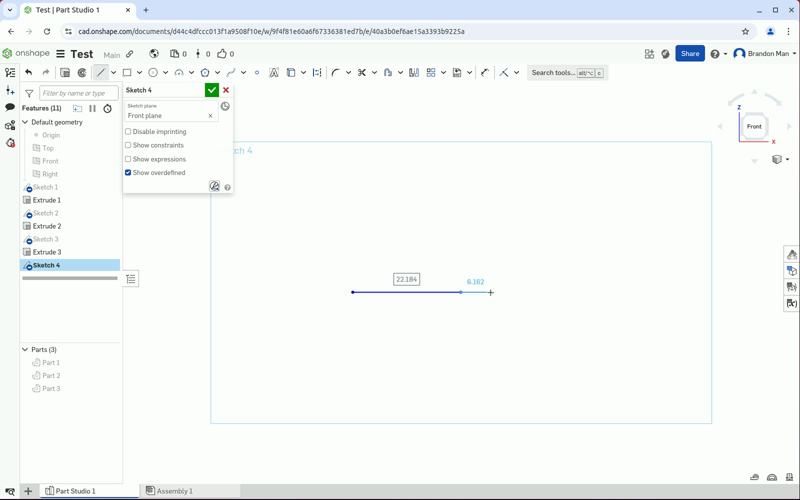
mouse_move(460, 282)
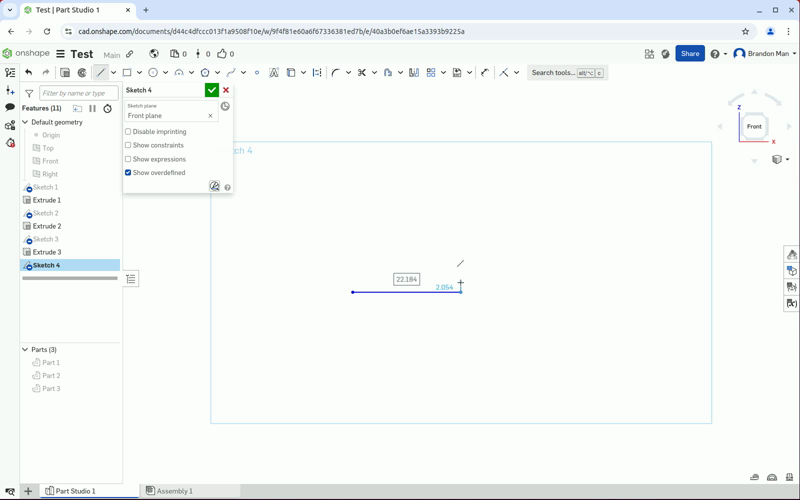
click(460, 282)
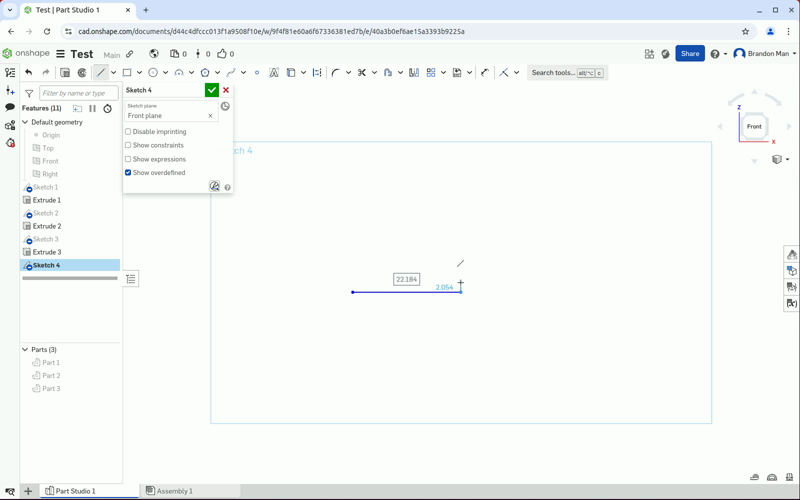
key_up(shift)
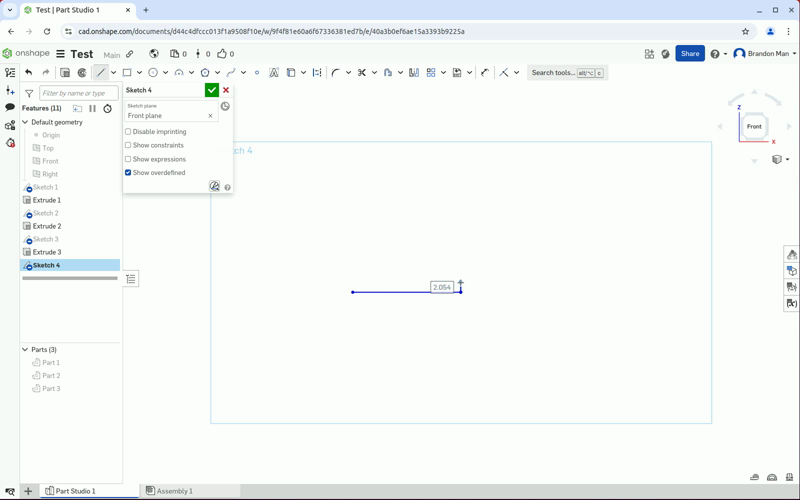
key_down(shift)
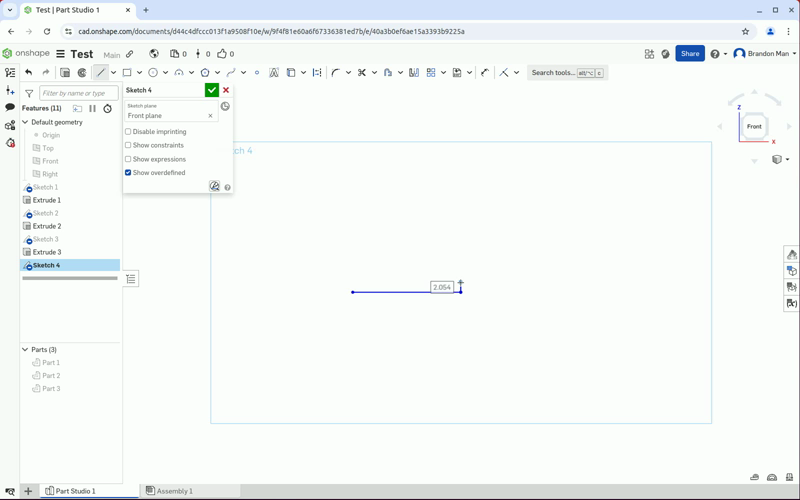
mouse_move(359, 282)
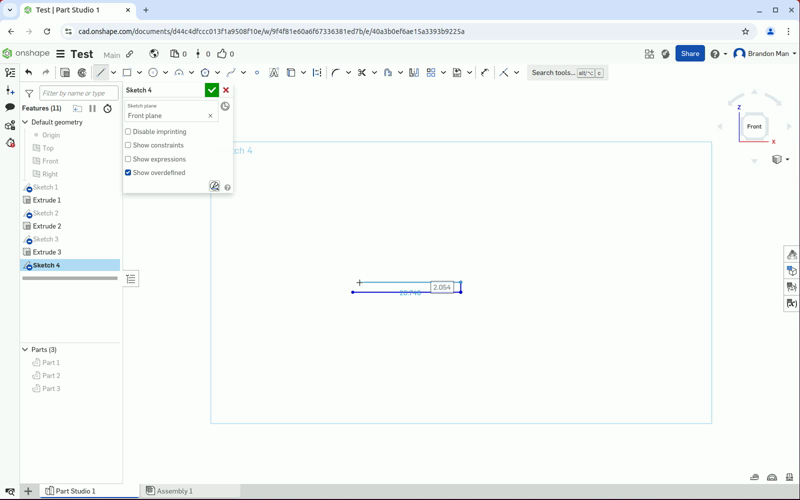
click(359, 282)
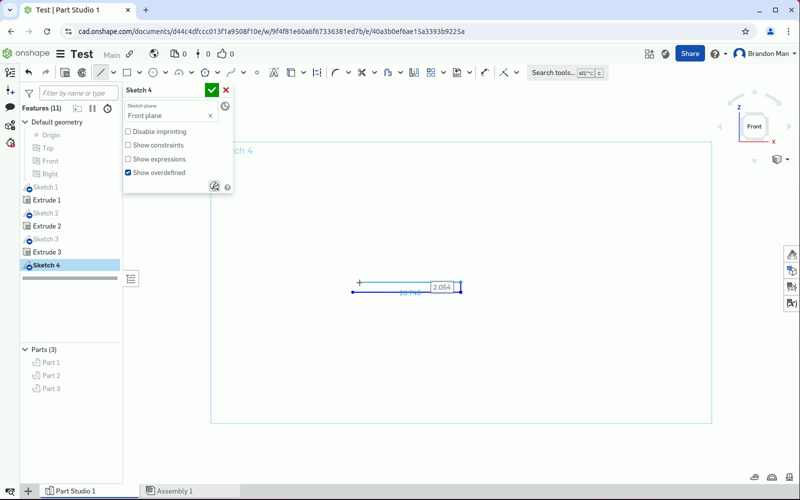
key_up(shift)
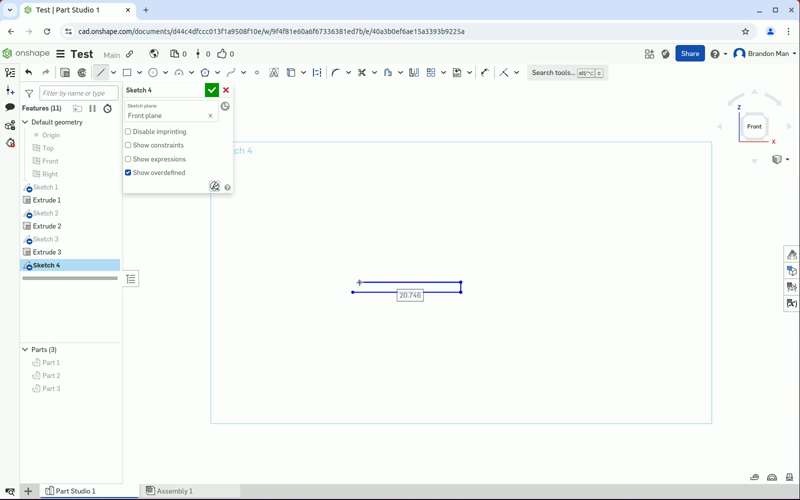
key_down(shift)
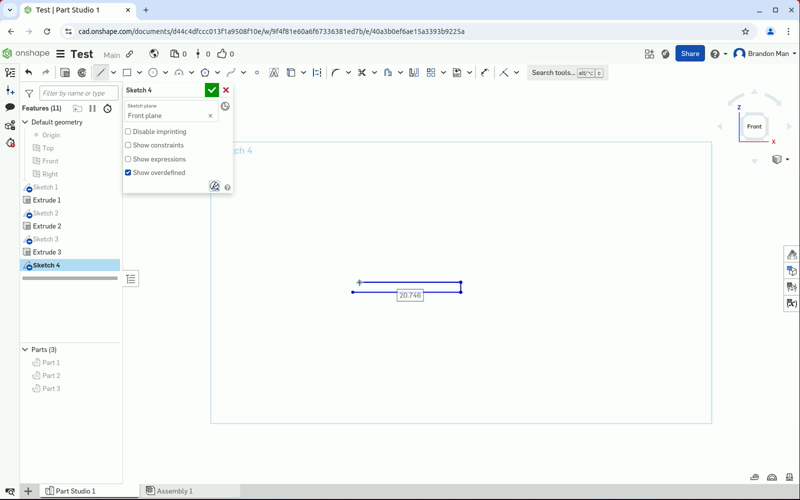
mouse_move(389, 282)
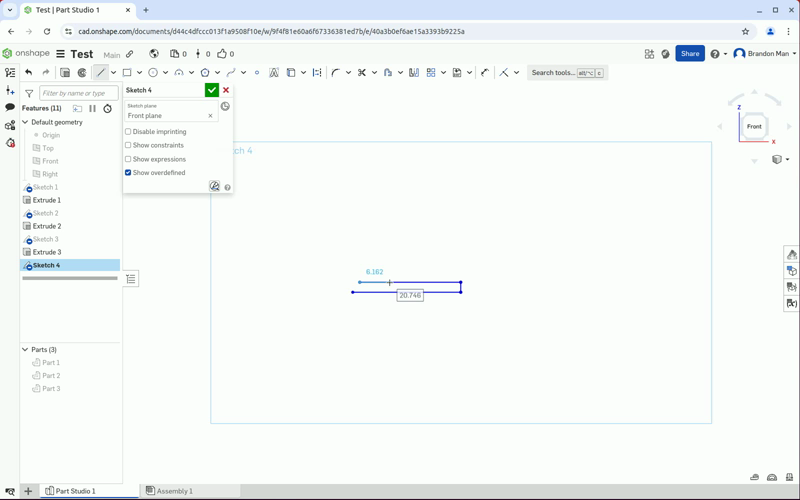
mouse_move(352, 282)
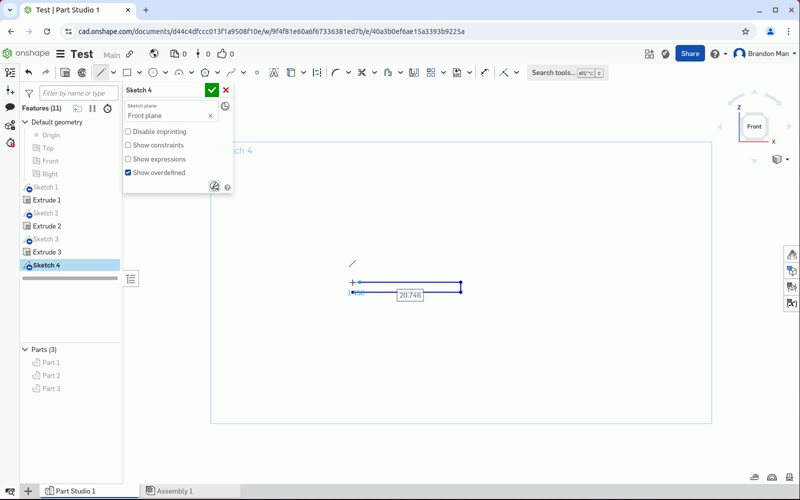
scroll(6)
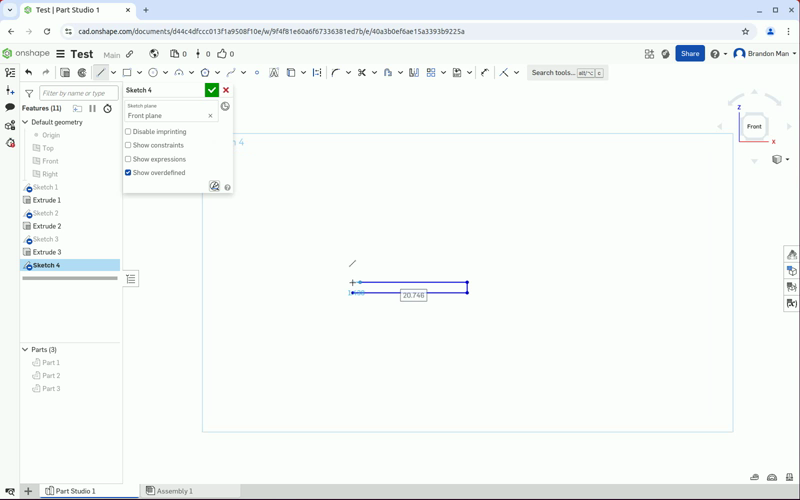
scroll(6)
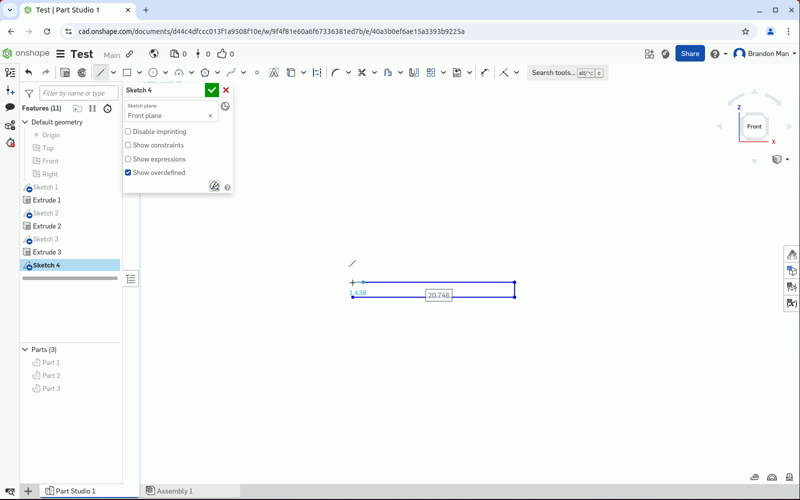
scroll(6)
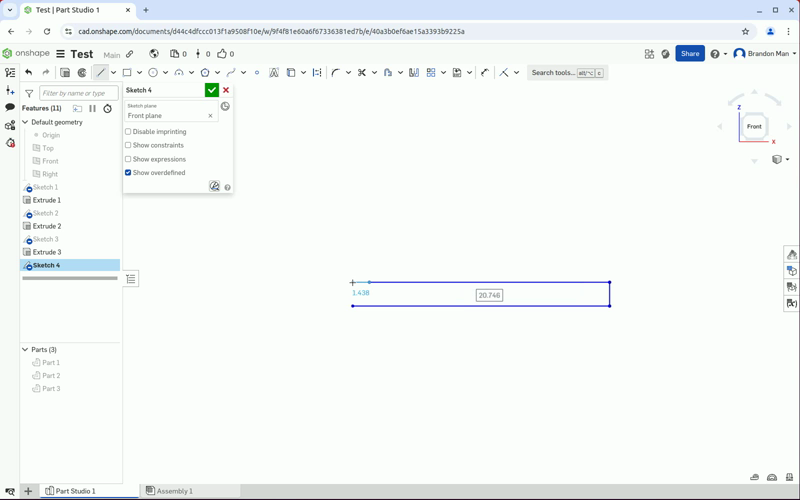
scroll(6)
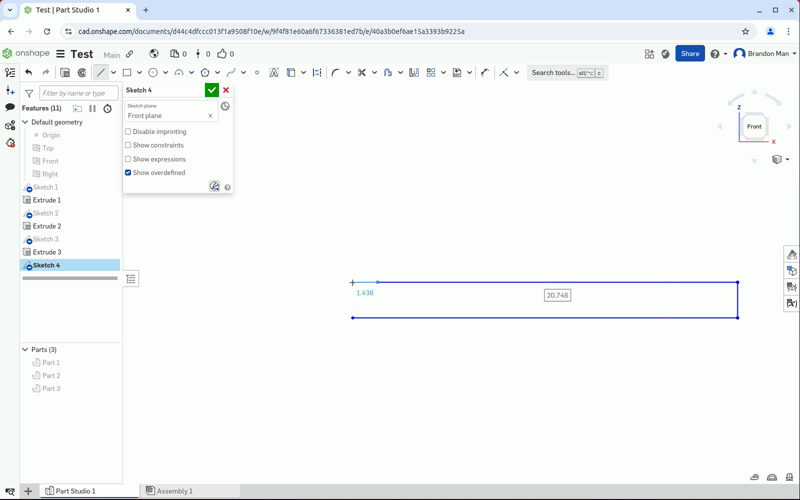
scroll(6)
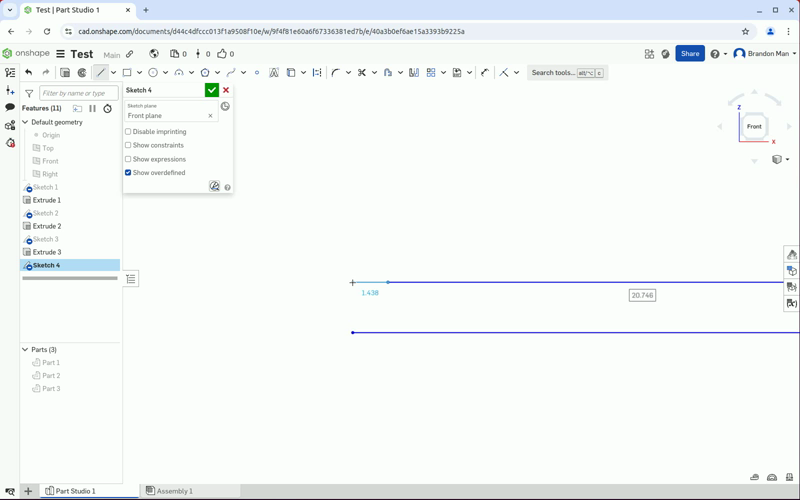
scroll(6)
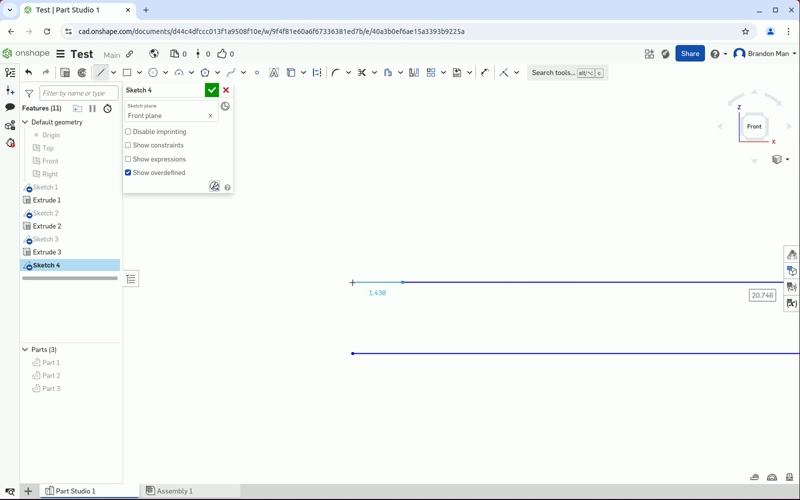
scroll(6)
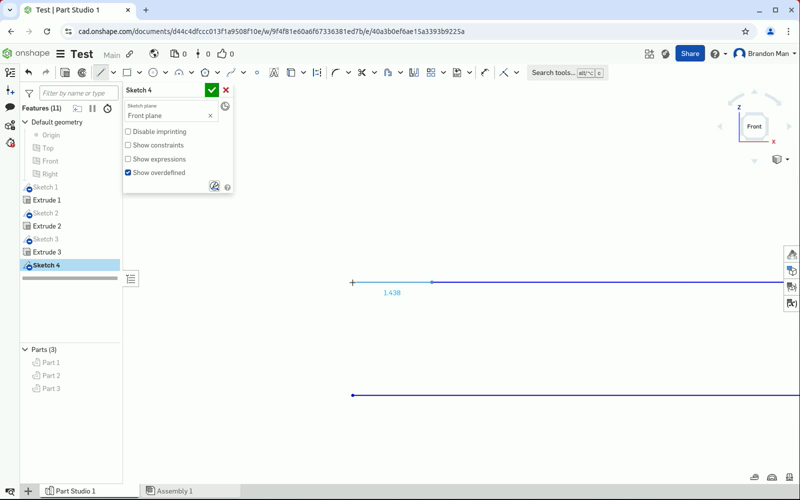
click(352, 282)
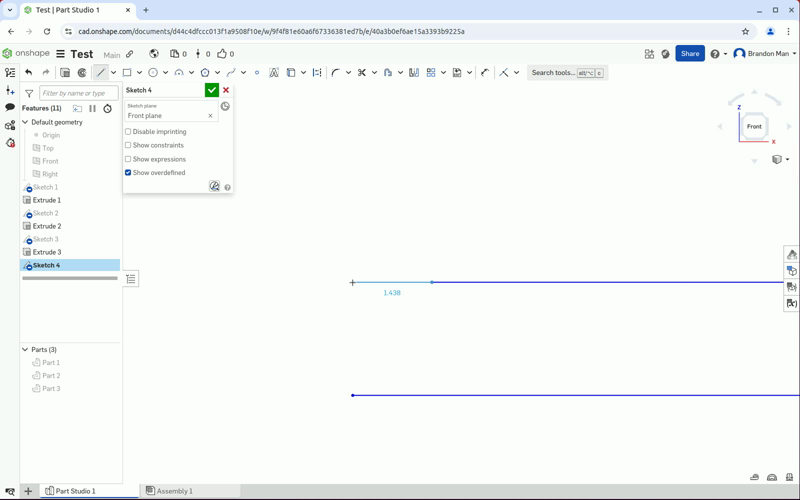
scroll(-6)
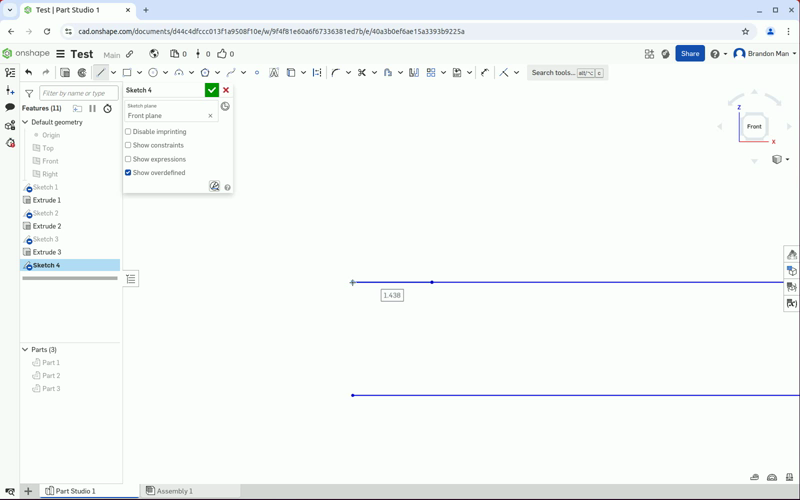
scroll(-6)
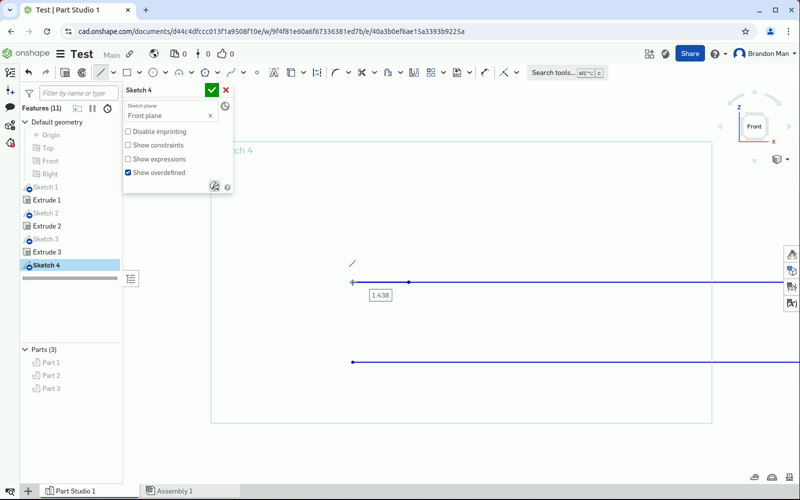
scroll(-6)
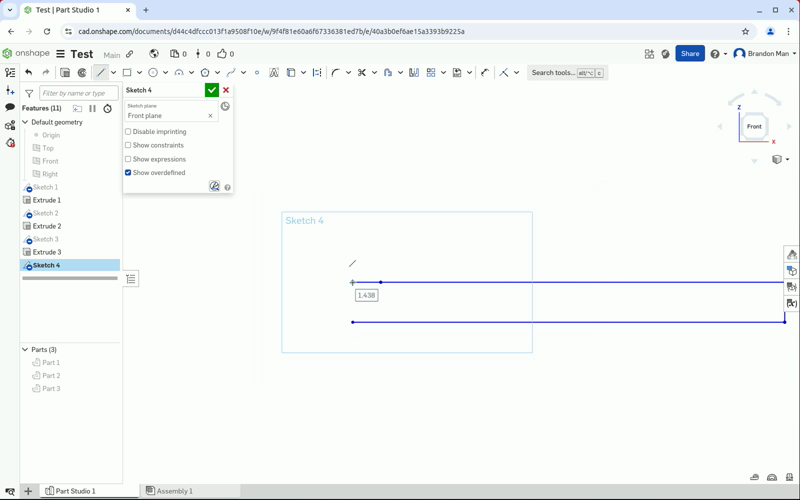
scroll(-6)
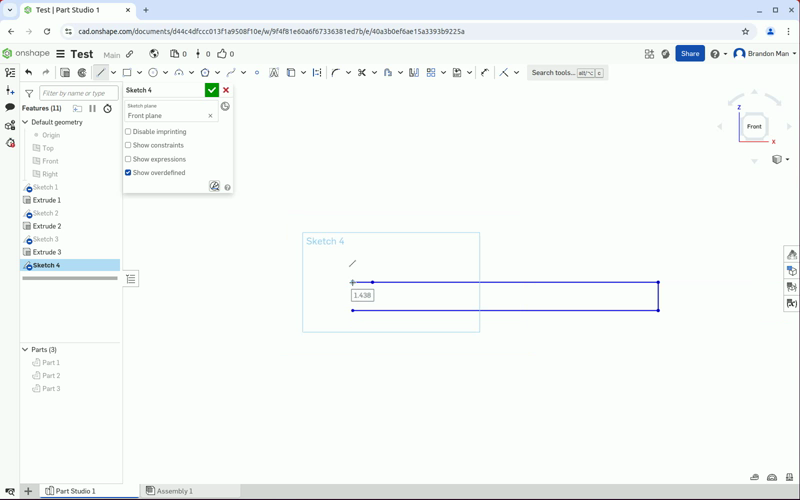
scroll(-6)
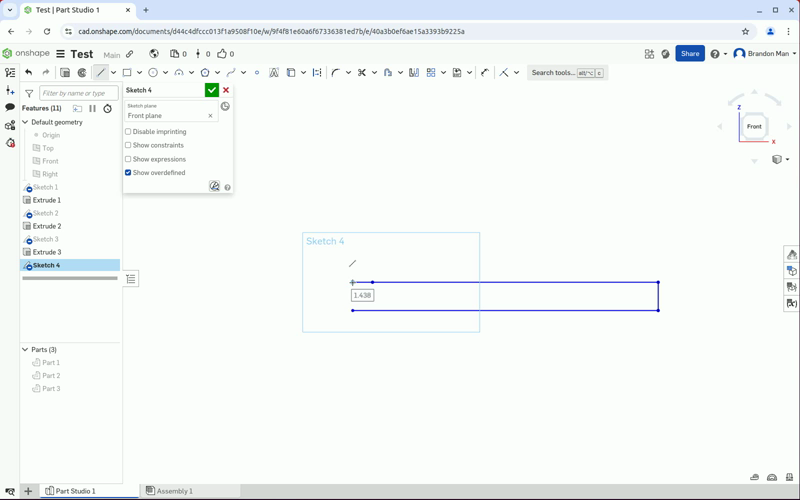
scroll(-6)
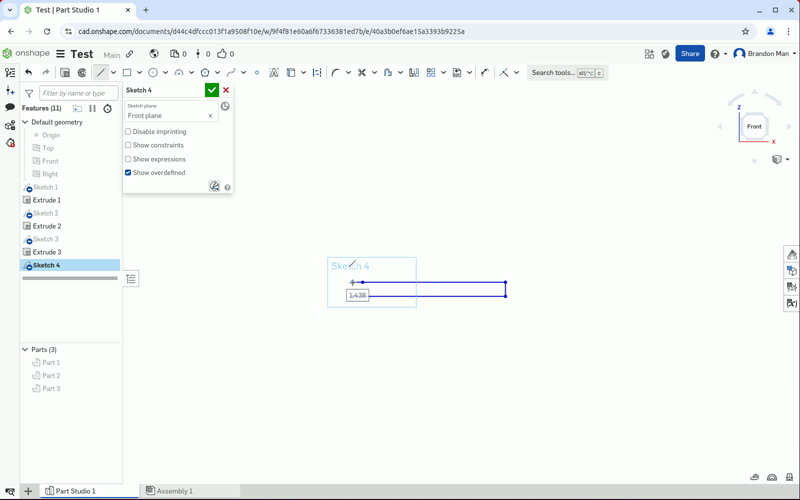
scroll(-6)
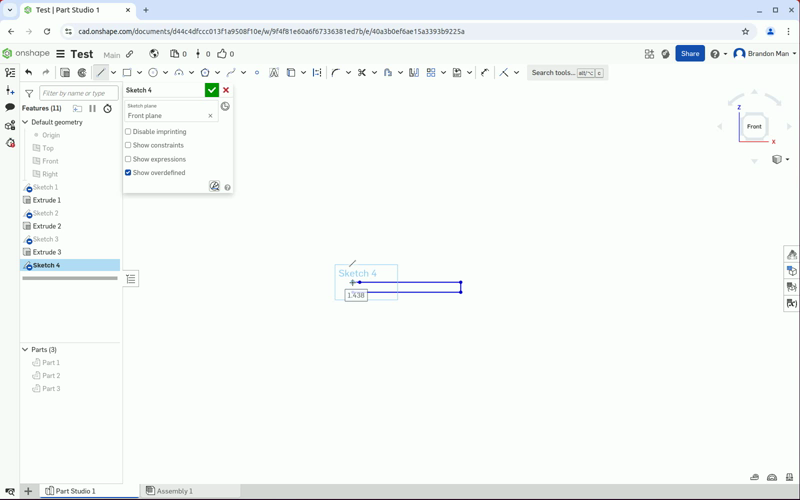
key_up(shift)
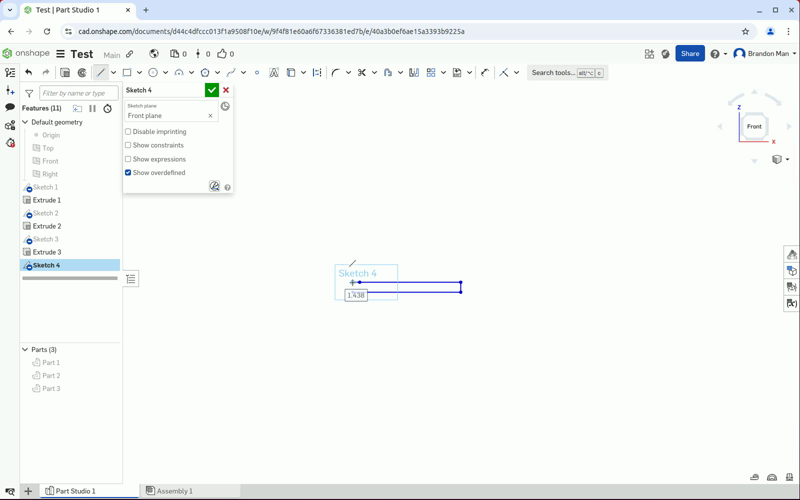
mouse_move(382, 282)
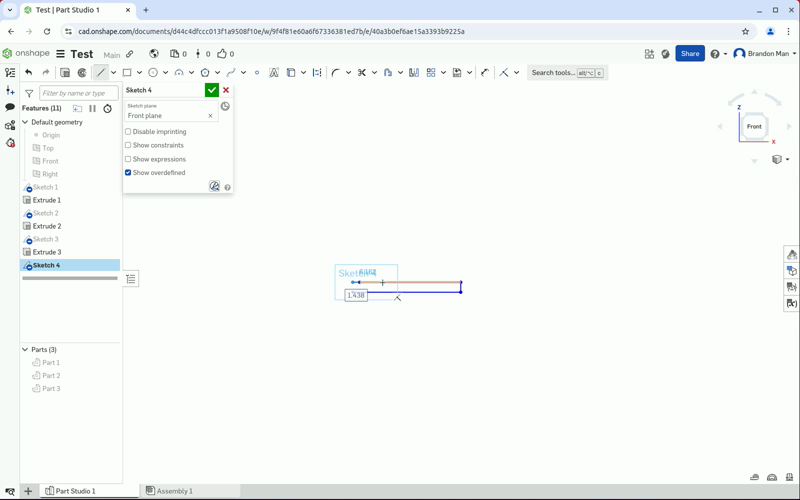
key_down(shift)
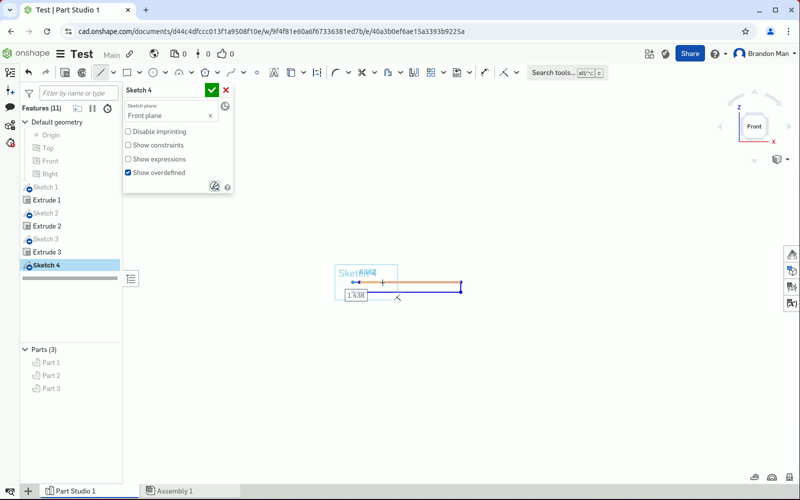
mouse_move(352, 292)
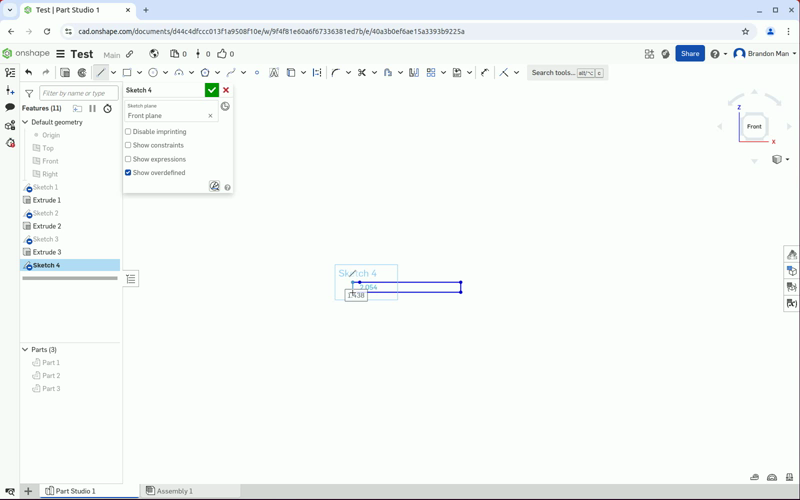
key_up(shift)
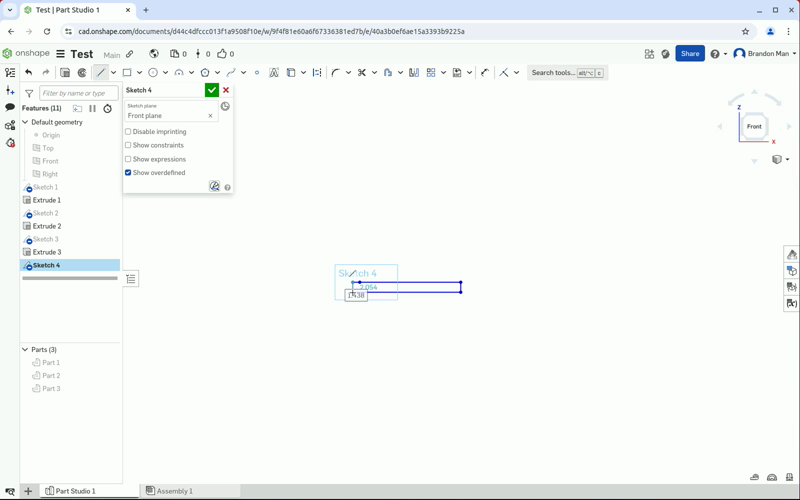
click(352, 292)
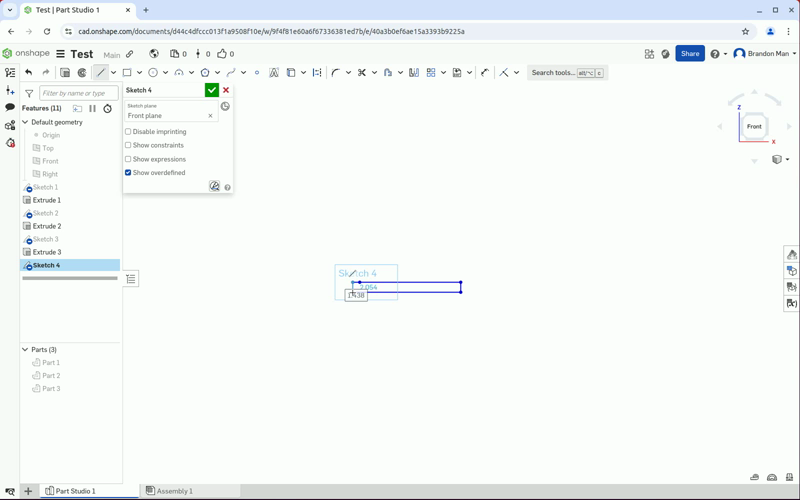
key(esc)
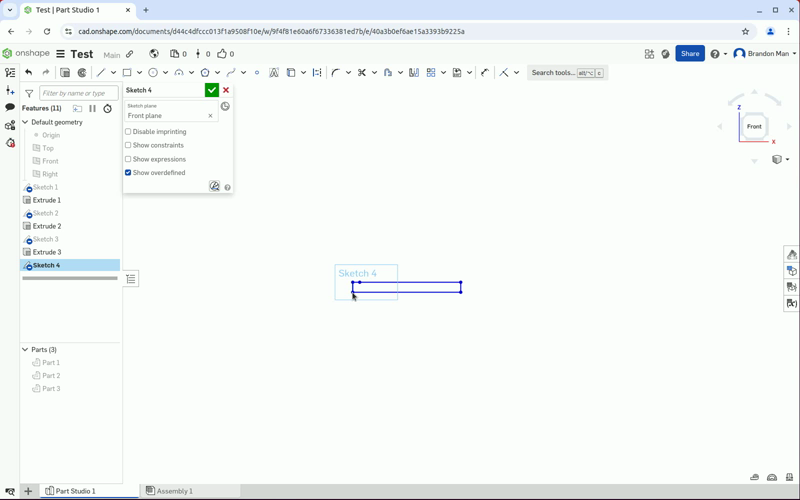
mouse_move(398, 286)
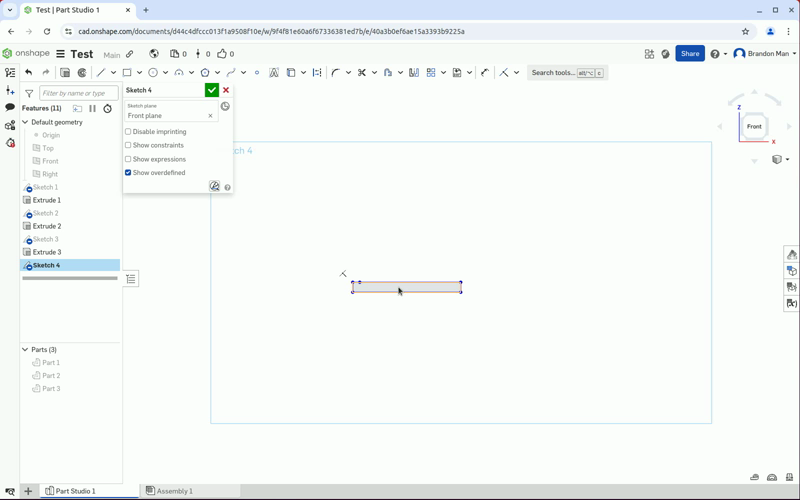
scroll(6)
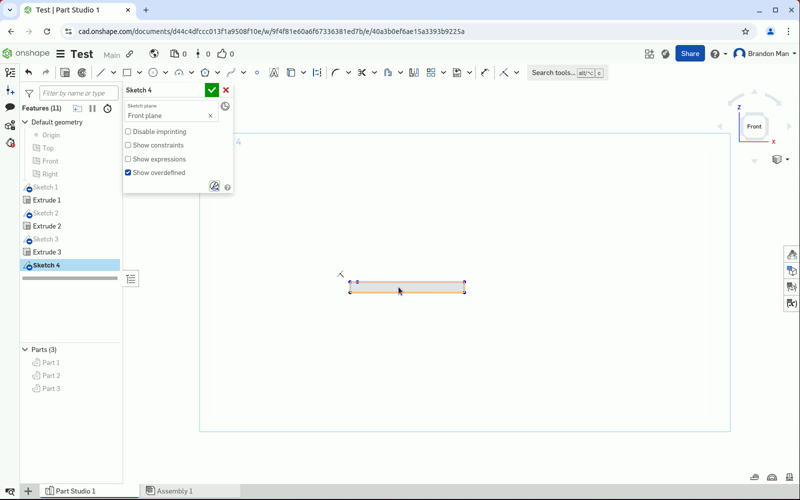
scroll(6)
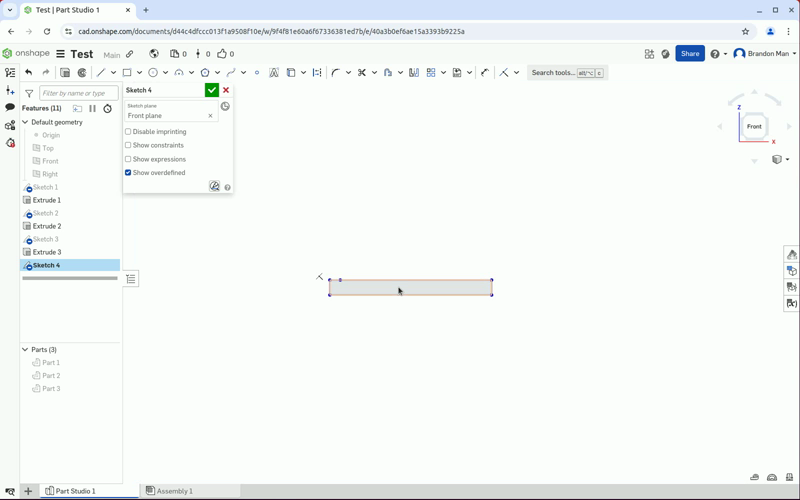
scroll(6)
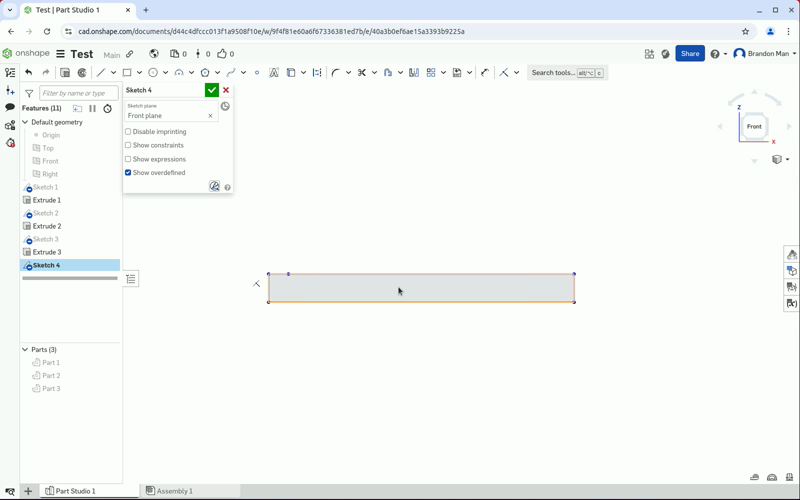
scroll(6)
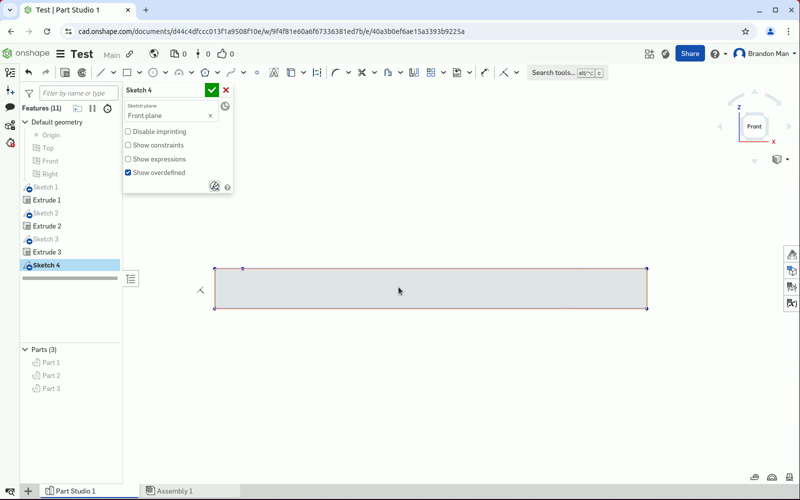
scroll(6)
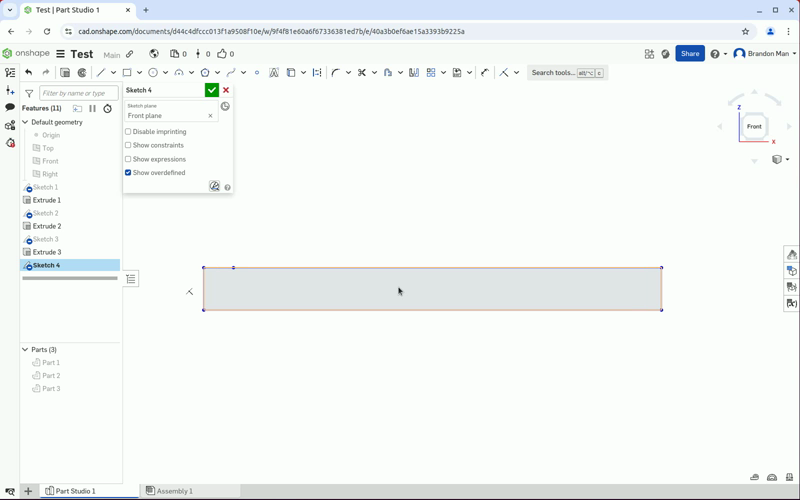
scroll(6)
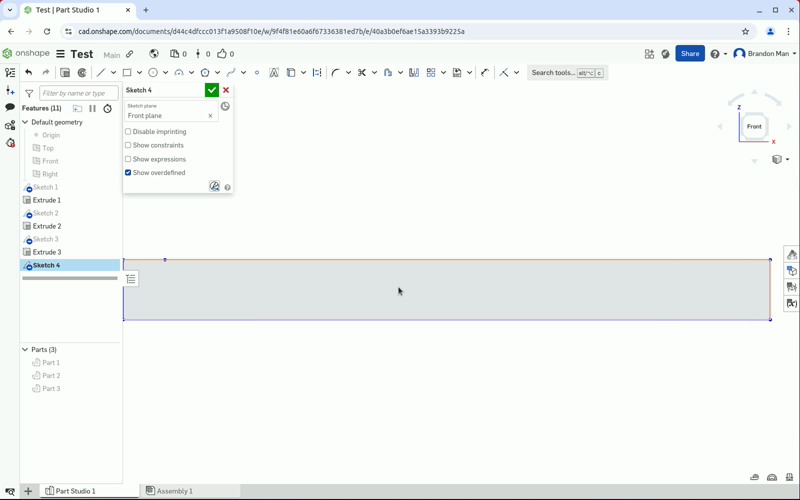
scroll(6)
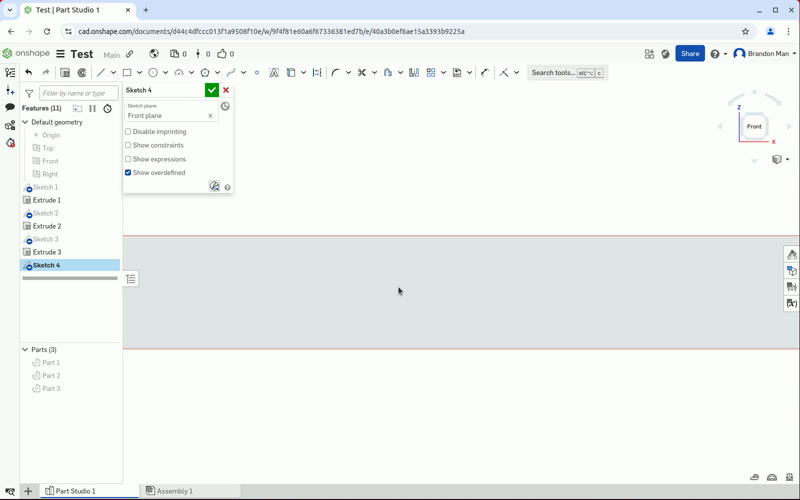
click(398, 286)
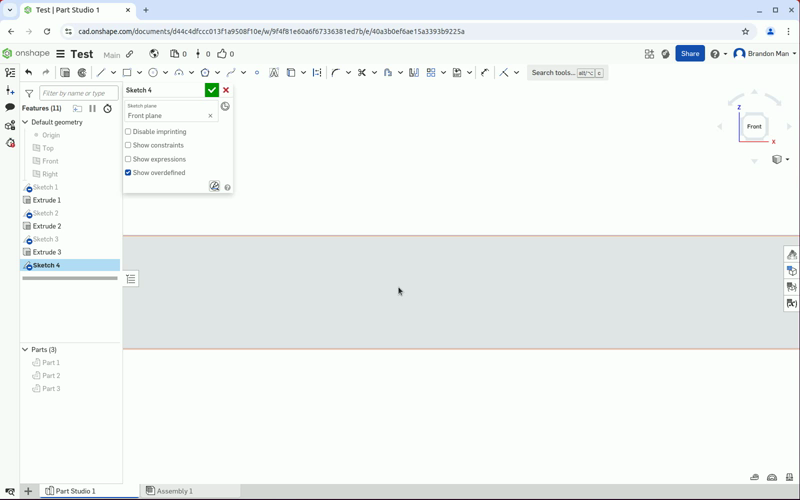
scroll(-6)
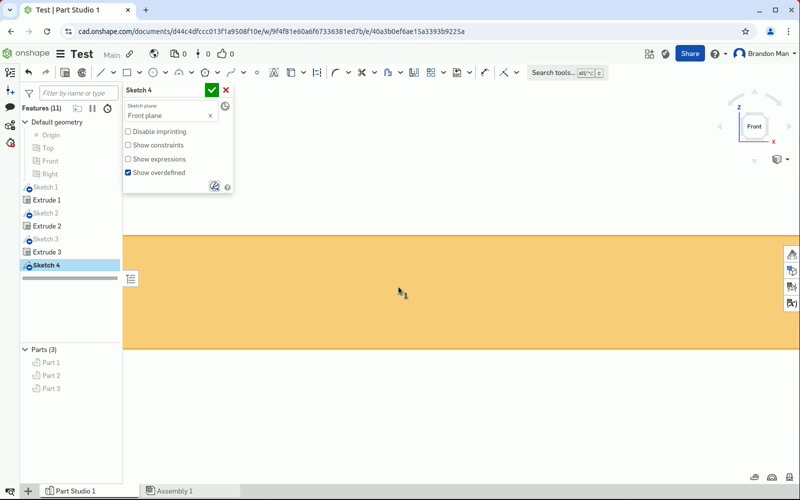
scroll(-6)
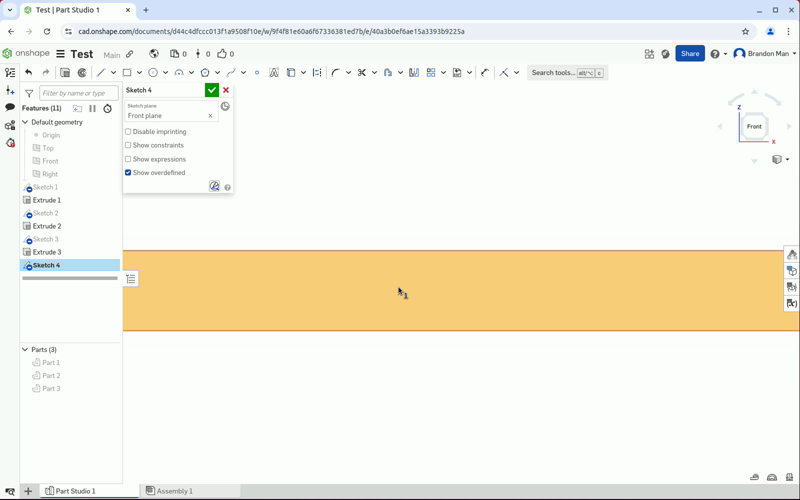
scroll(-6)
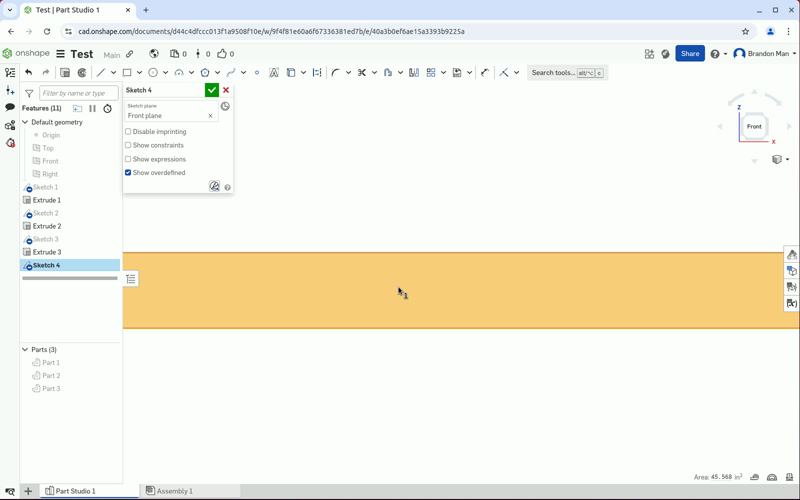
scroll(-6)
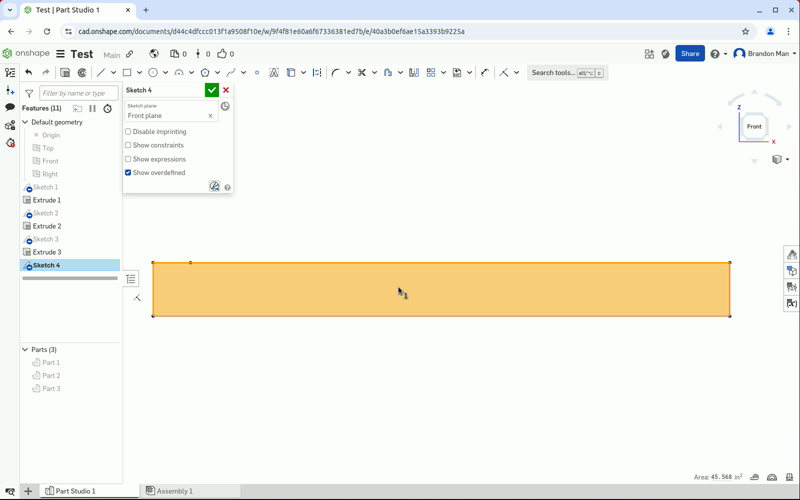
scroll(-6)
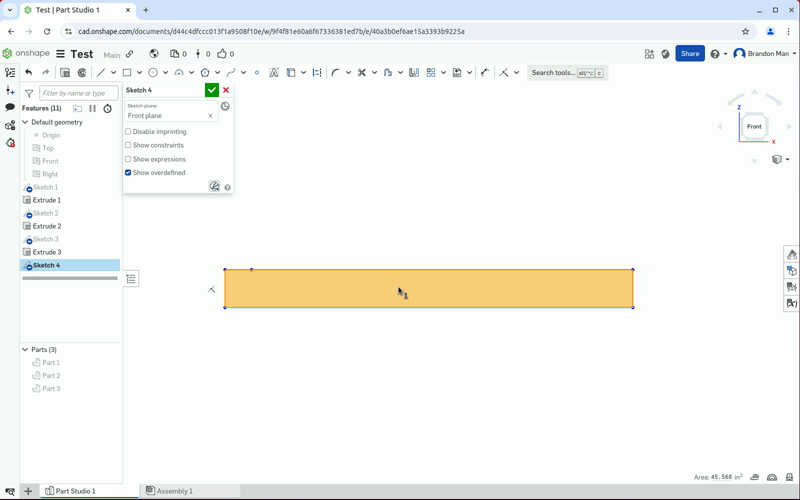
scroll(-6)
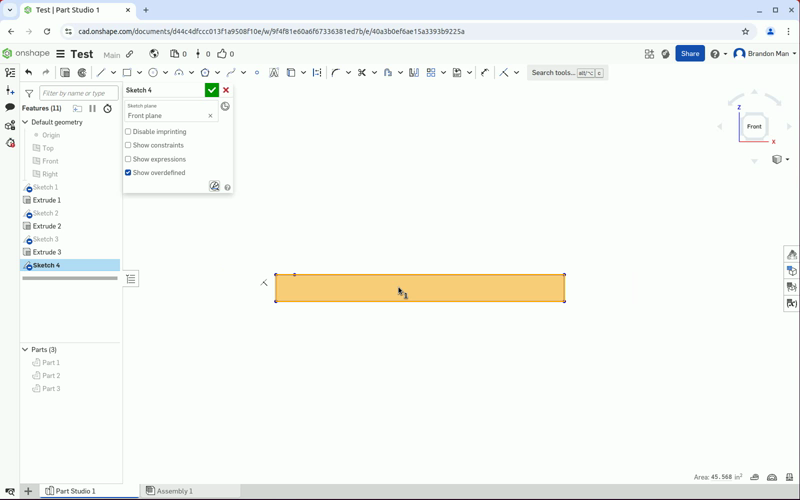
scroll(-6)
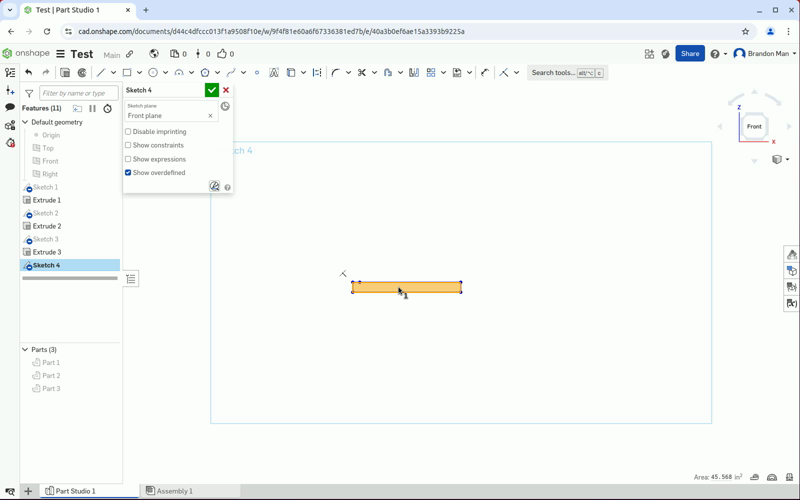
mouse_move(73, 352)
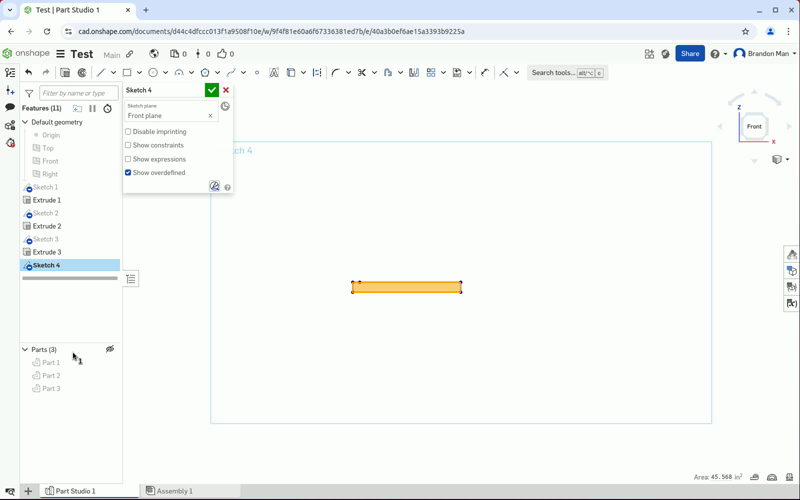
key(shift+y)
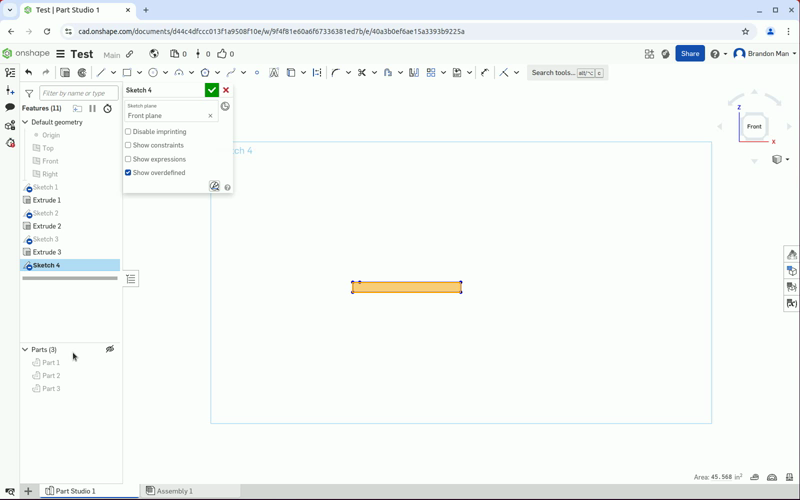
key(shift+e)
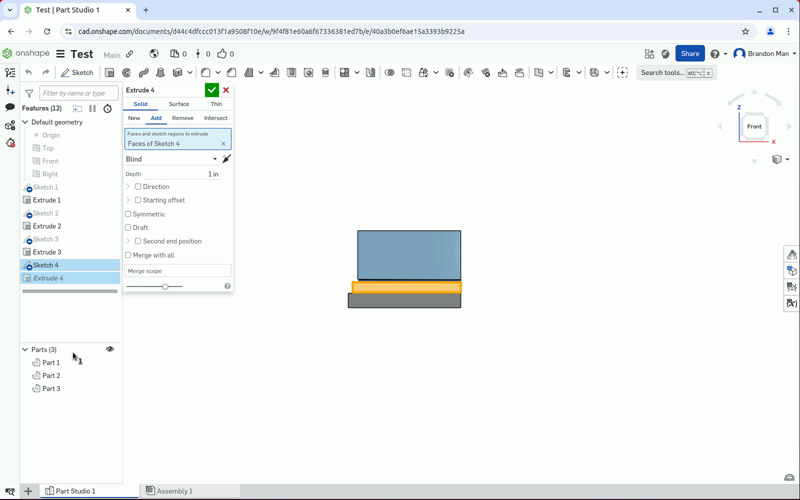
mouse_move(143, 106)
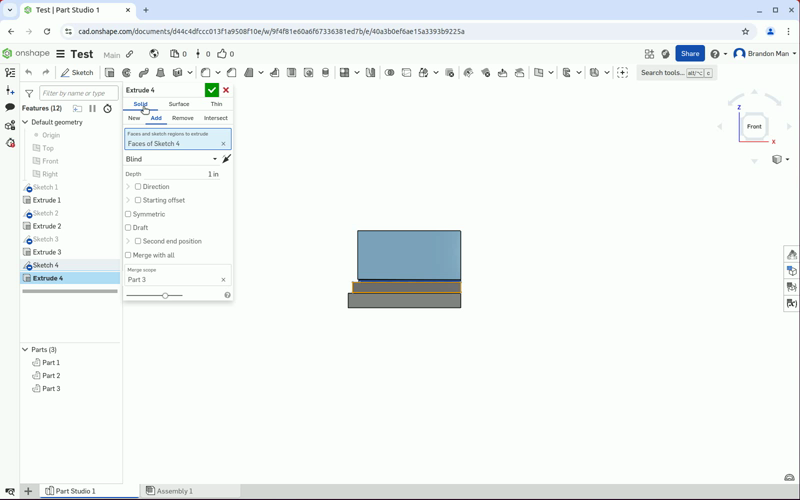
click(143, 106)
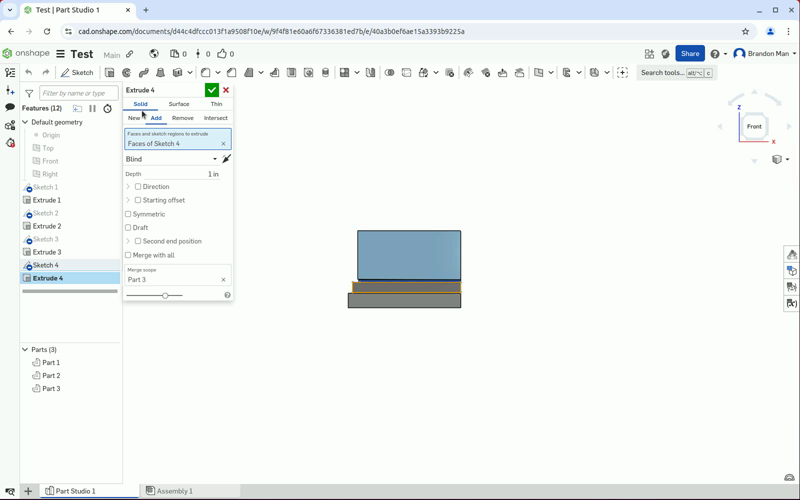
mouse_move(137, 120)
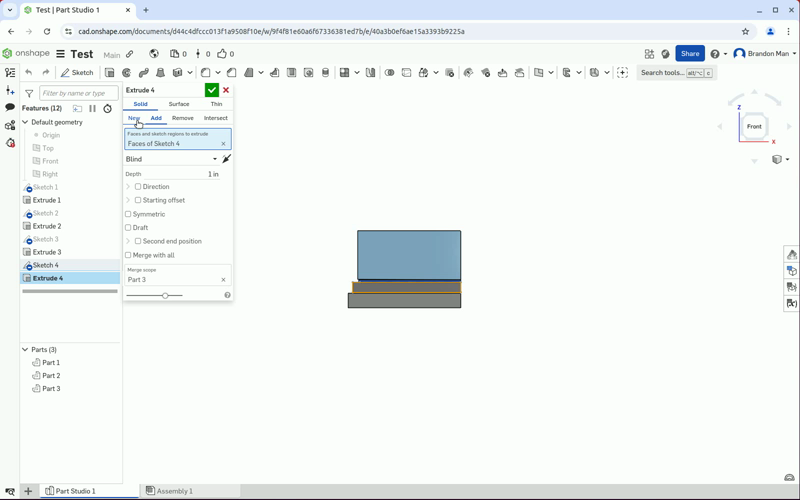
click(137, 120)
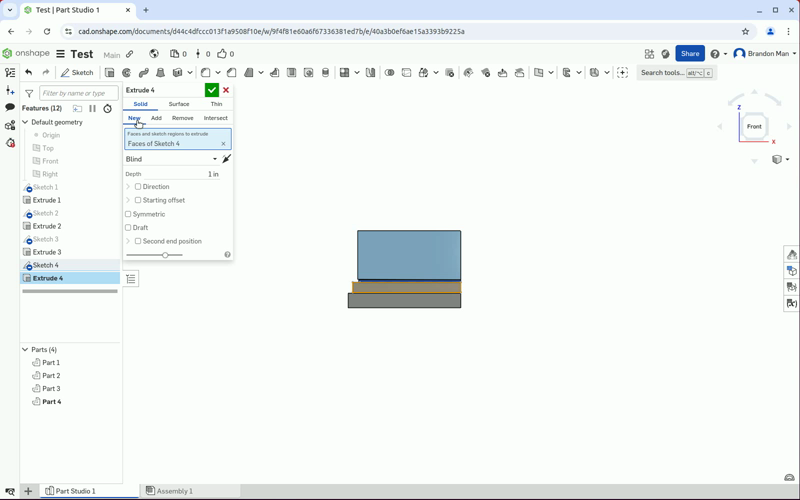
key(tab, 4)
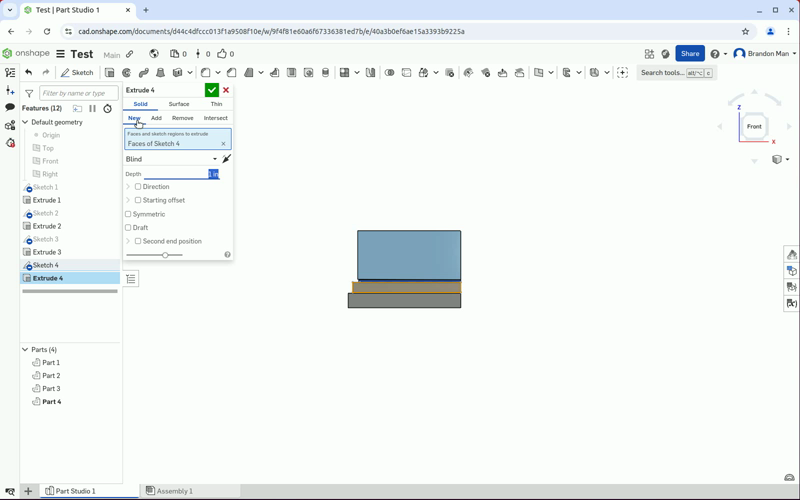
text(12.517)
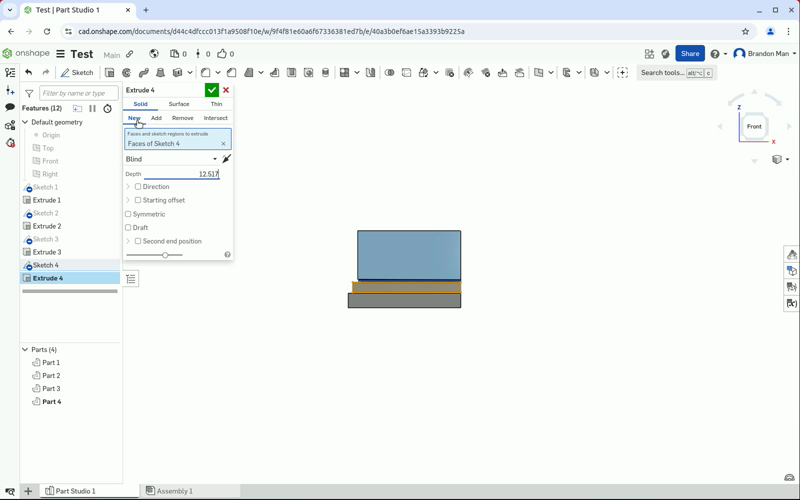
key(enter)
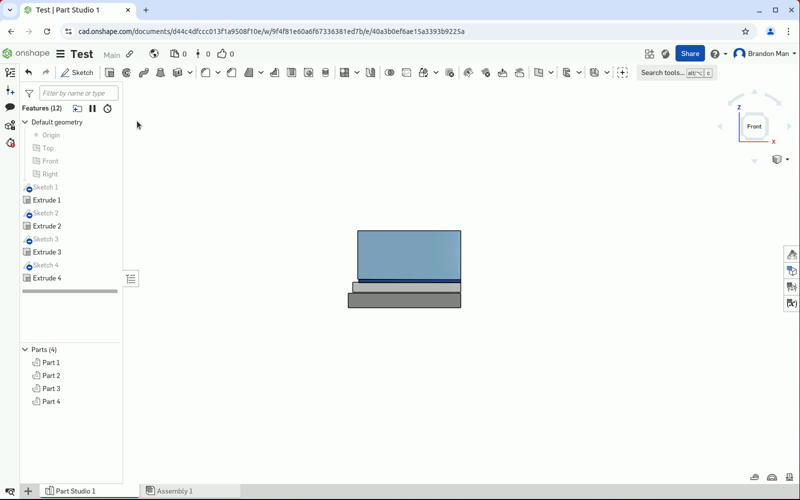
key(shift+h)
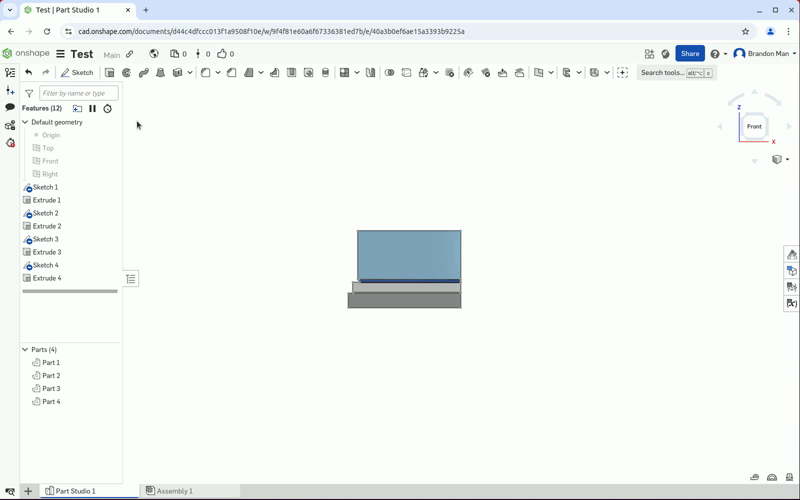
key(shift+h)
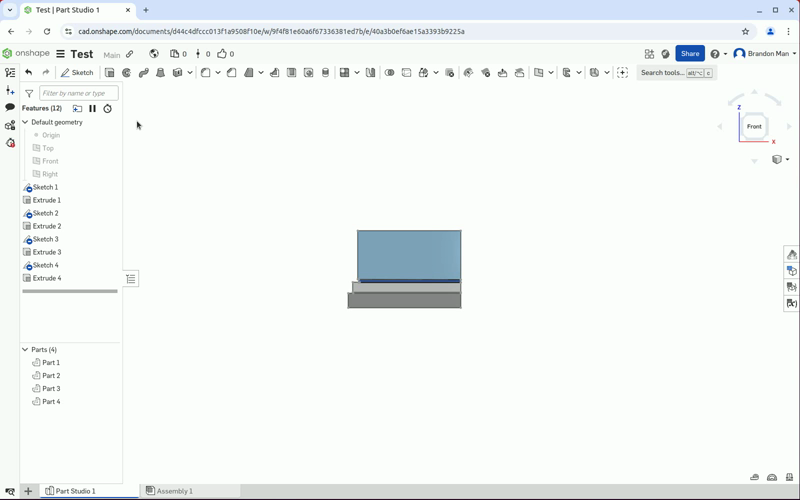
key(shift+7)
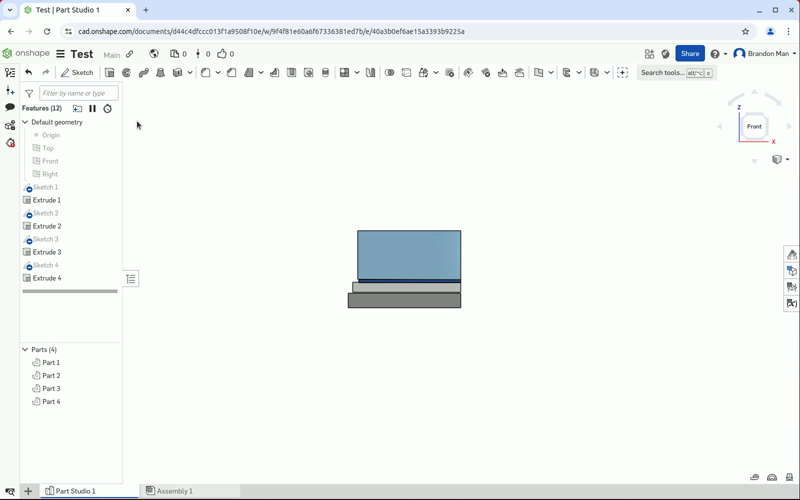
key(left, 2)
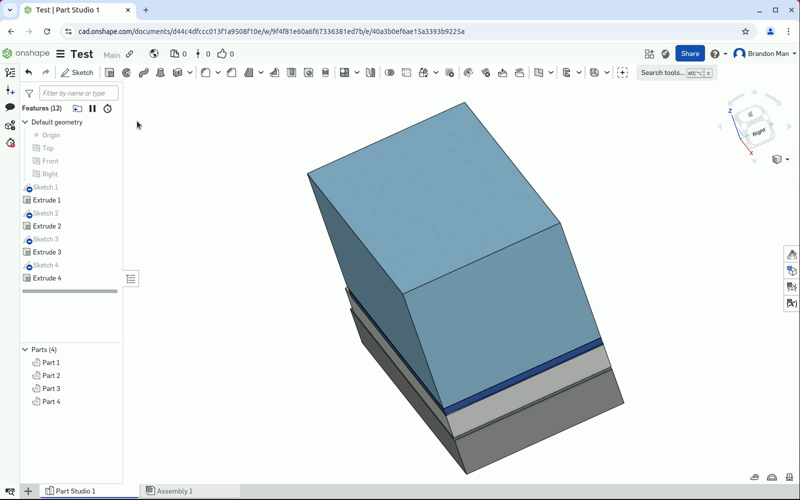
key(down, 2)
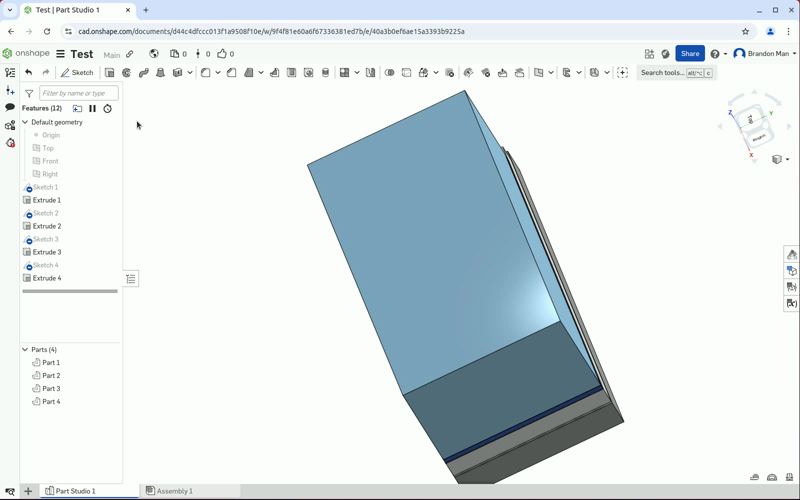
key(up, 2)
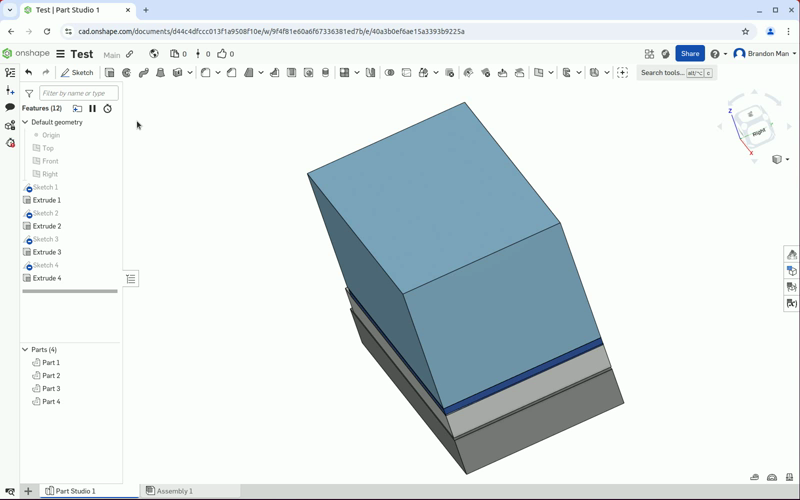
key(right, 2)
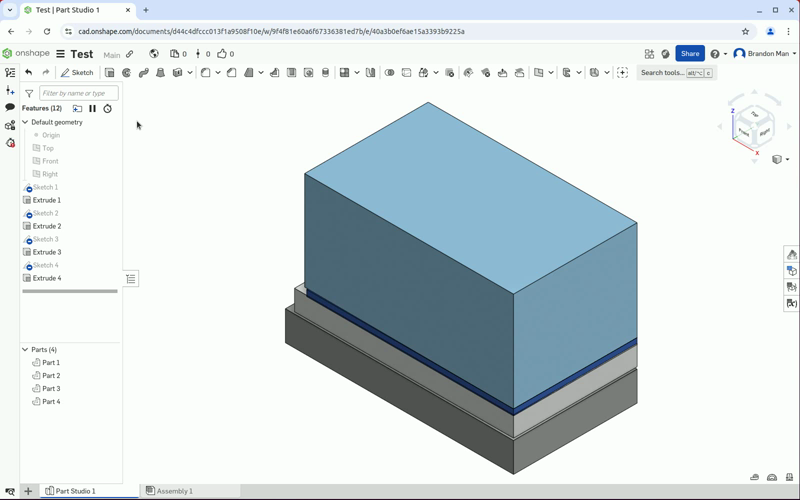
mouse_move(73, 189)
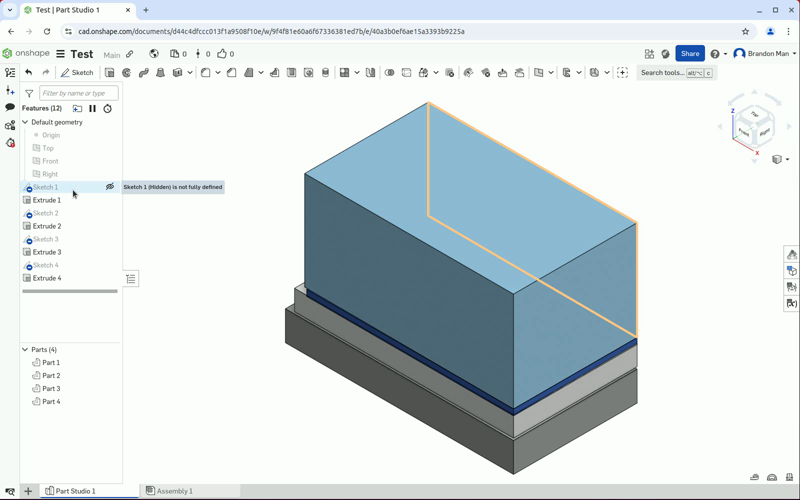
click(73, 189)